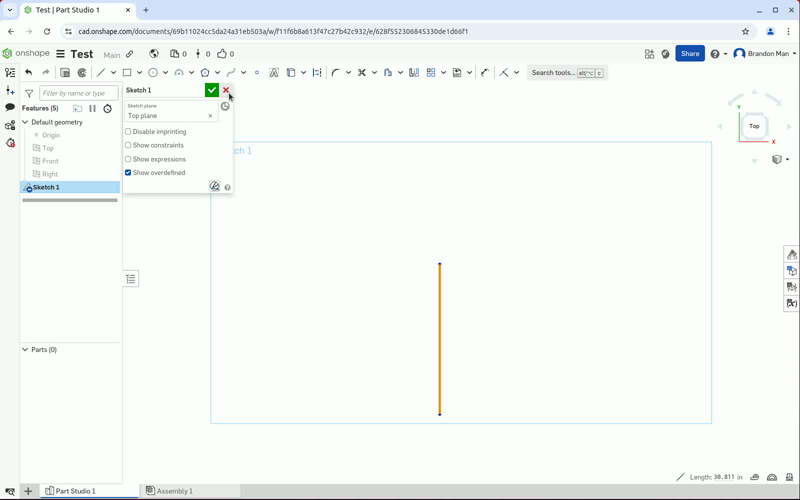
key(shift+h)
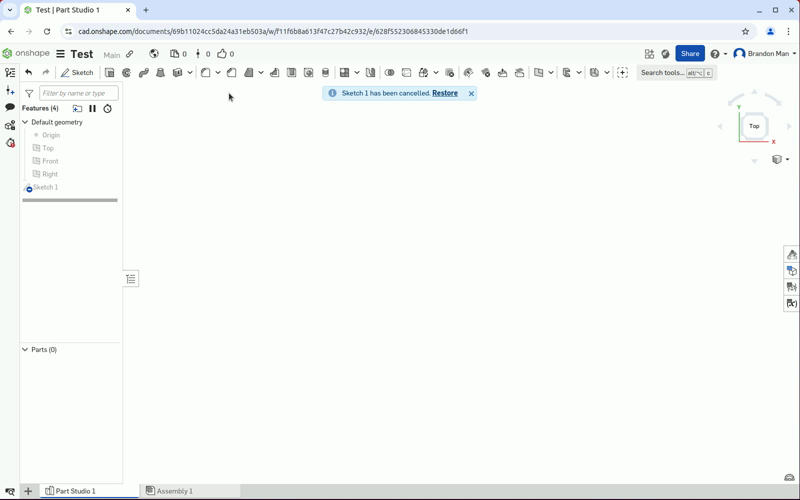
mouse_move(73, 352)
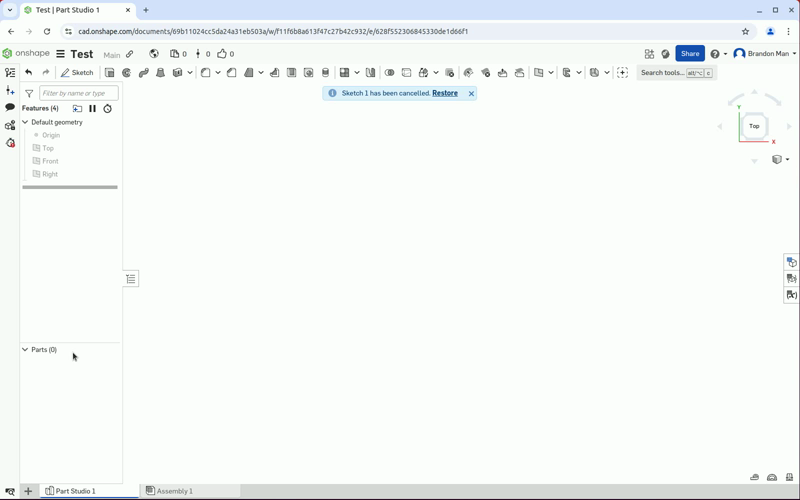
key(y)
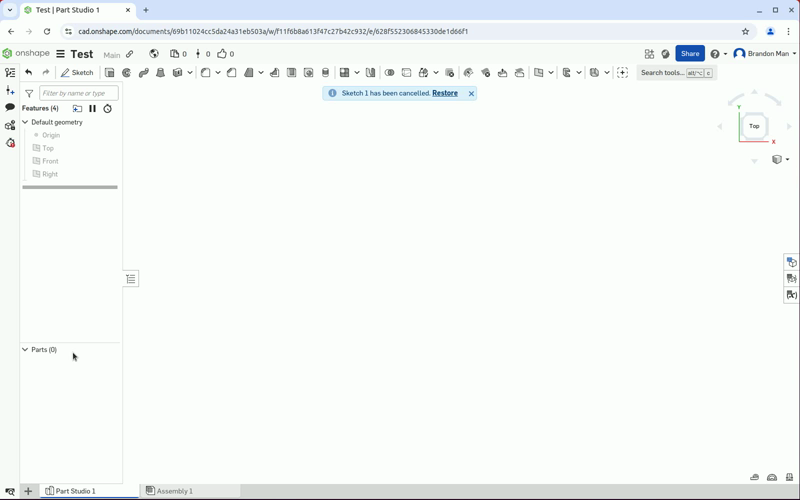
key(shift+p)
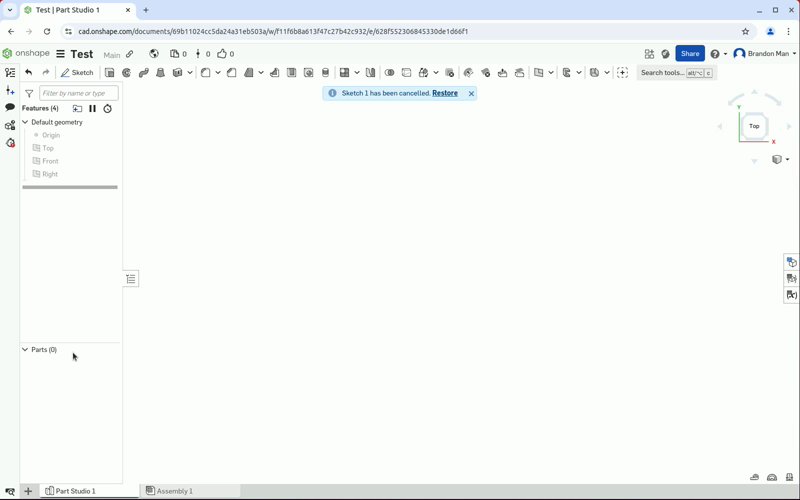
key(space)
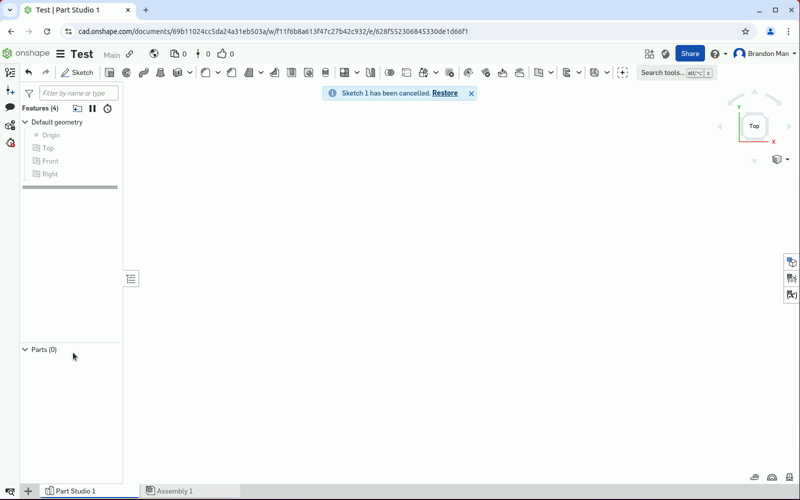
key_down(shift)
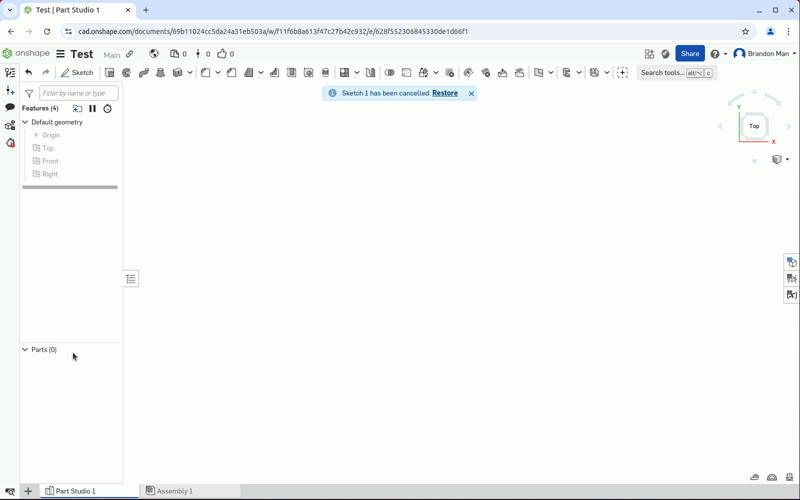
key(up)
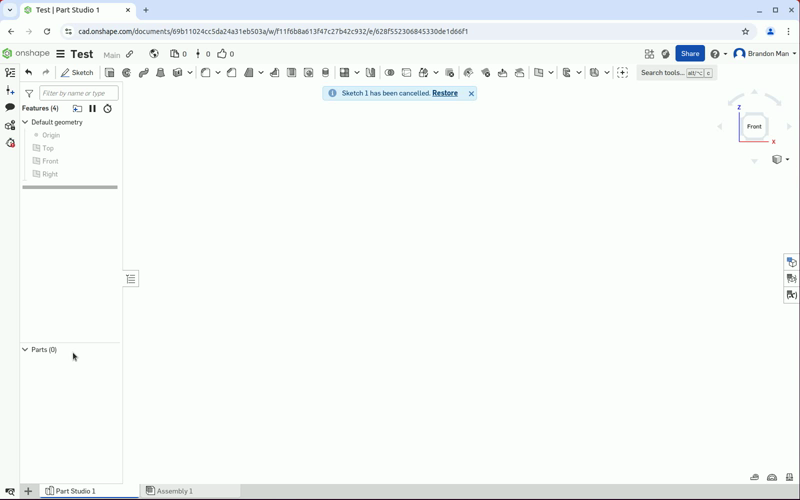
key_up(shift)
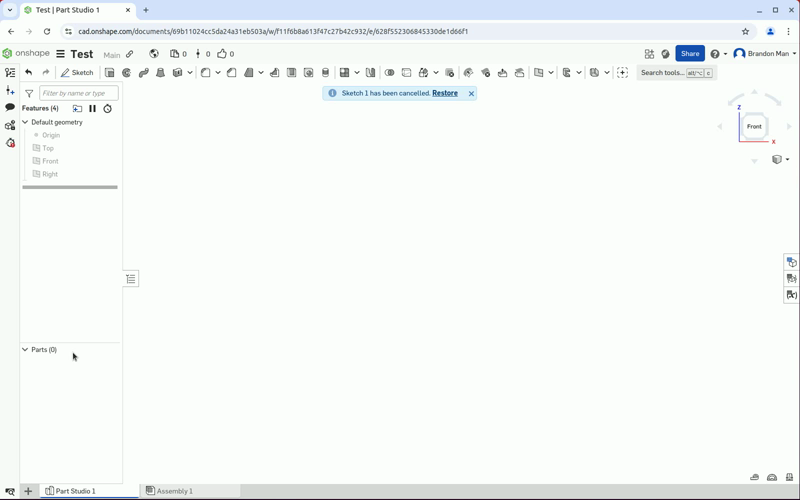
key(space)
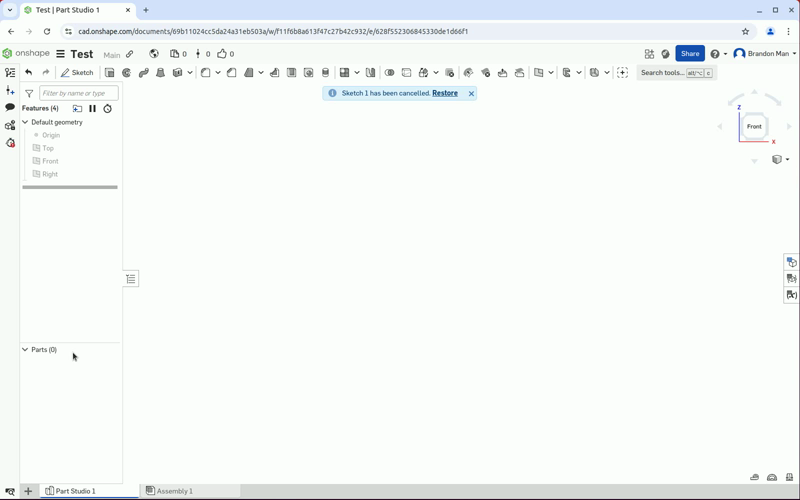
key_down(shift)
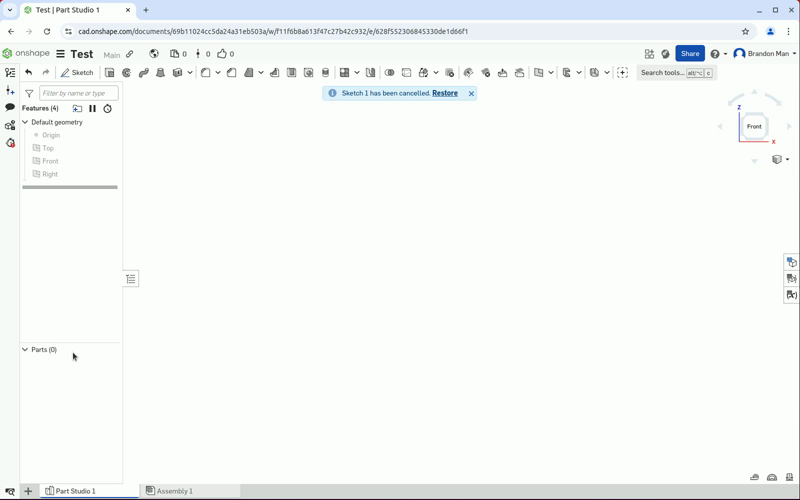
key(left)
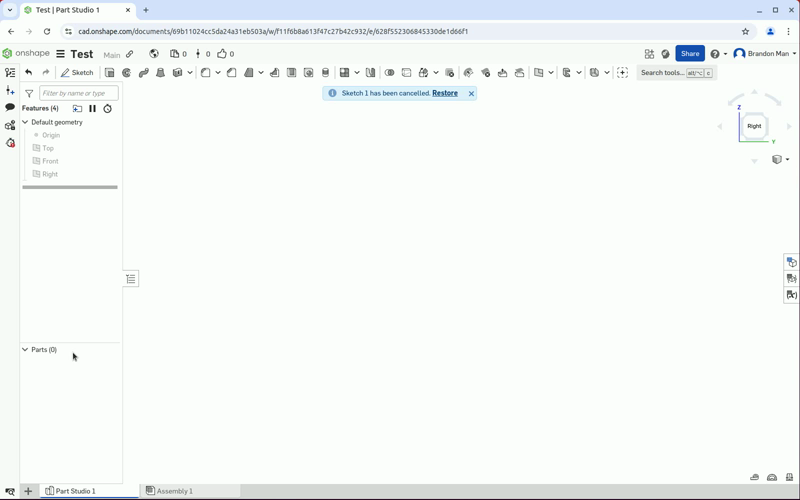
key_up(shift)
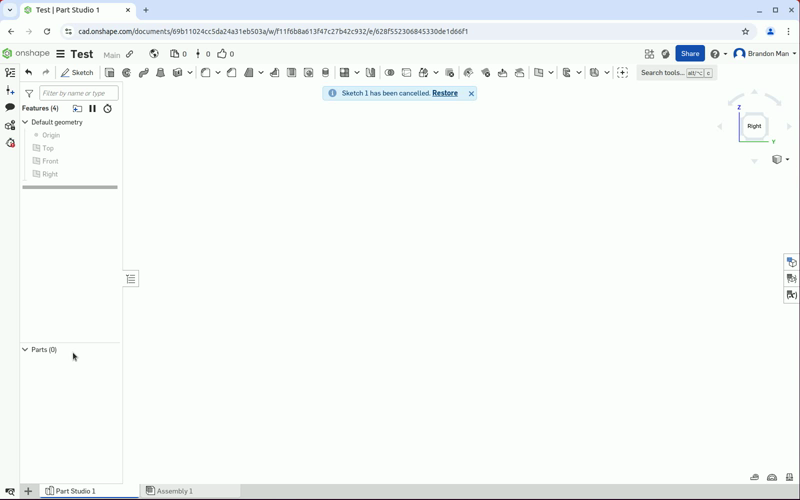
mouse_move(73, 352)
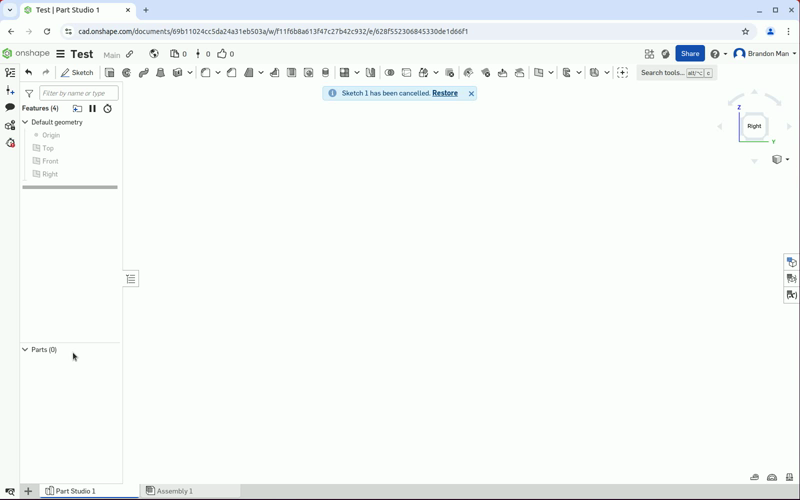
key(shift+y)
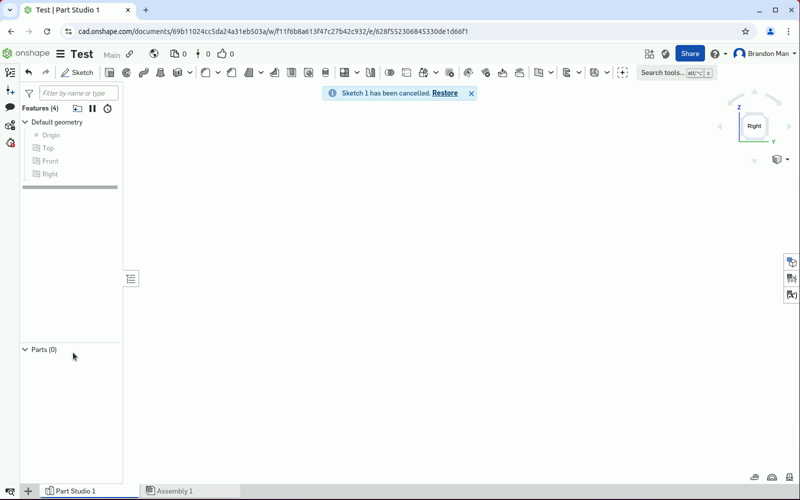
key(shift+s)
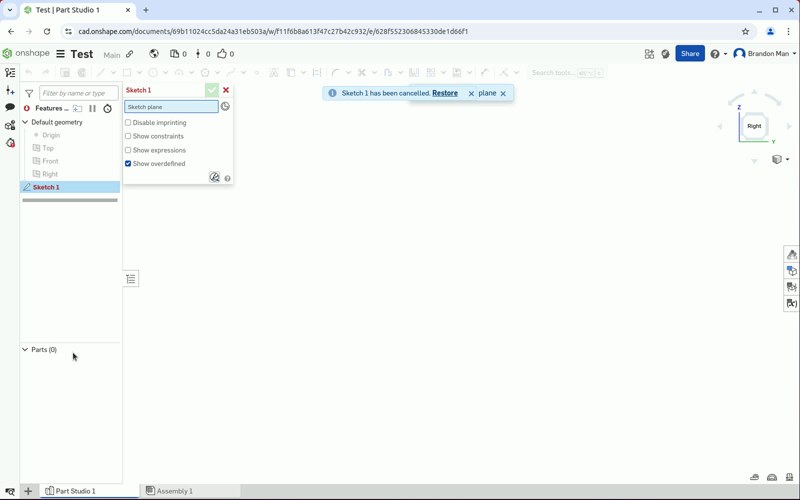
mouse_move(73, 176)
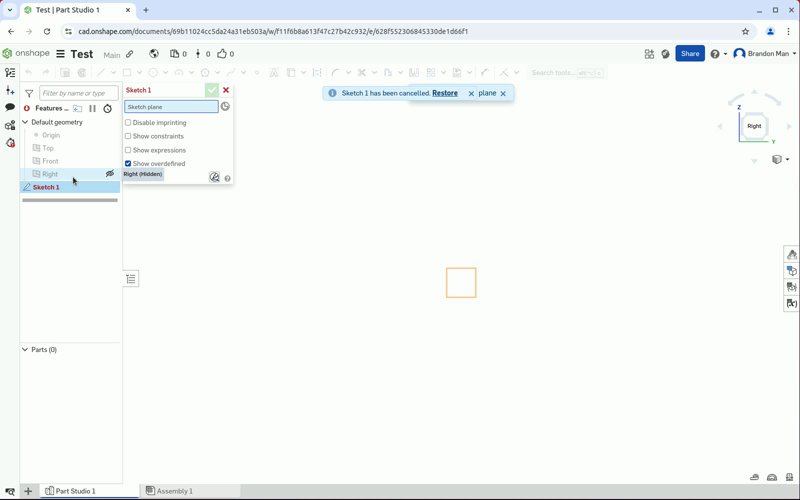
click(73, 176)
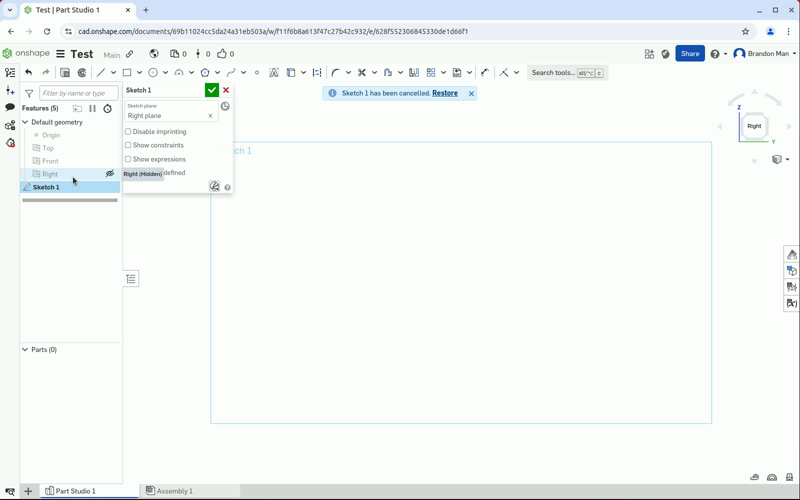
mouse_move(73, 352)
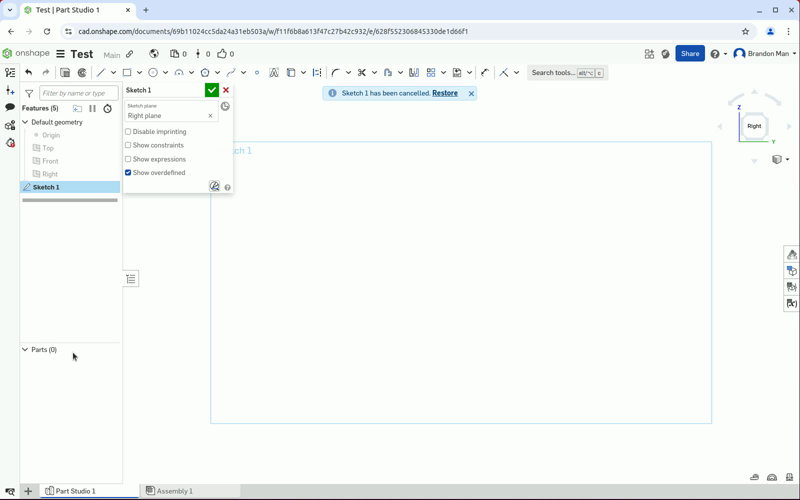
key(y)
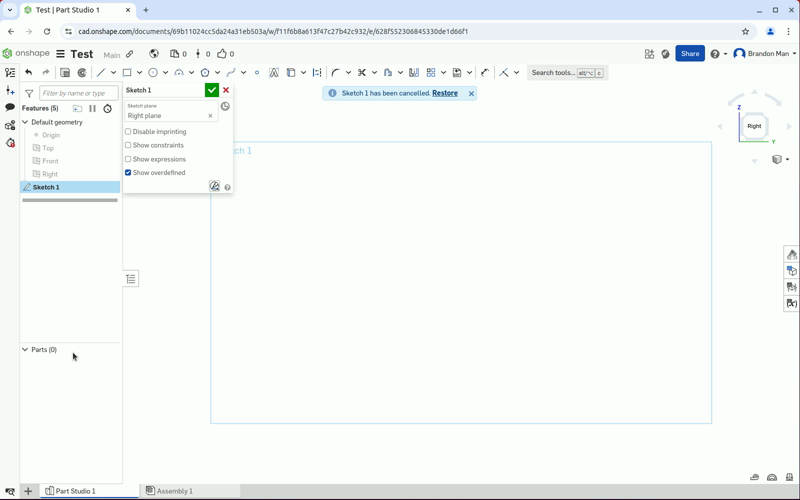
key(l)
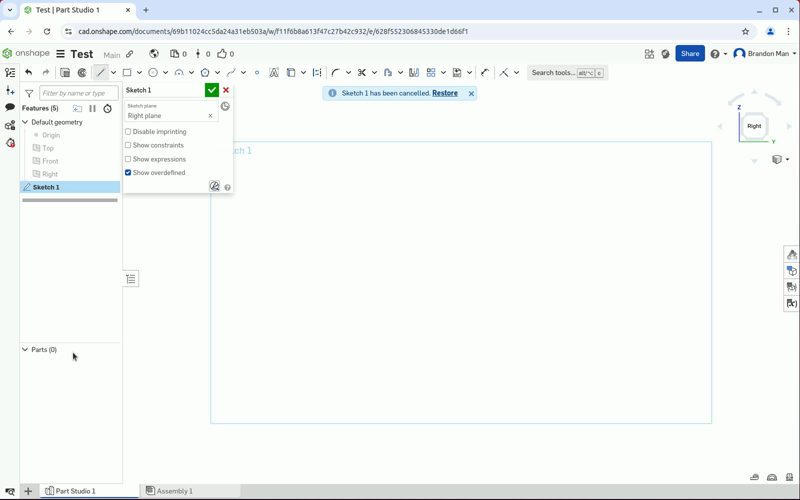
key_down(shift)
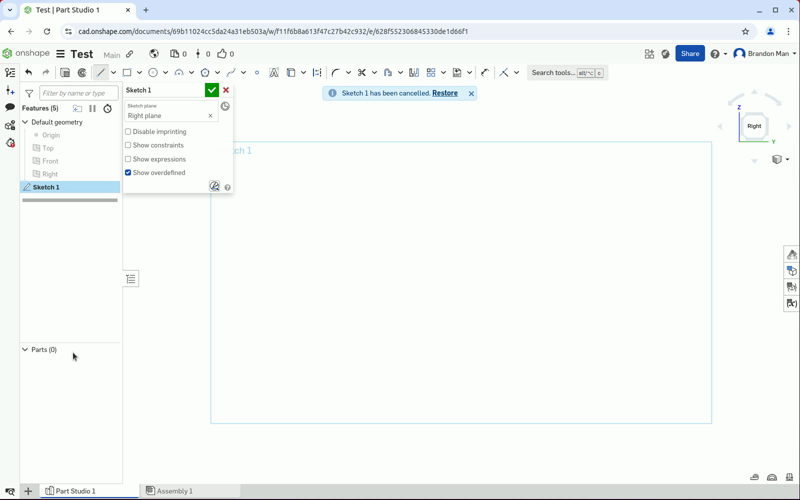
mouse_move(417, 311)
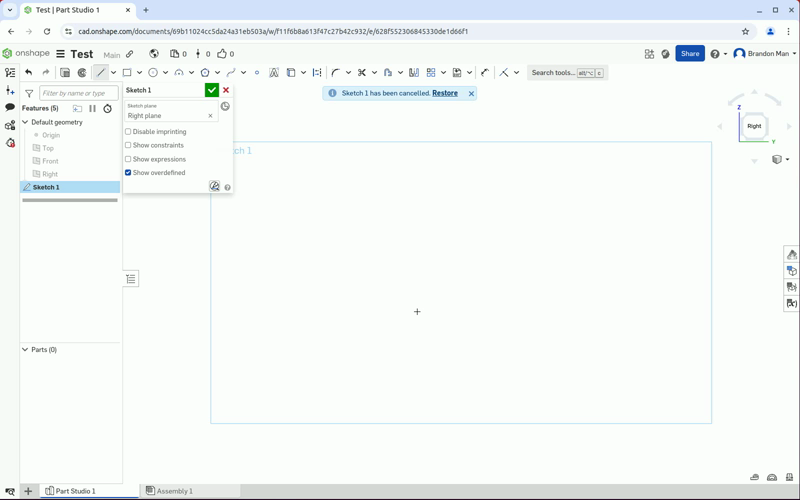
click(417, 311)
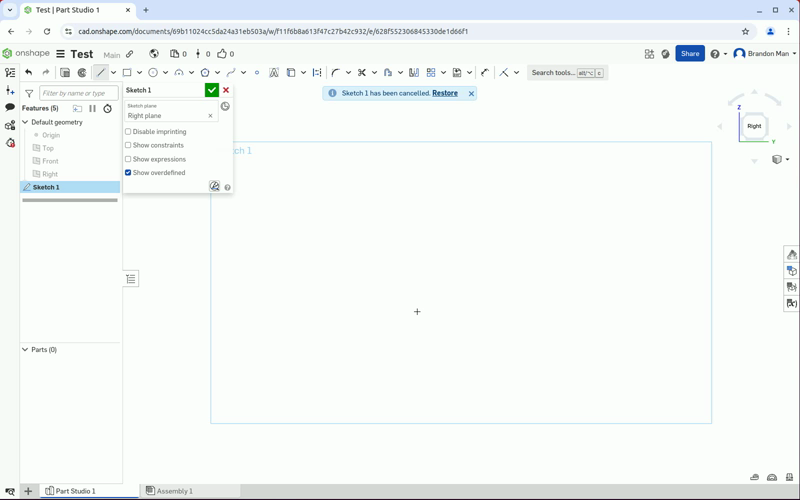
key_up(shift)
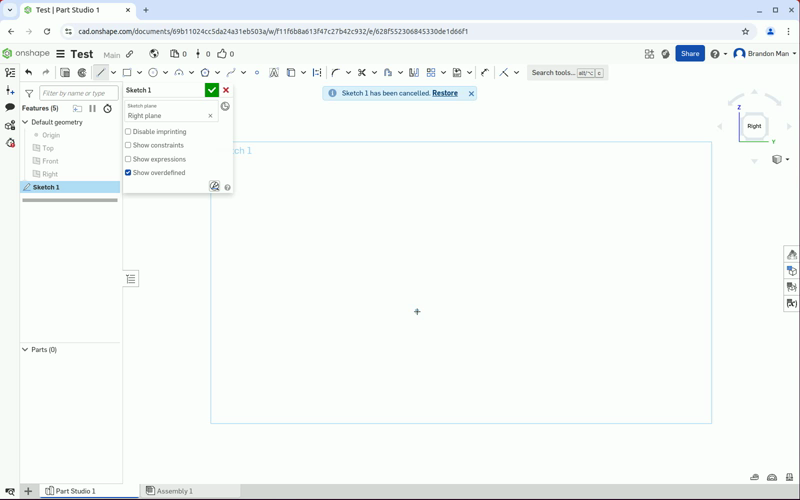
key_down(shift)
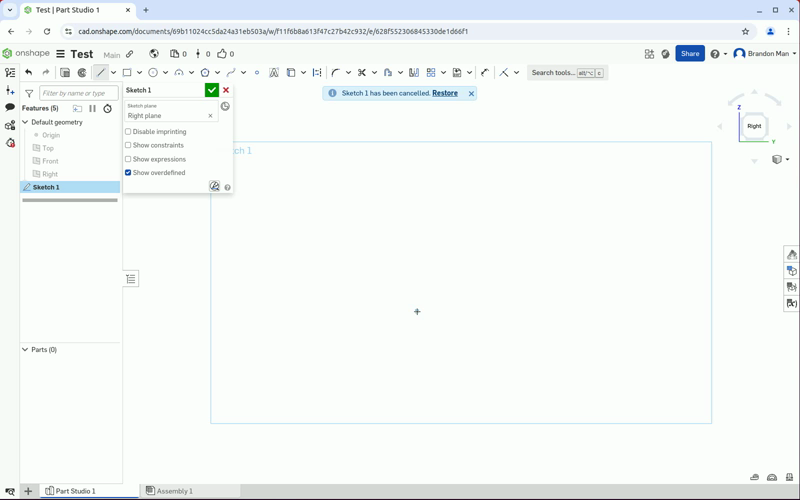
mouse_move(526, 311)
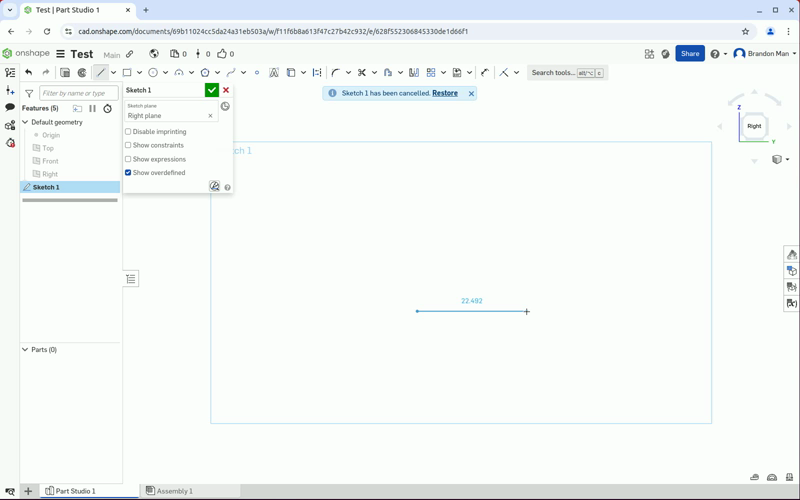
click(526, 311)
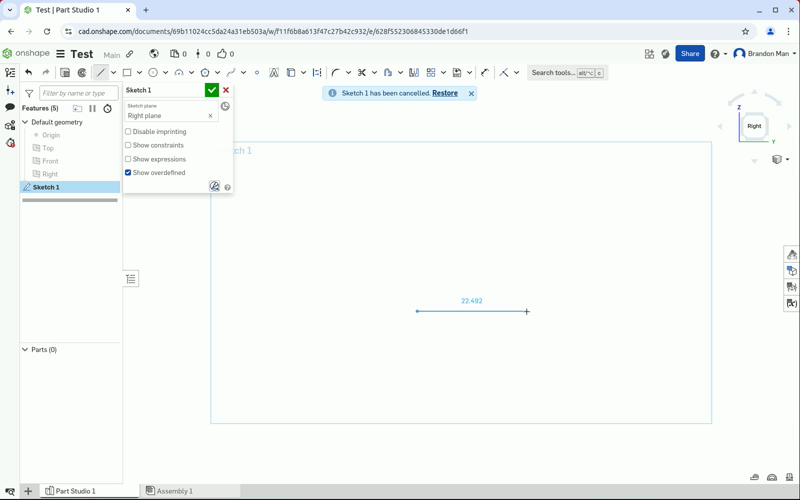
key_up(shift)
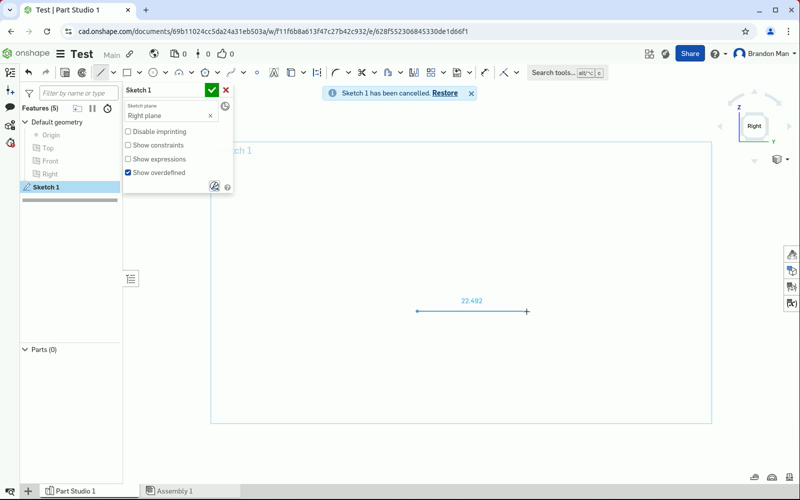
key_down(shift)
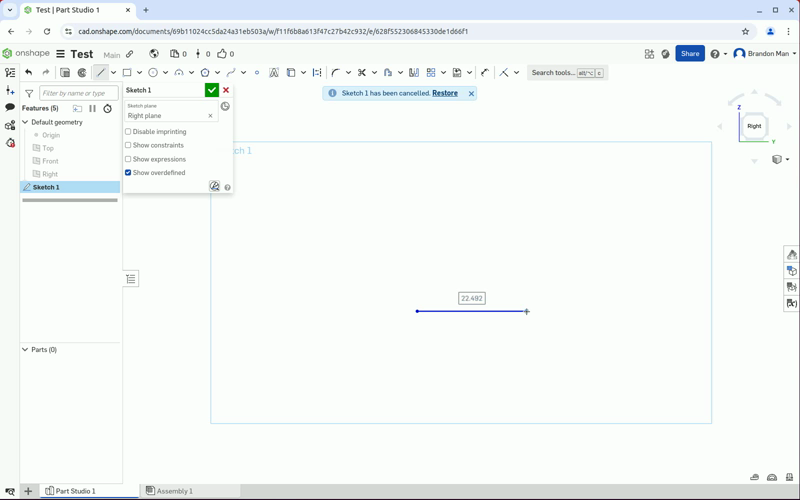
mouse_move(526, 248)
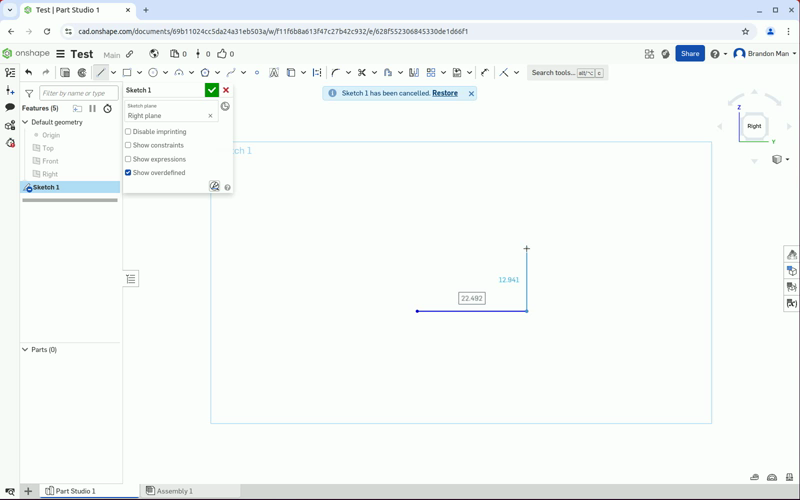
click(526, 248)
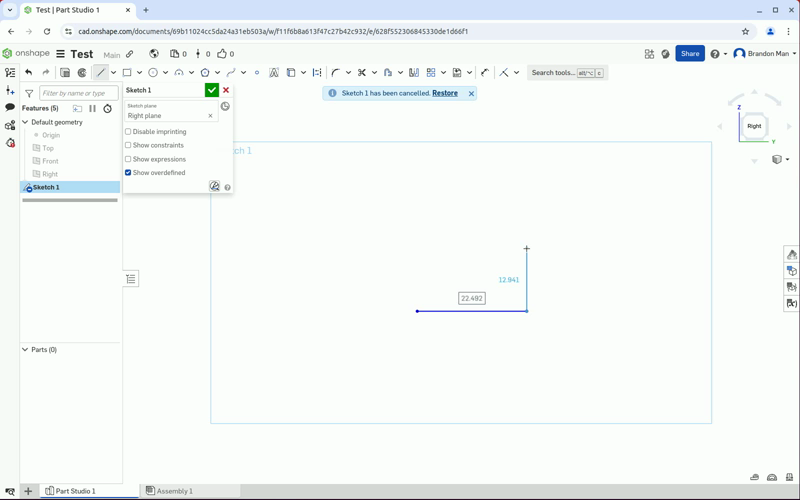
key_up(shift)
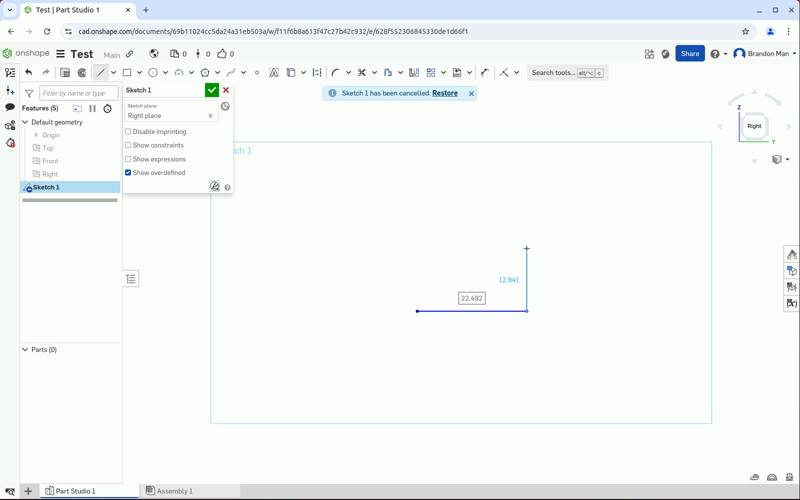
key_down(shift)
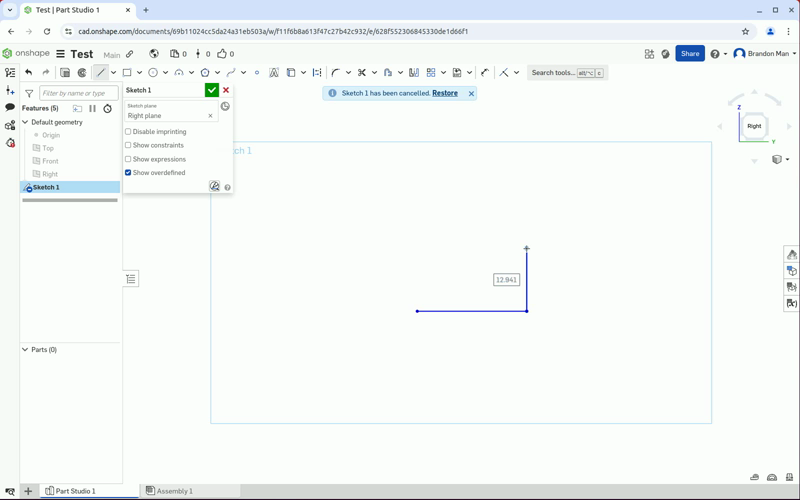
mouse_move(417, 248)
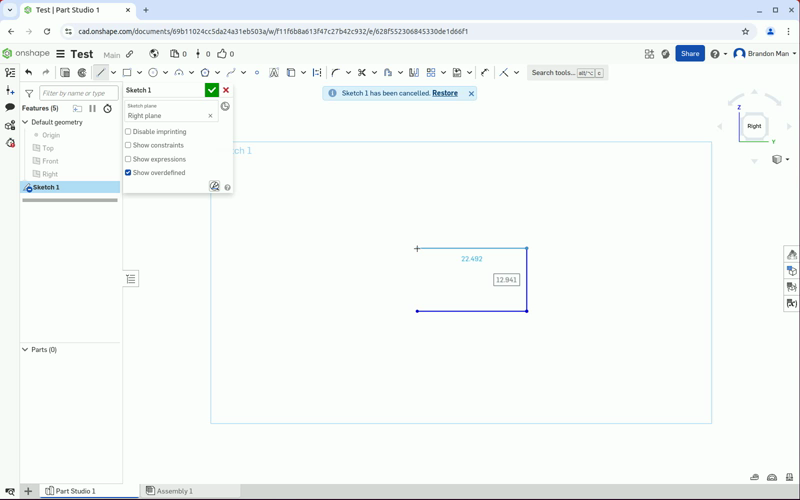
click(417, 248)
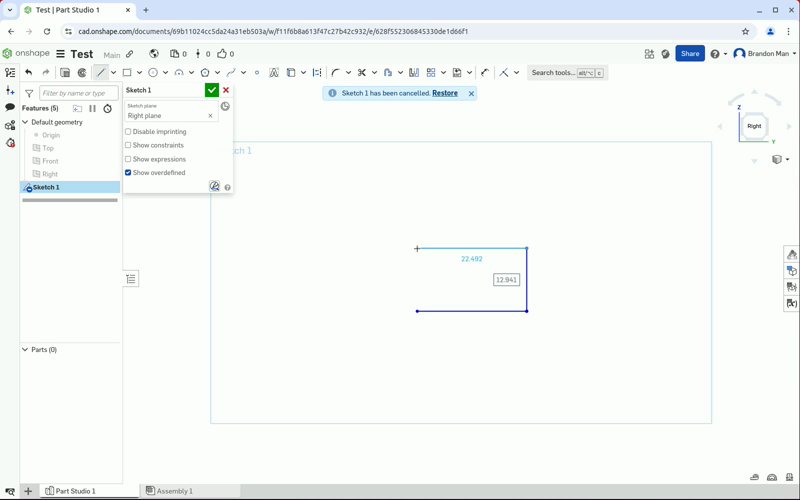
key_up(shift)
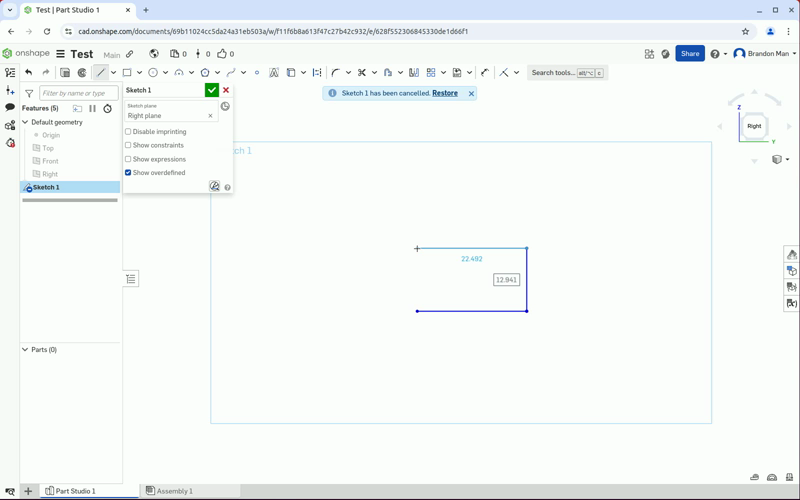
key_down(shift)
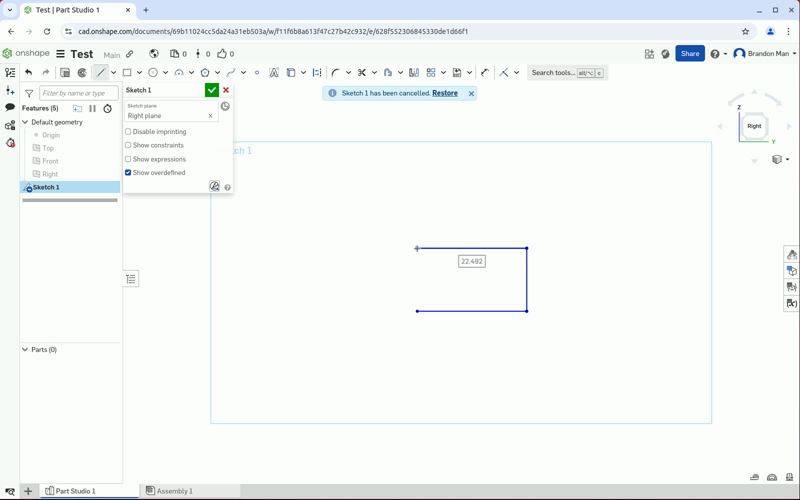
mouse_move(417, 311)
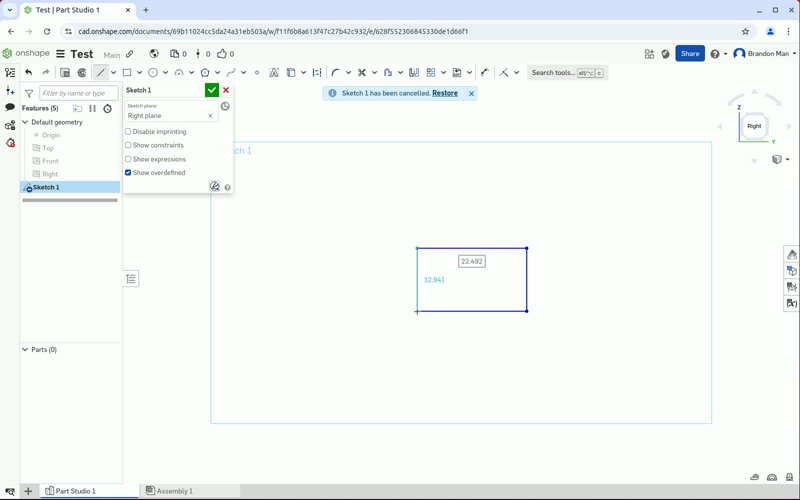
key_up(shift)
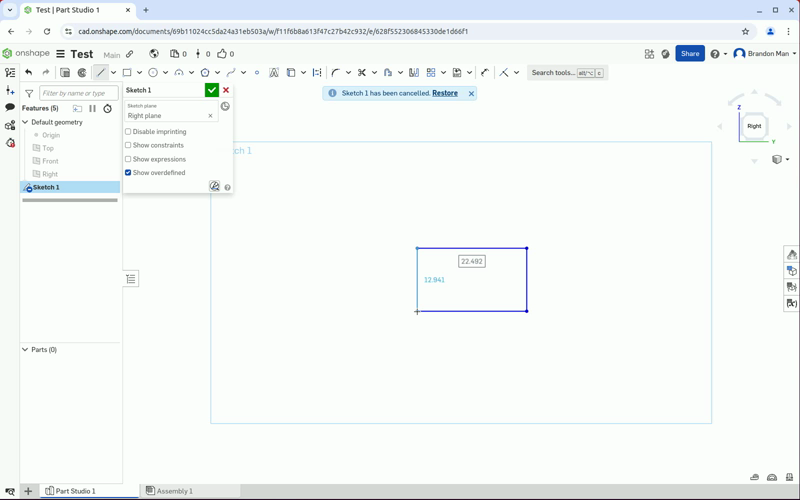
click(417, 311)
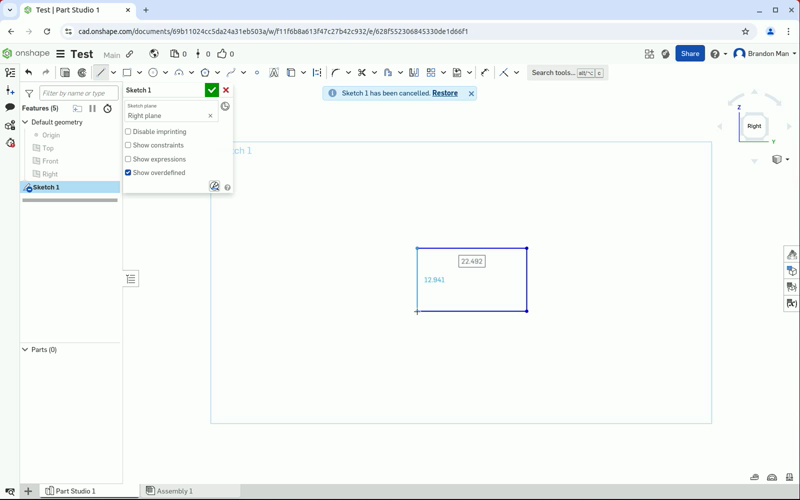
key(esc)
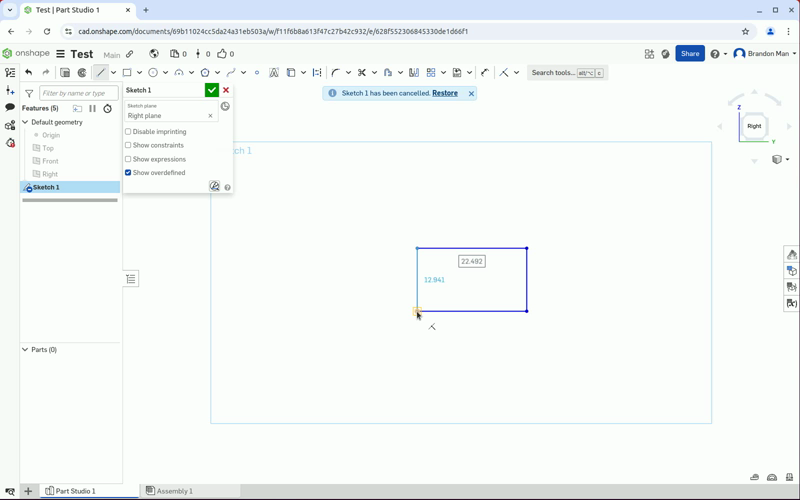
mouse_move(503, 269)
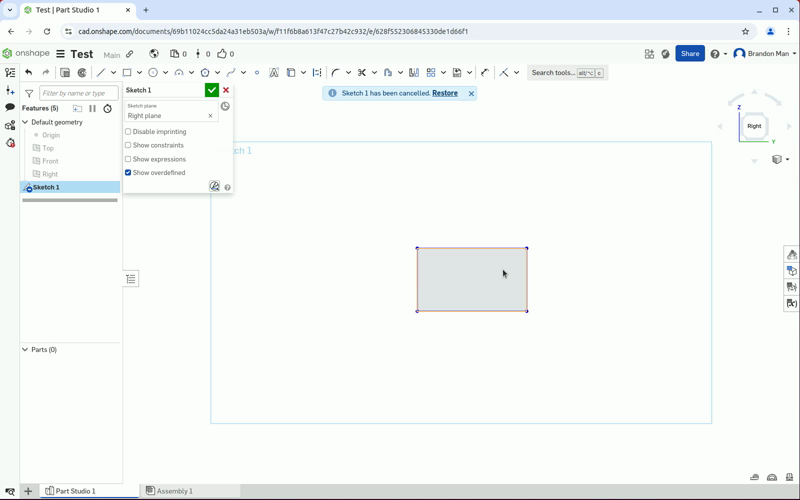
click(503, 269)
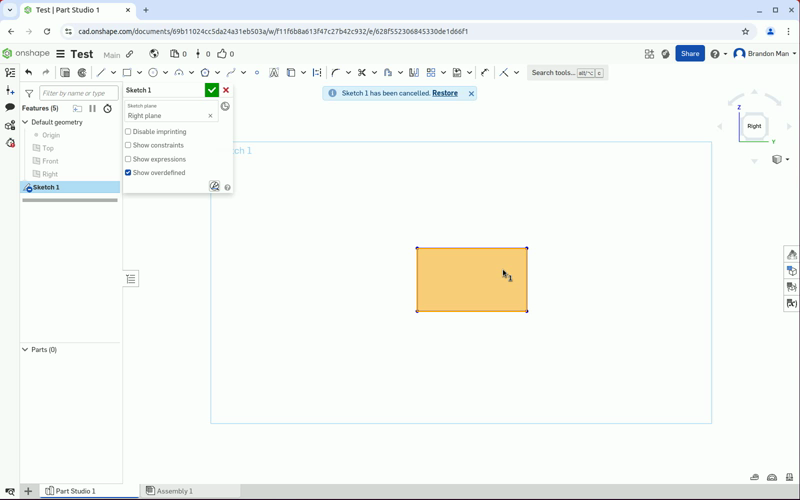
mouse_move(73, 352)
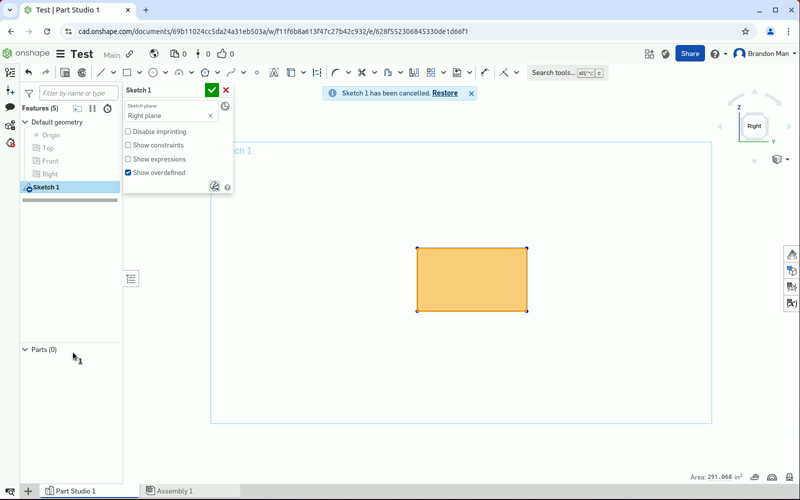
key(shift+y)
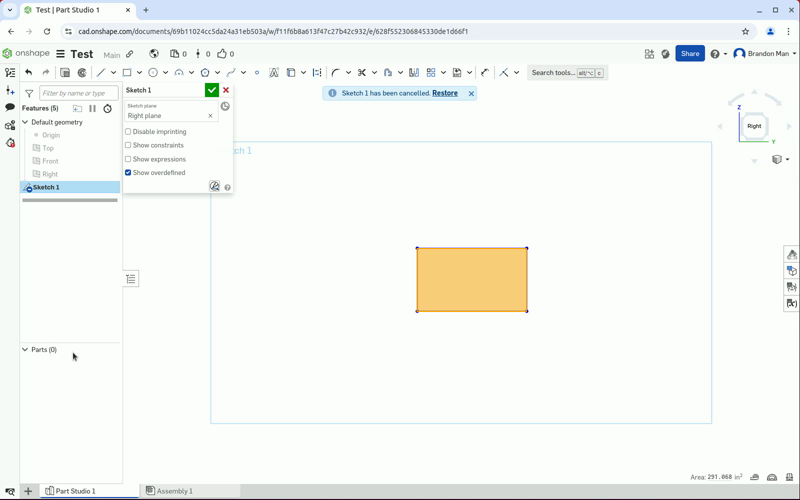
key(shift+e)
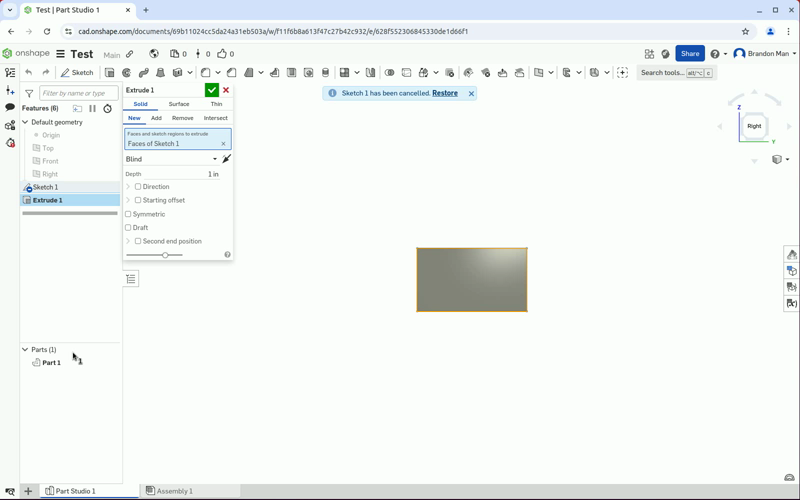
mouse_move(143, 106)
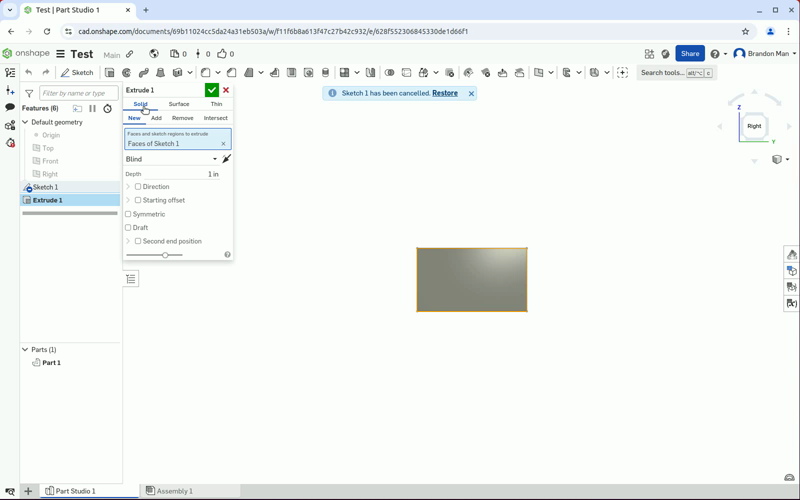
click(143, 106)
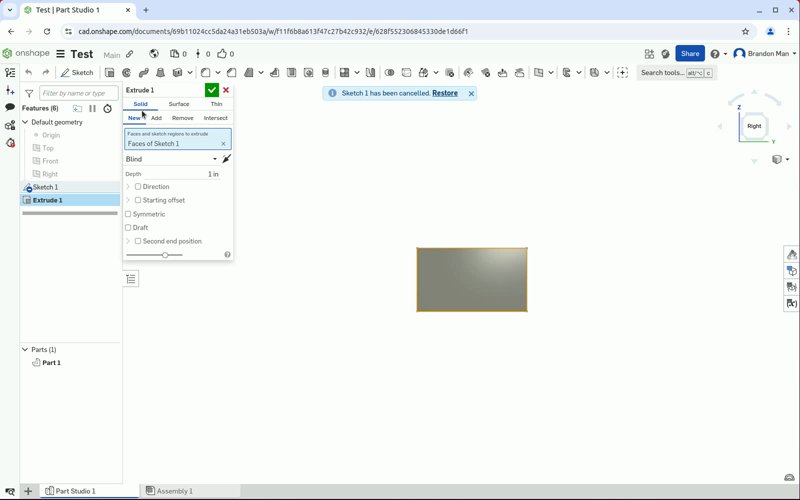
mouse_move(137, 120)
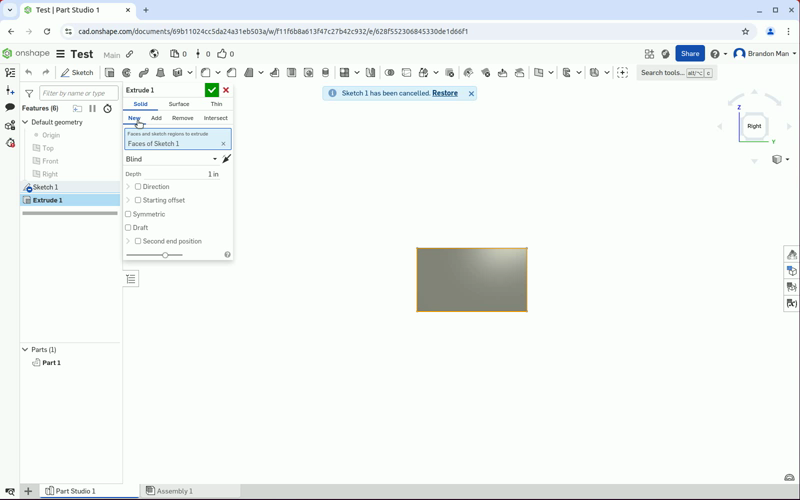
click(137, 120)
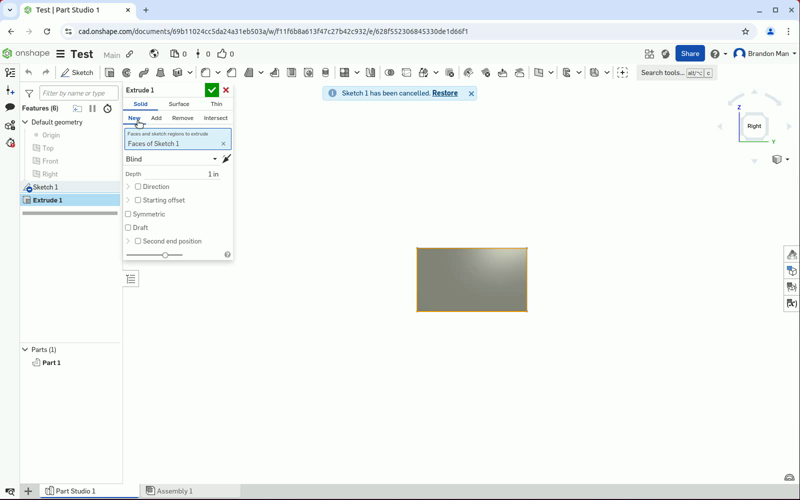
key(tab, 4)
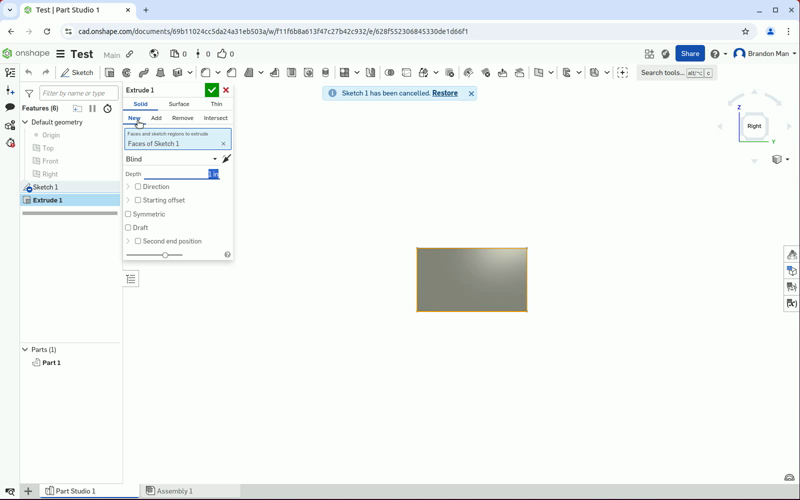
text(0.963)
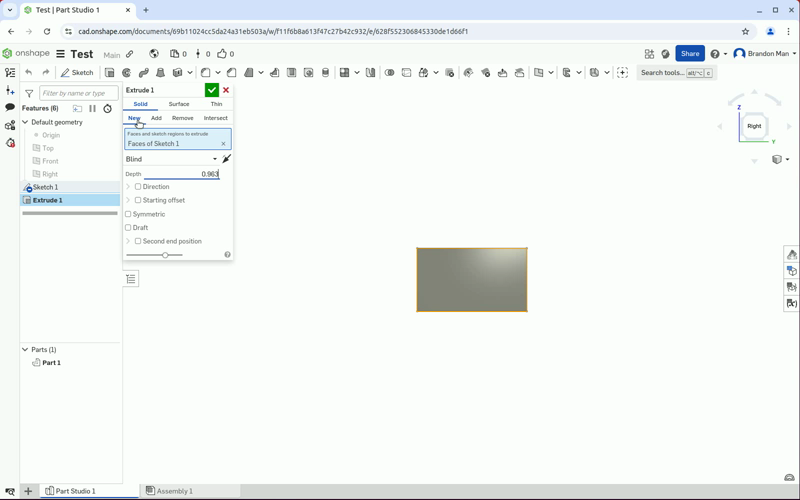
key(enter)
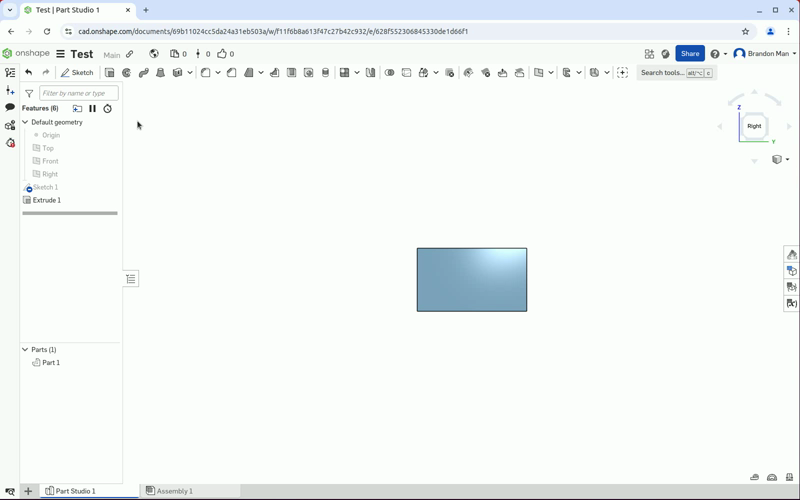
key(shift+h)
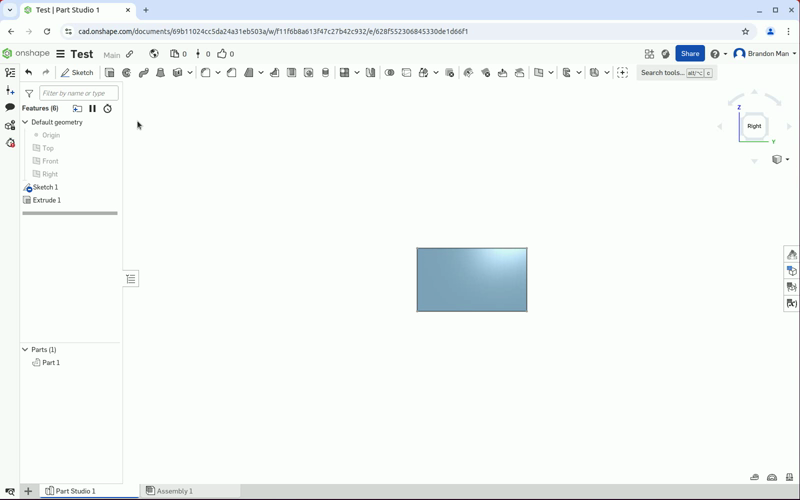
key(shift+h)
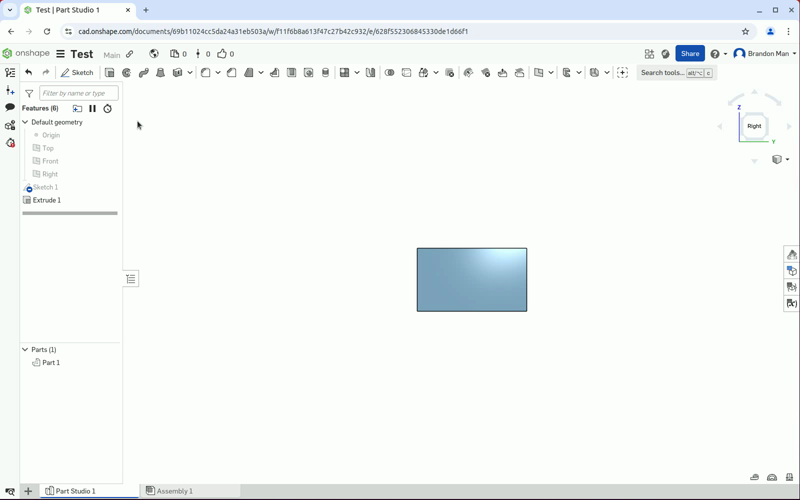
mouse_move(73, 189)
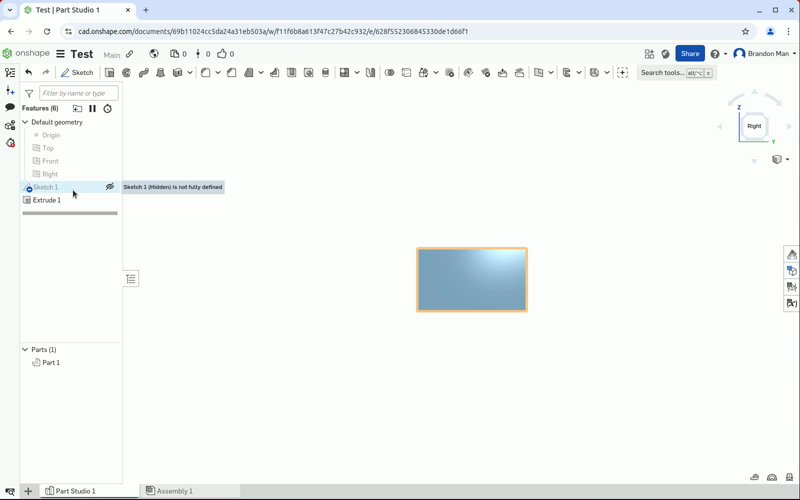
click(73, 189)
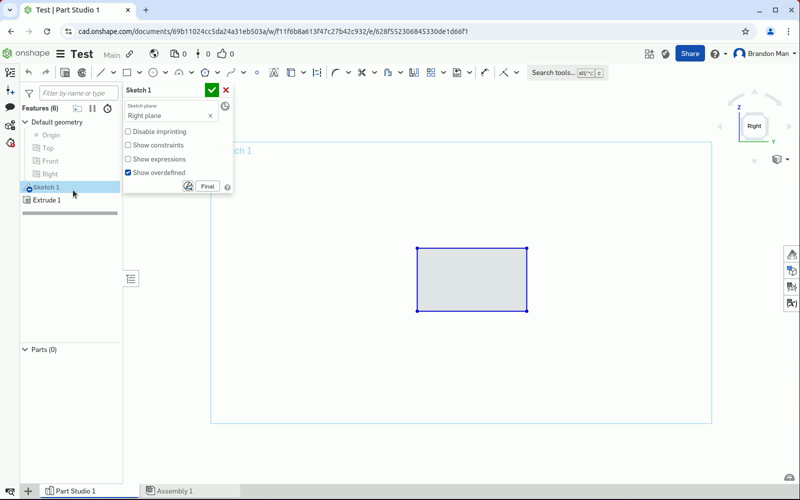
mouse_move(229, 92)
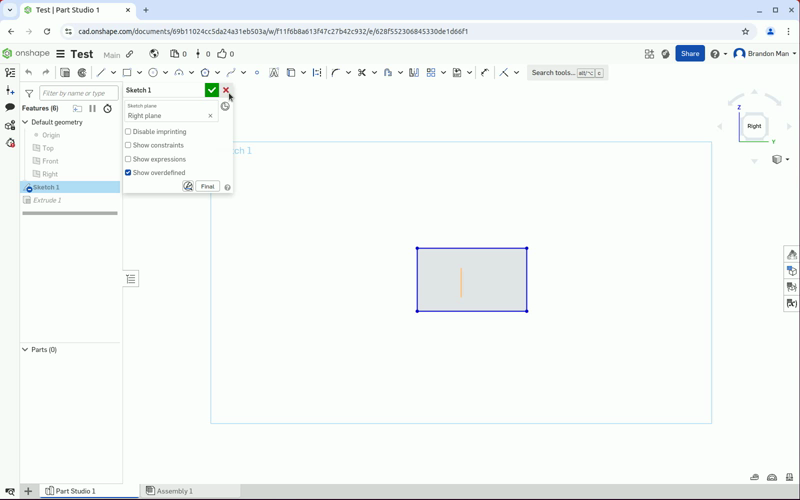
click(229, 92)
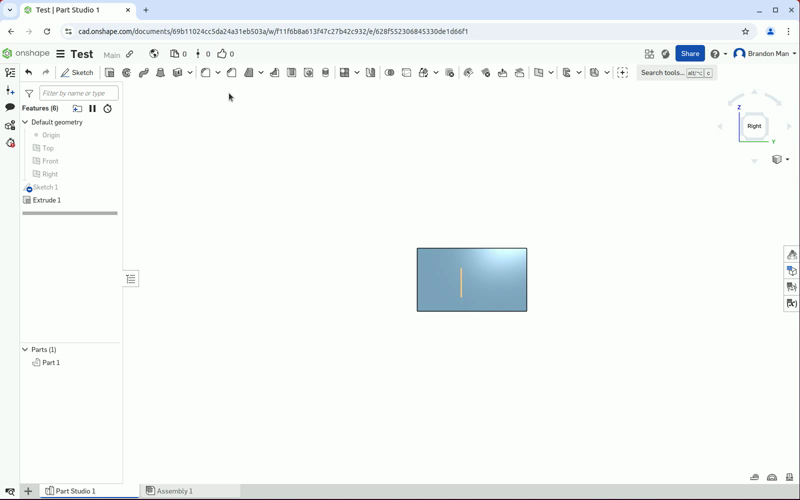
mouse_move(73, 352)
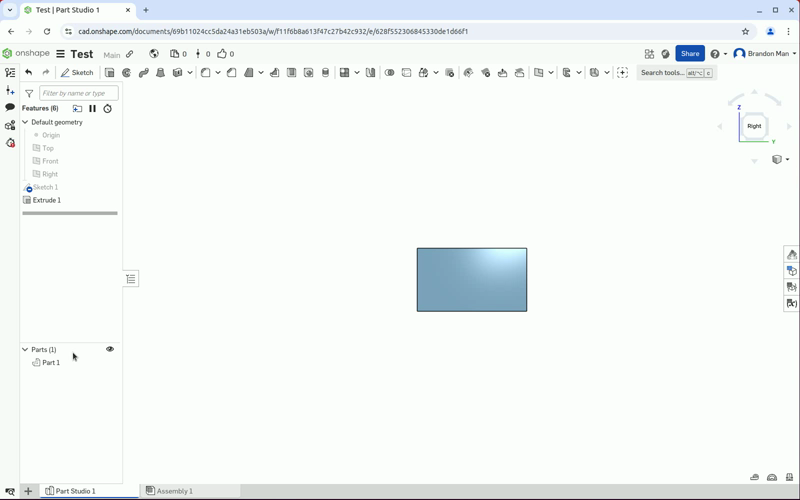
key(y)
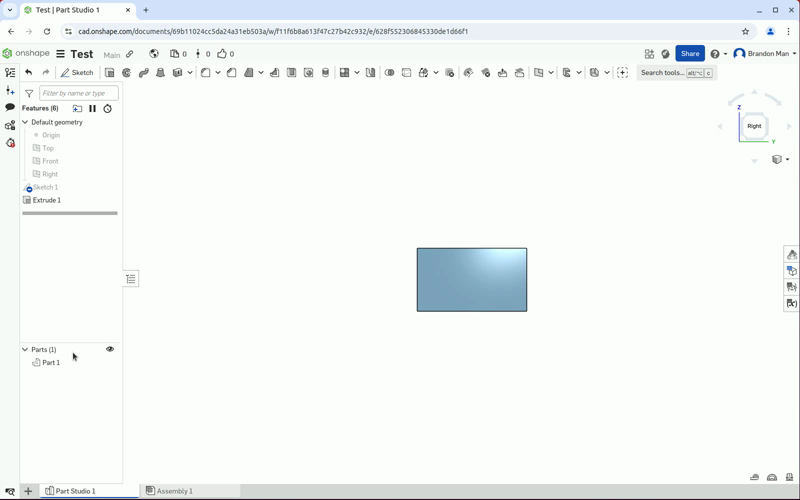
key(shift+p)
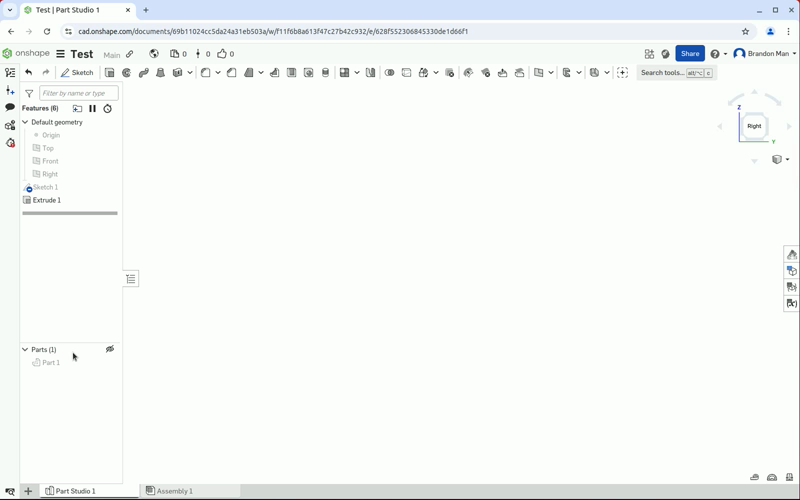
key(space)
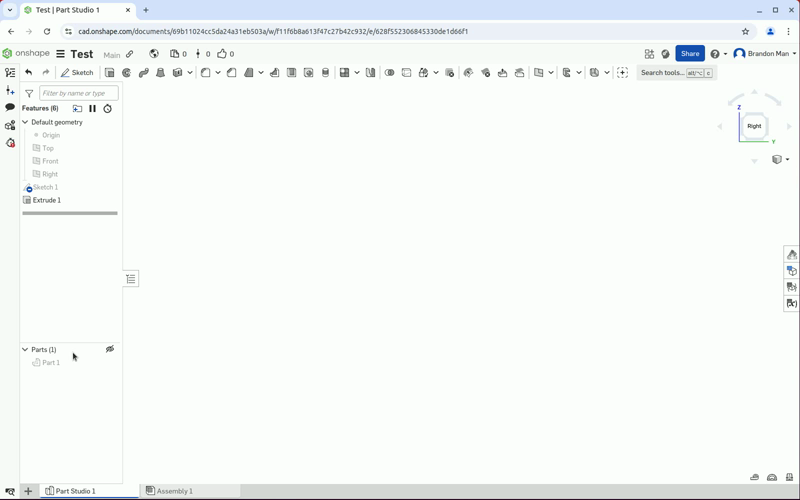
key_down(shift)
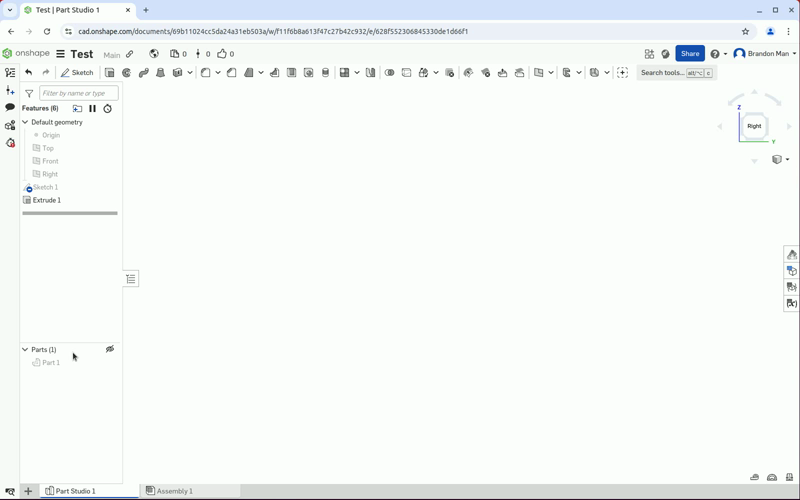
key(right)
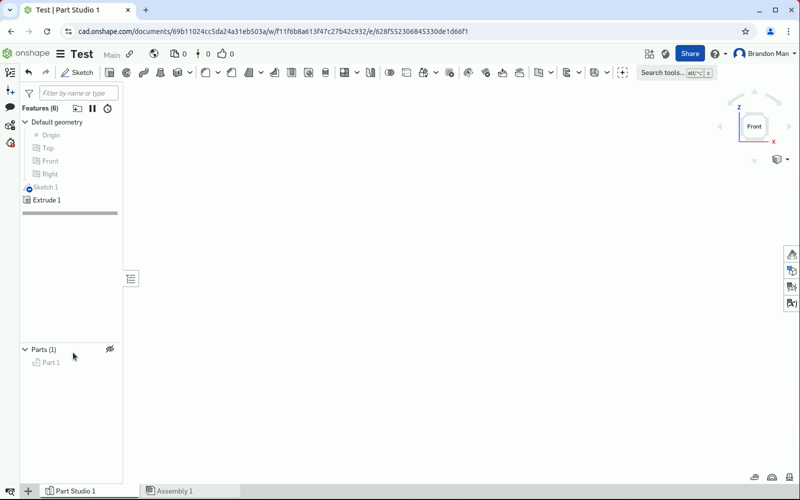
key_up(shift)
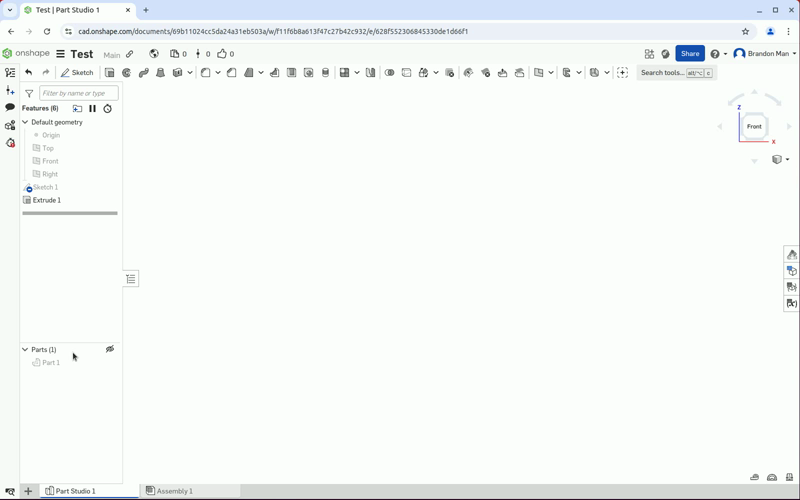
mouse_move(73, 352)
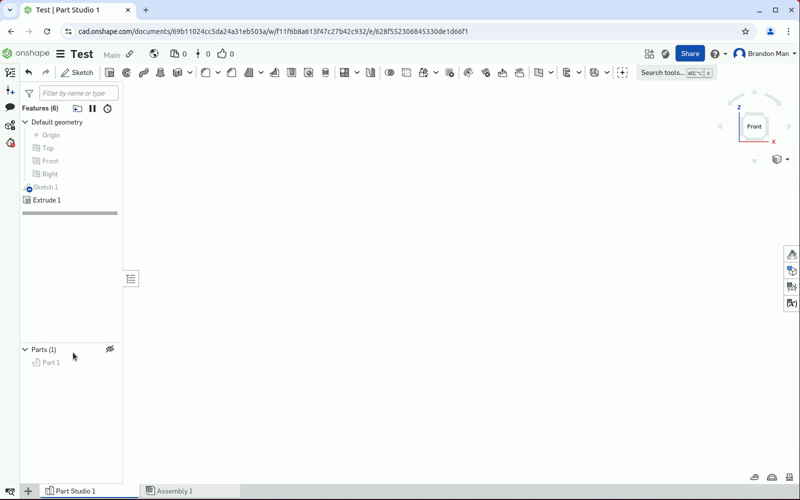
key(shift+y)
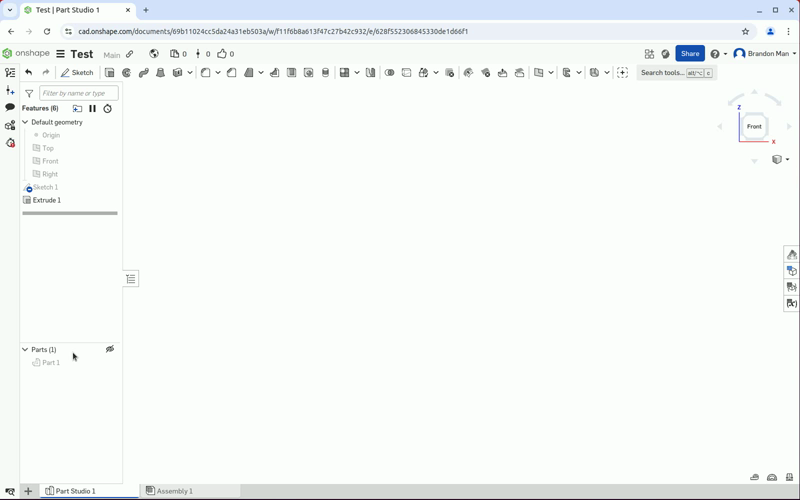
key(shift+s)
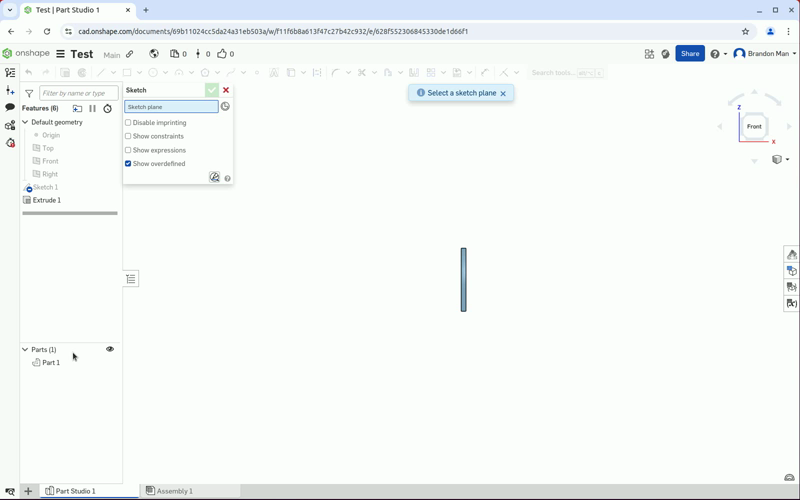
mouse_move(73, 163)
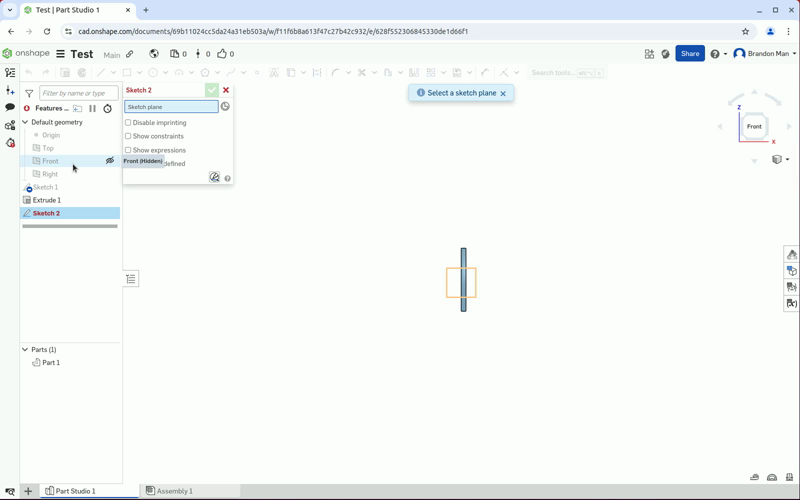
click(73, 163)
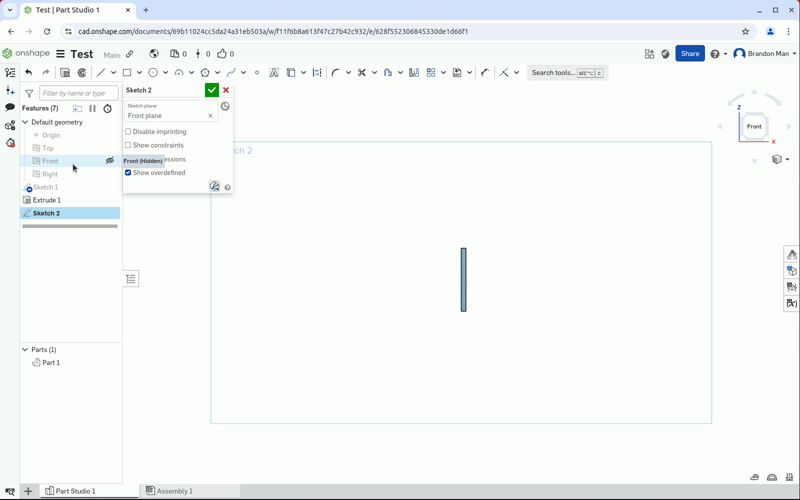
mouse_move(73, 352)
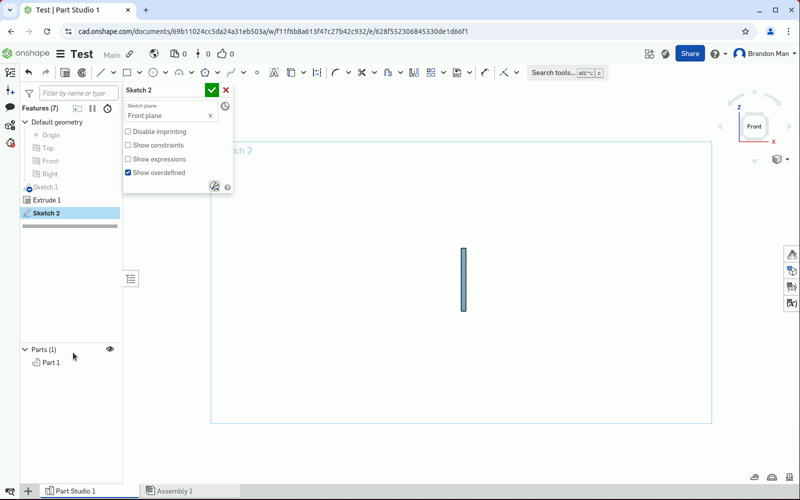
key(y)
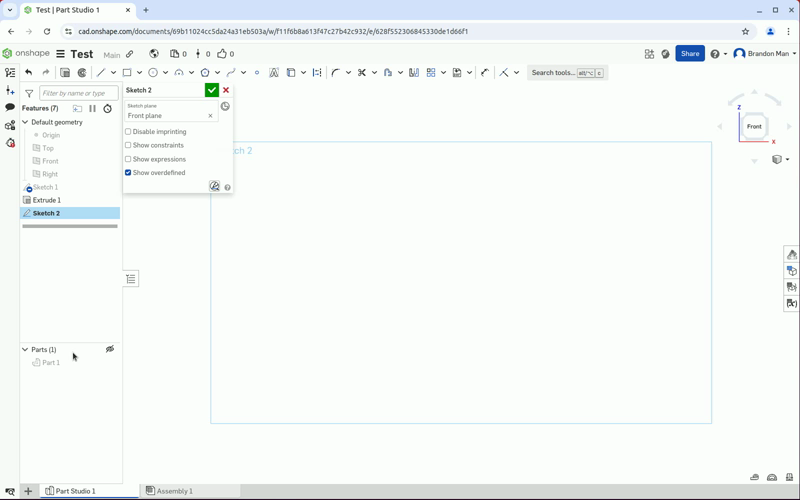
key(l)
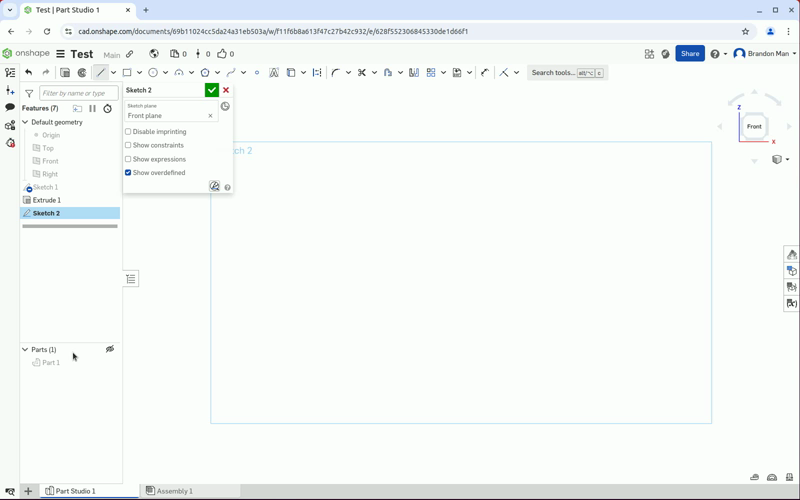
key_down(shift)
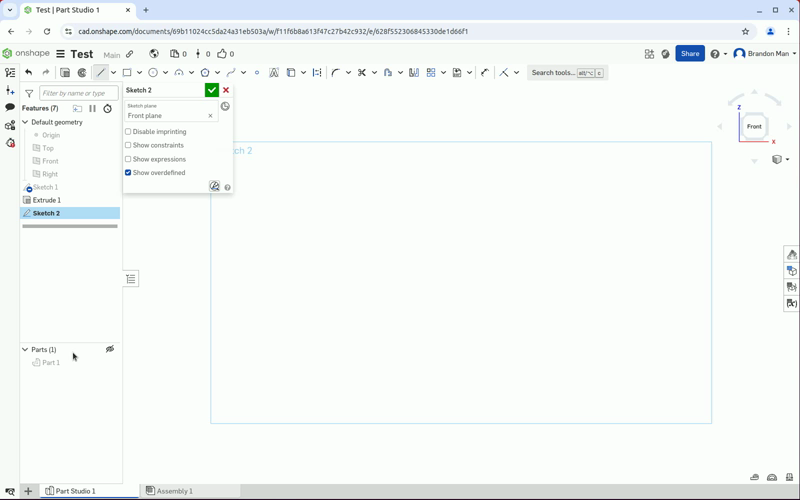
mouse_move(487, 311)
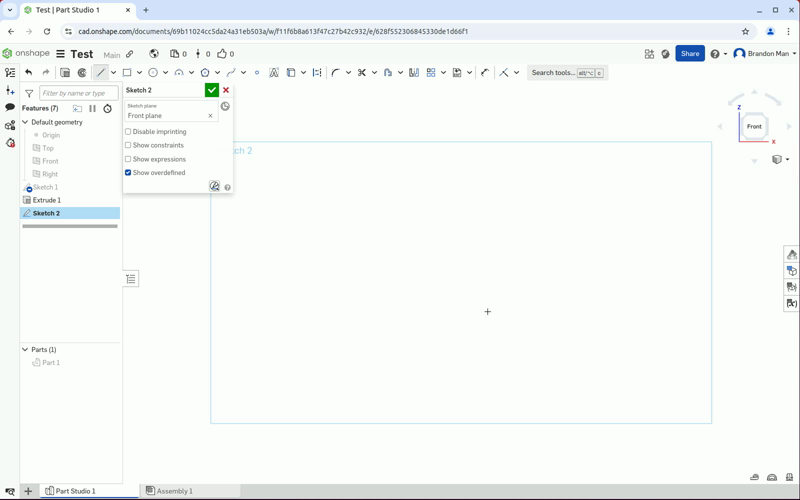
click(487, 311)
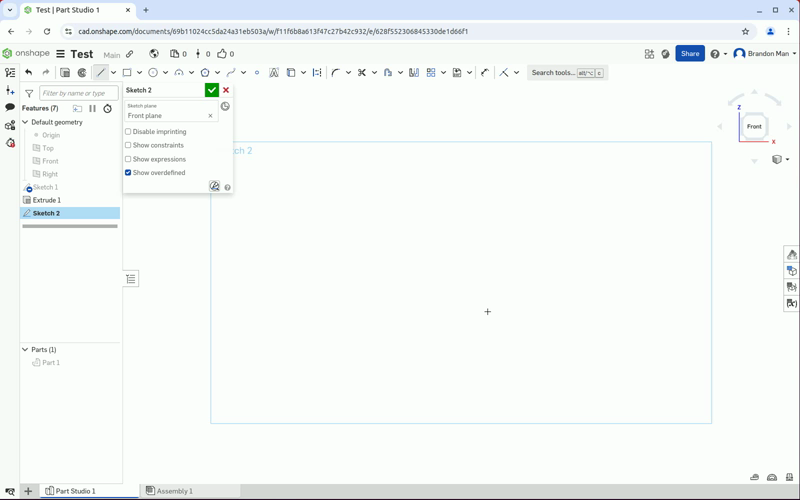
key_up(shift)
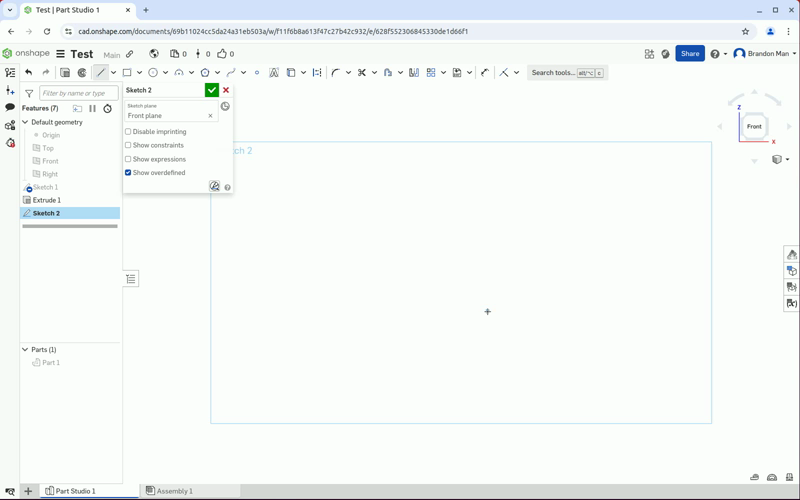
key_down(shift)
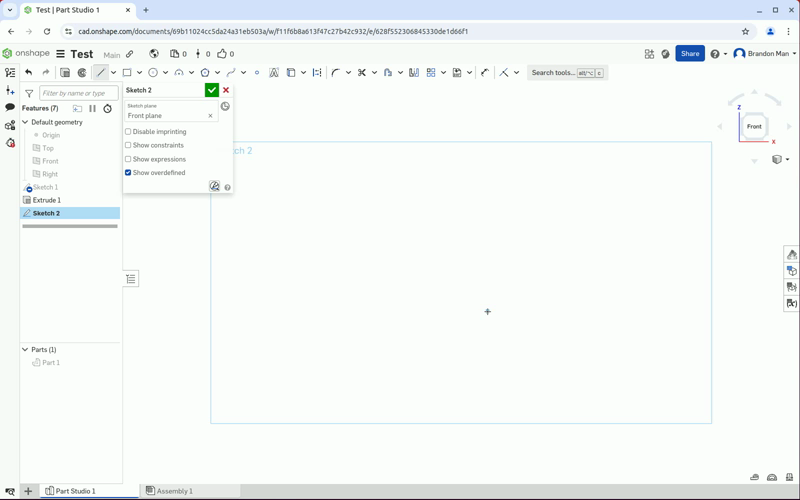
mouse_move(565, 311)
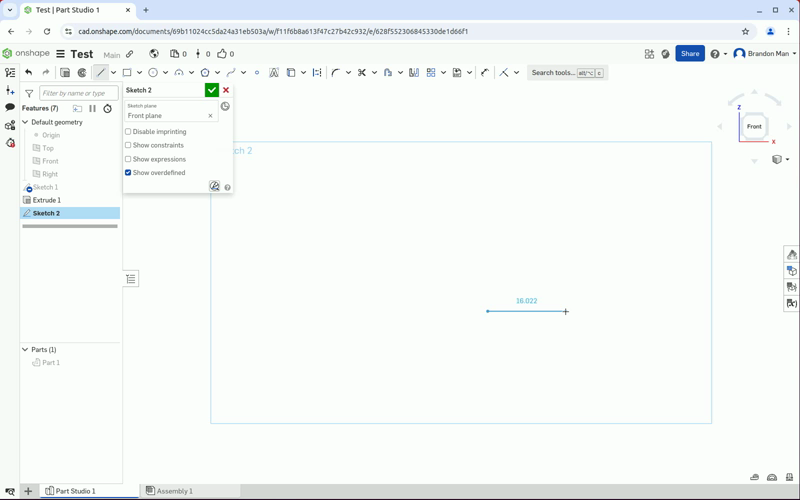
click(565, 311)
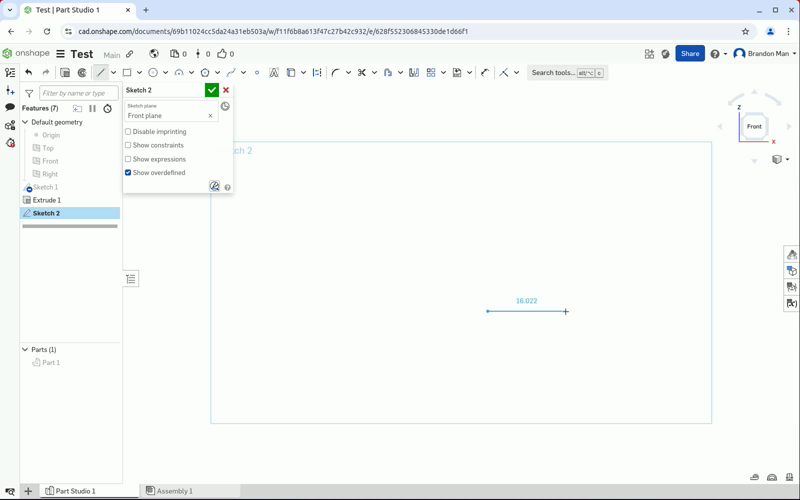
key_up(shift)
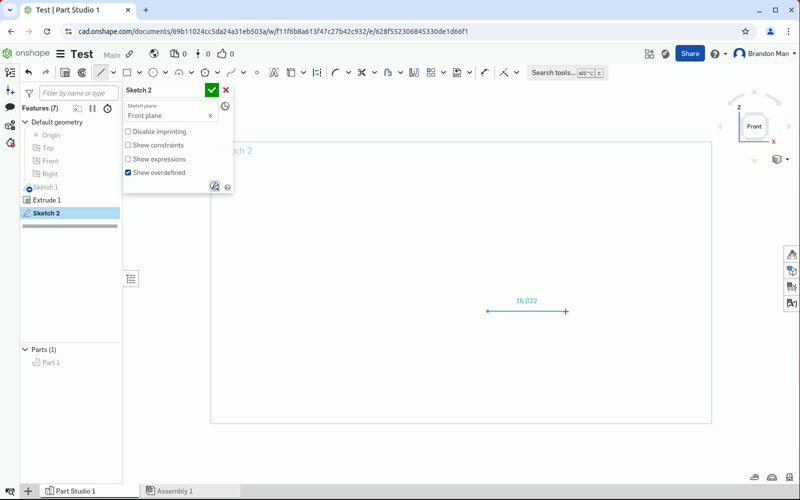
key_down(shift)
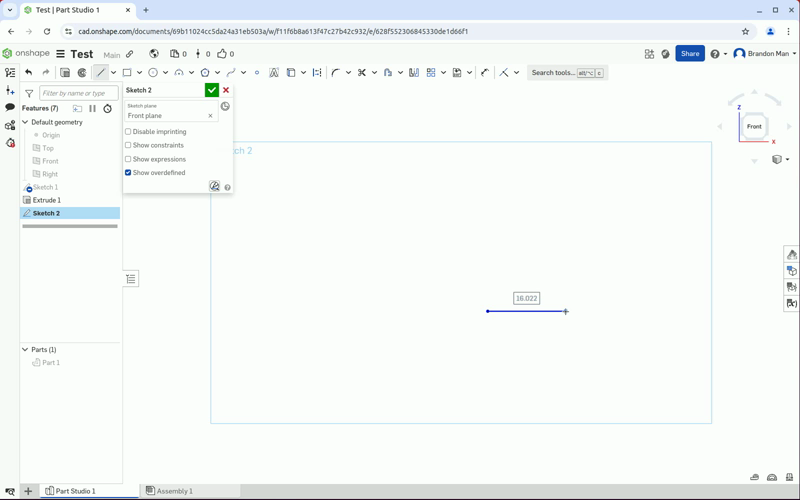
mouse_move(565, 248)
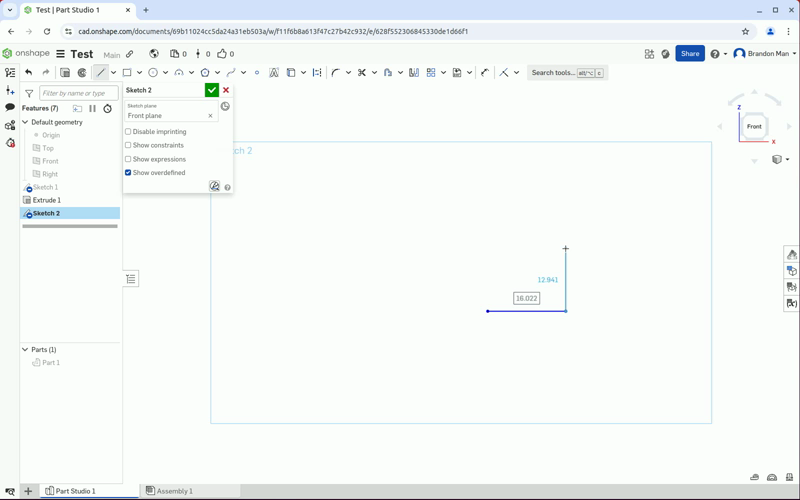
click(565, 248)
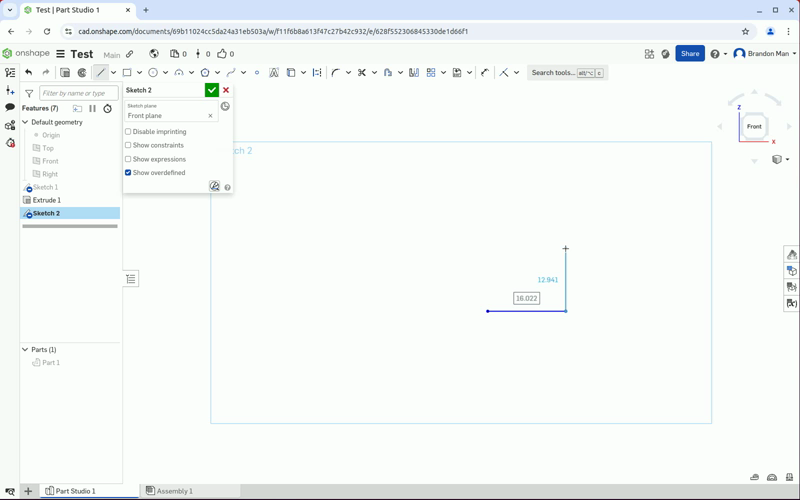
key_up(shift)
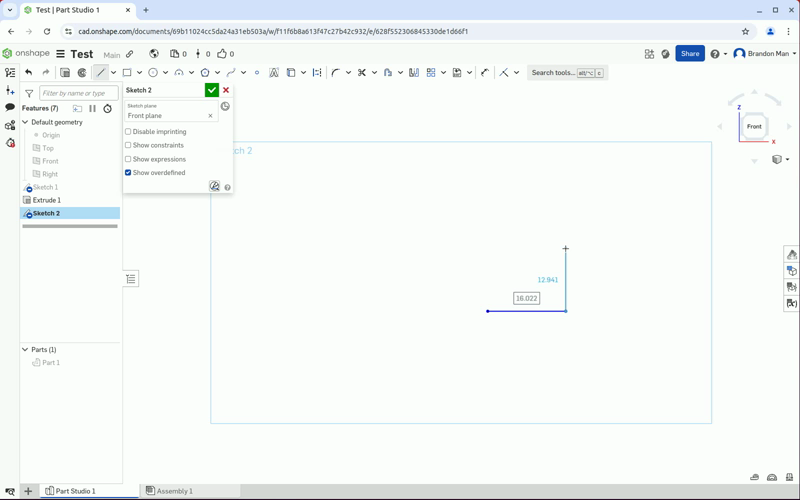
key_down(shift)
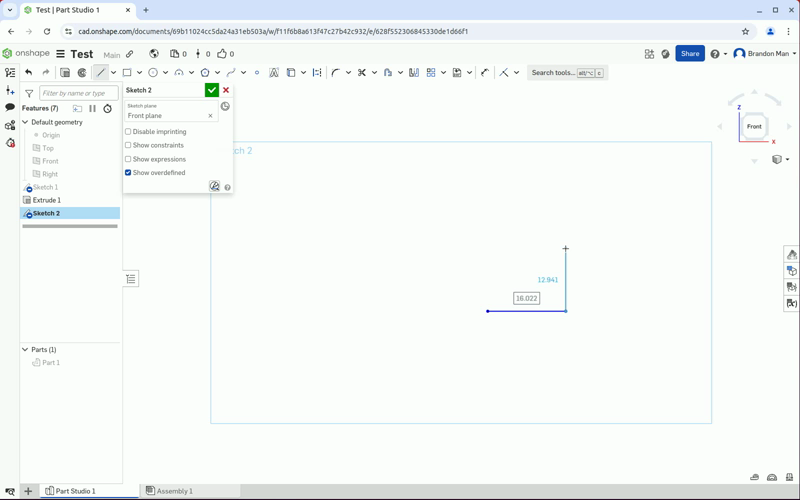
mouse_move(487, 248)
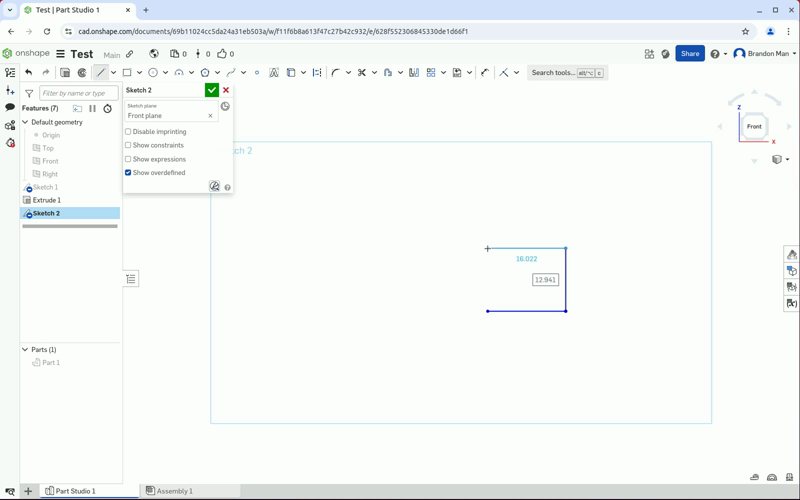
click(487, 248)
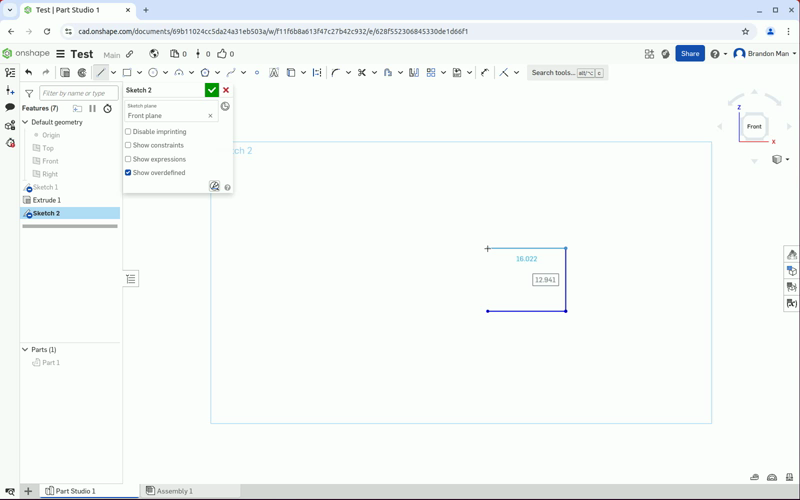
key_up(shift)
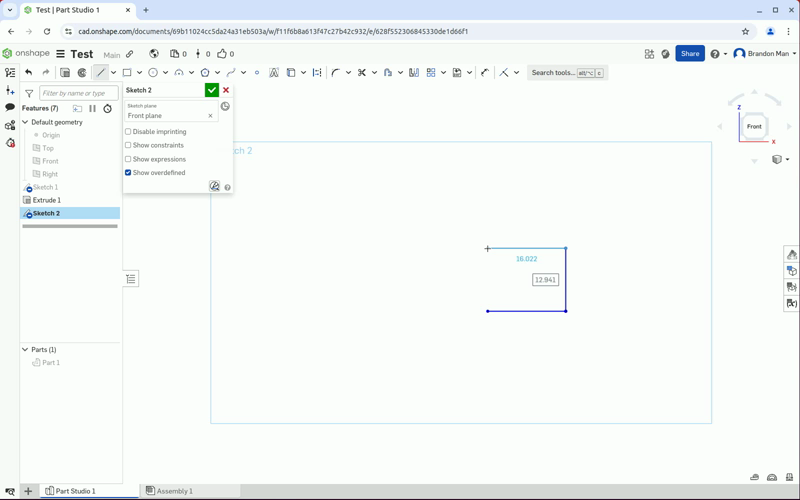
key_down(shift)
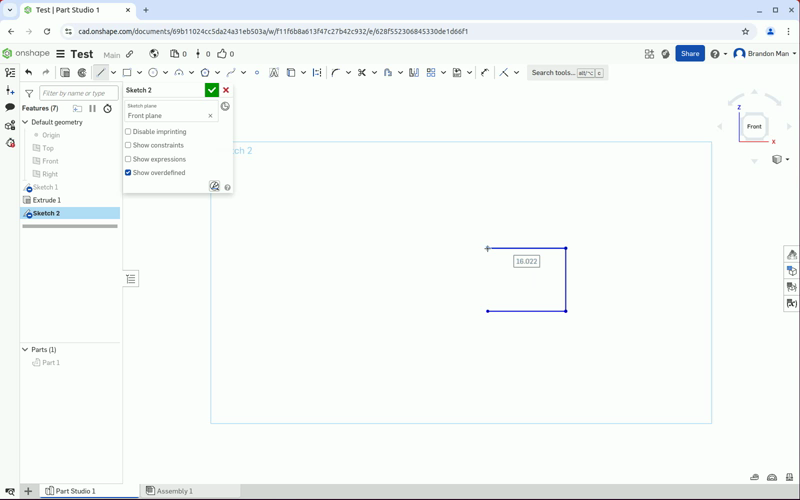
mouse_move(487, 311)
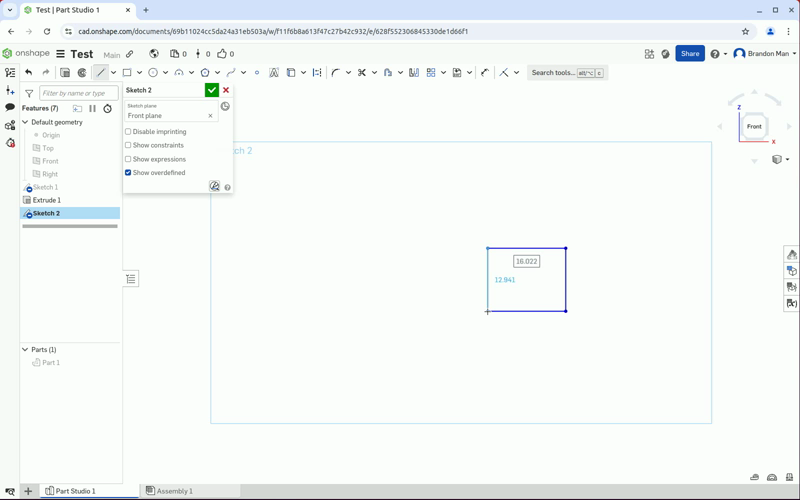
key_up(shift)
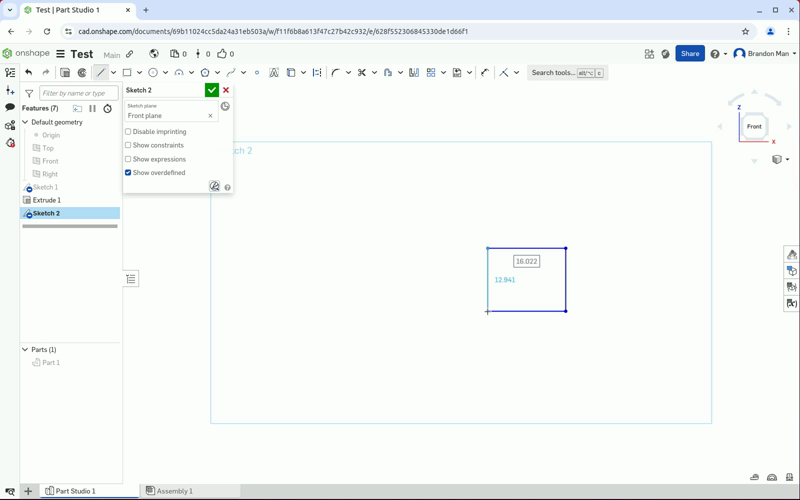
click(487, 311)
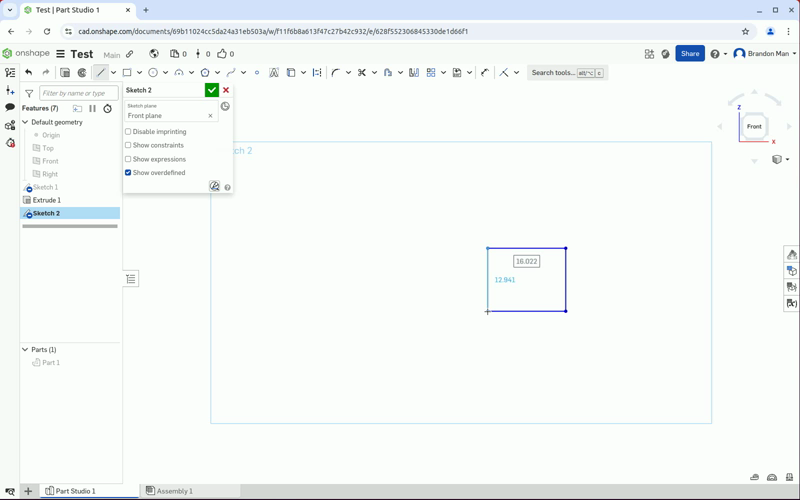
key(esc)
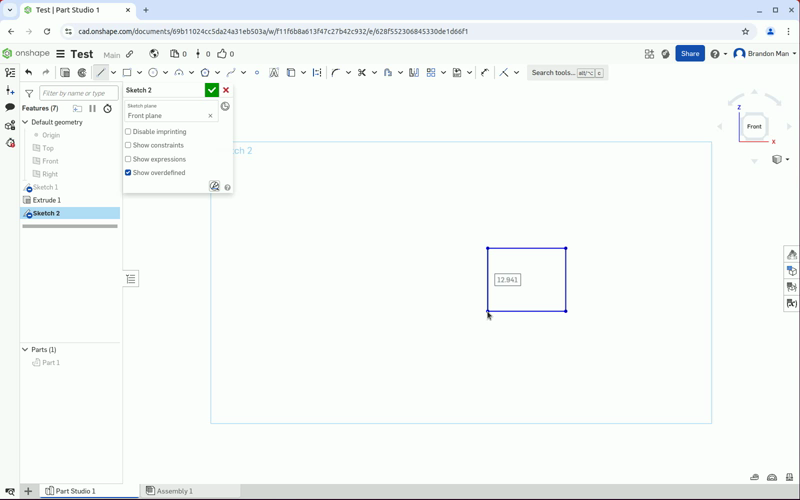
mouse_move(505, 267)
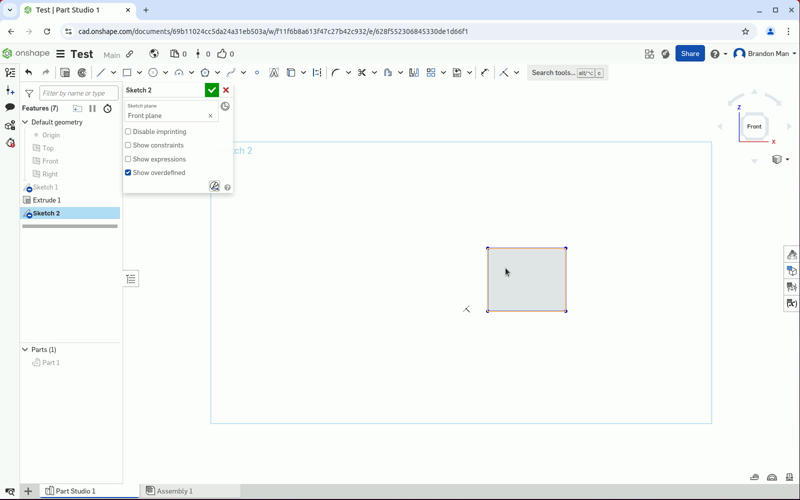
click(505, 267)
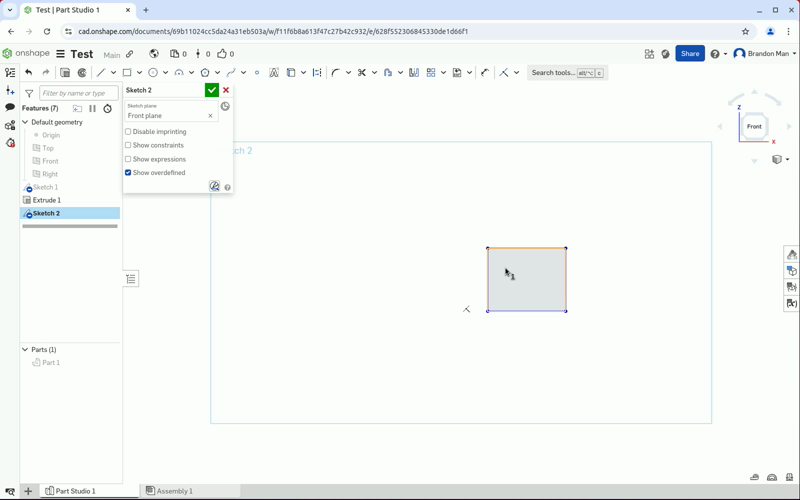
mouse_move(73, 352)
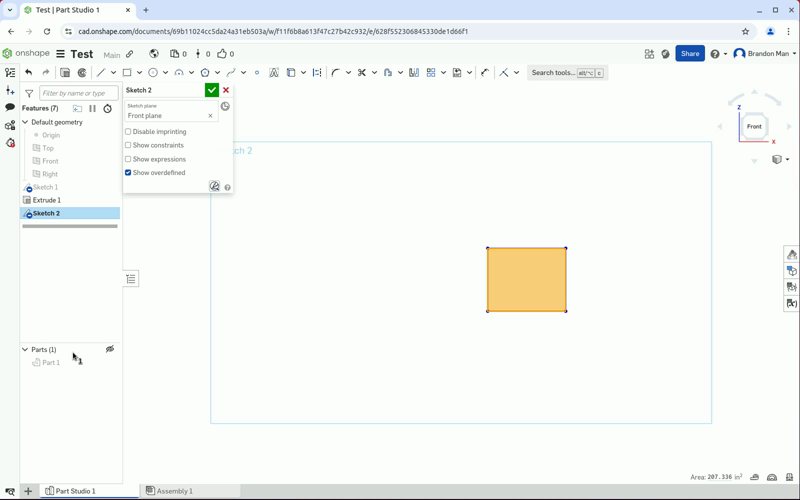
key(shift+y)
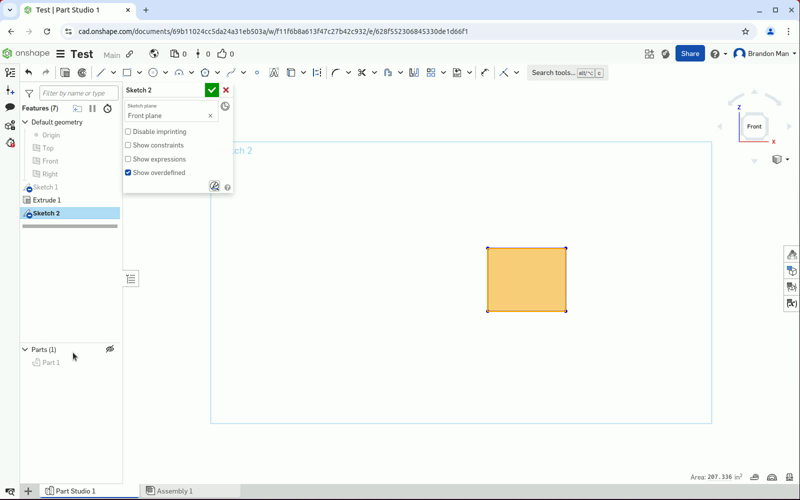
key(shift+e)
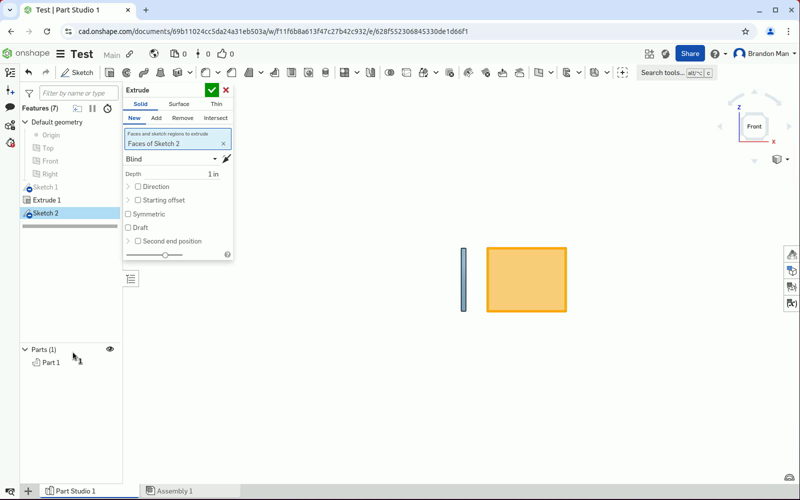
mouse_move(143, 106)
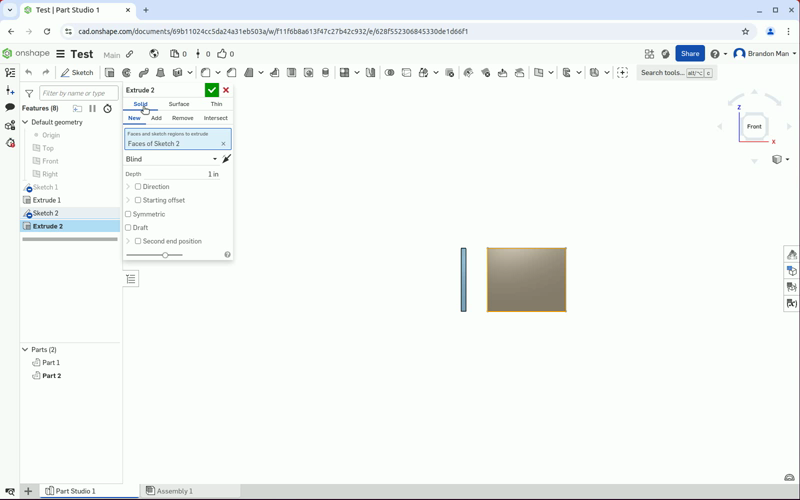
click(143, 106)
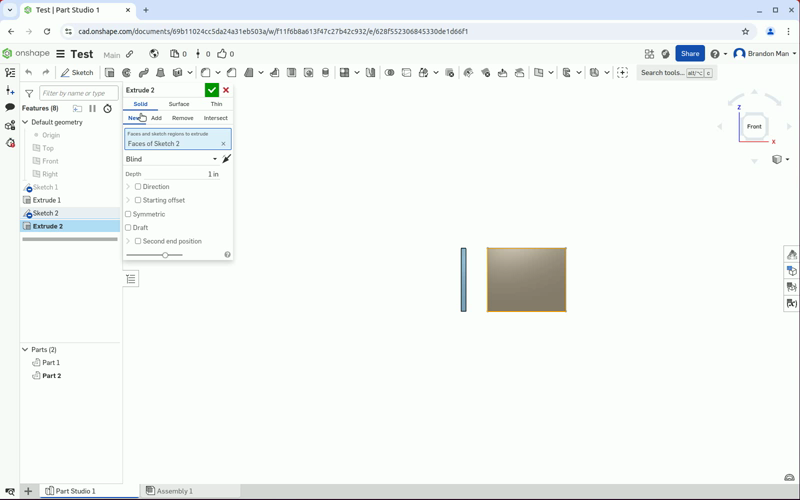
mouse_move(137, 120)
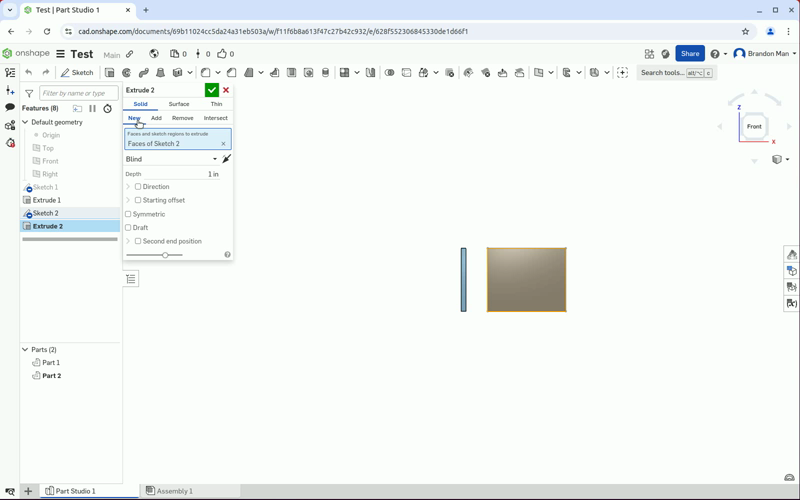
click(137, 120)
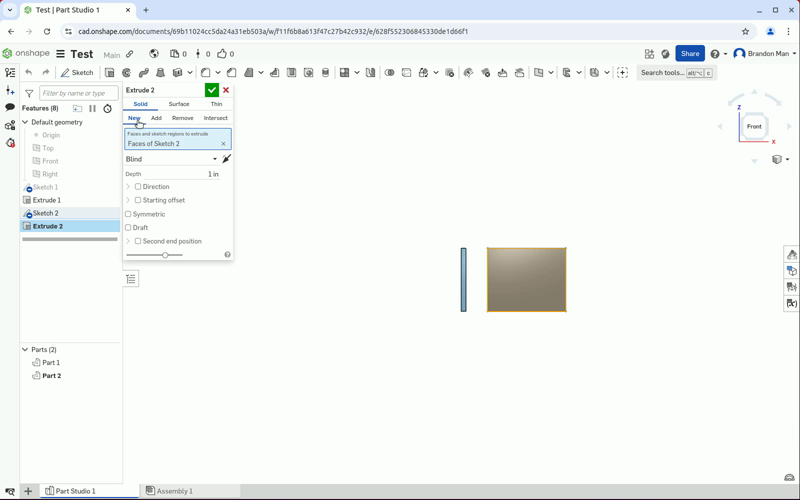
key(tab, 4)
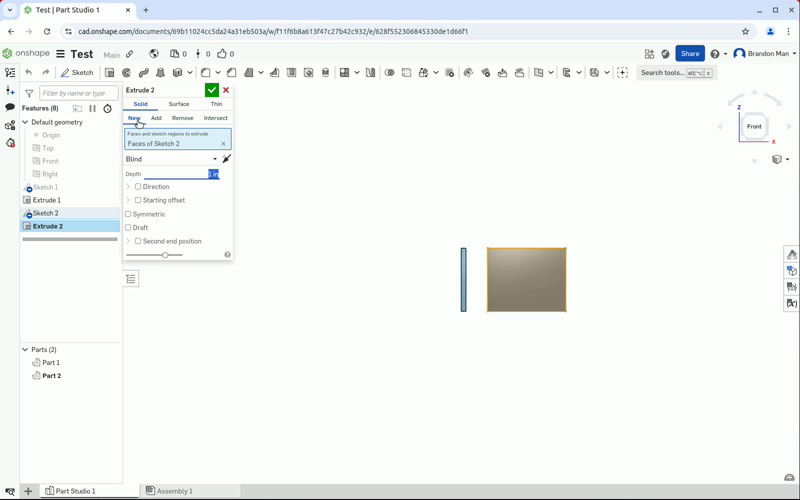
text(0.963)
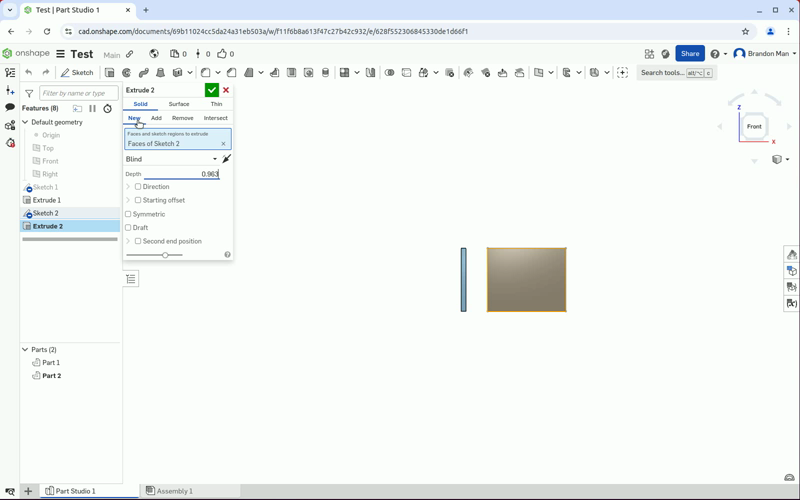
key(enter)
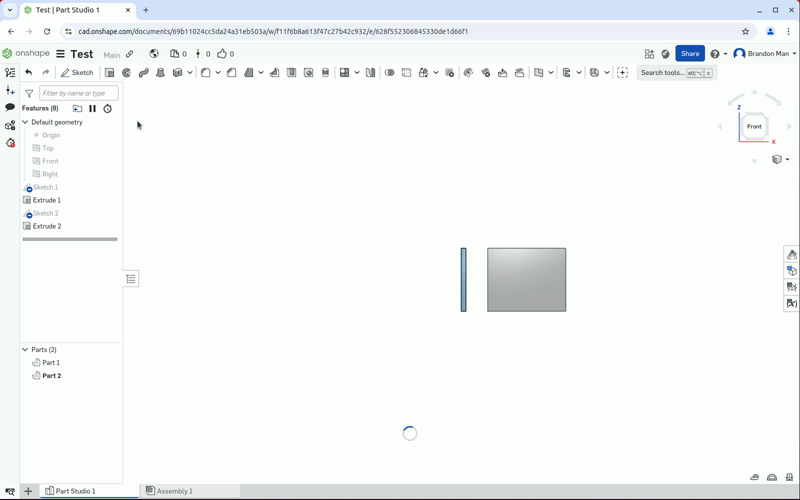
key(shift+h)
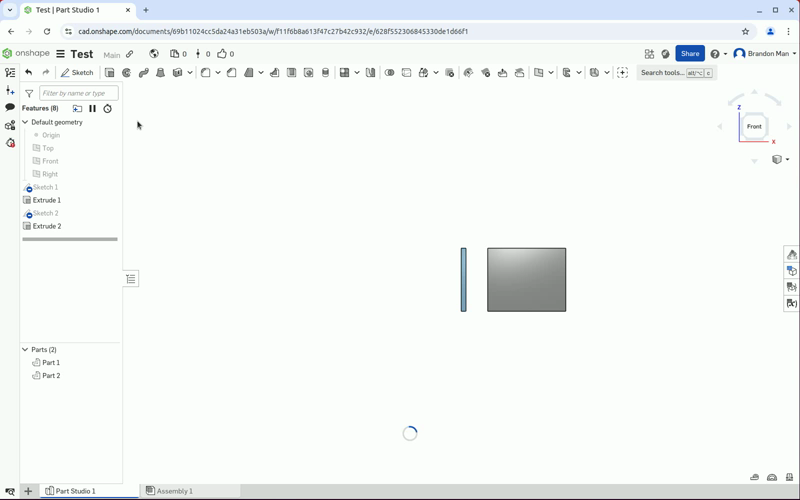
key(shift+h)
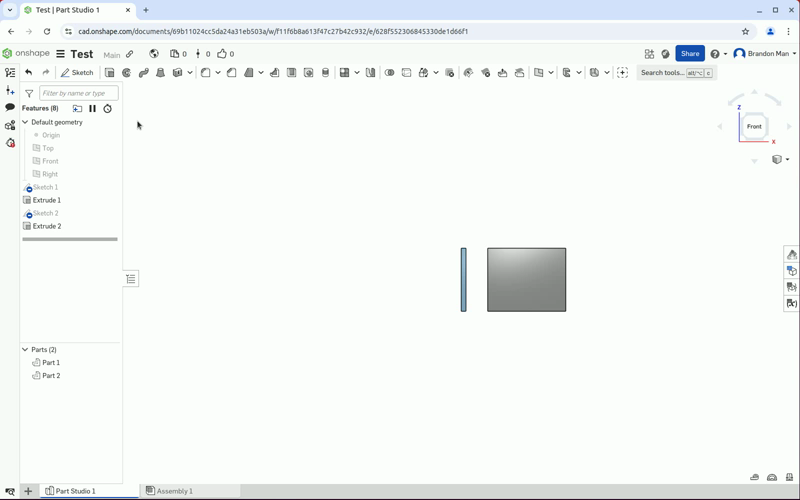
mouse_move(73, 189)
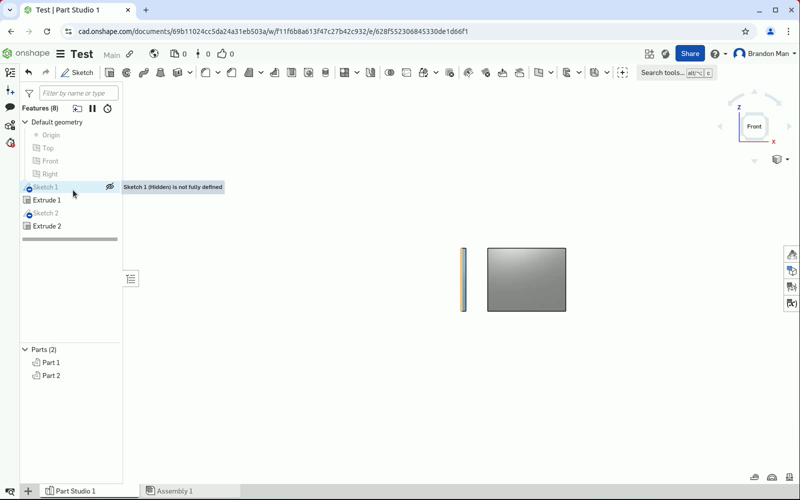
click(73, 189)
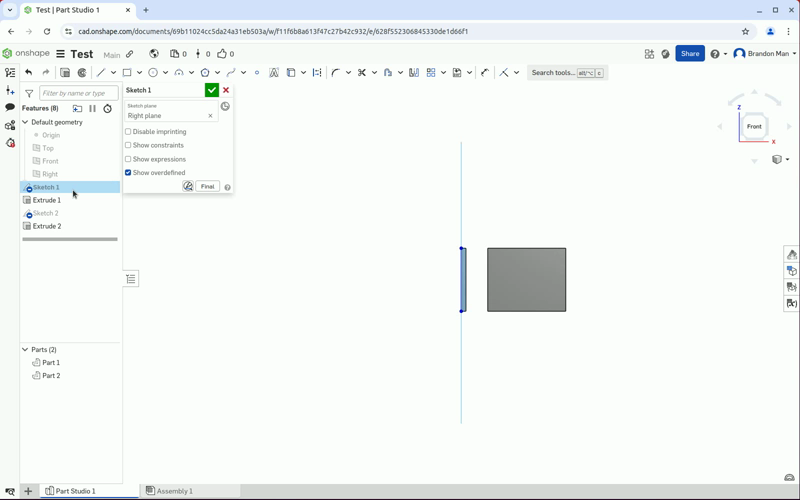
mouse_move(229, 92)
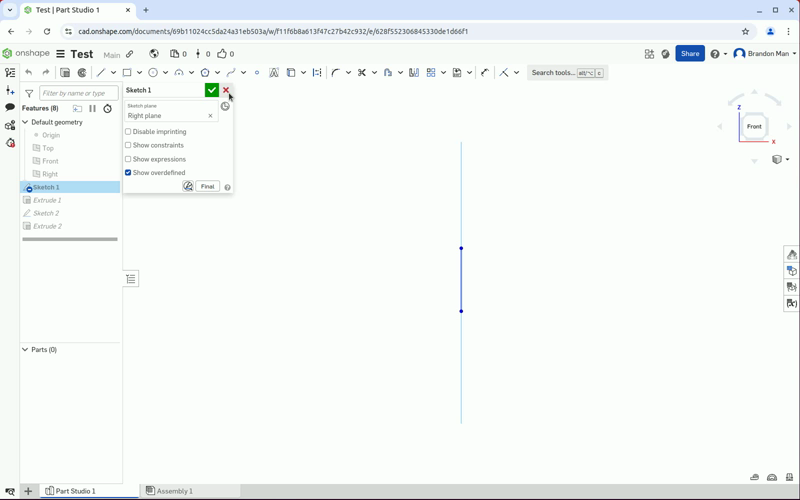
click(229, 92)
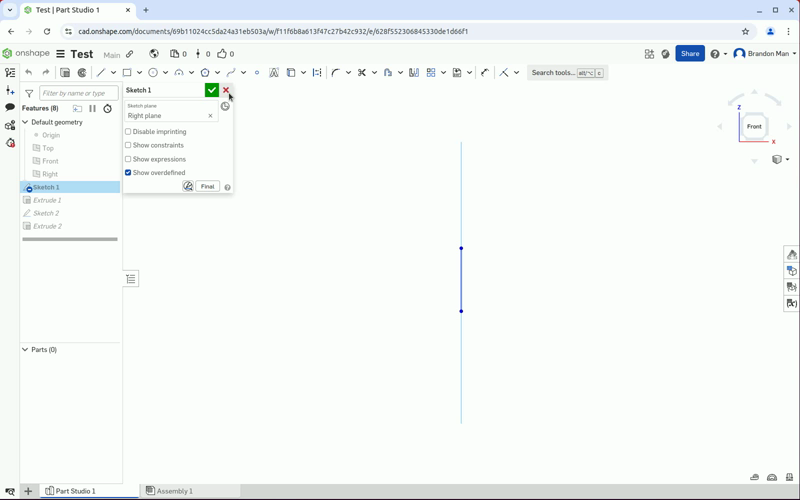
key(shift+s)
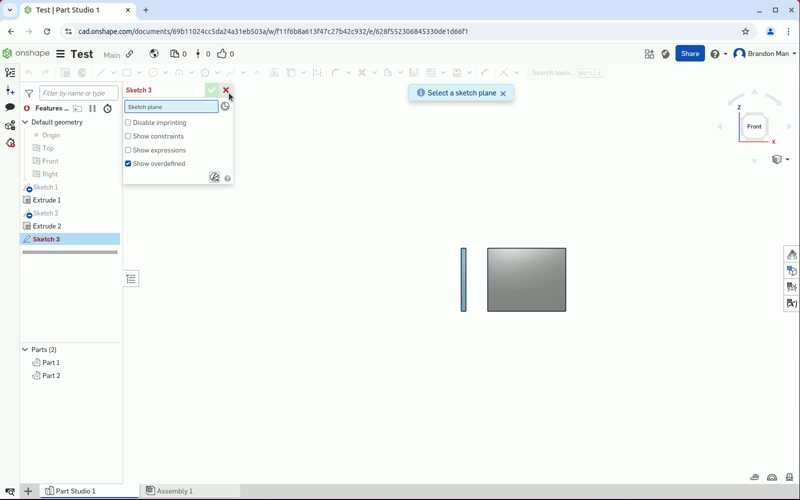
mouse_move(73, 163)
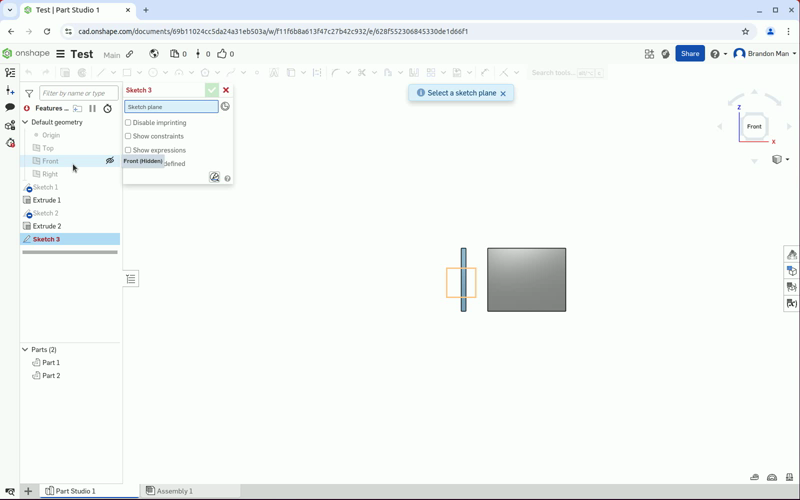
click(73, 163)
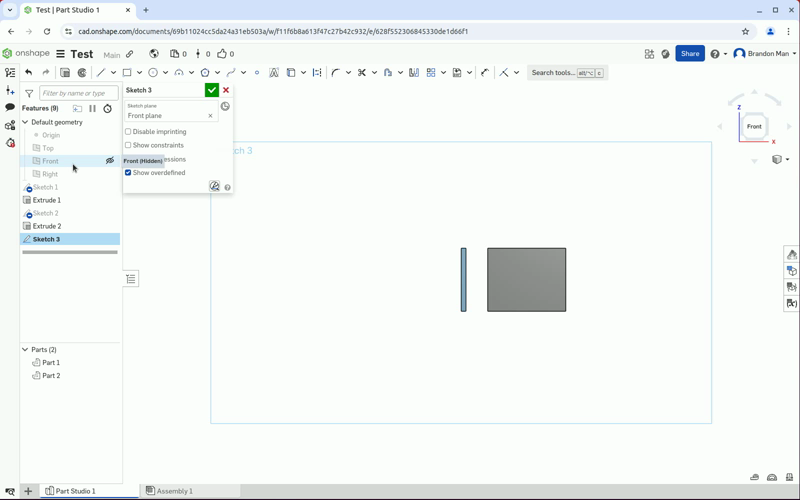
mouse_move(73, 352)
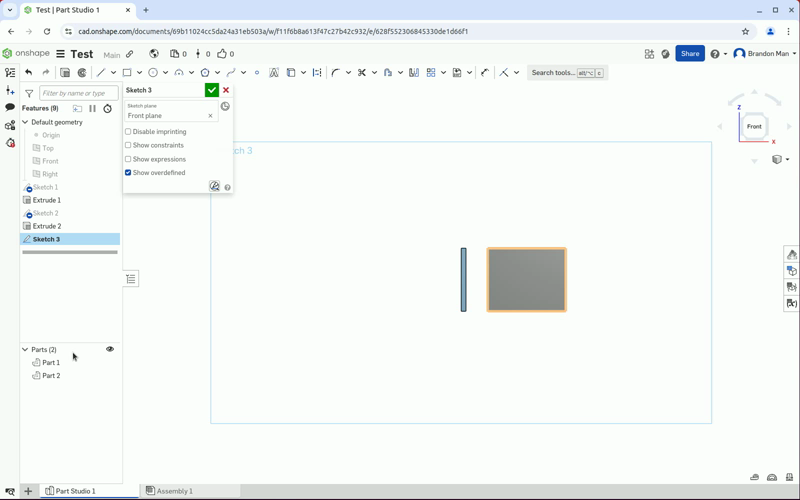
key(y)
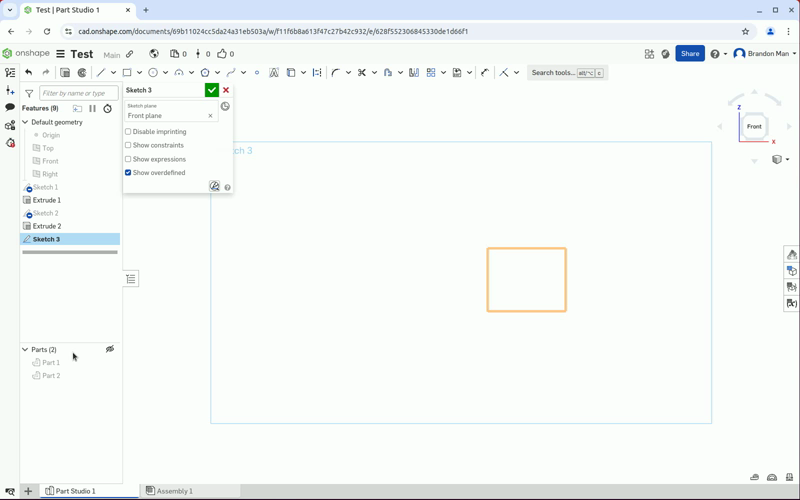
key(l)
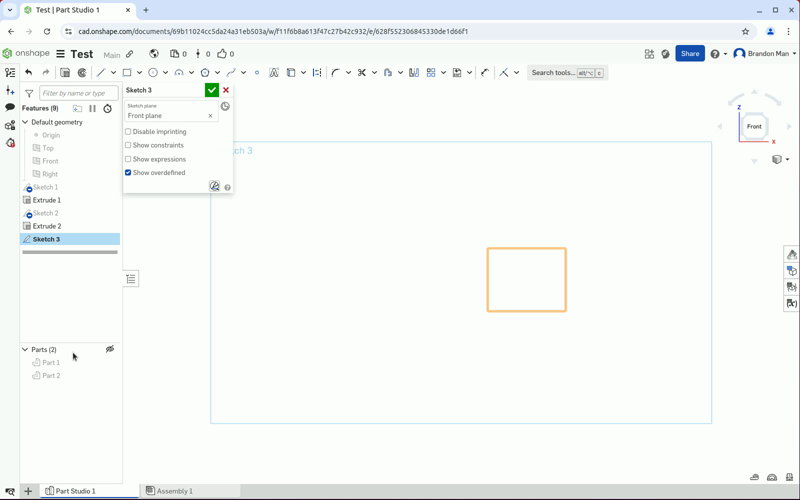
key_down(shift)
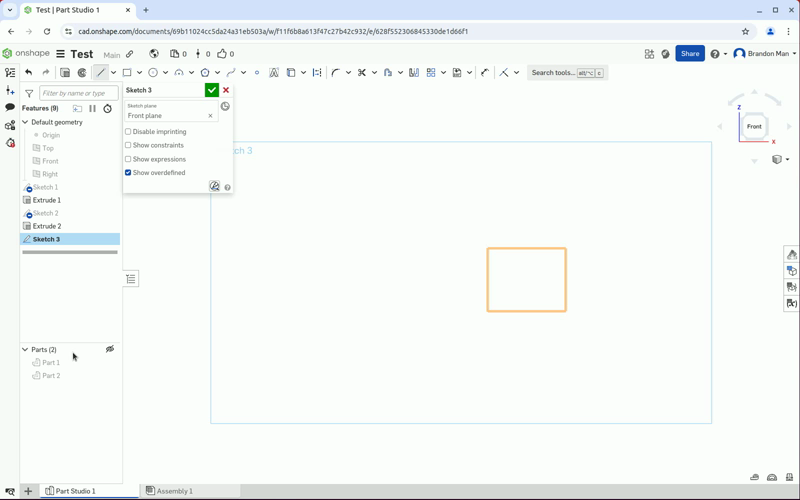
mouse_move(399, 266)
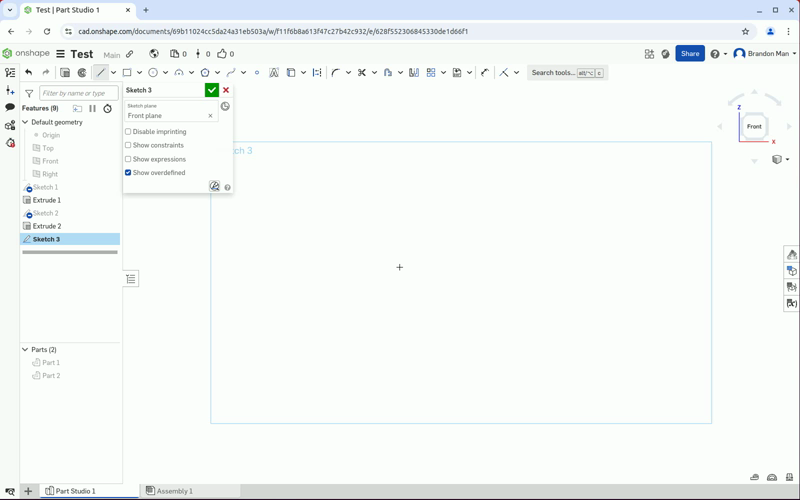
click(399, 266)
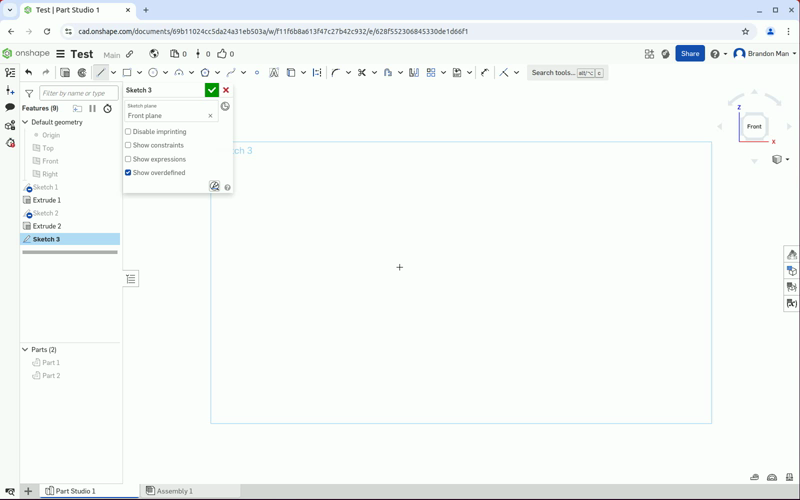
key_up(shift)
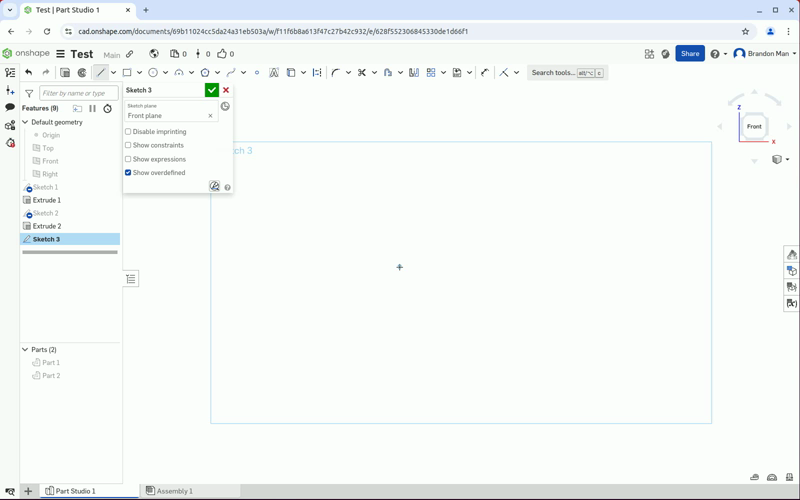
key_down(shift)
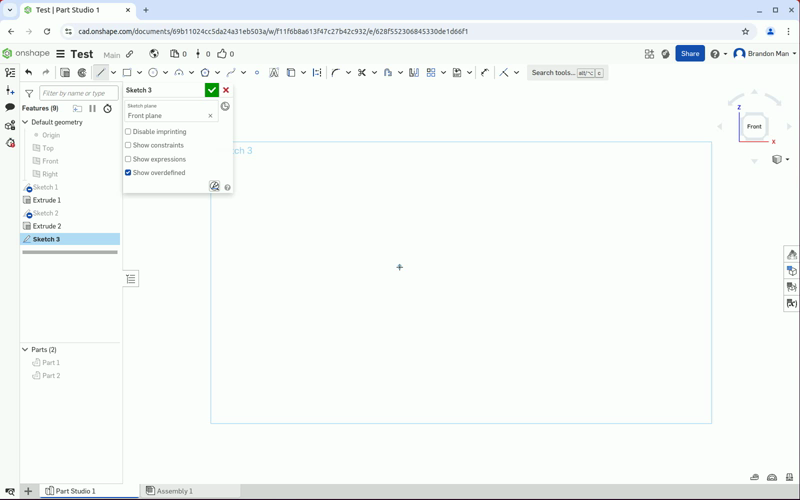
mouse_move(429, 266)
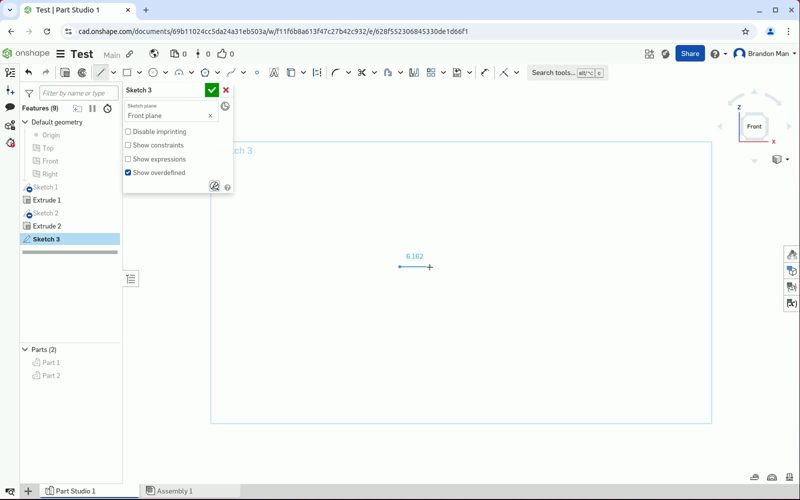
mouse_move(400, 266)
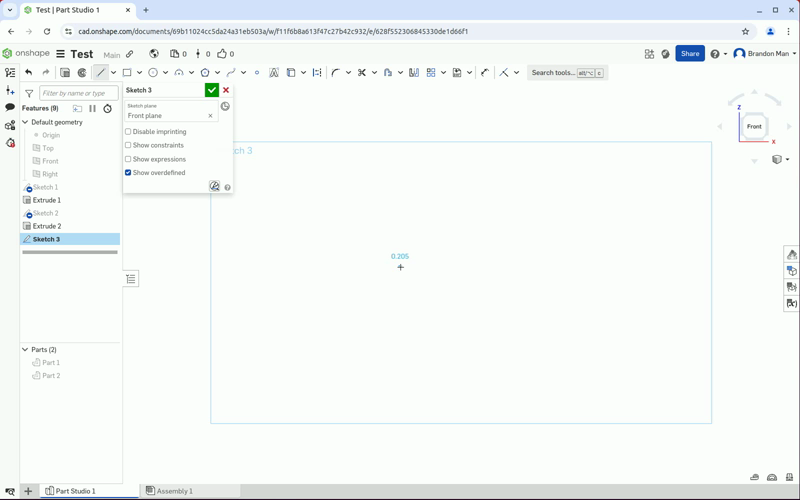
scroll(6)
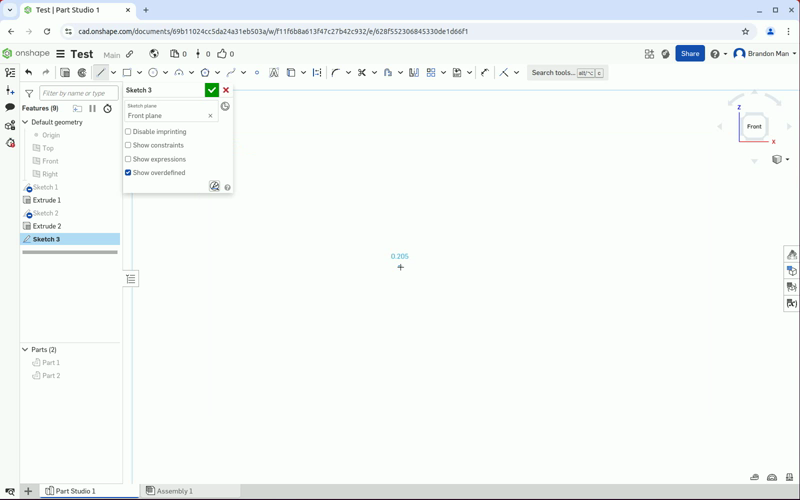
scroll(6)
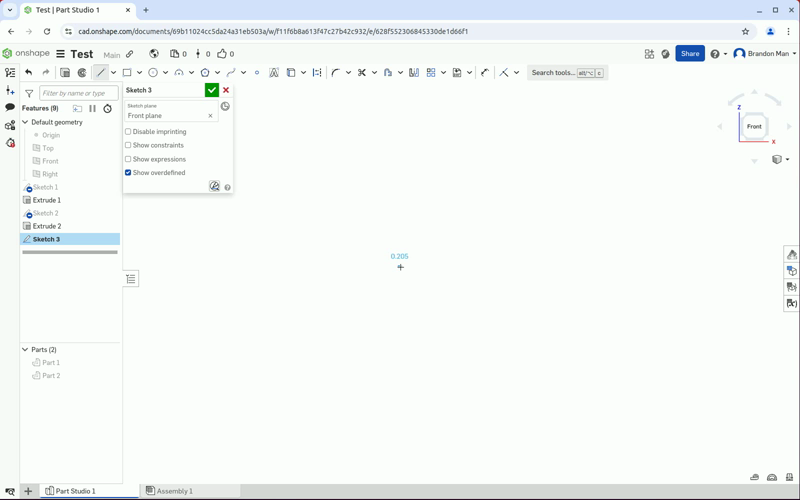
scroll(6)
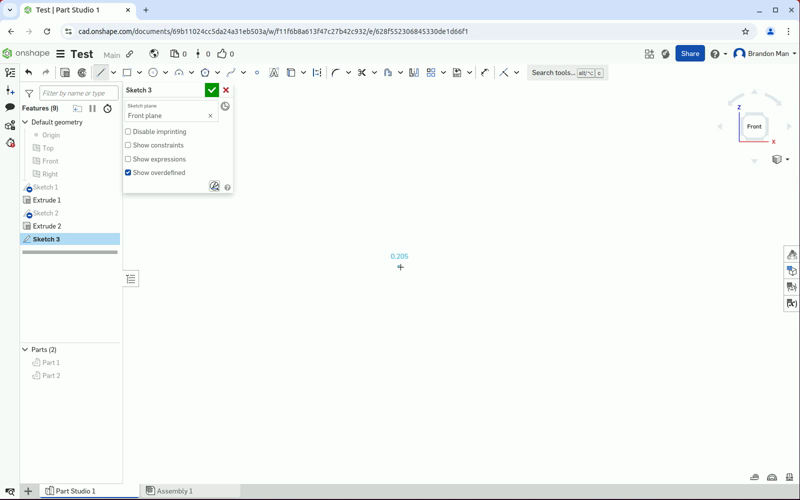
scroll(6)
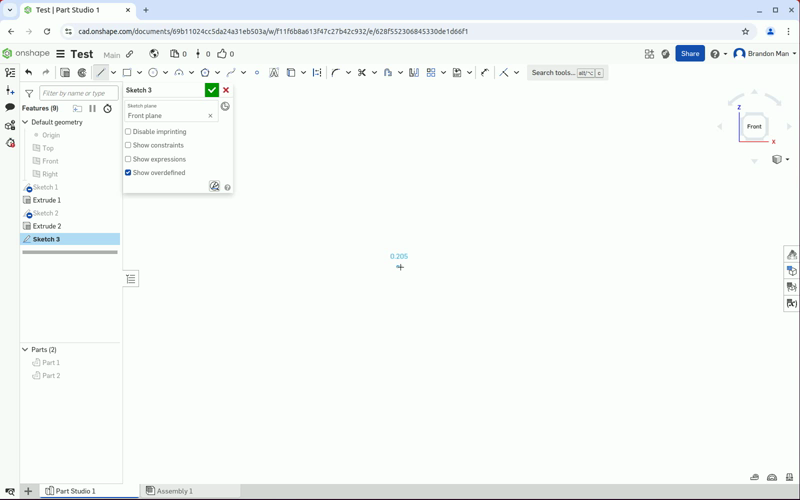
scroll(6)
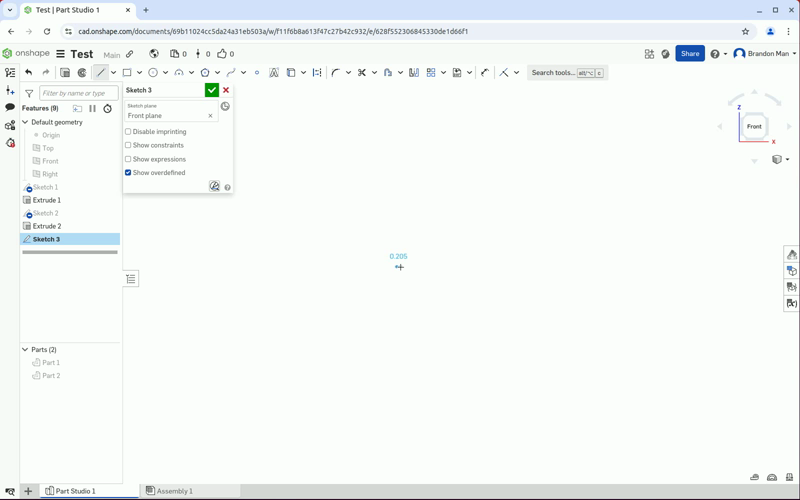
scroll(6)
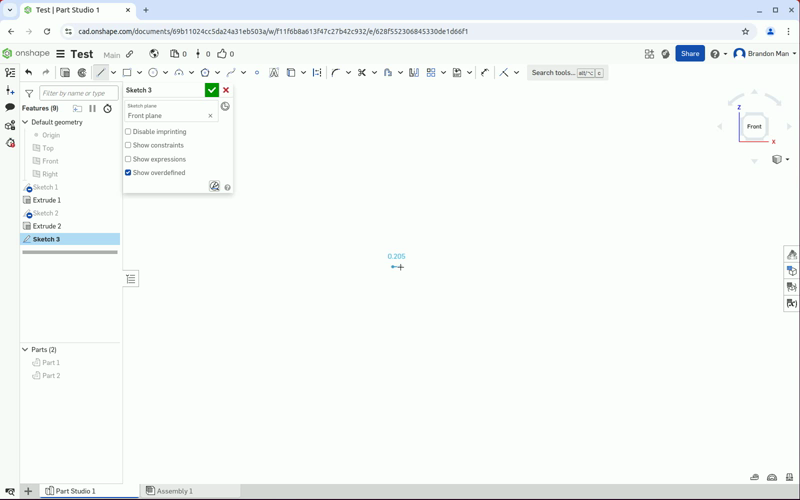
scroll(6)
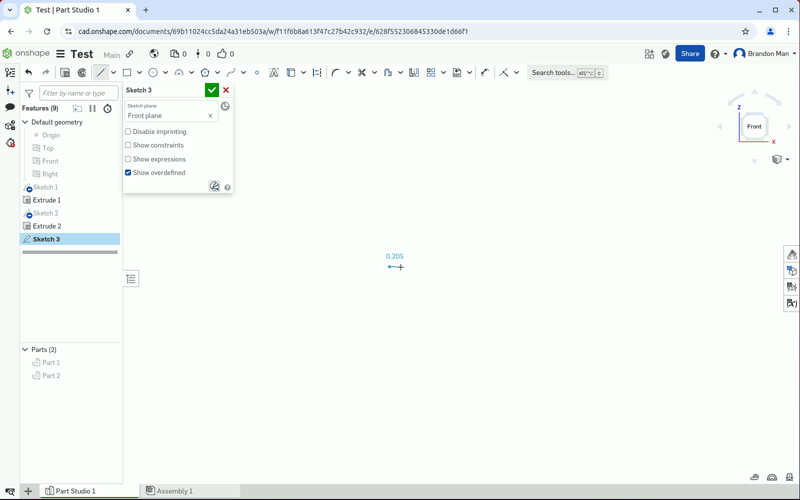
click(400, 266)
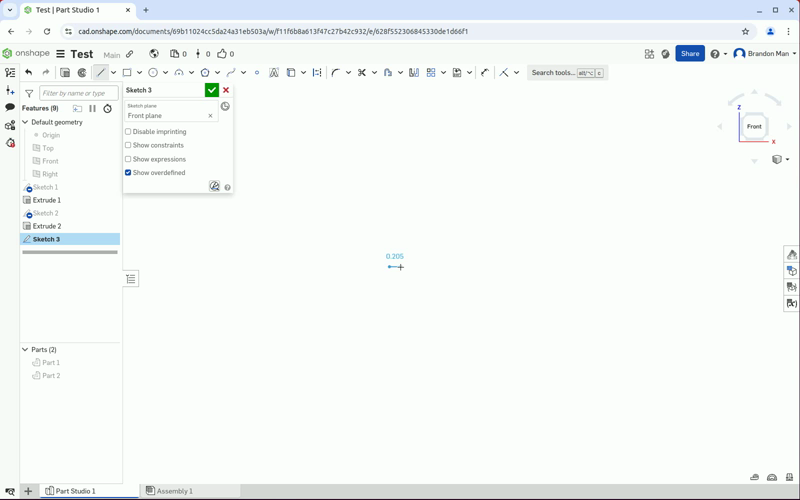
scroll(-6)
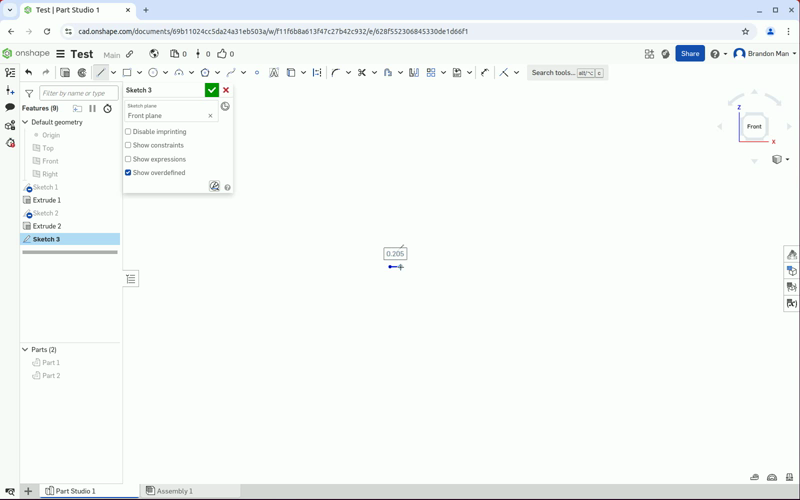
scroll(-6)
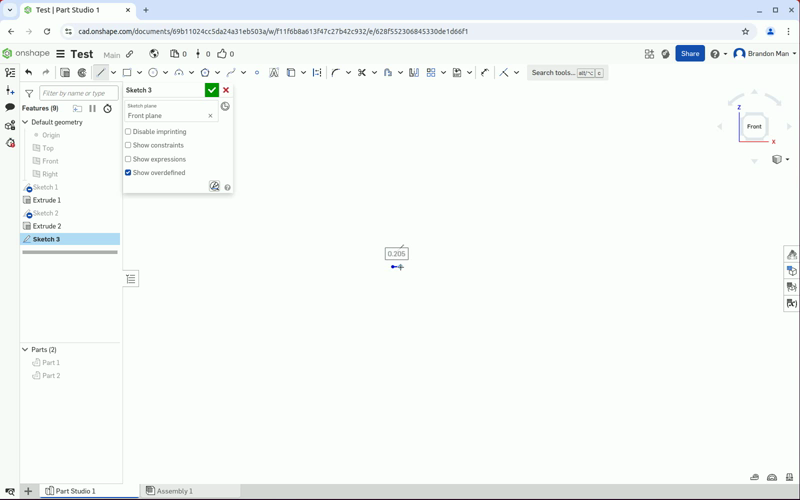
scroll(-6)
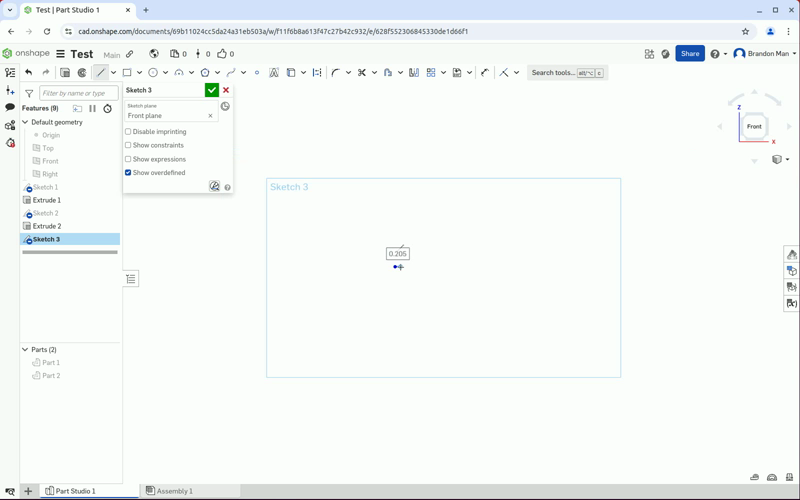
scroll(-6)
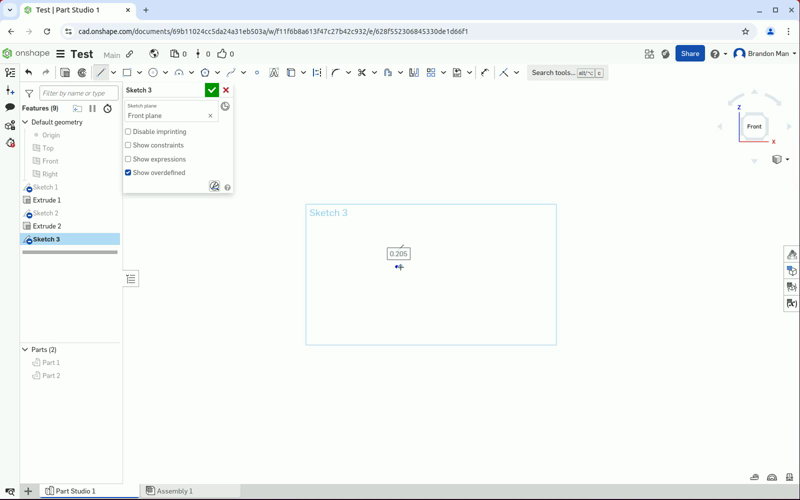
scroll(-6)
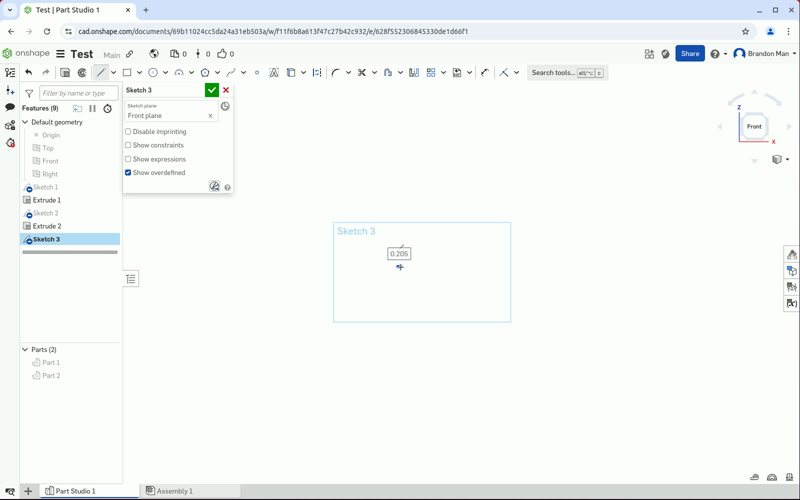
scroll(-6)
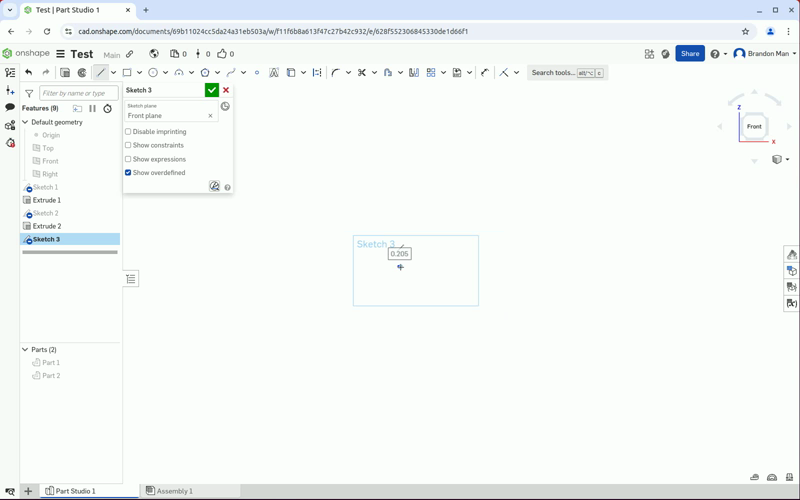
scroll(-6)
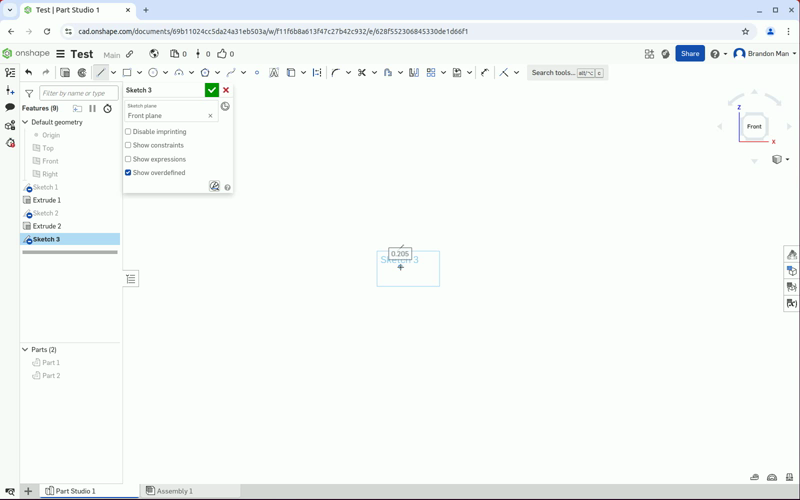
key_up(shift)
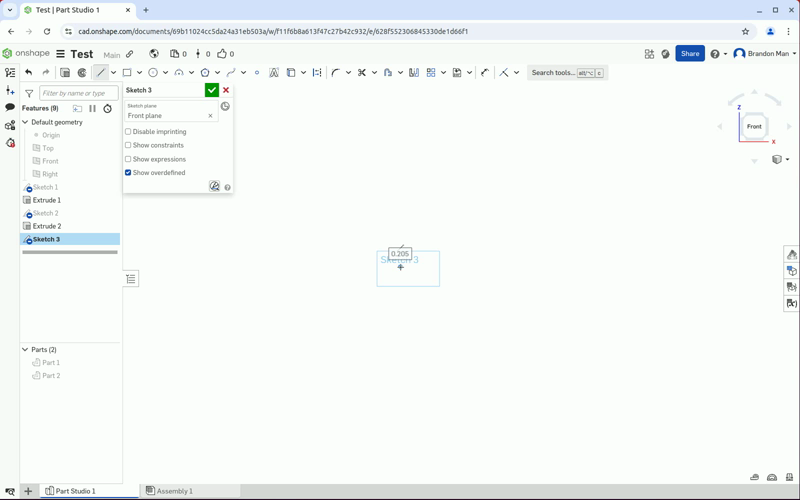
key_down(shift)
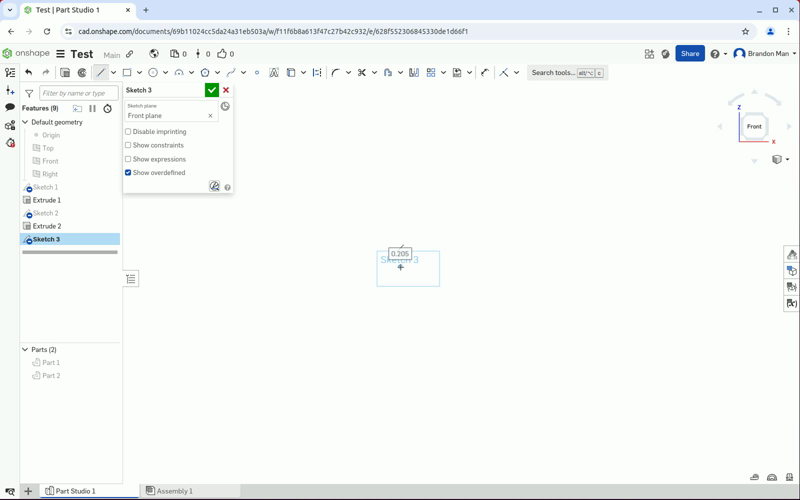
mouse_move(430, 266)
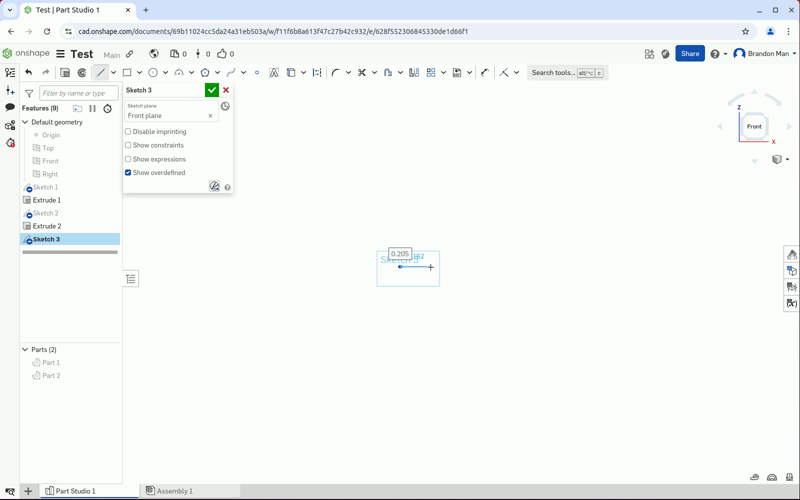
mouse_move(400, 259)
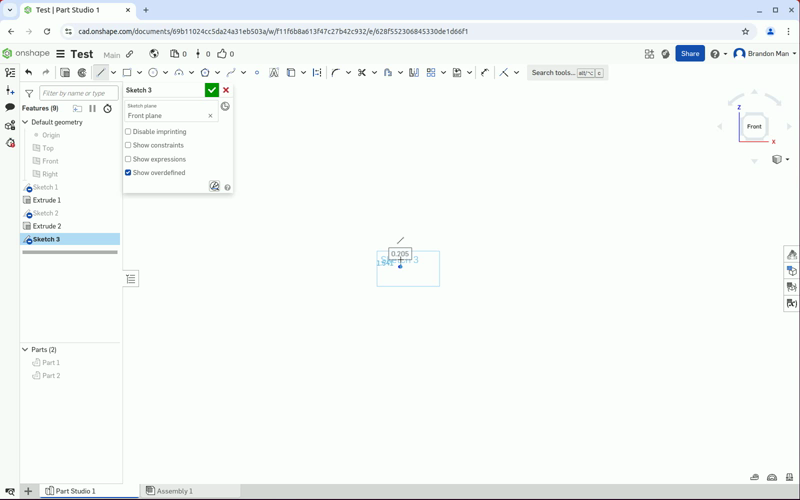
click(400, 259)
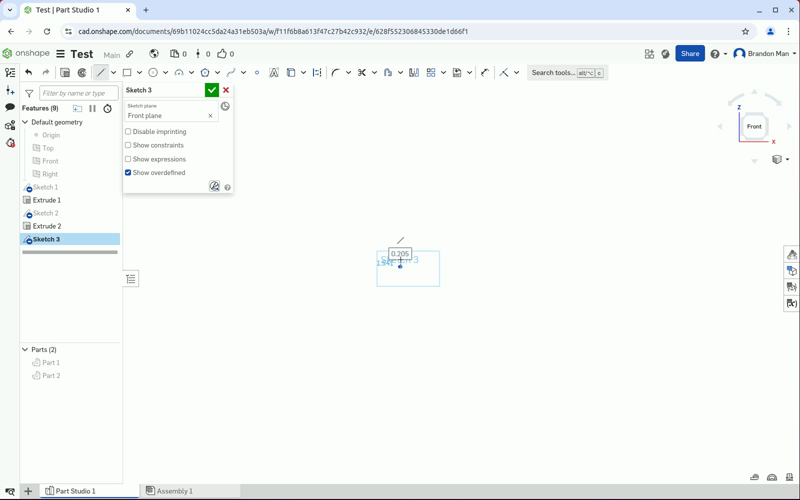
key_up(shift)
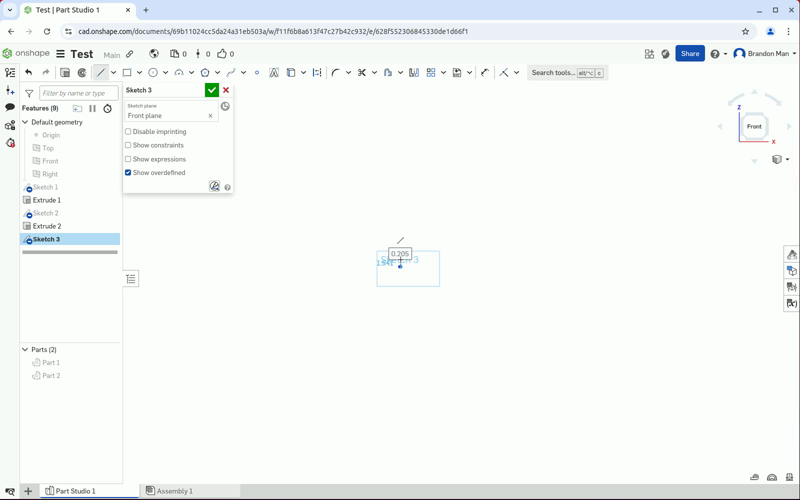
key_down(shift)
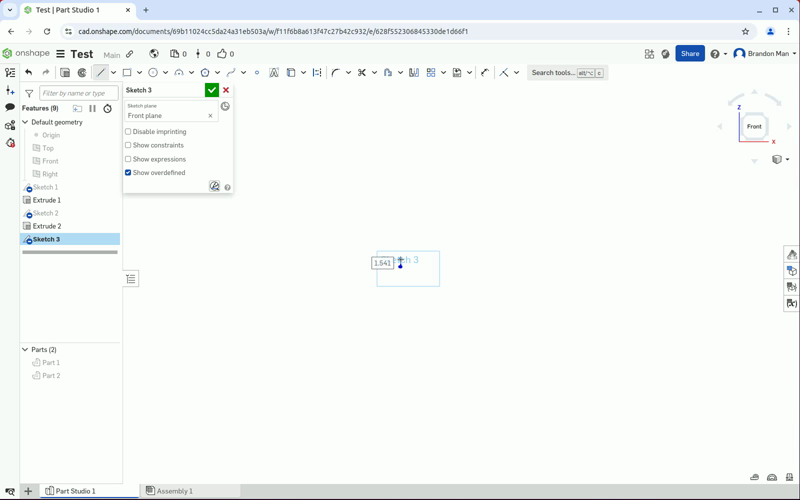
mouse_move(430, 259)
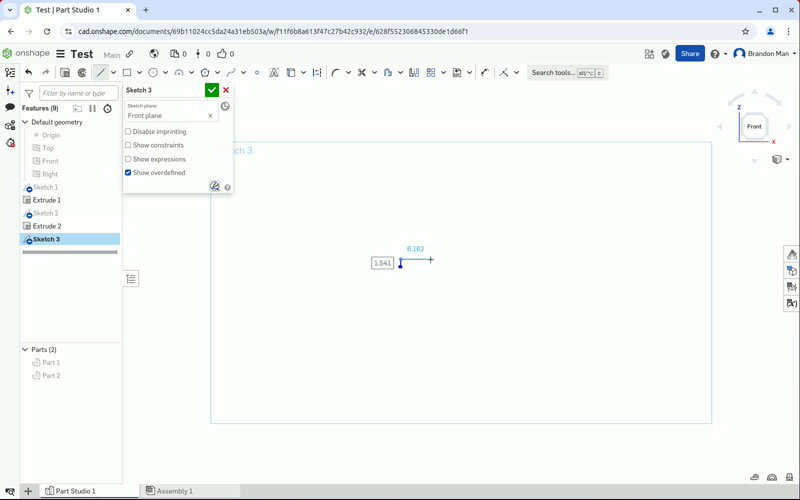
mouse_move(407, 259)
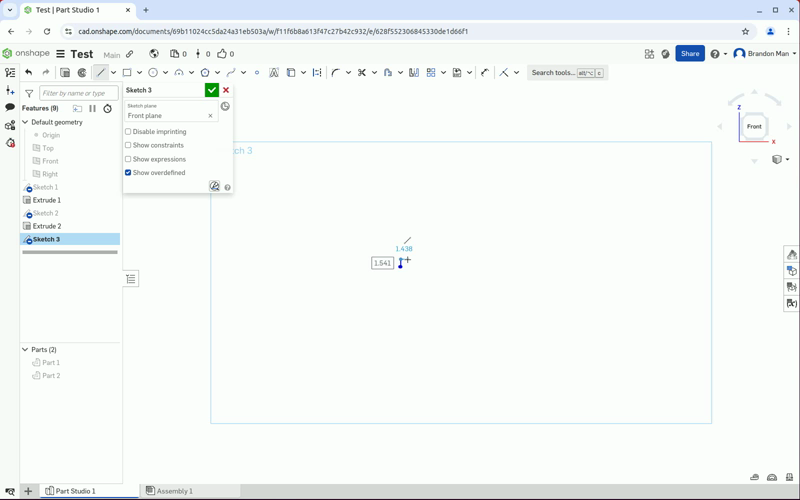
scroll(6)
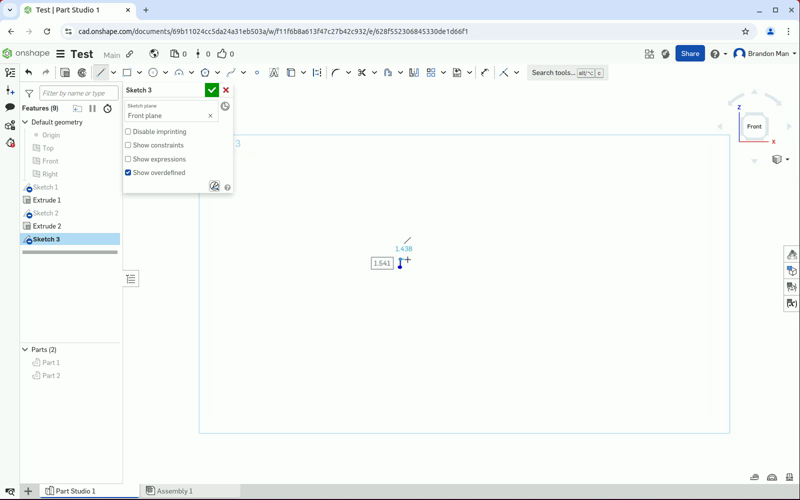
scroll(6)
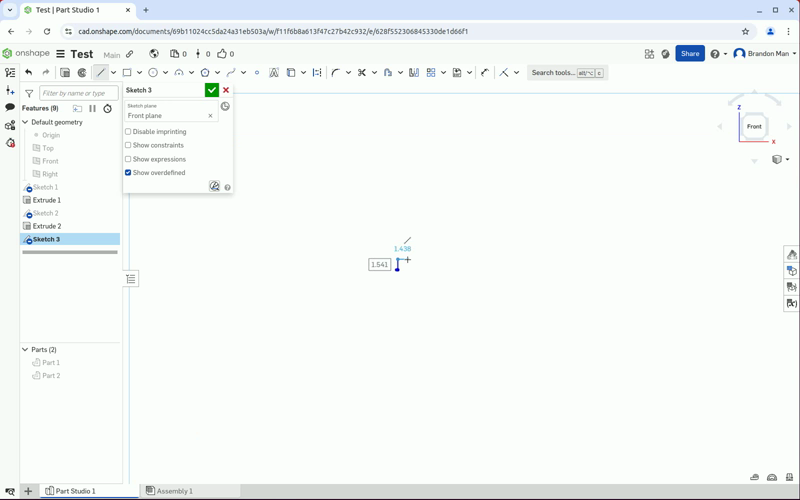
scroll(6)
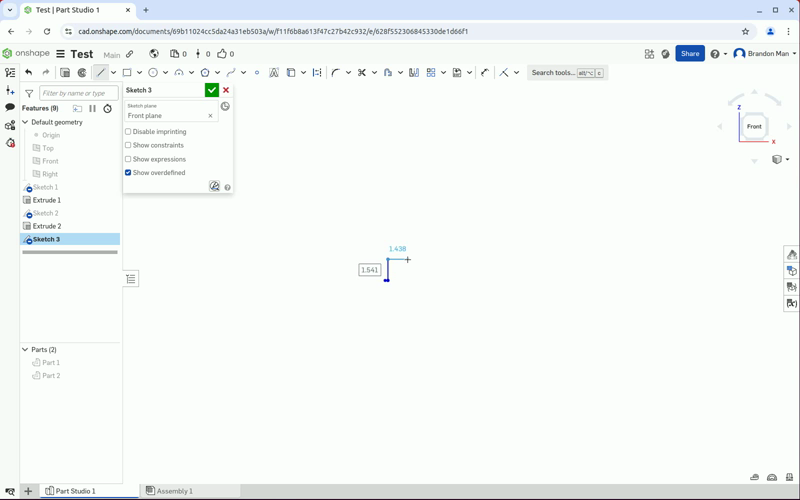
scroll(6)
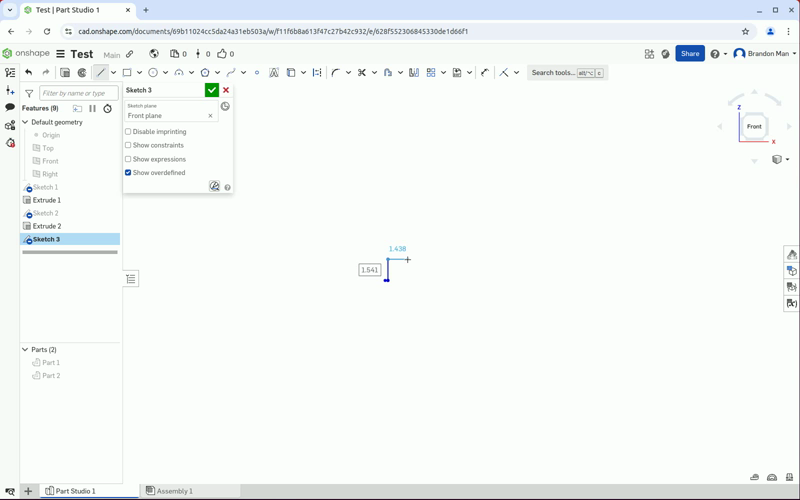
scroll(6)
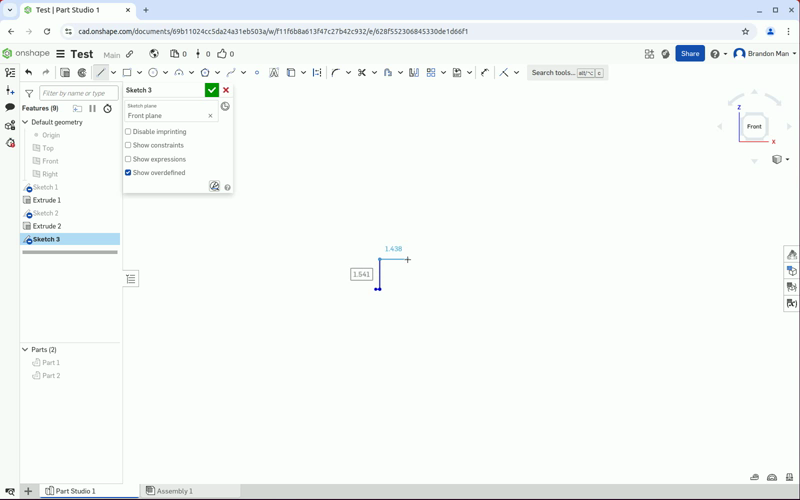
scroll(6)
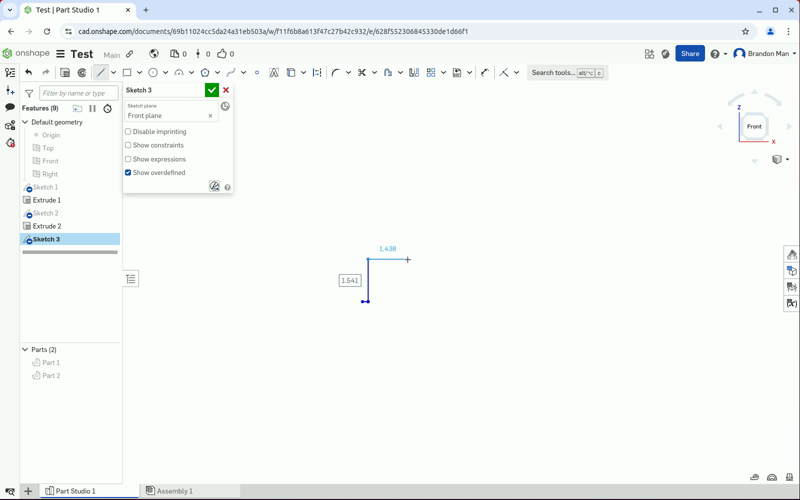
scroll(6)
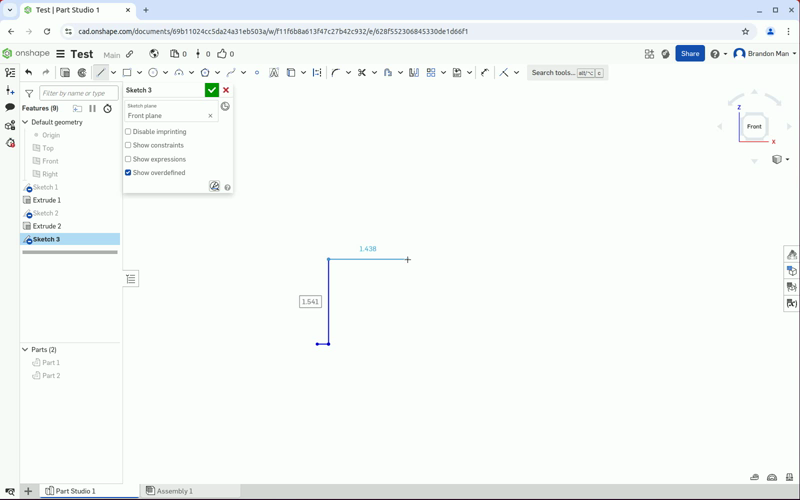
click(407, 259)
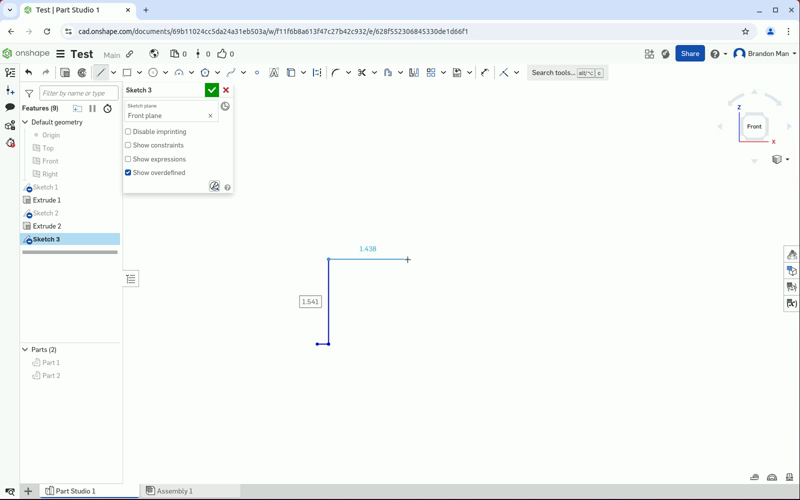
scroll(-6)
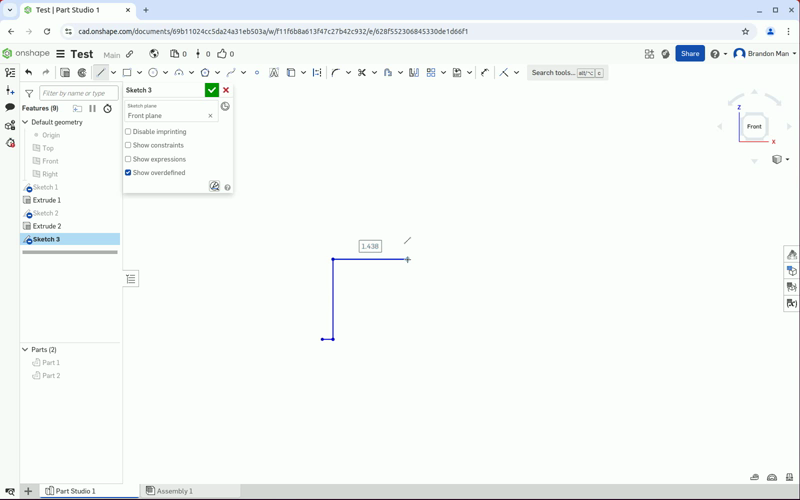
scroll(-6)
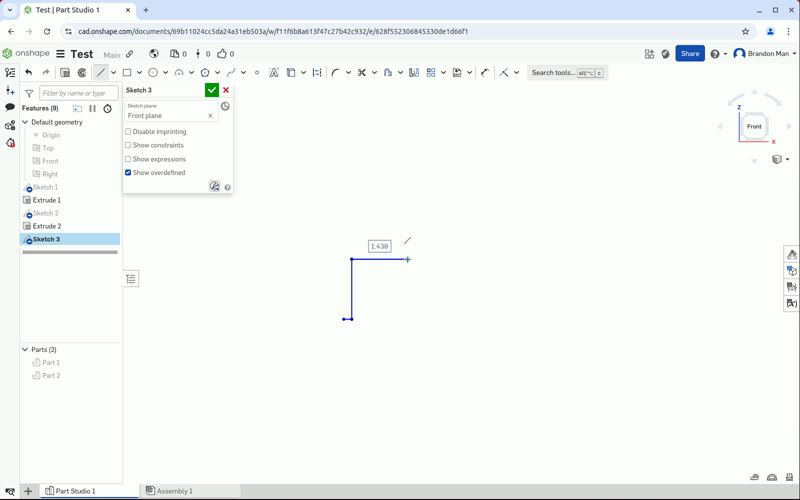
scroll(-6)
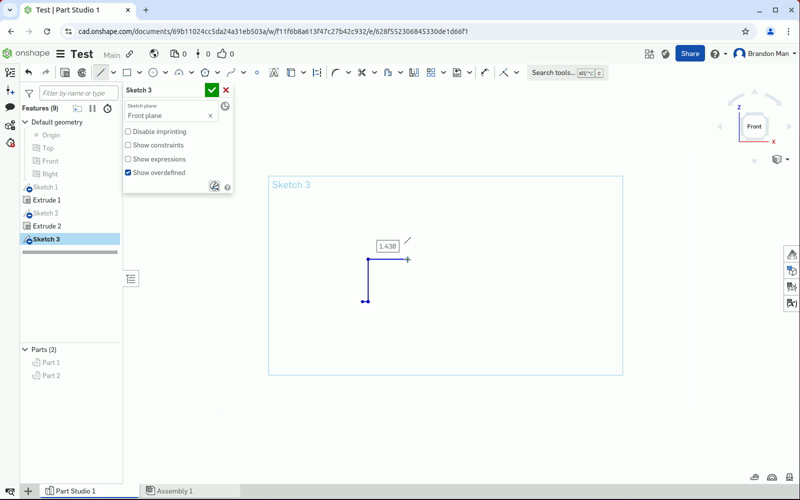
scroll(-6)
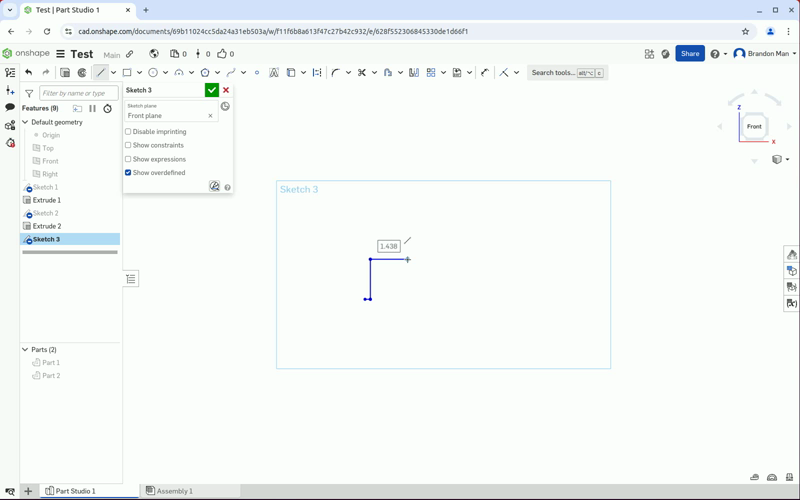
scroll(-6)
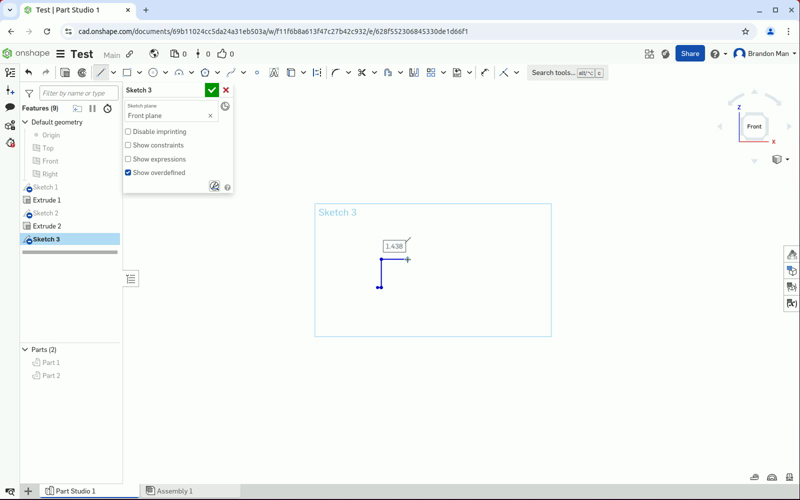
scroll(-6)
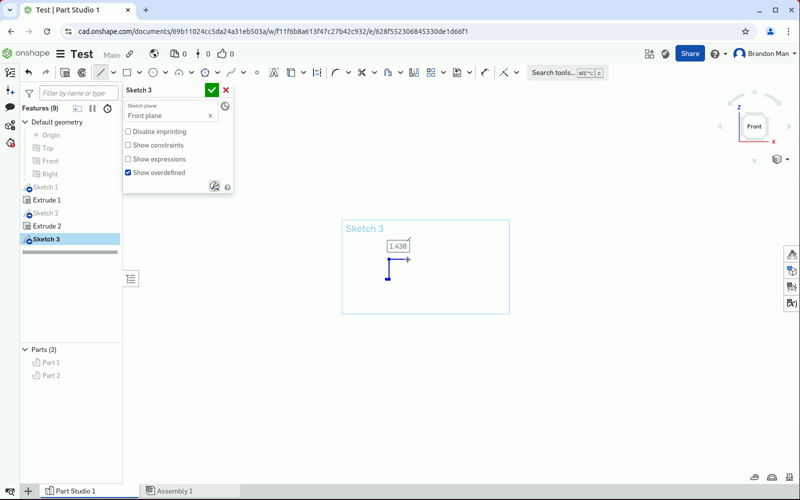
scroll(-6)
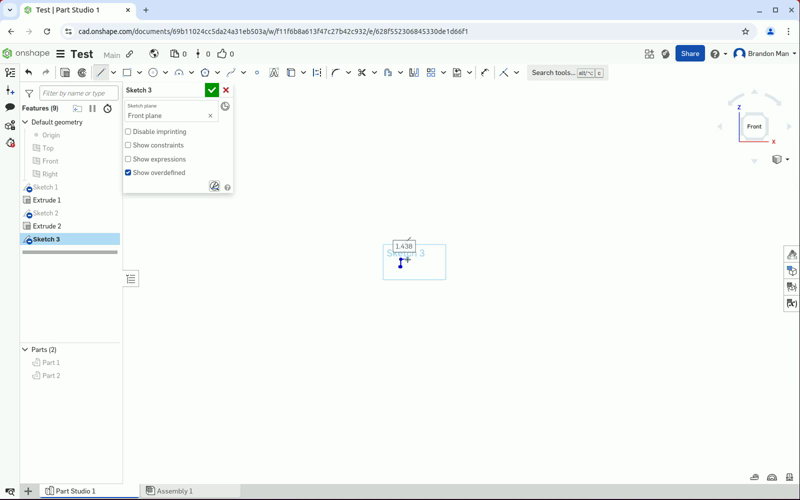
key_up(shift)
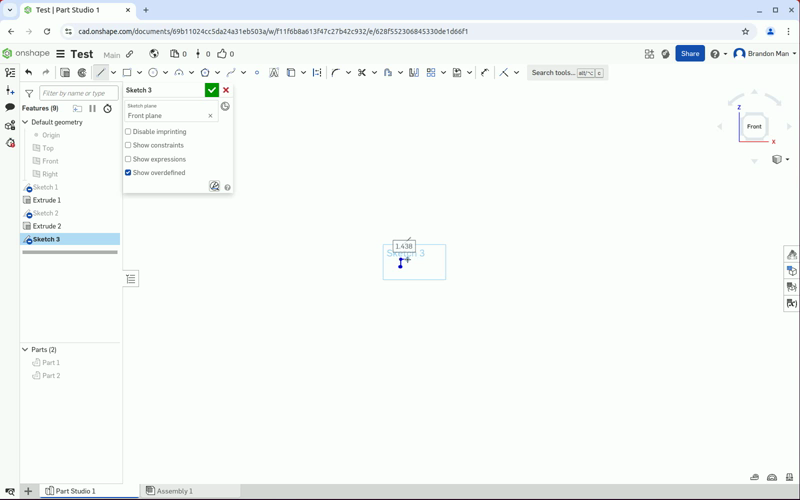
key_down(shift)
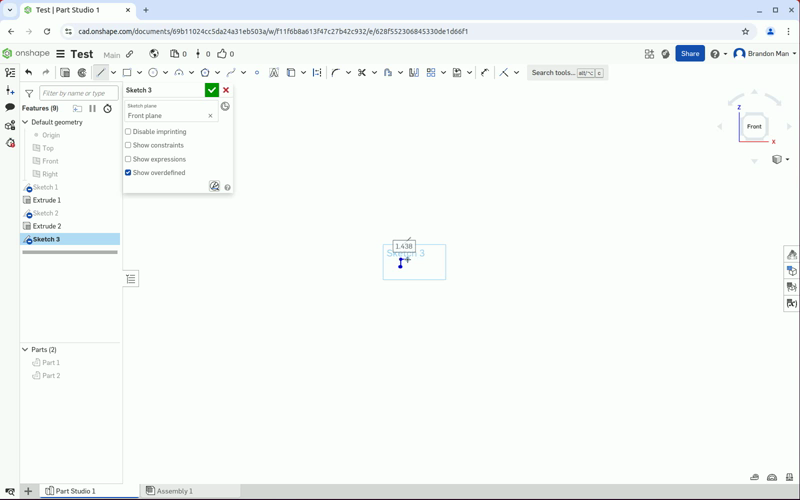
mouse_move(437, 259)
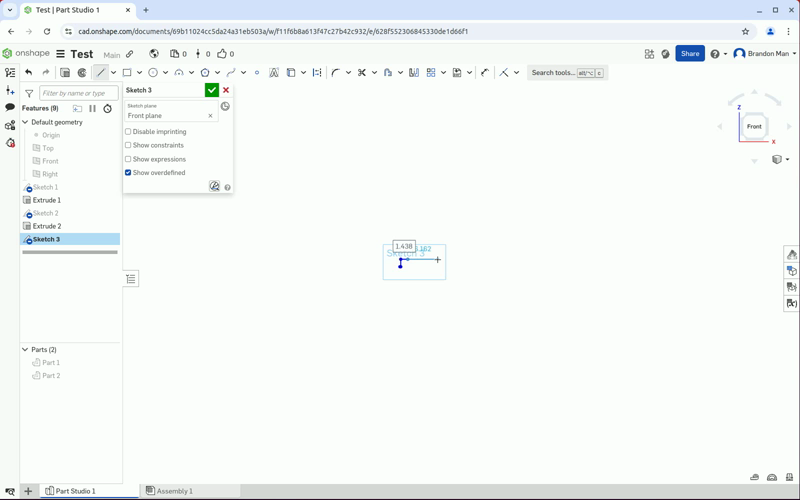
mouse_move(407, 258)
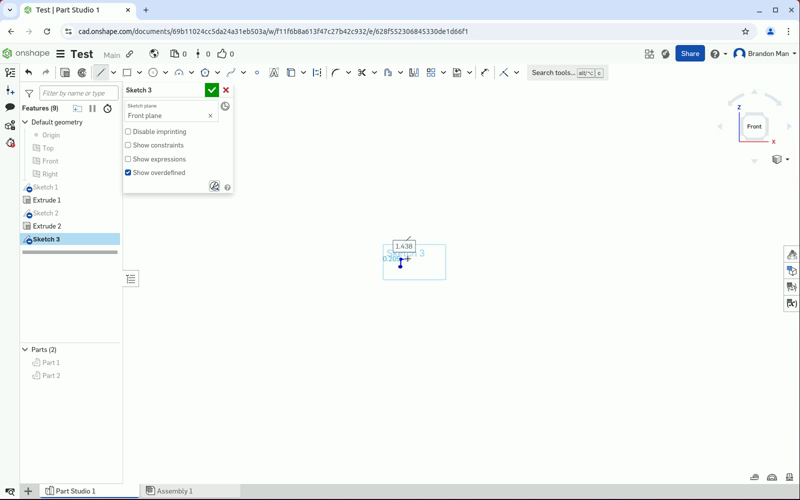
scroll(6)
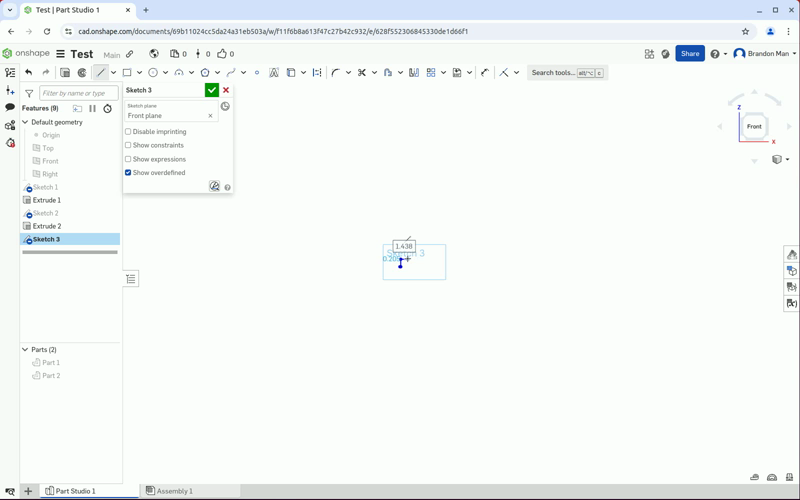
scroll(6)
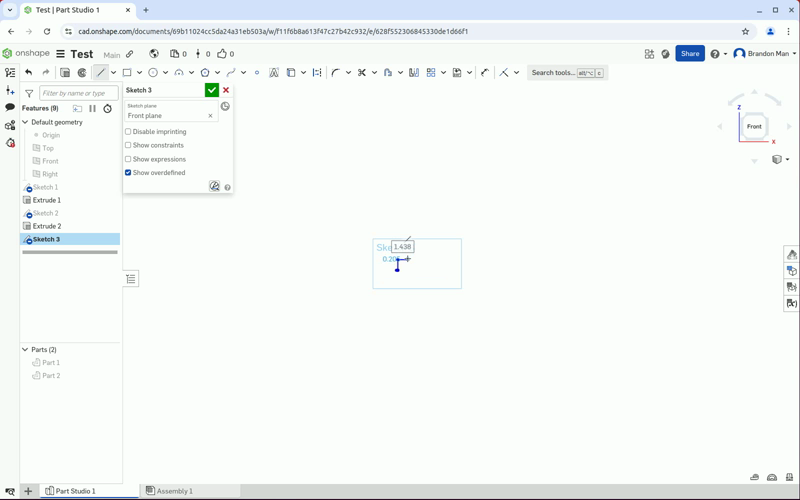
scroll(6)
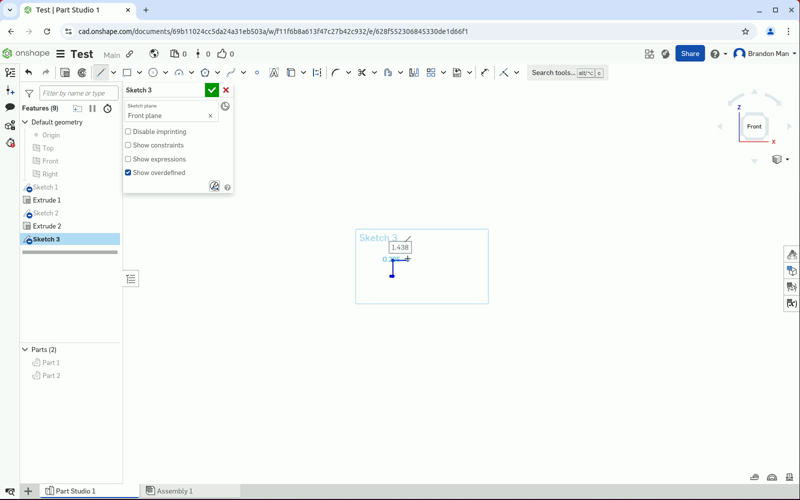
scroll(6)
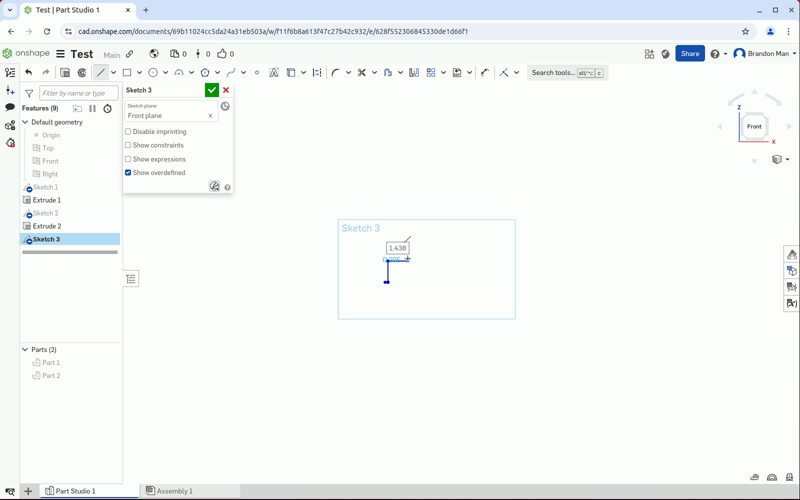
scroll(6)
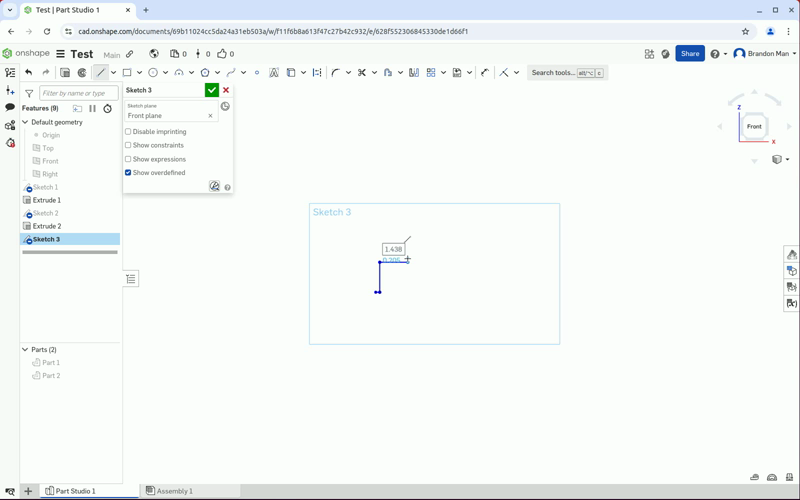
scroll(6)
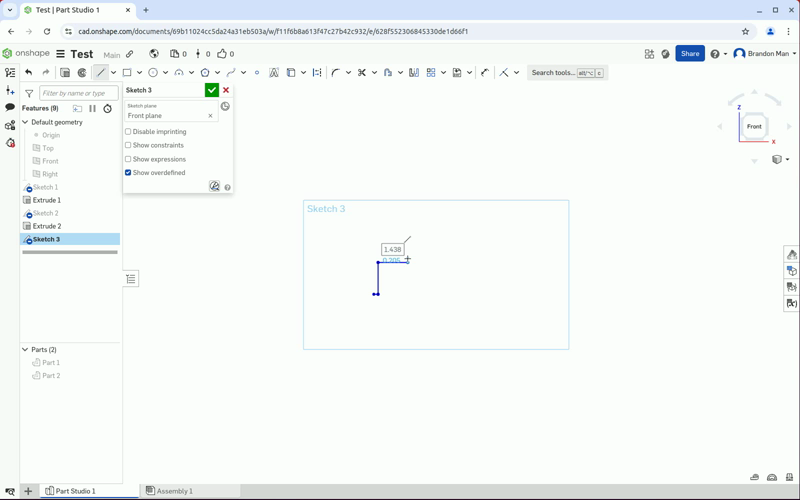
scroll(6)
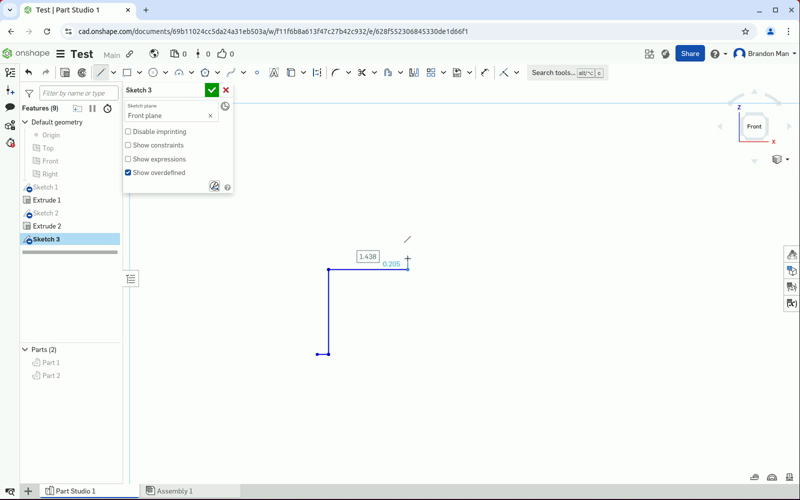
click(407, 258)
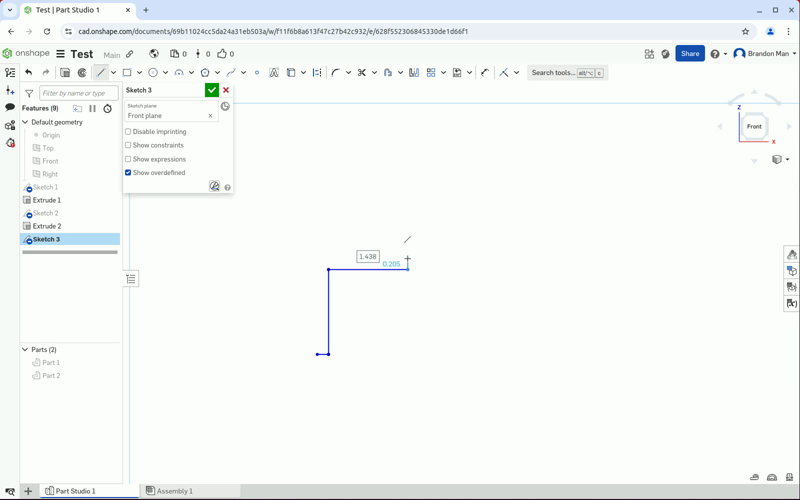
scroll(-6)
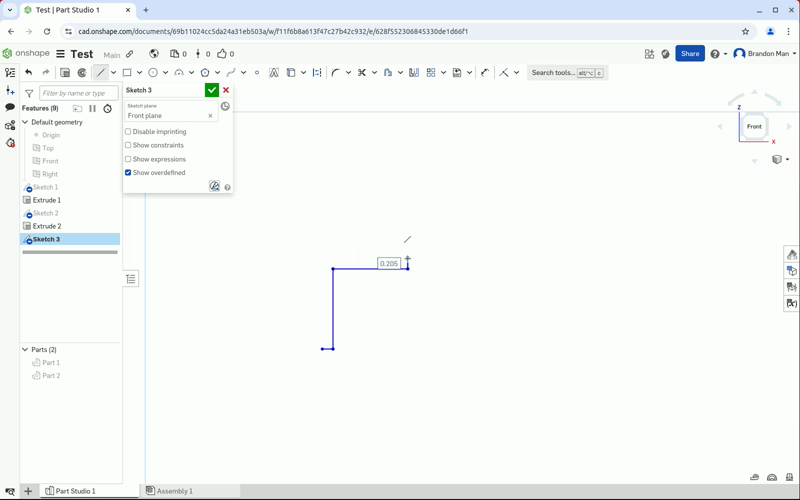
scroll(-6)
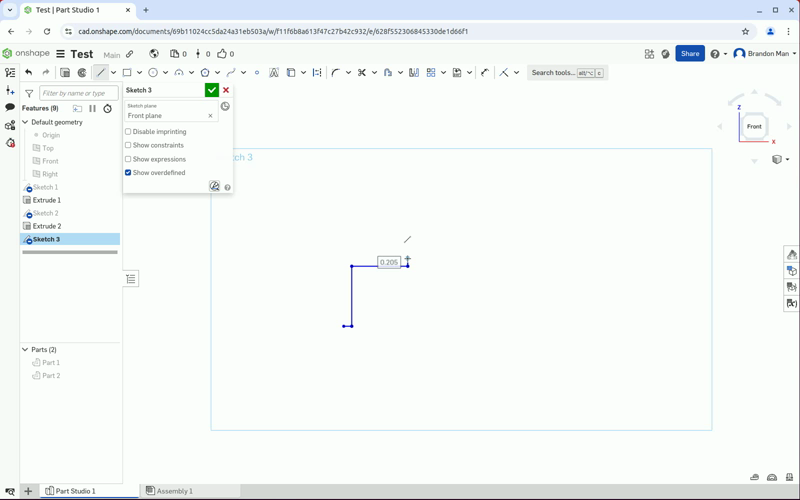
scroll(-6)
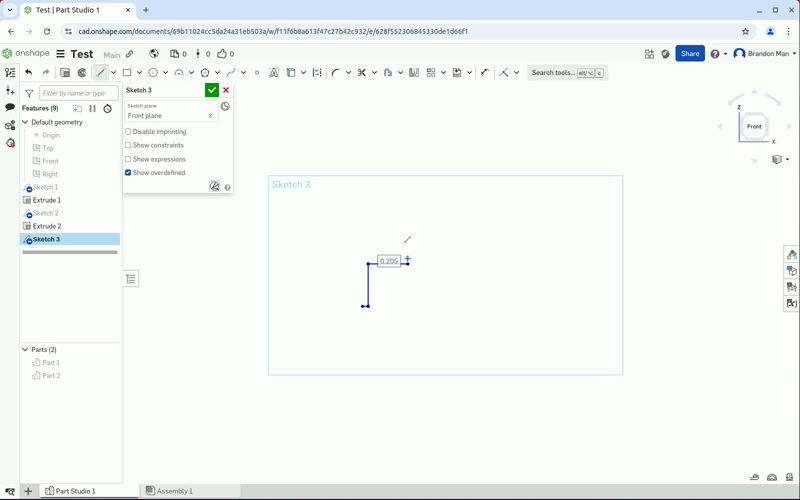
scroll(-6)
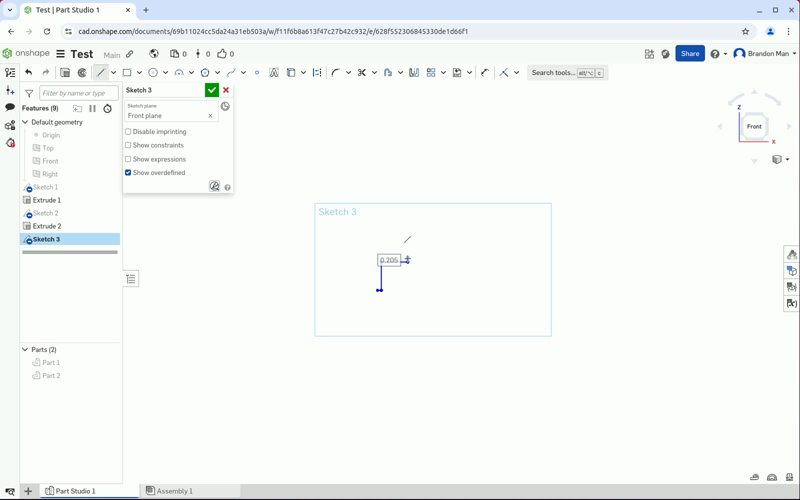
scroll(-6)
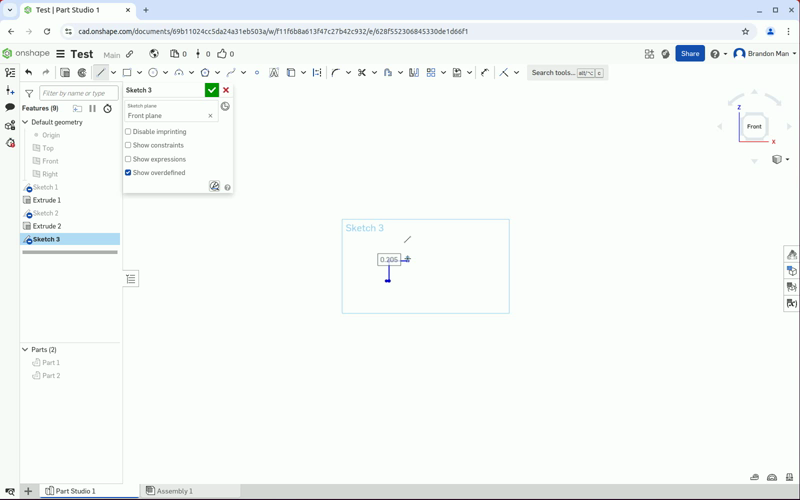
scroll(-6)
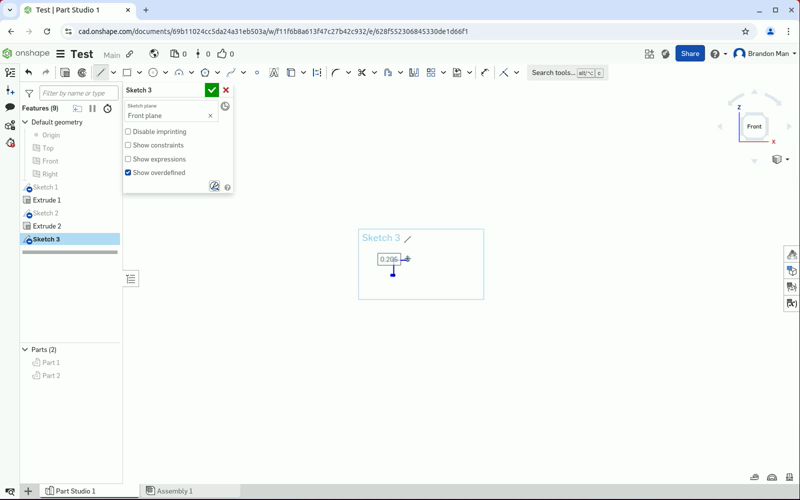
scroll(-6)
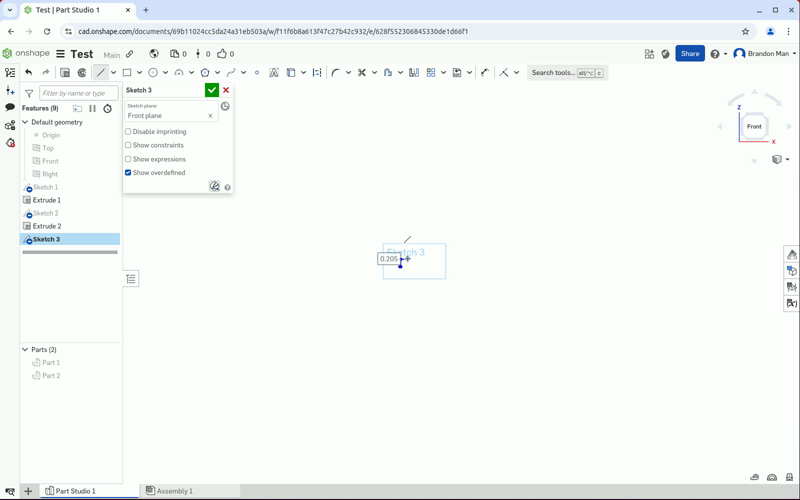
key_up(shift)
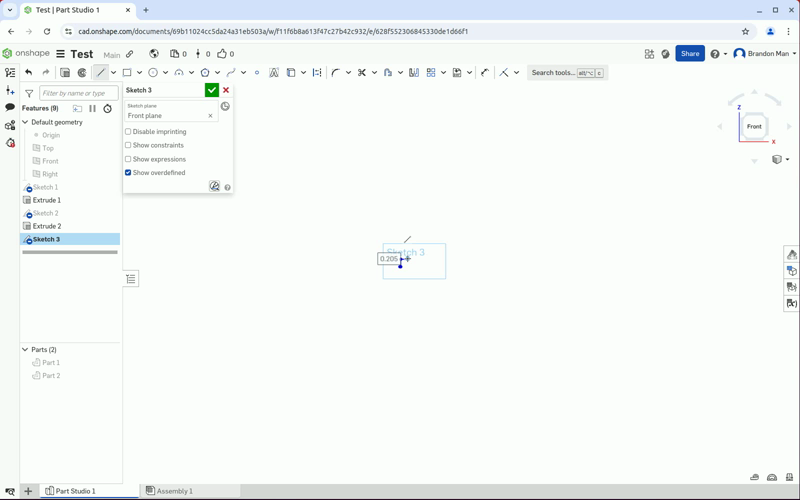
key_down(shift)
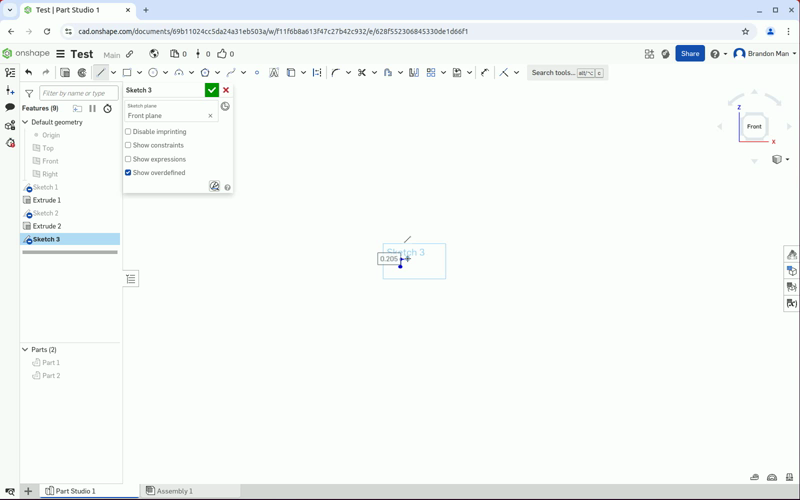
mouse_move(437, 258)
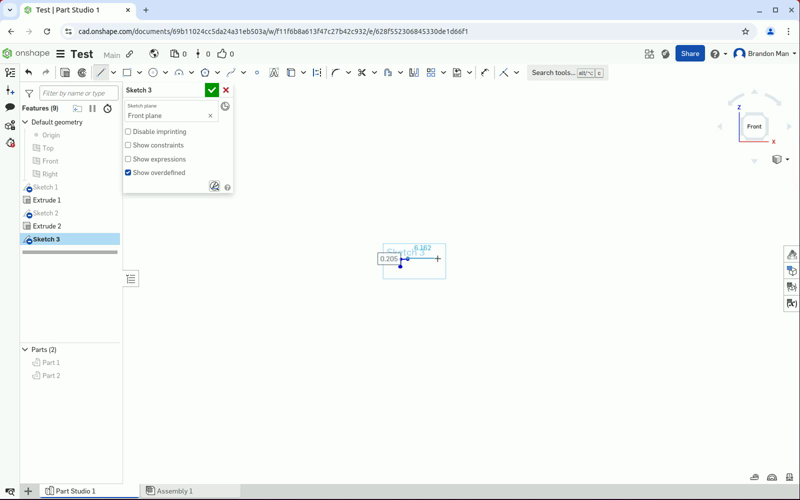
mouse_move(399, 258)
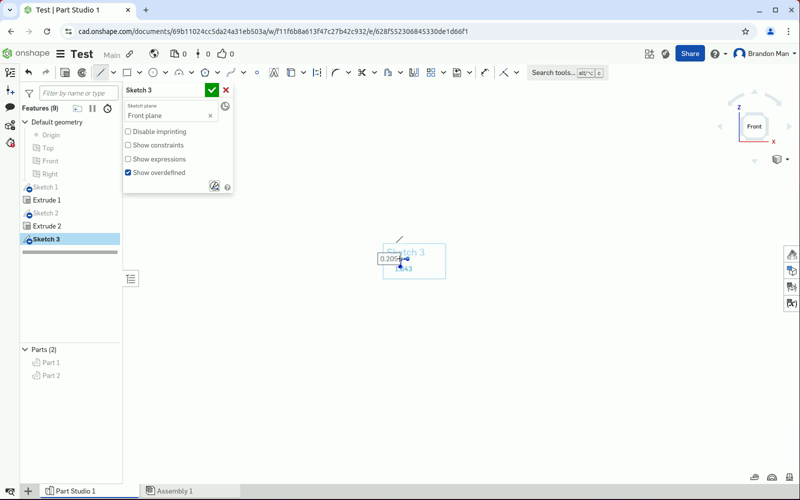
scroll(6)
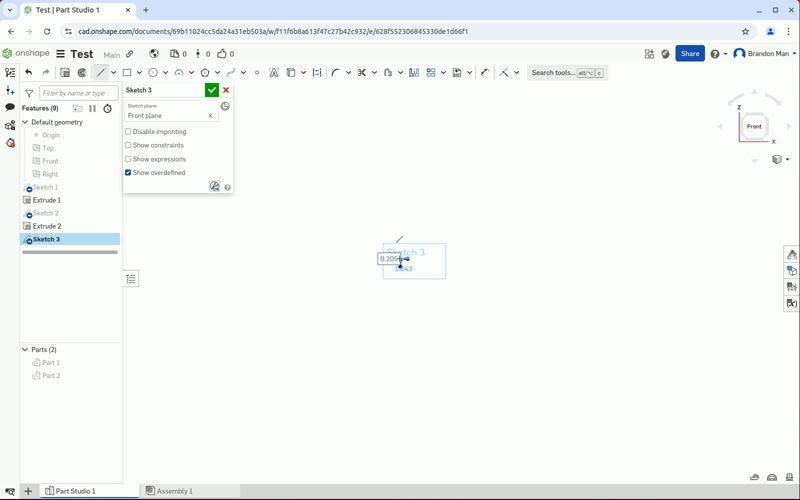
scroll(6)
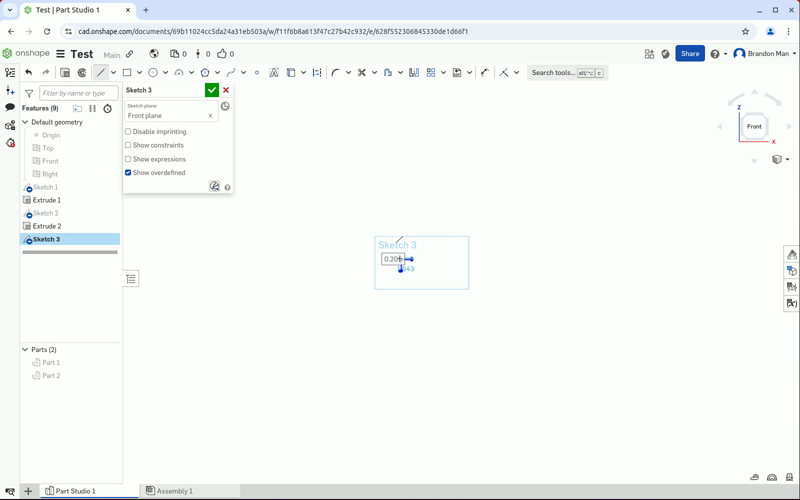
scroll(6)
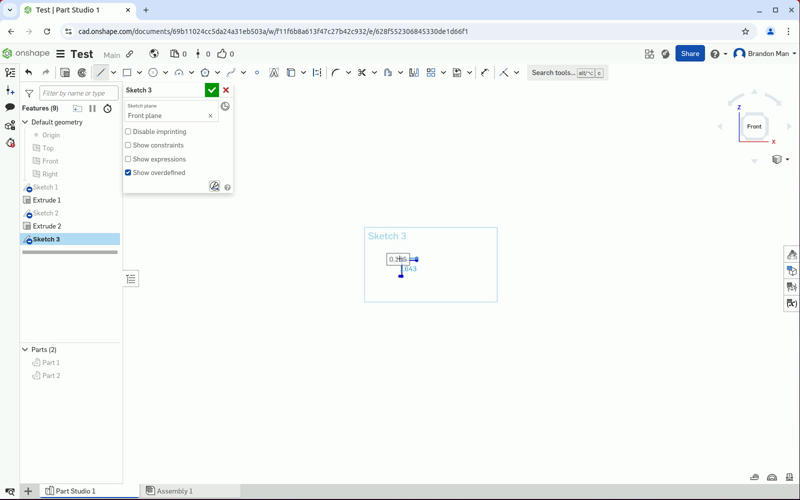
scroll(6)
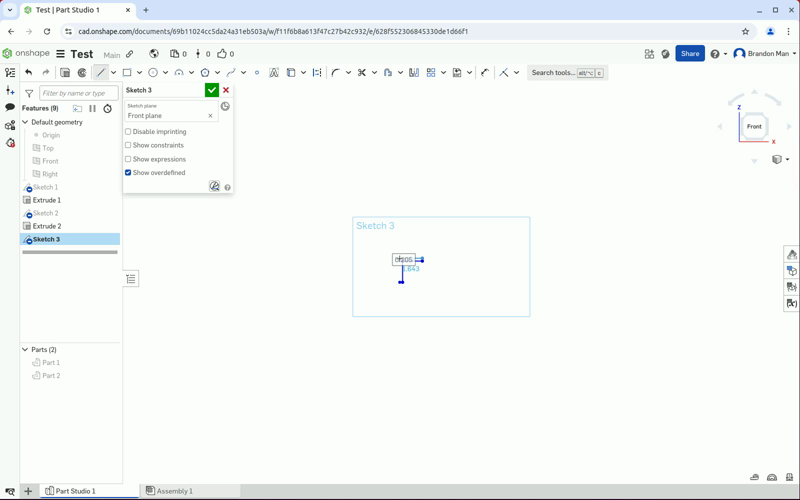
scroll(6)
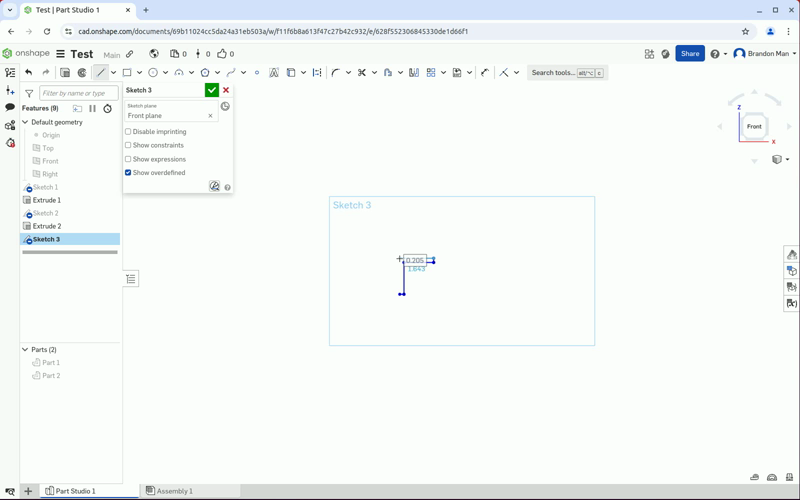
scroll(6)
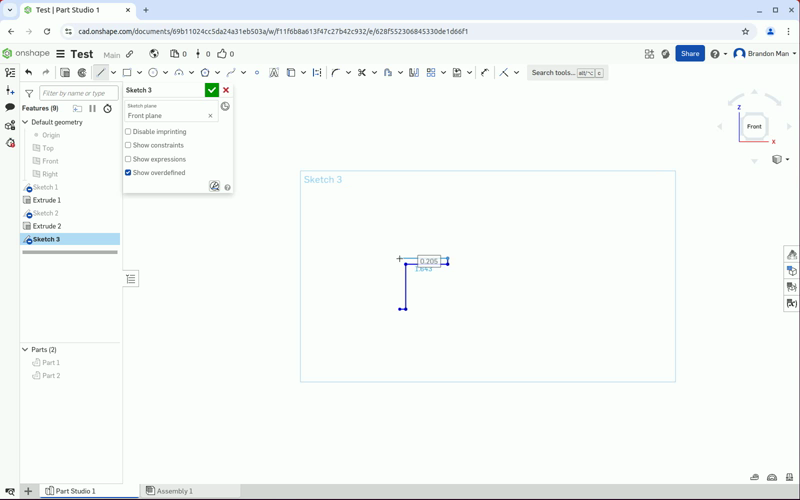
scroll(6)
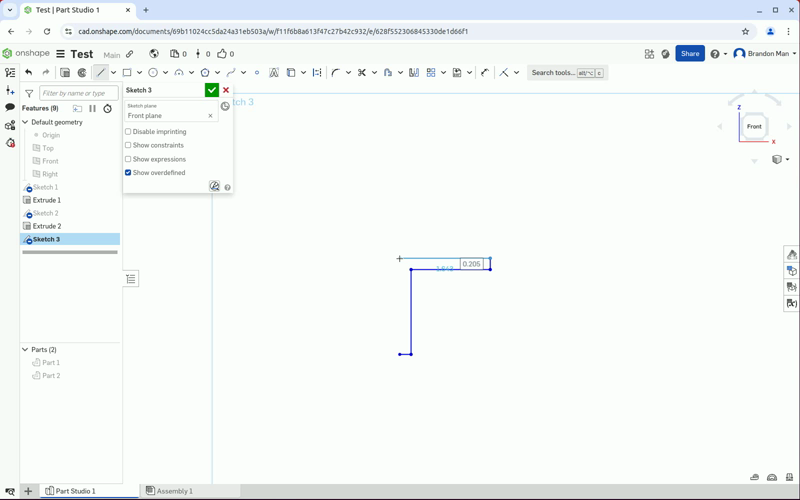
click(399, 258)
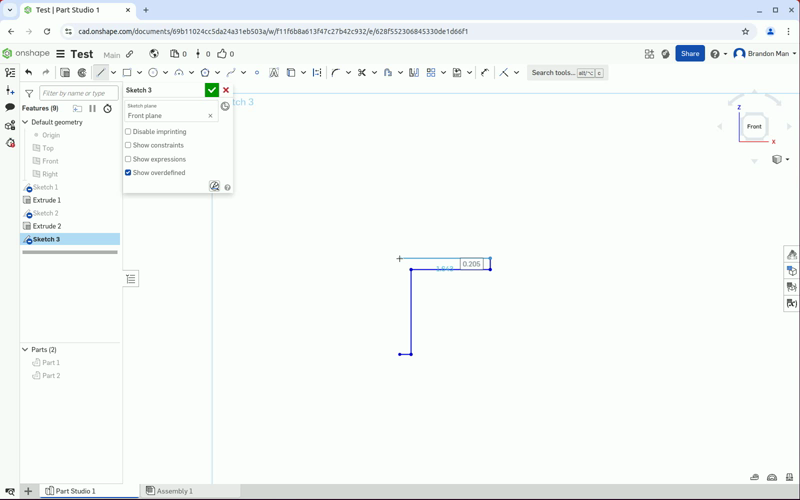
scroll(-6)
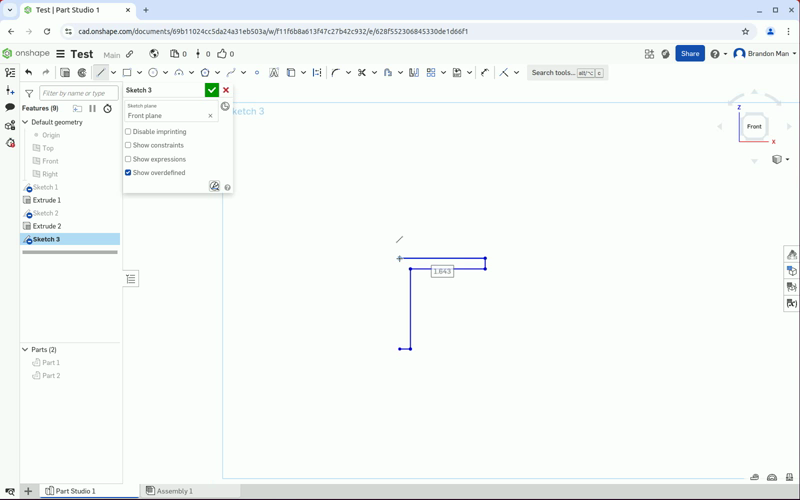
scroll(-6)
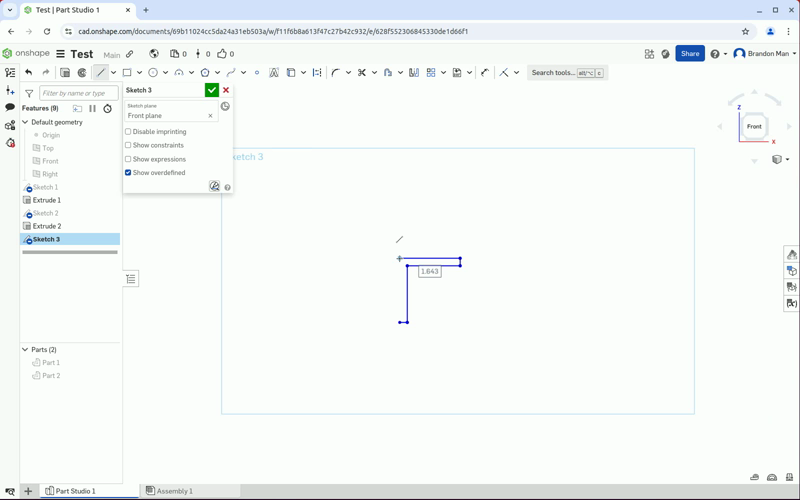
scroll(-6)
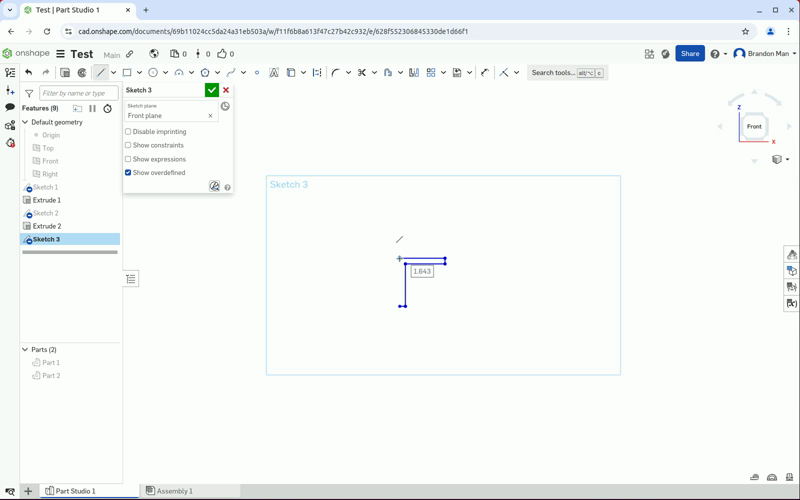
scroll(-6)
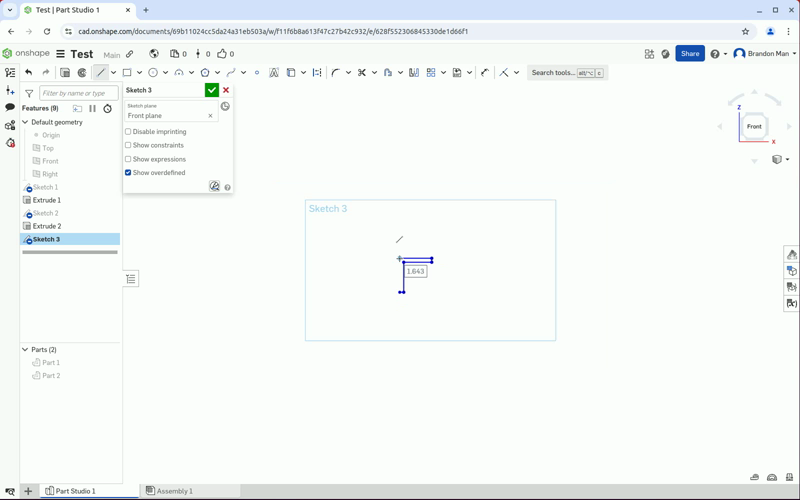
scroll(-6)
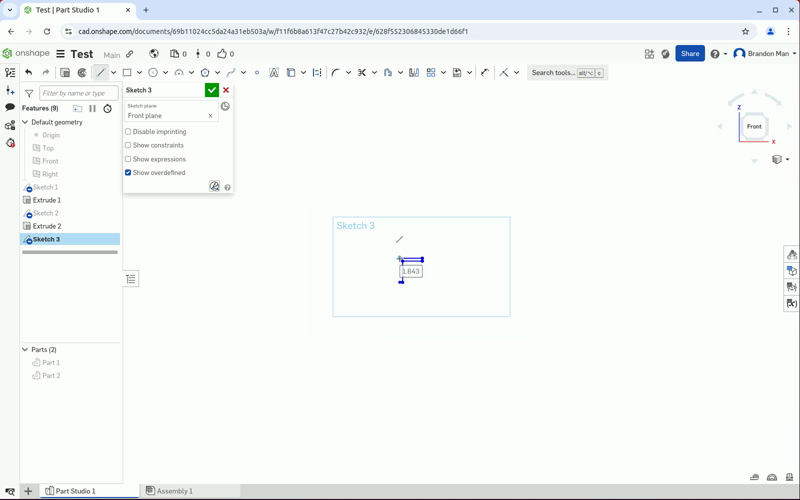
scroll(-6)
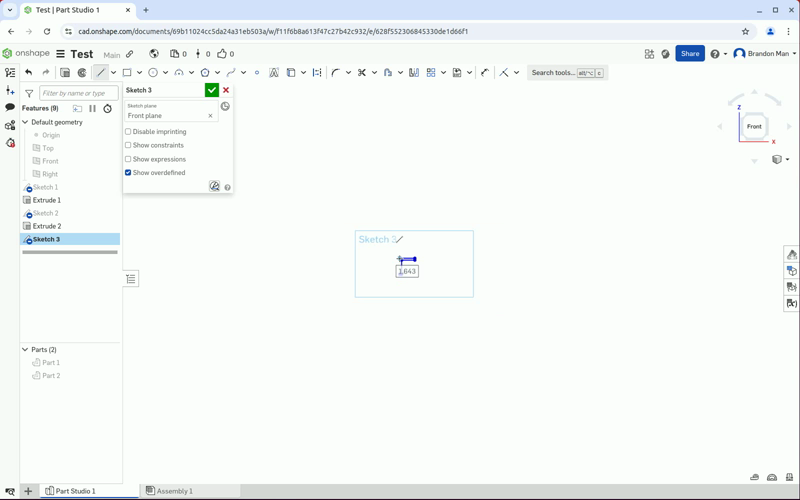
scroll(-6)
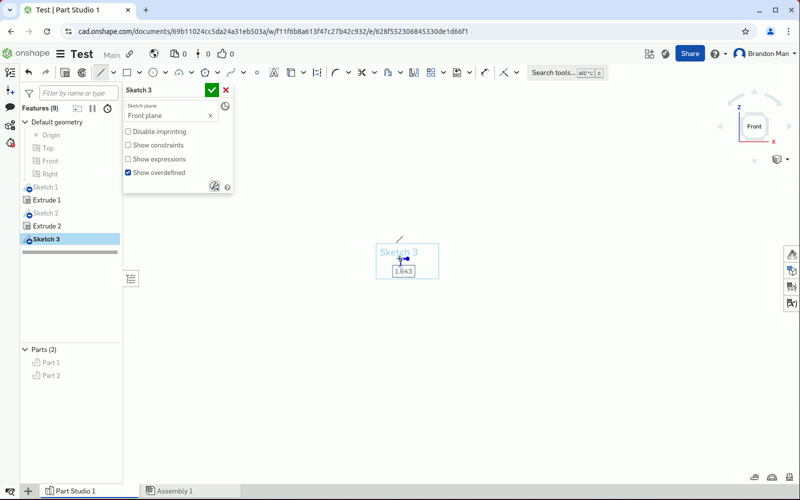
key_up(shift)
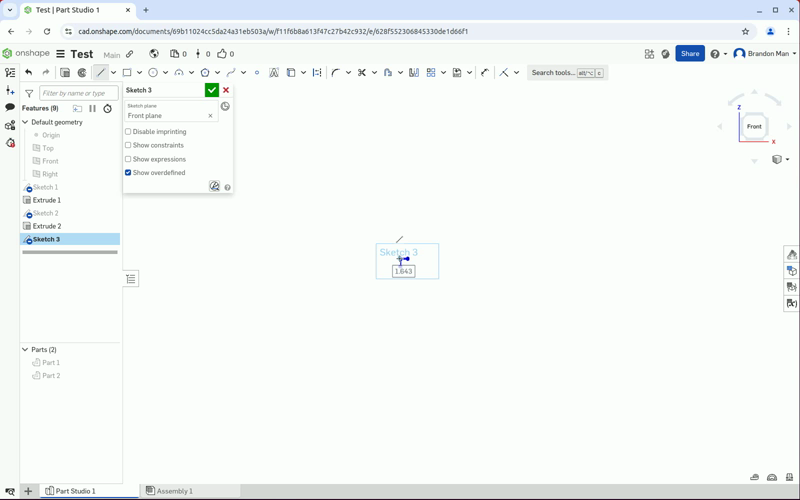
mouse_move(429, 258)
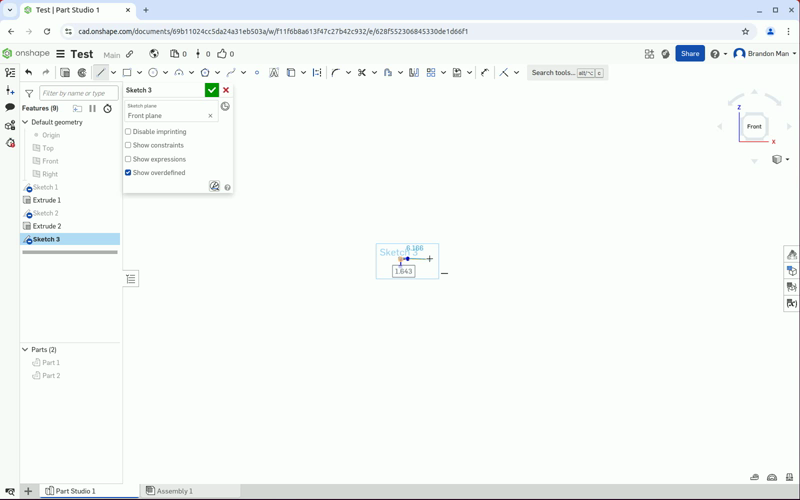
key_down(shift)
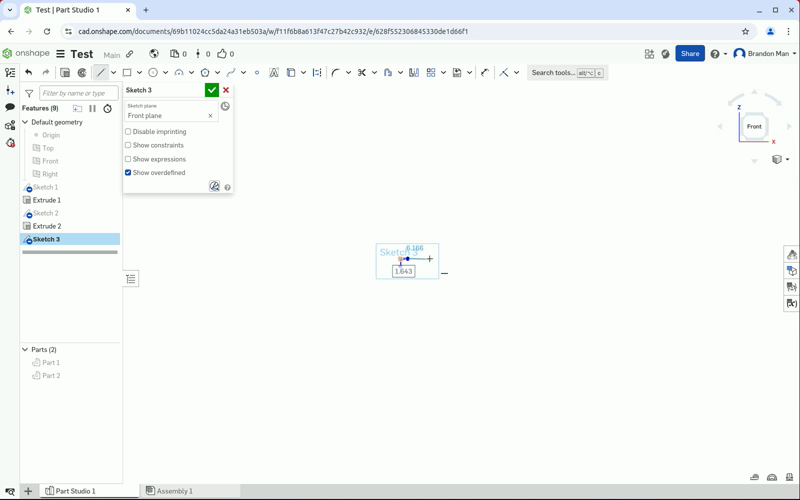
mouse_move(399, 266)
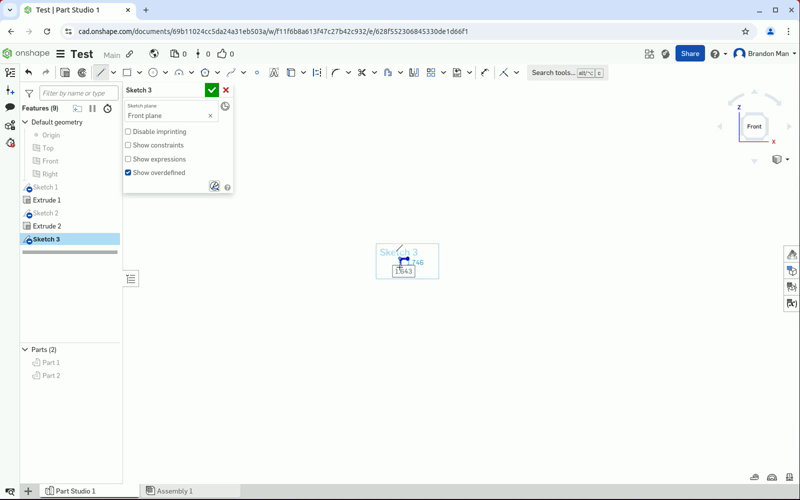
scroll(6)
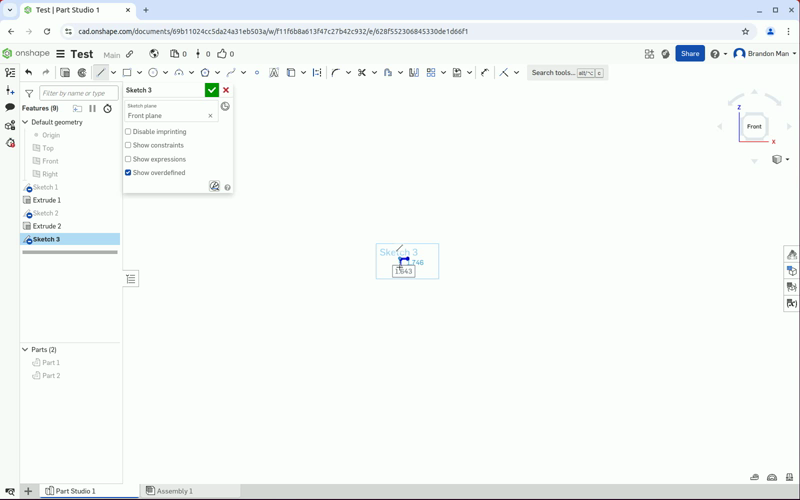
scroll(6)
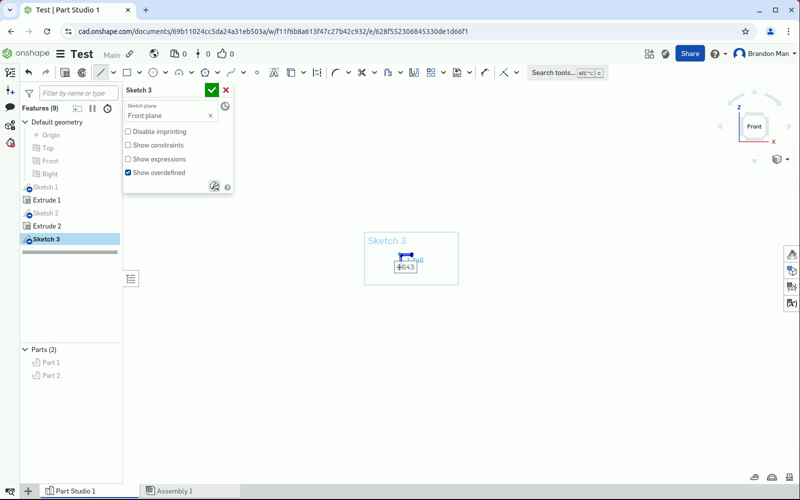
scroll(6)
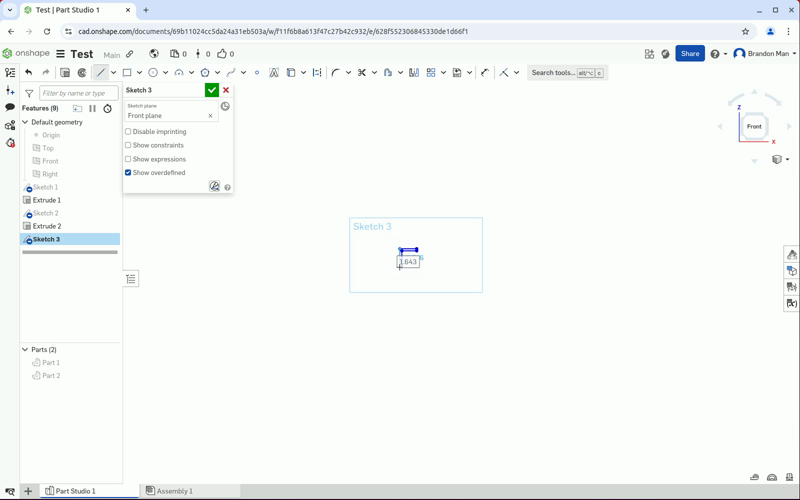
scroll(6)
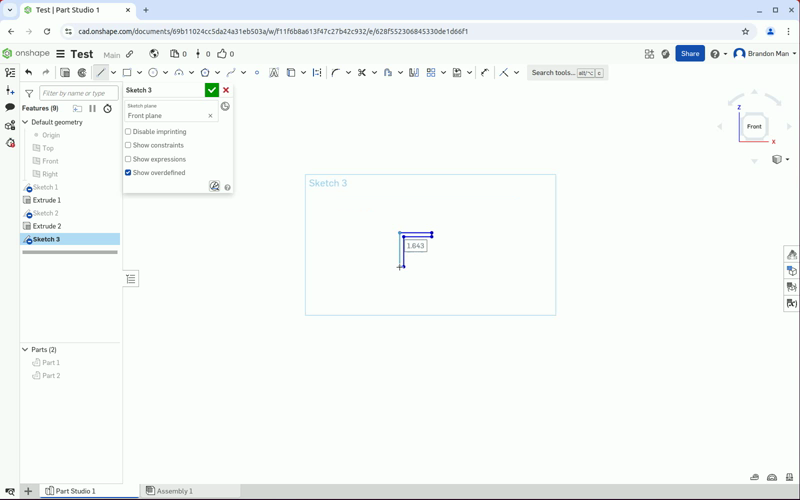
scroll(6)
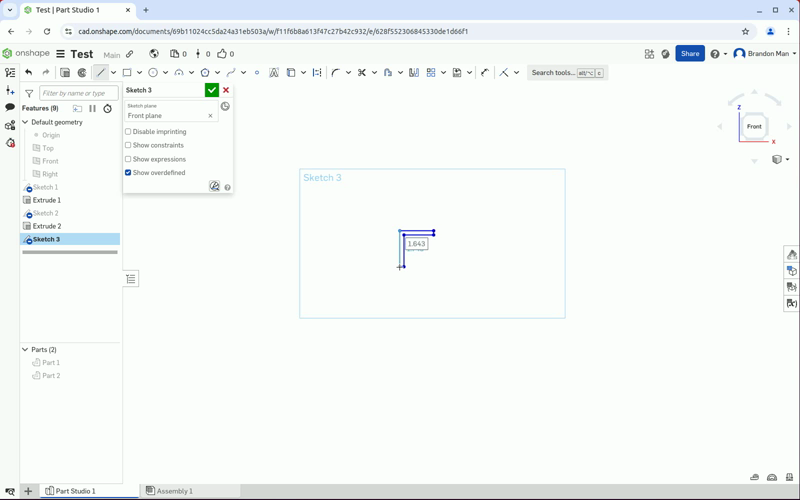
scroll(6)
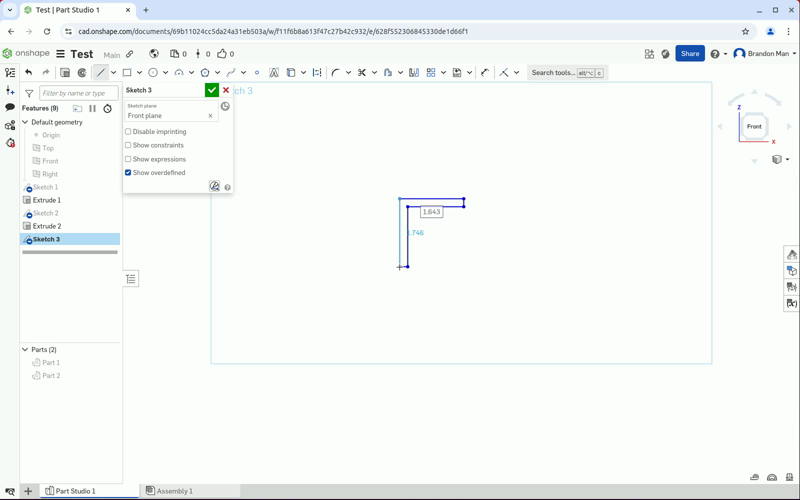
scroll(6)
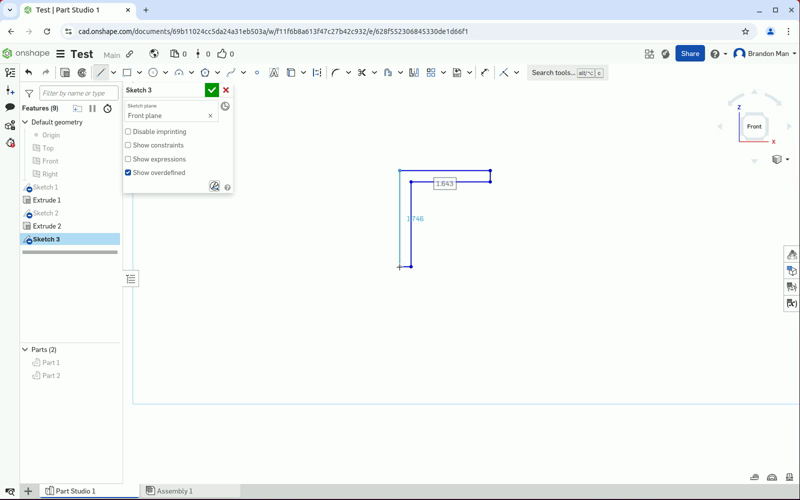
key_up(shift)
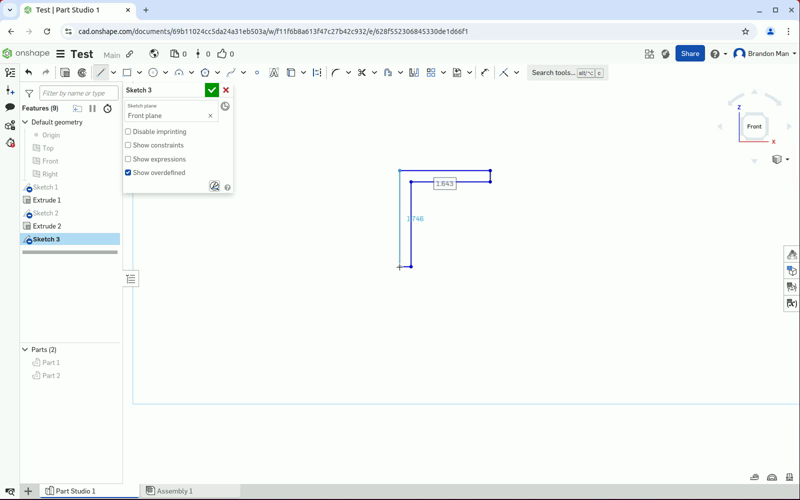
click(399, 266)
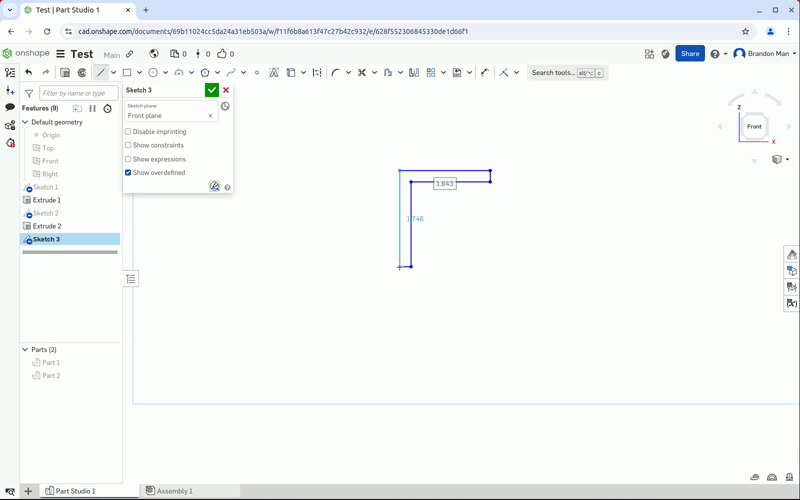
scroll(-6)
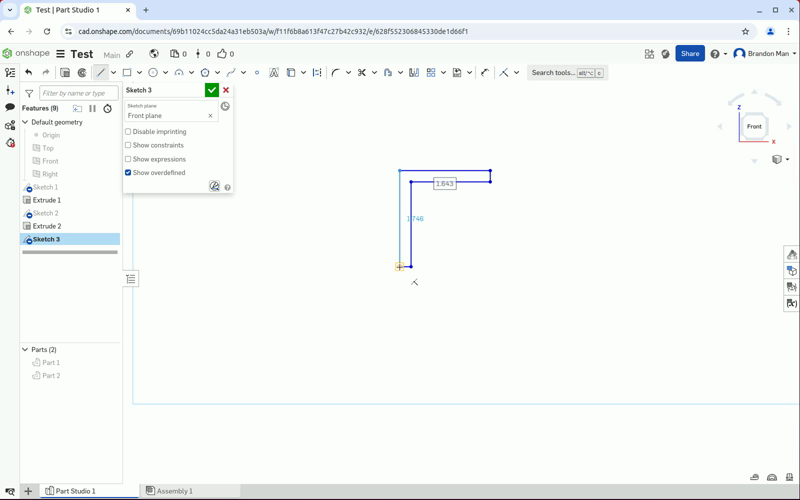
scroll(-6)
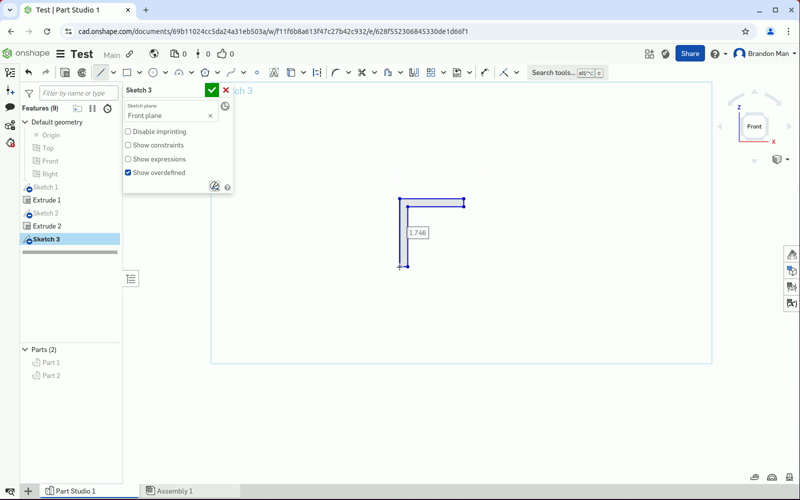
scroll(-6)
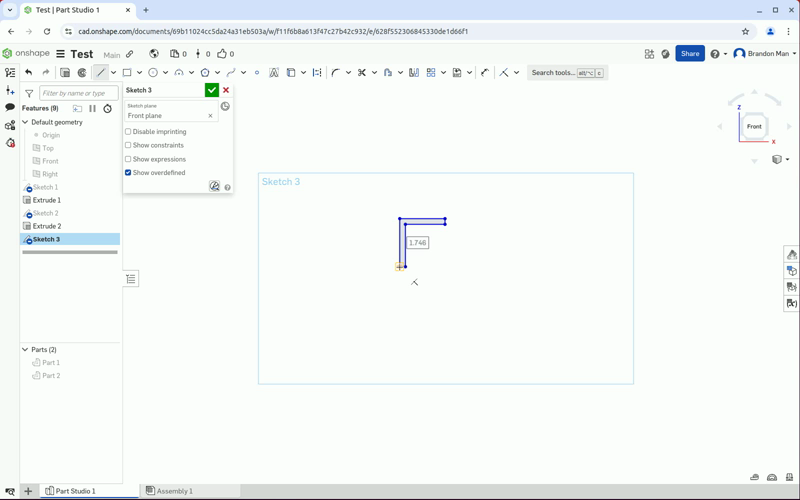
scroll(-6)
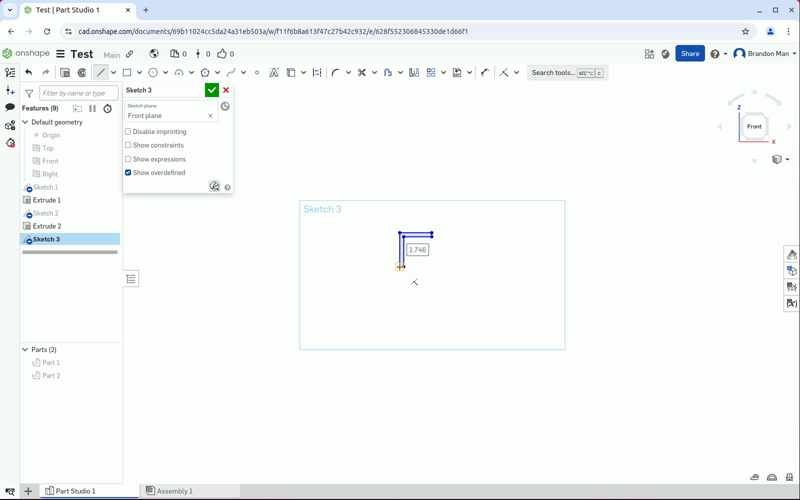
scroll(-6)
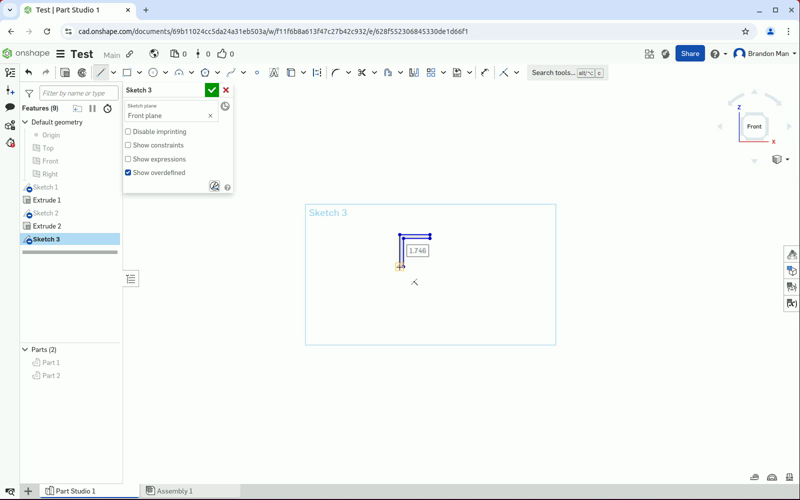
scroll(-6)
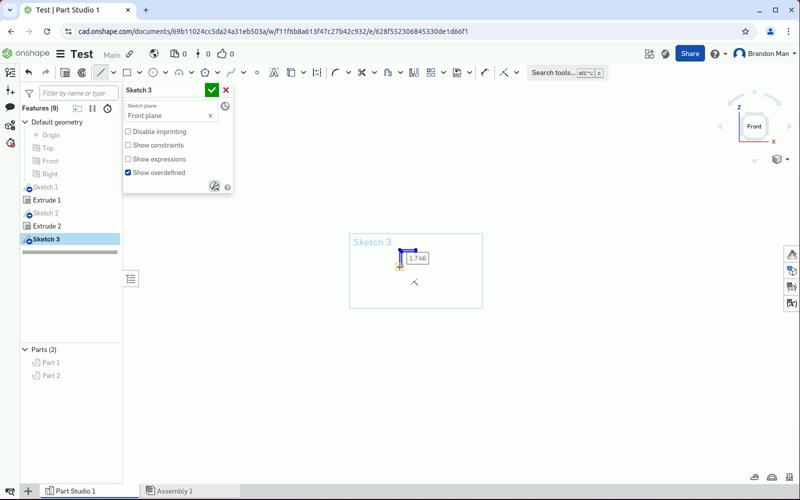
scroll(-6)
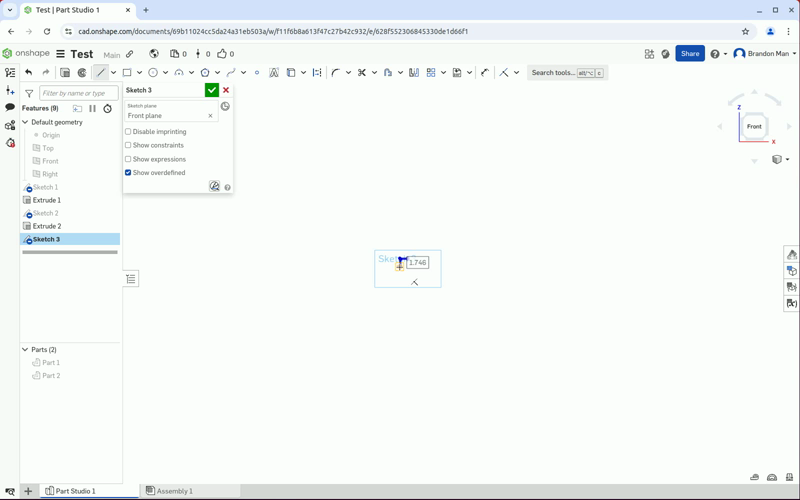
key(esc)
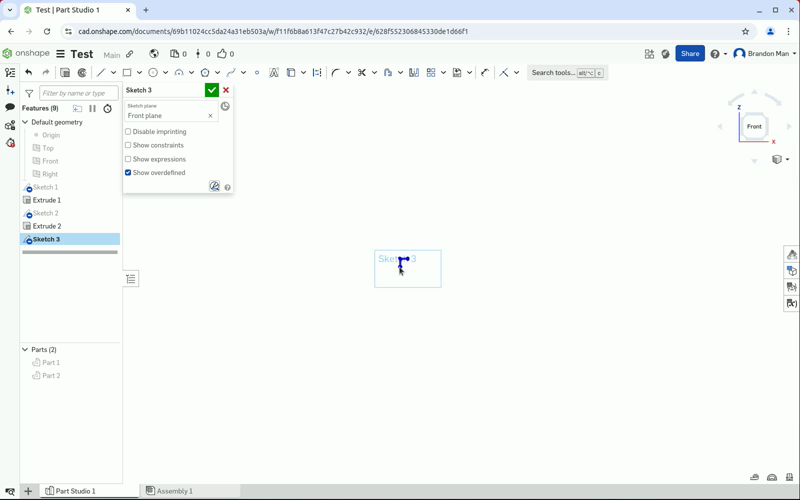
mouse_move(407, 258)
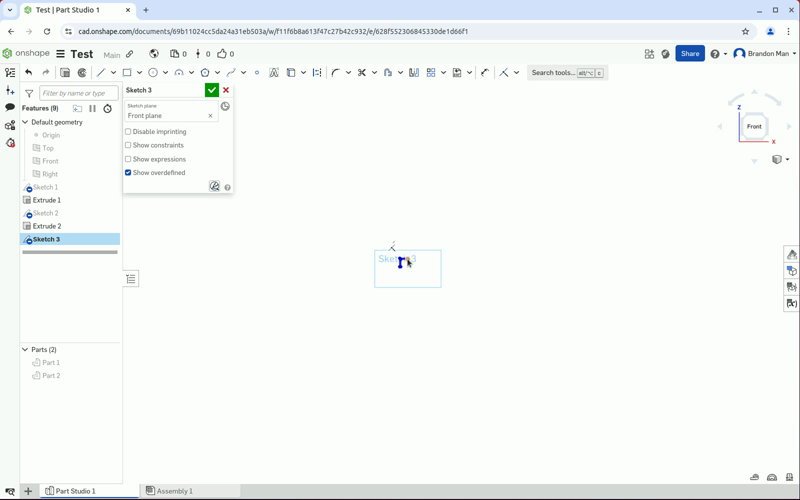
scroll(6)
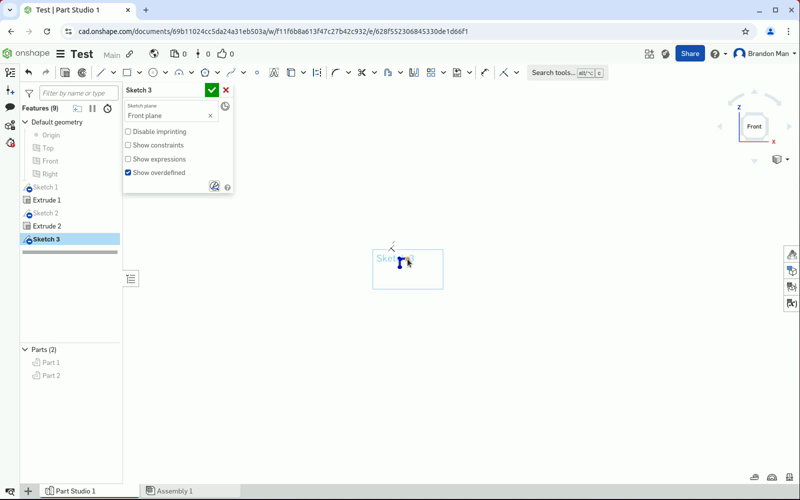
scroll(6)
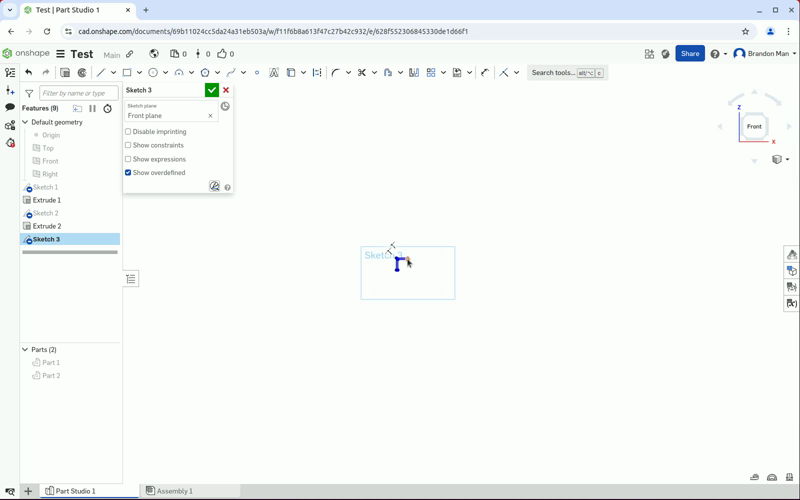
scroll(6)
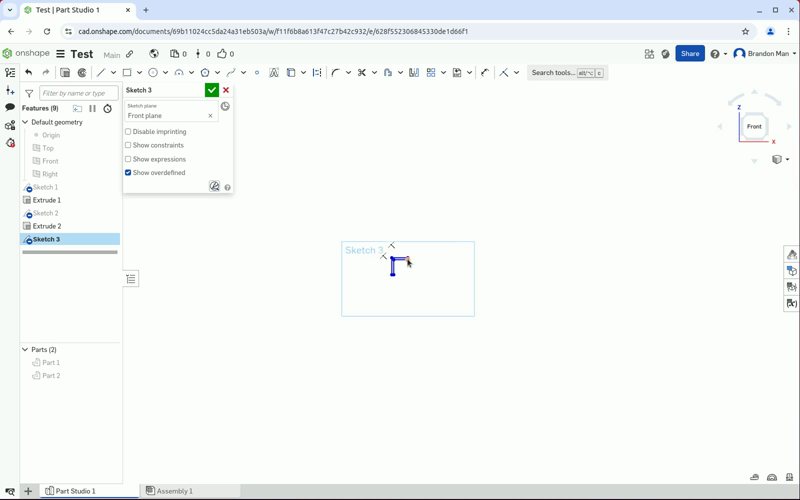
scroll(6)
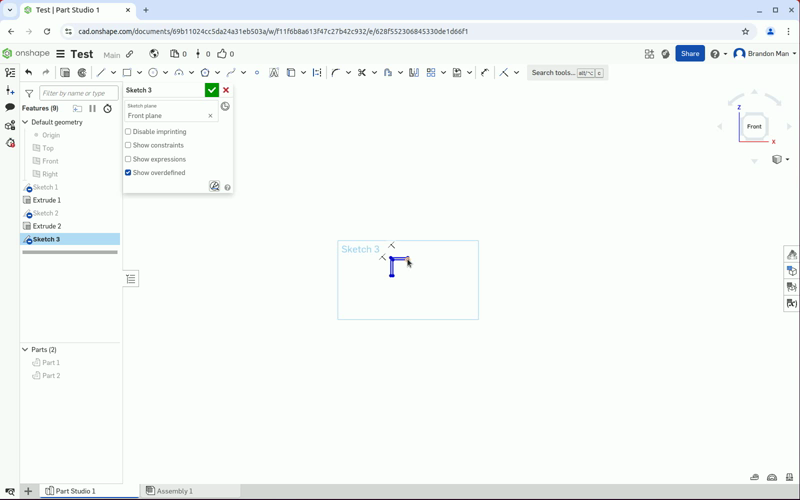
scroll(6)
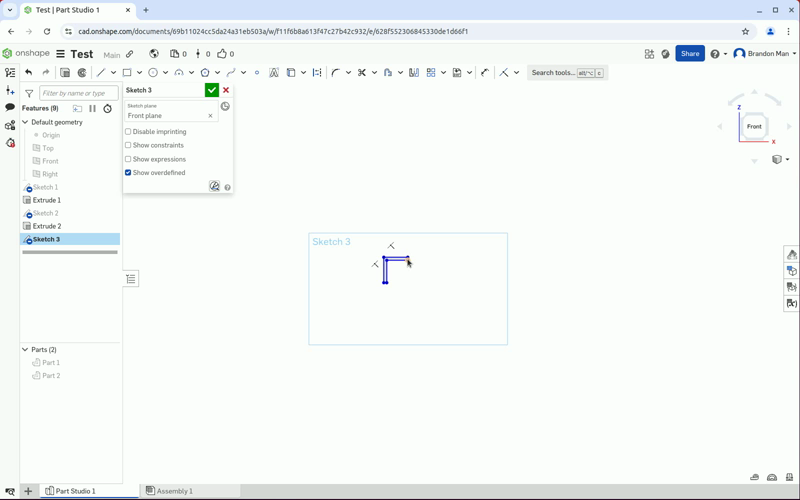
scroll(6)
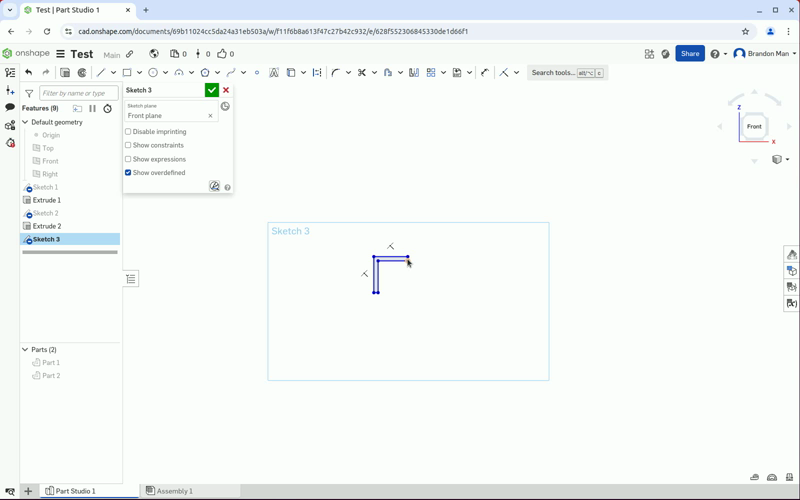
scroll(6)
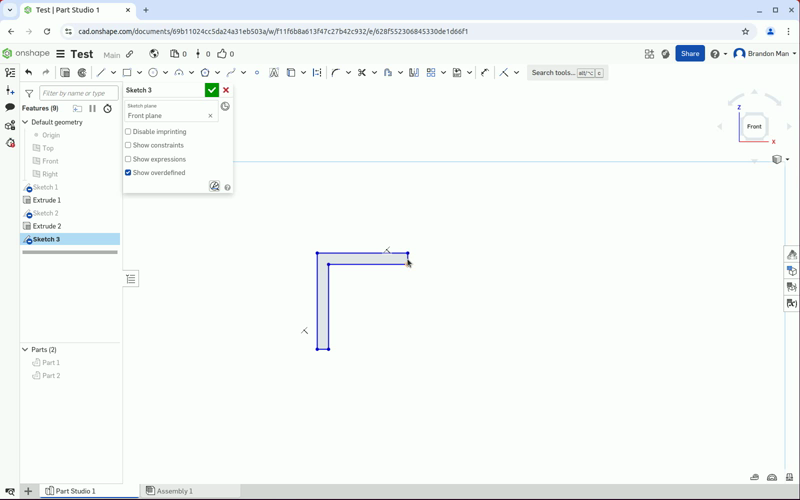
click(407, 258)
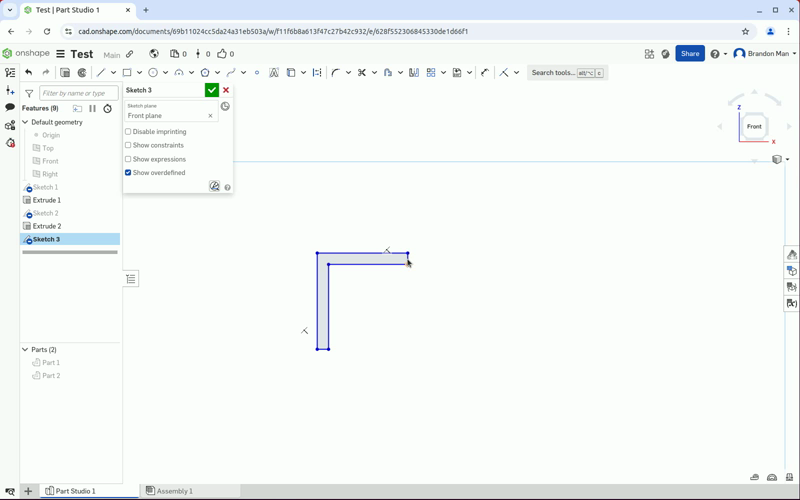
scroll(-6)
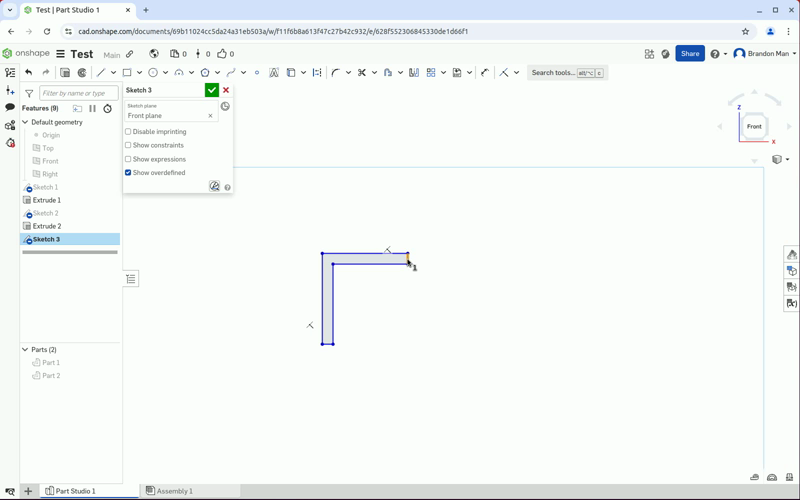
scroll(-6)
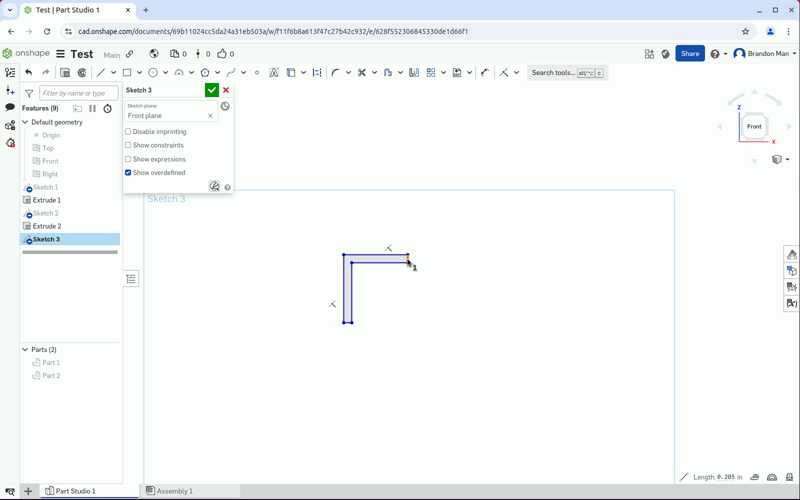
scroll(-6)
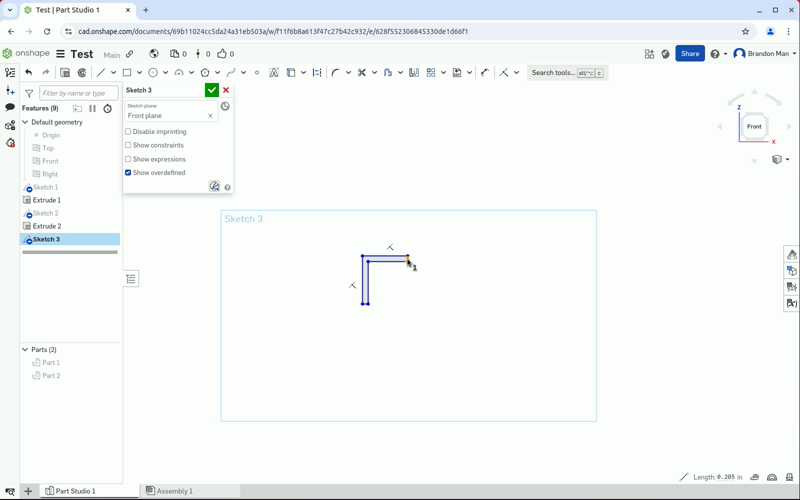
scroll(-6)
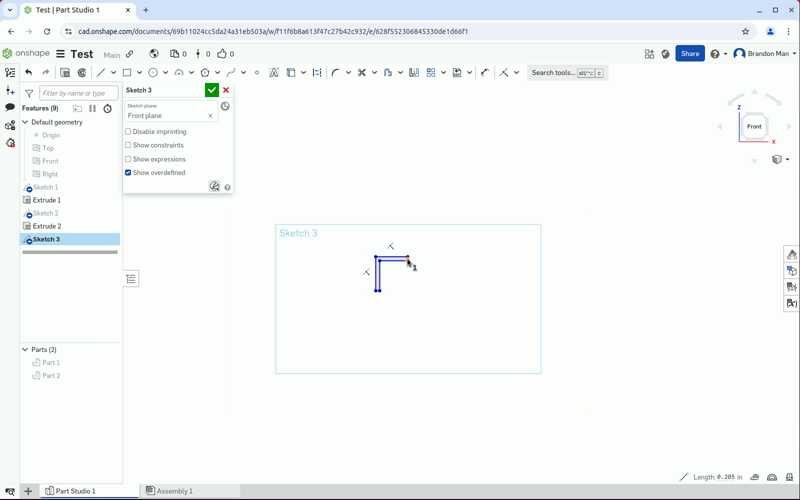
scroll(-6)
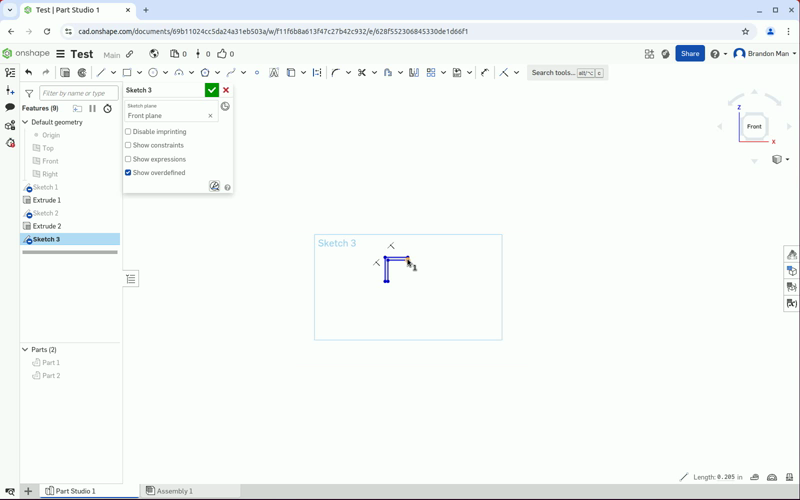
scroll(-6)
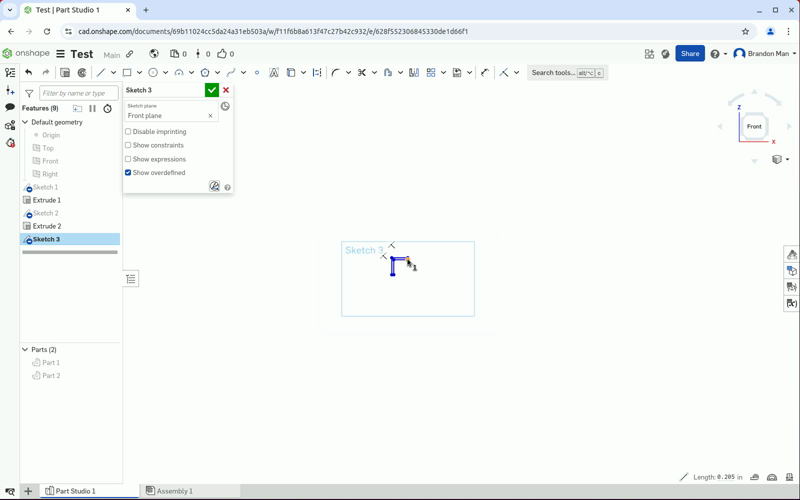
scroll(-6)
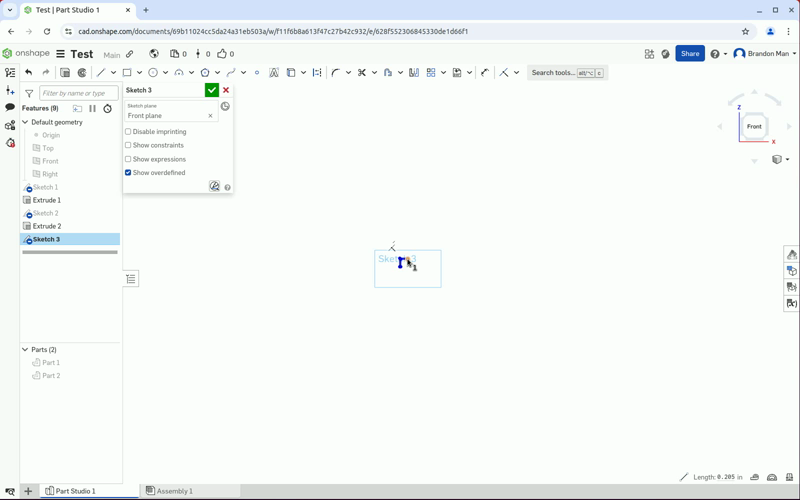
mouse_move(73, 352)
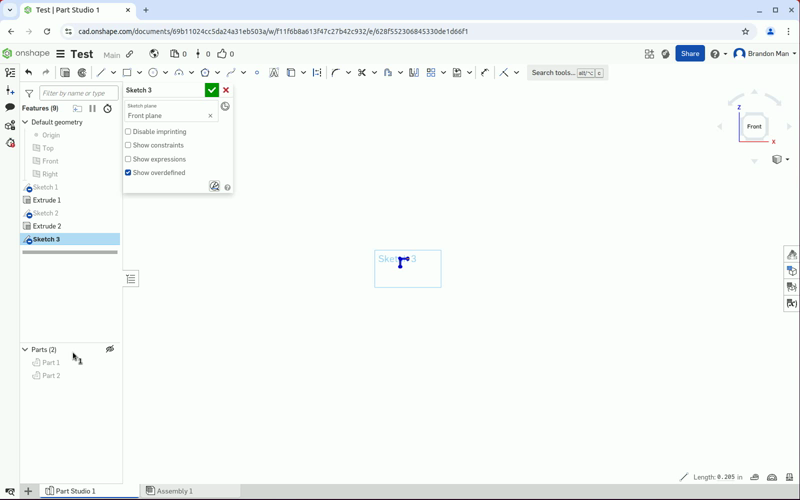
key(shift+y)
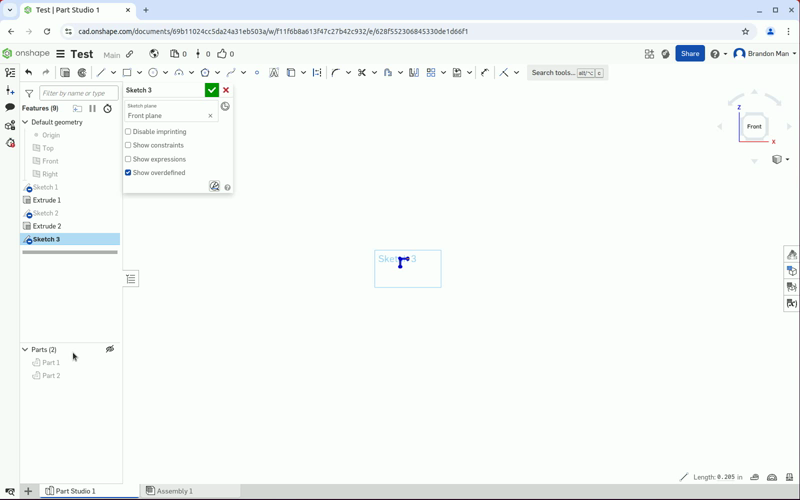
key(shift+e)
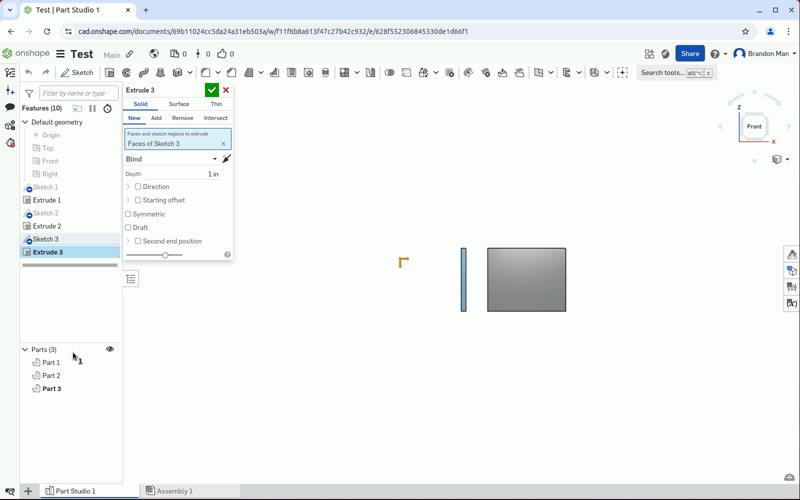
mouse_move(143, 106)
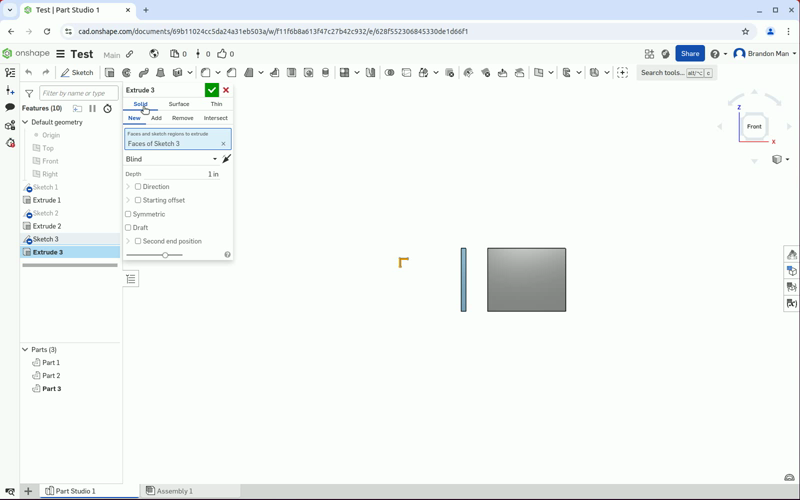
click(143, 106)
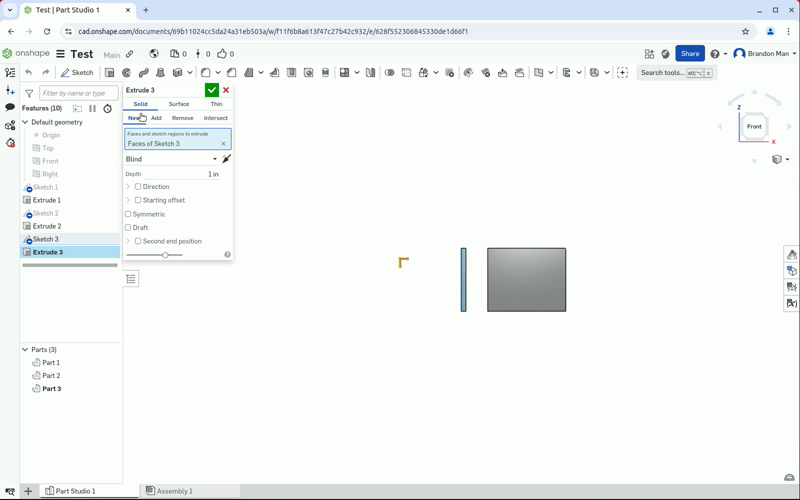
mouse_move(137, 120)
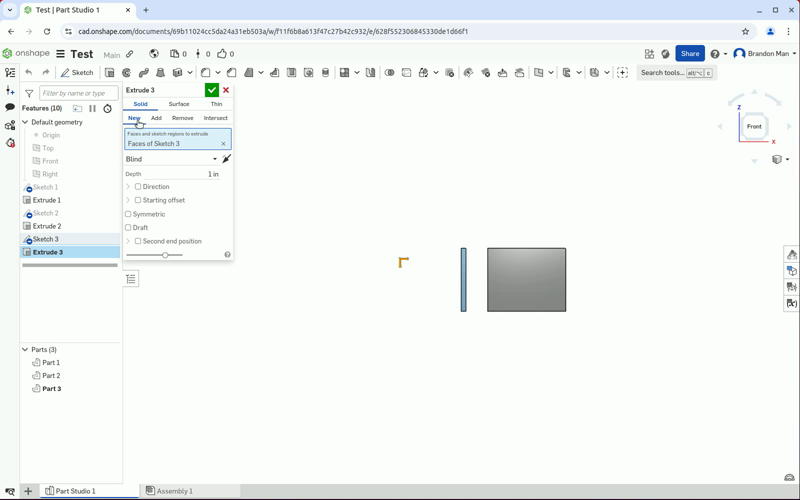
click(137, 120)
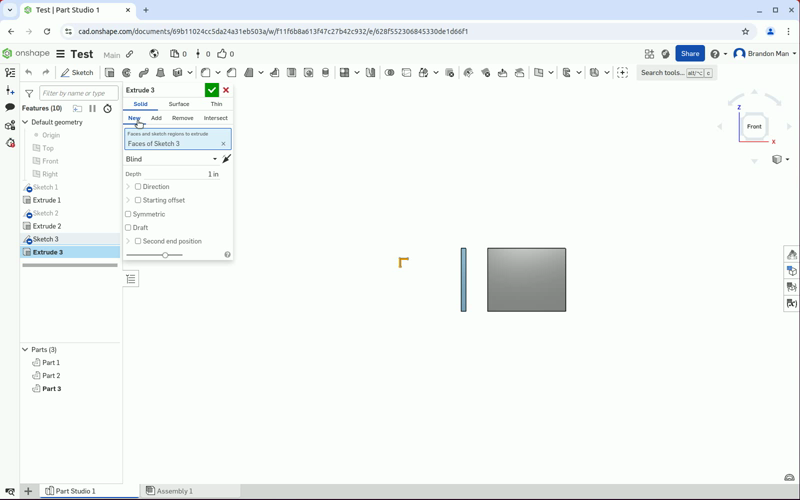
key(tab, 4)
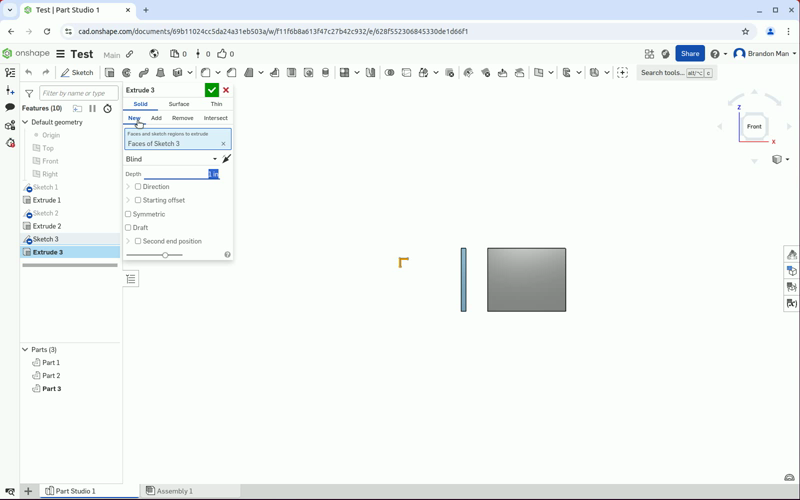
text(20.701)
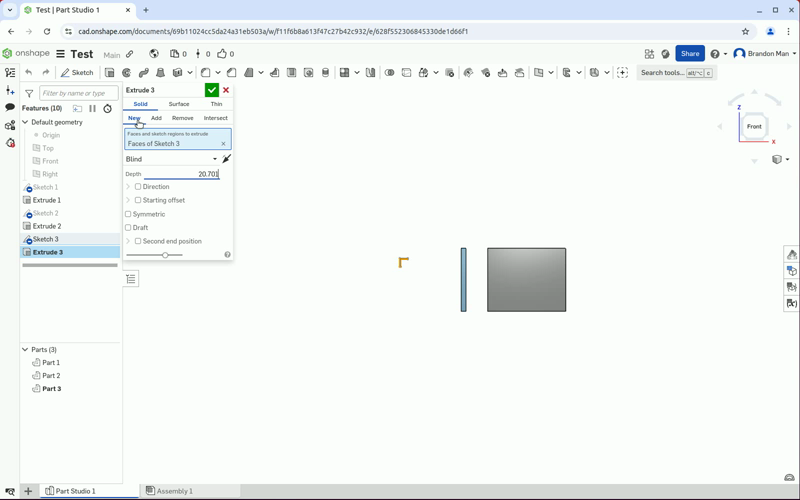
key(enter)
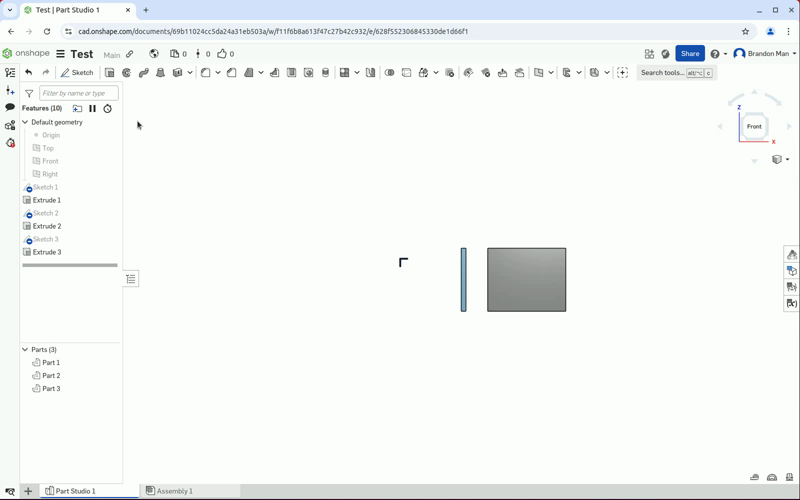
key(shift+h)
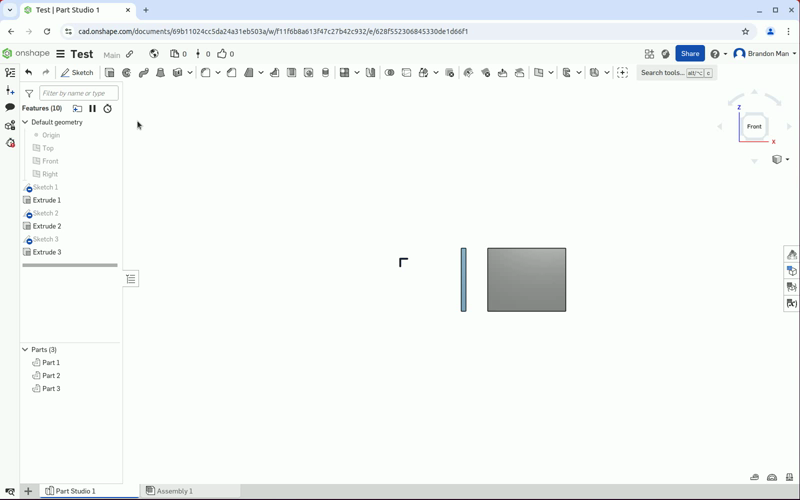
key(shift+h)
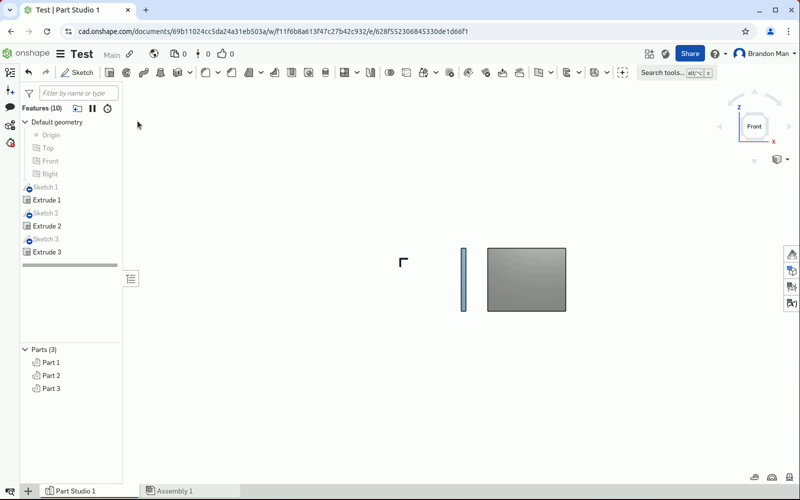
mouse_move(73, 189)
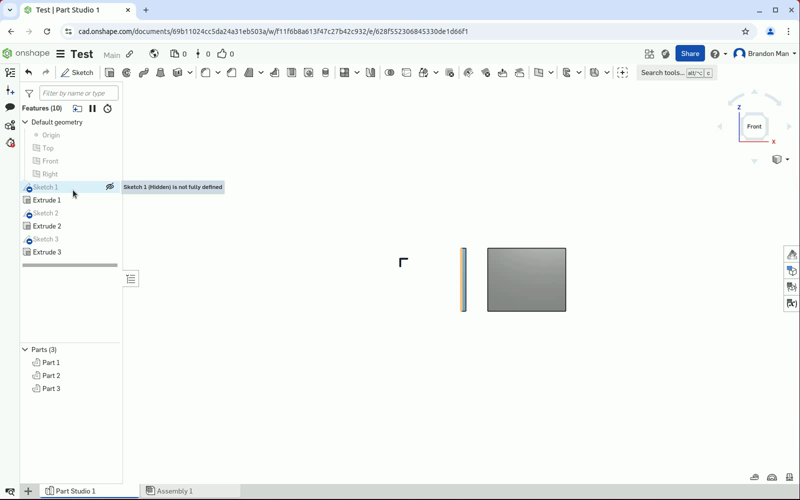
click(73, 189)
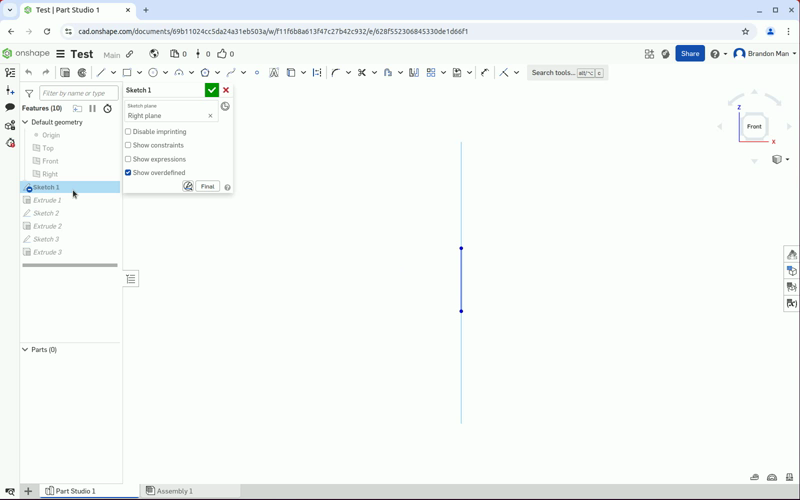
mouse_move(229, 92)
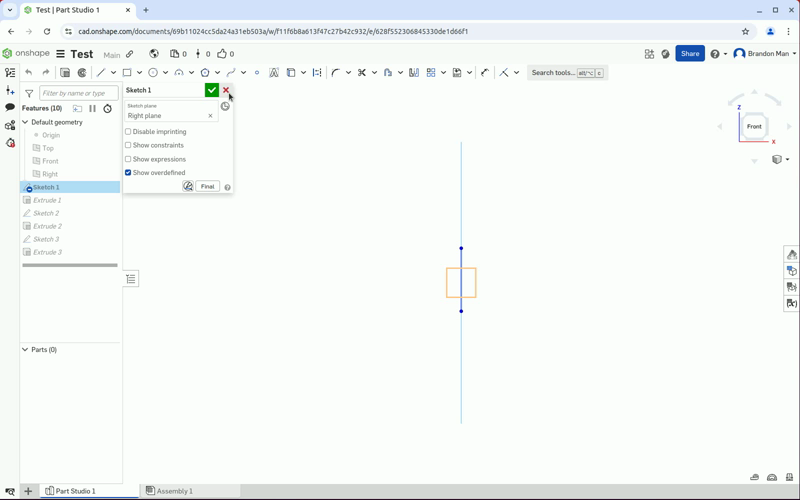
click(229, 92)
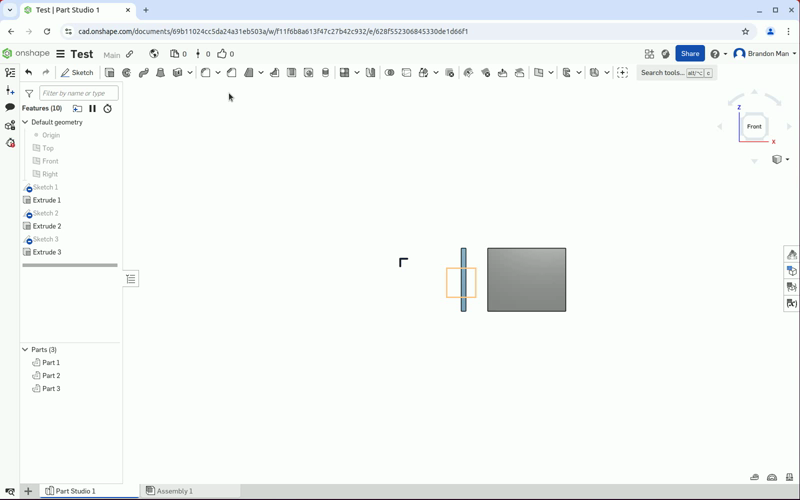
mouse_move(73, 352)
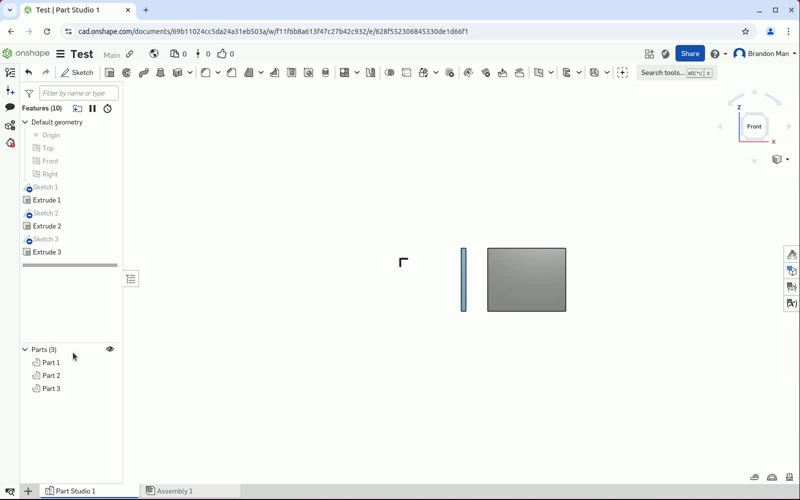
key(y)
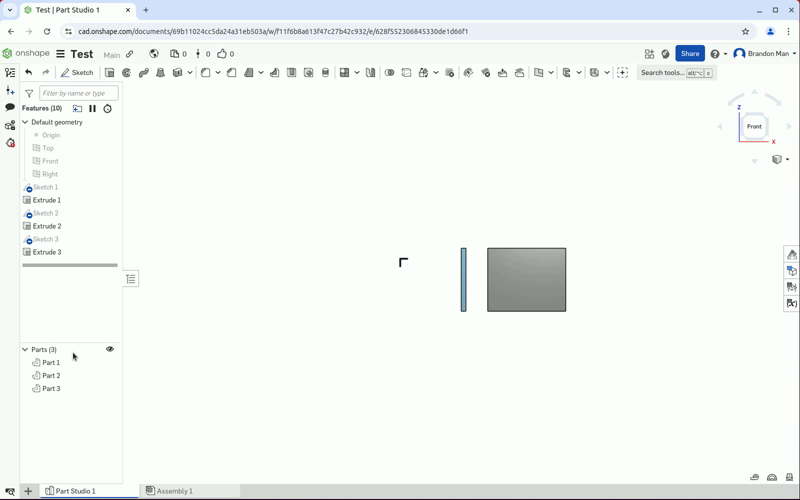
key(shift+p)
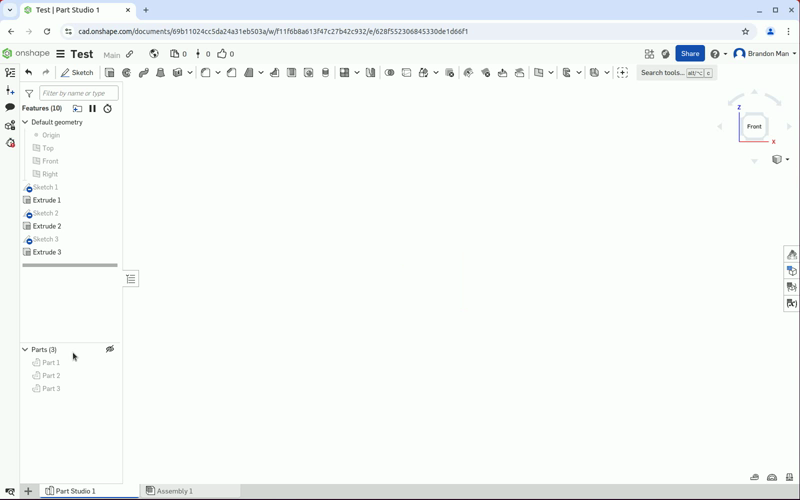
key(space)
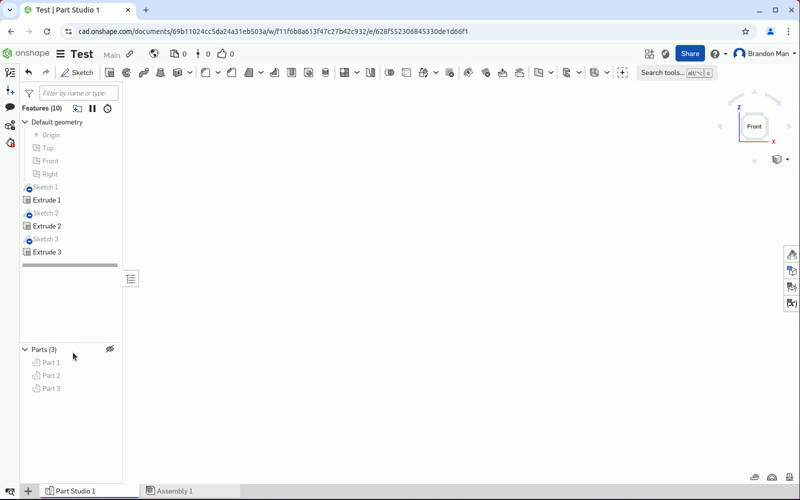
key_down(shift)
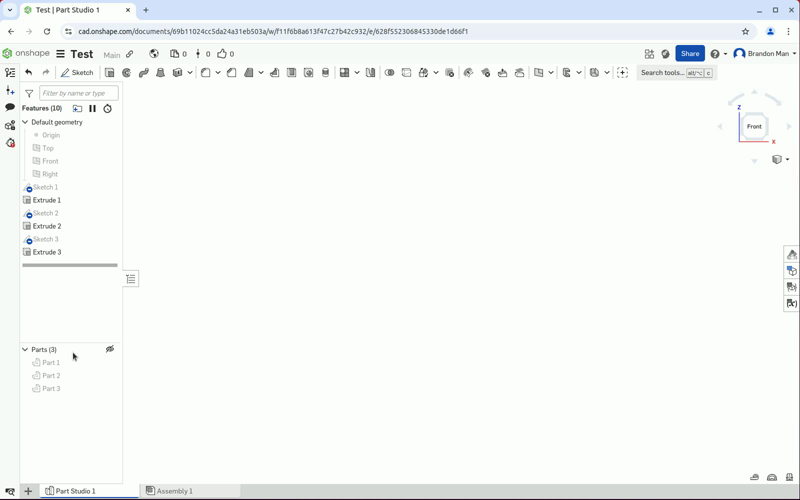
key(left)
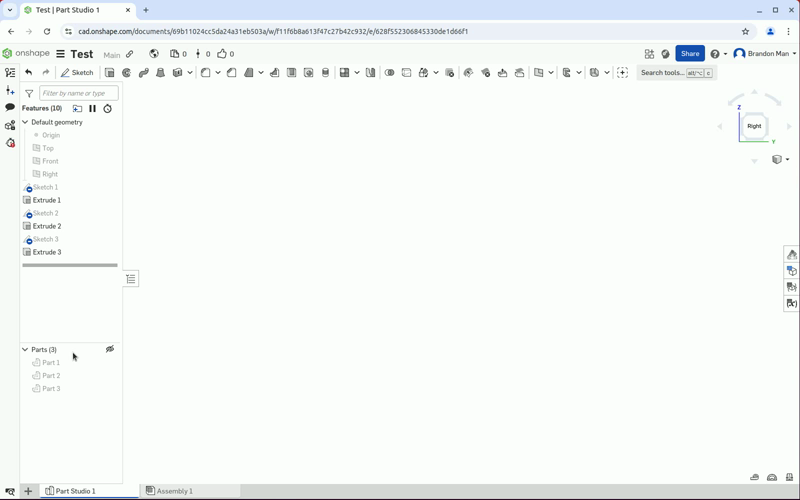
key_up(shift)
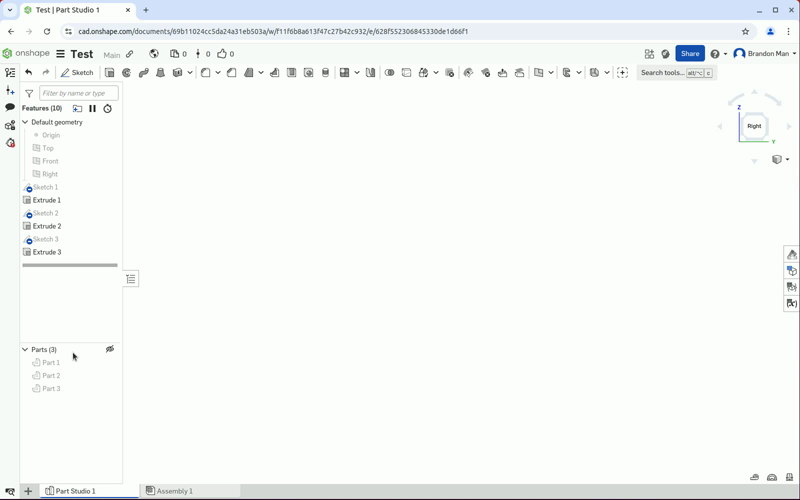
mouse_move(73, 352)
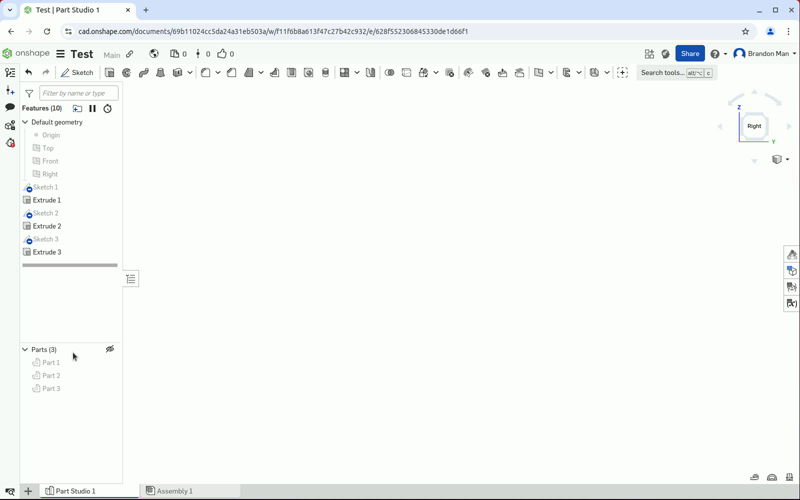
key(shift+y)
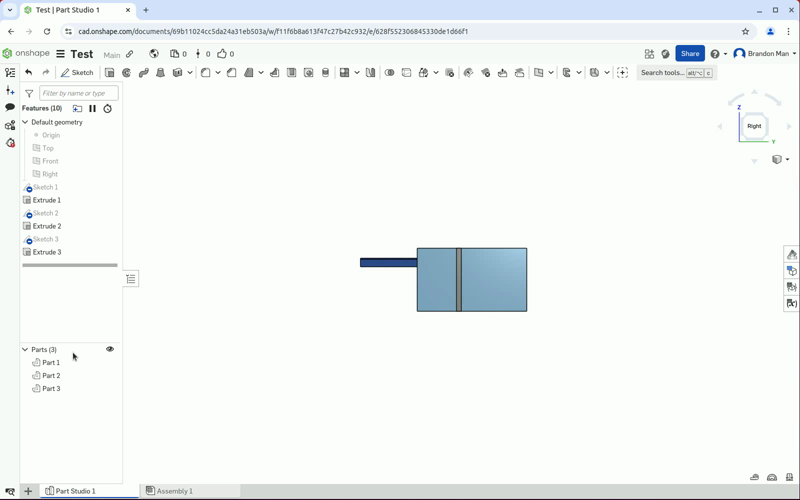
mouse_move(541, 75)
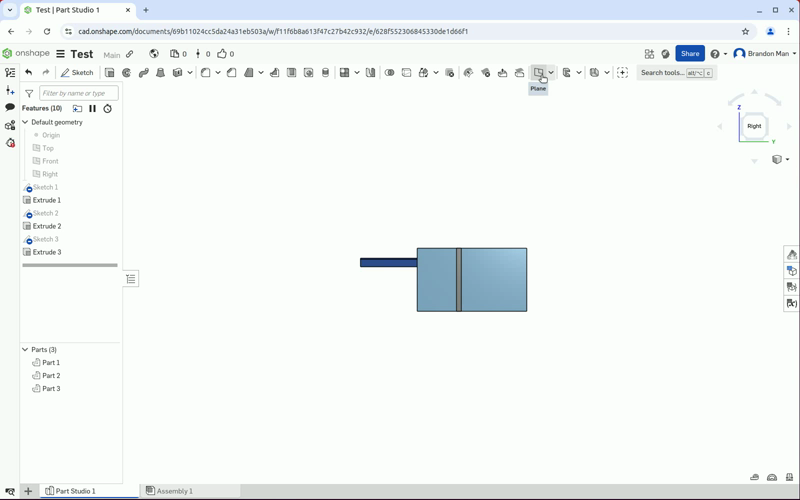
click(541, 75)
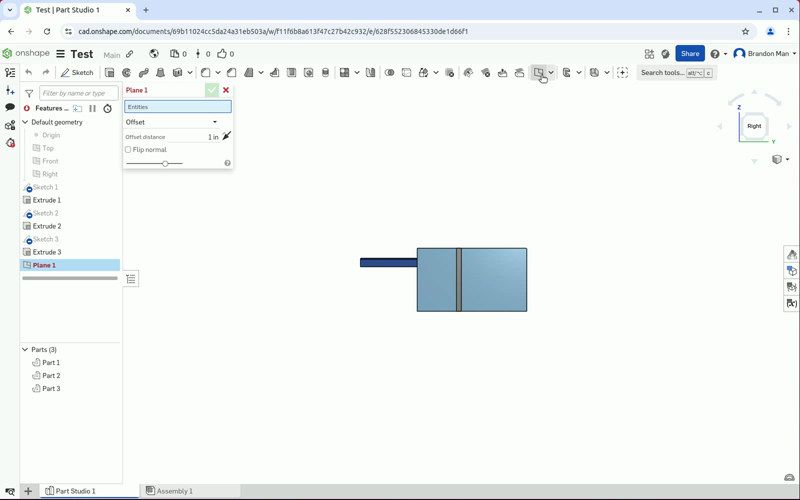
mouse_move(73, 176)
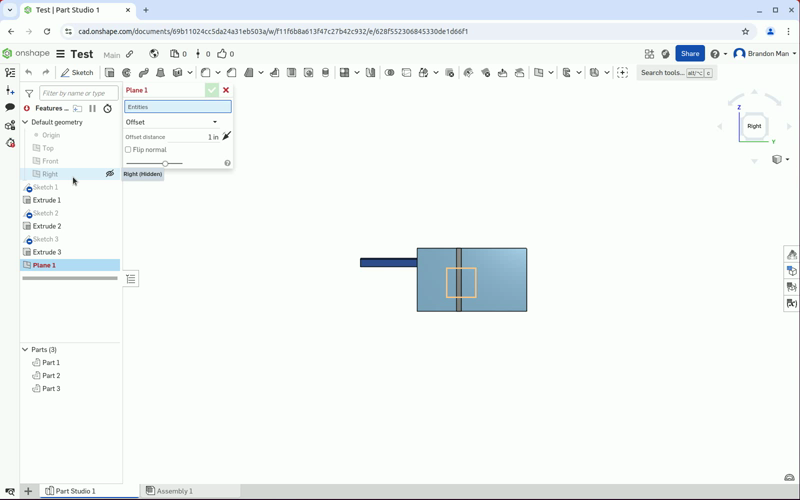
click(73, 176)
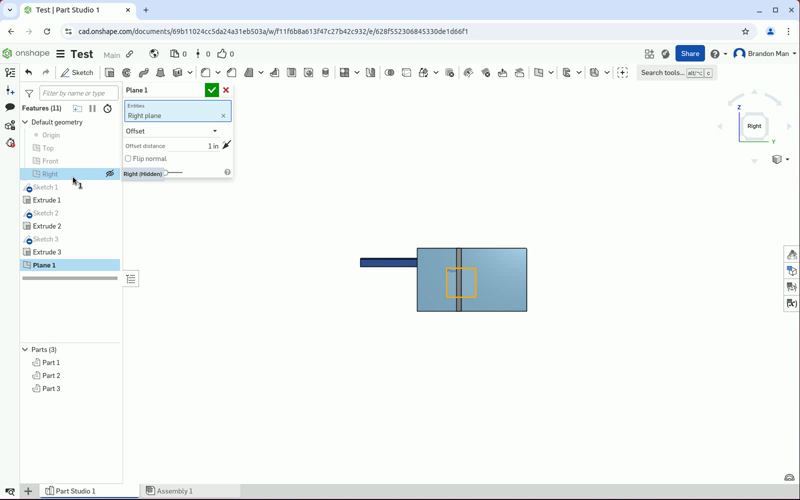
key(tab, 2)
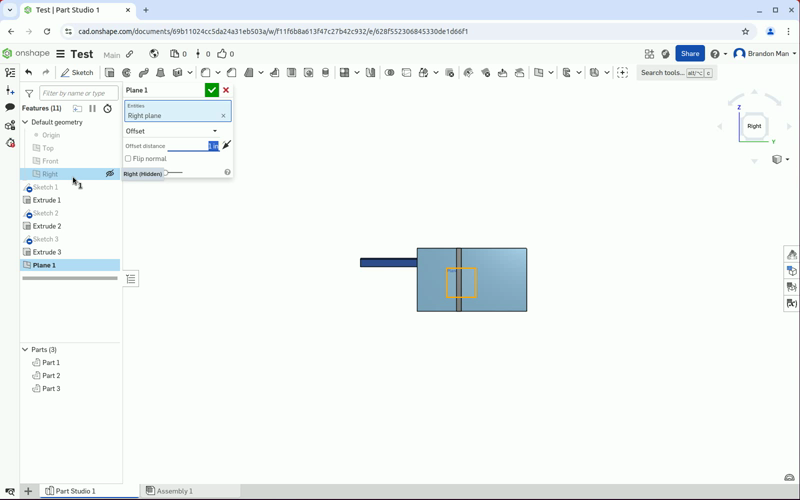
text(0.955)
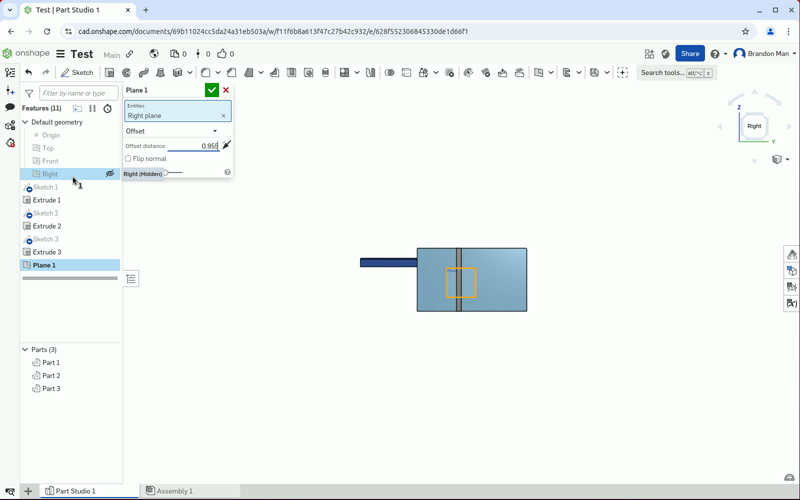
key(enter, 2)
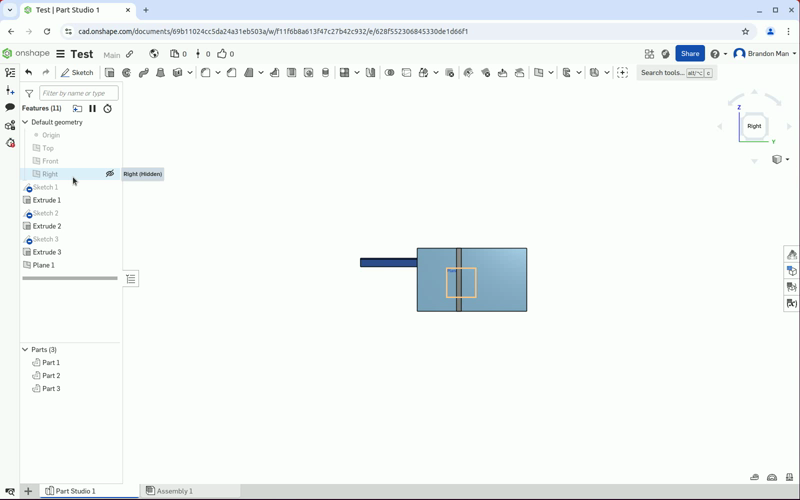
key(shift+s)
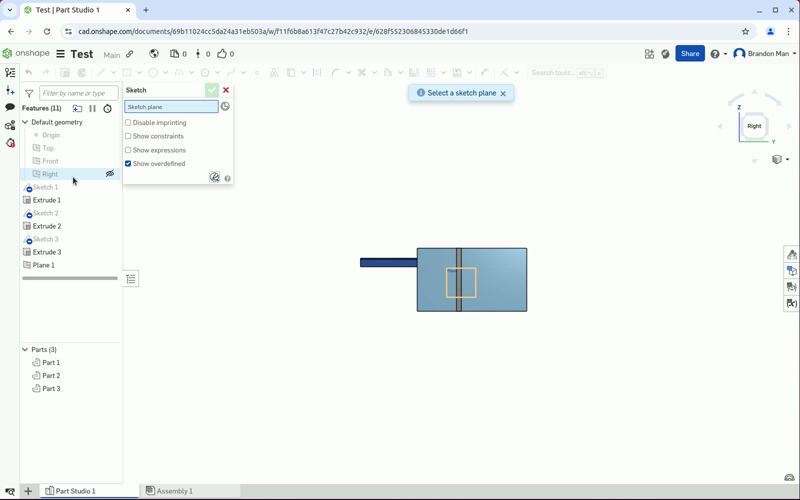
mouse_move(73, 267)
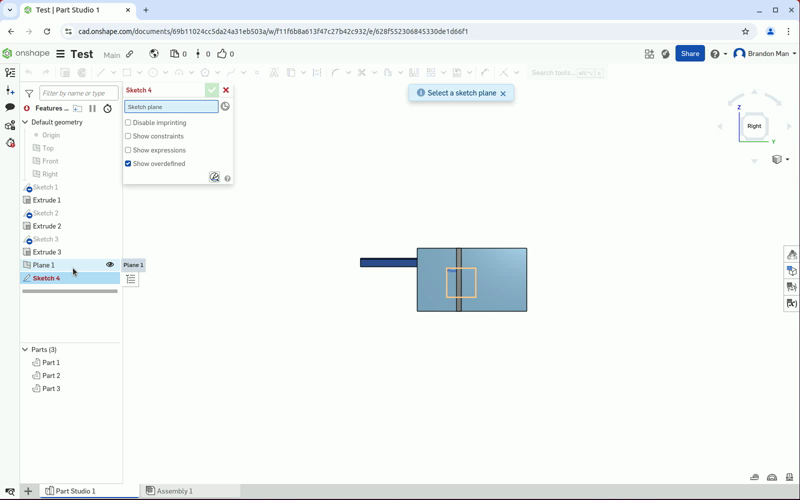
click(73, 267)
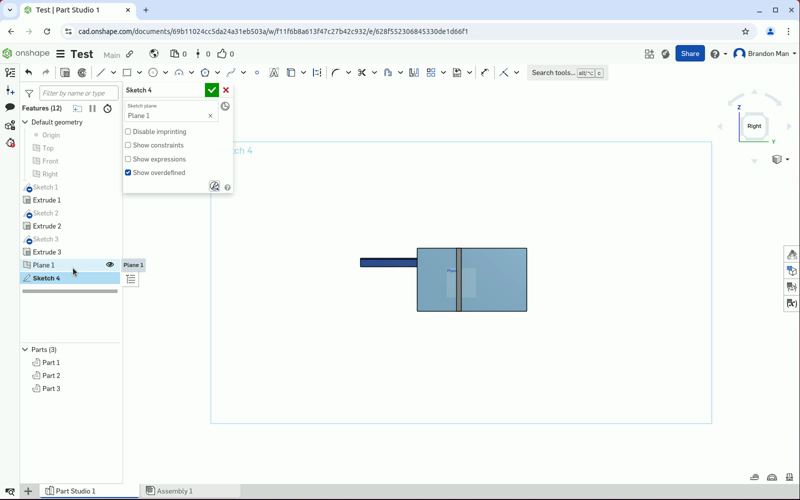
mouse_move(73, 352)
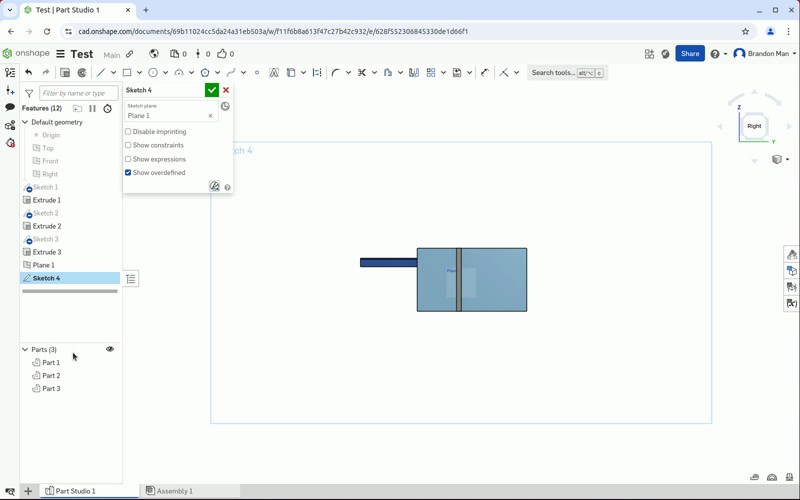
key(y)
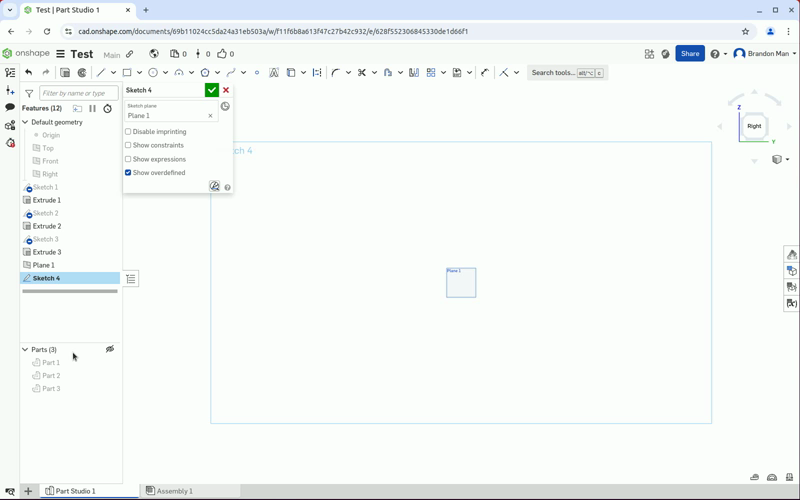
key(l)
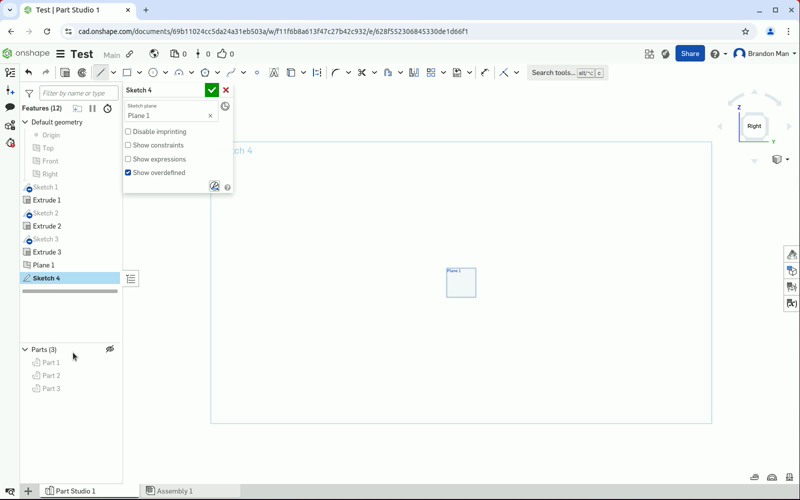
key_down(shift)
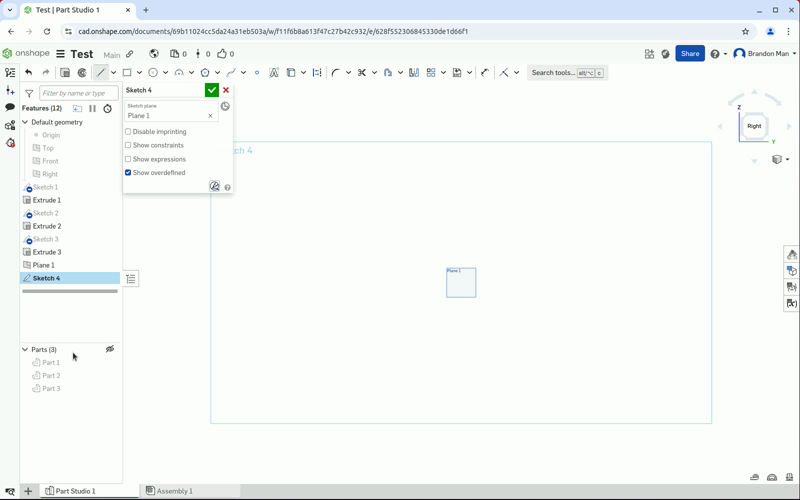
mouse_move(422, 254)
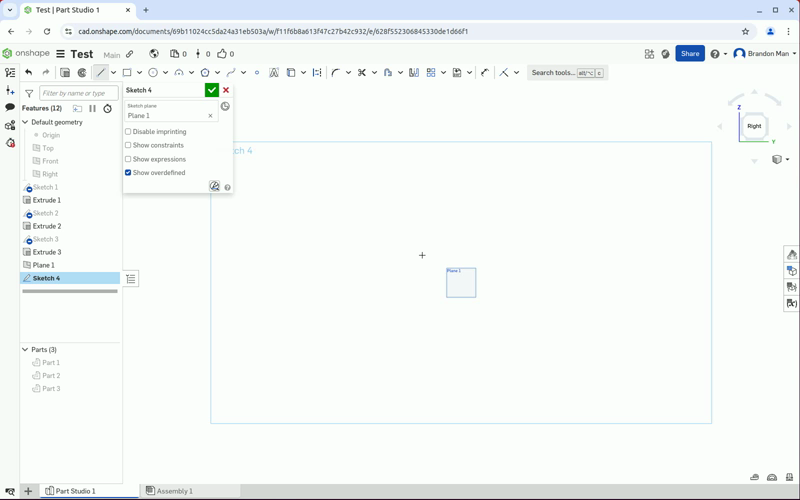
click(422, 254)
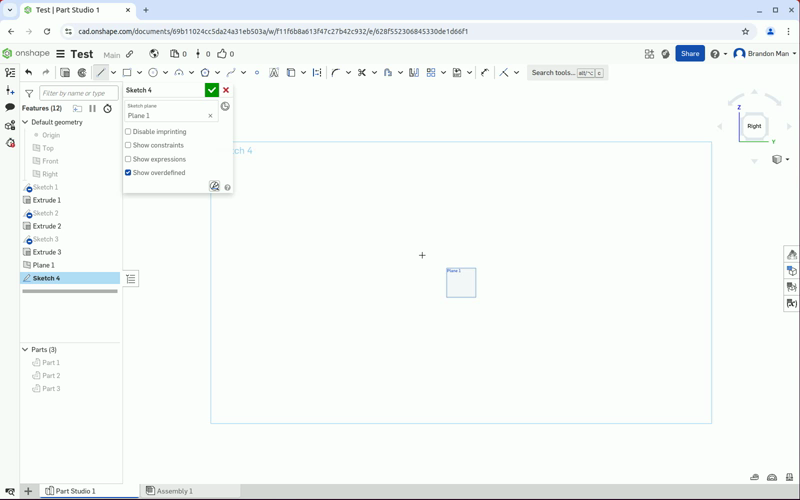
key_up(shift)
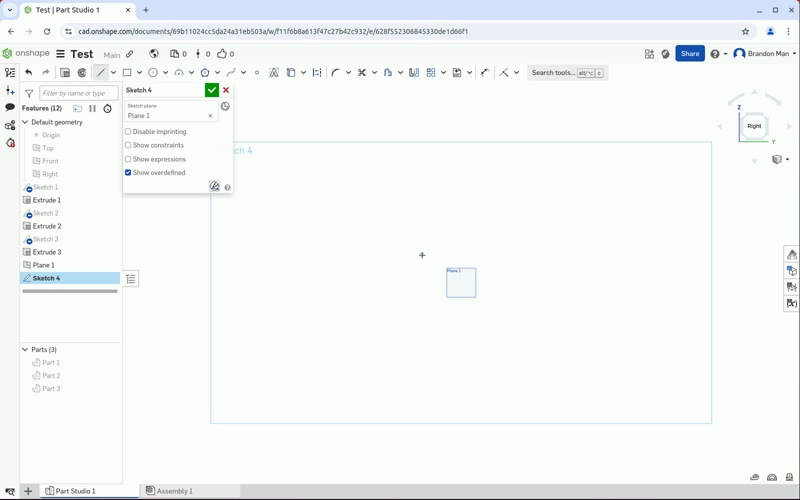
key_down(shift)
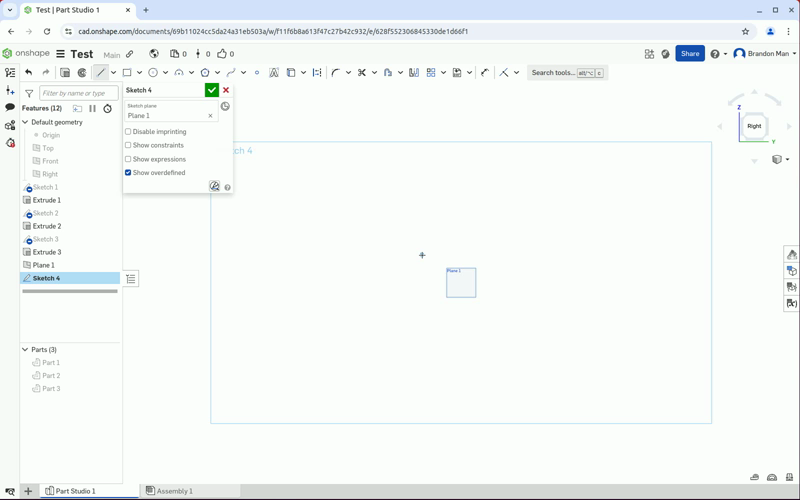
mouse_move(522, 254)
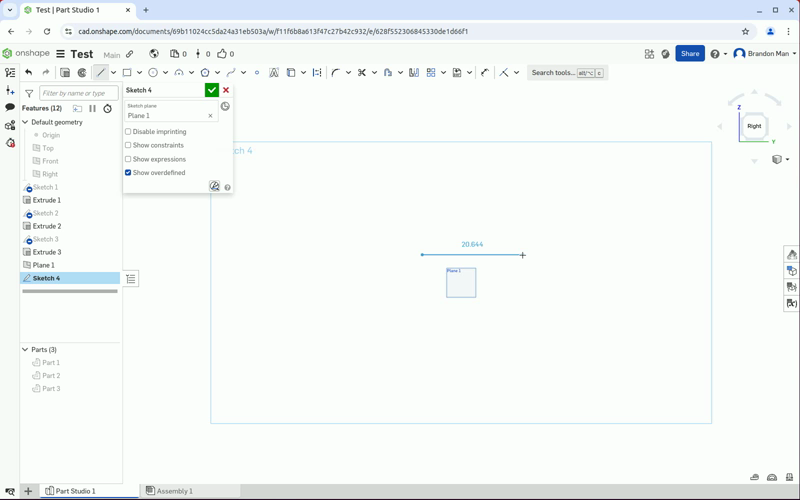
click(522, 254)
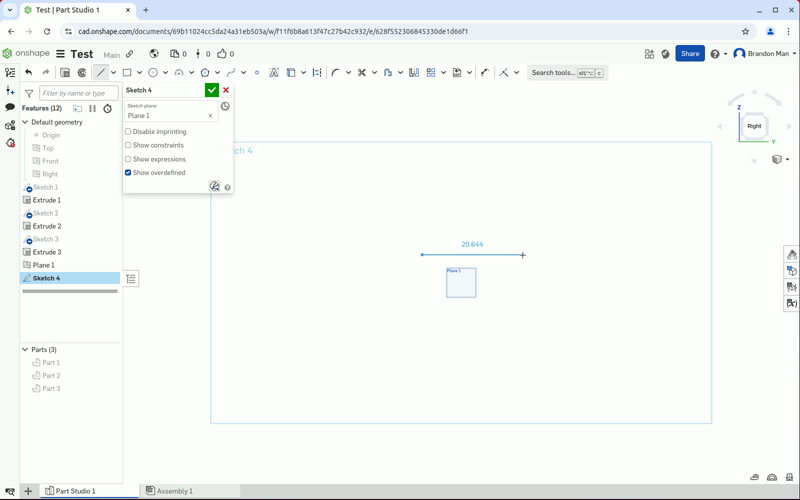
key_up(shift)
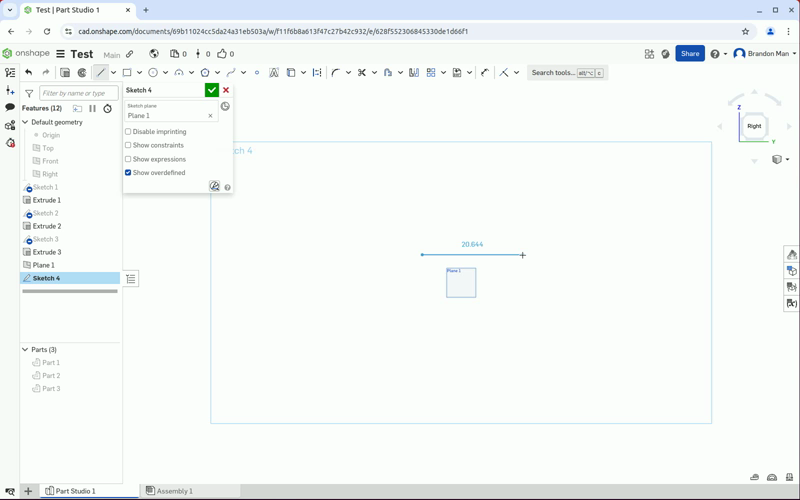
key_down(shift)
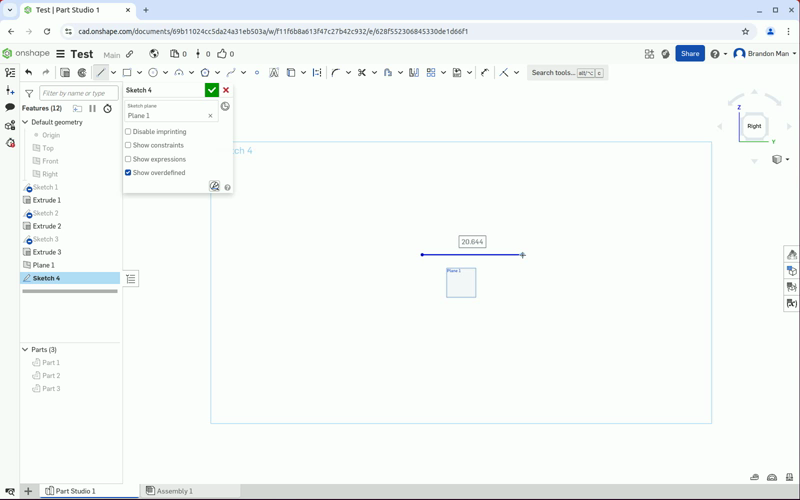
mouse_move(552, 254)
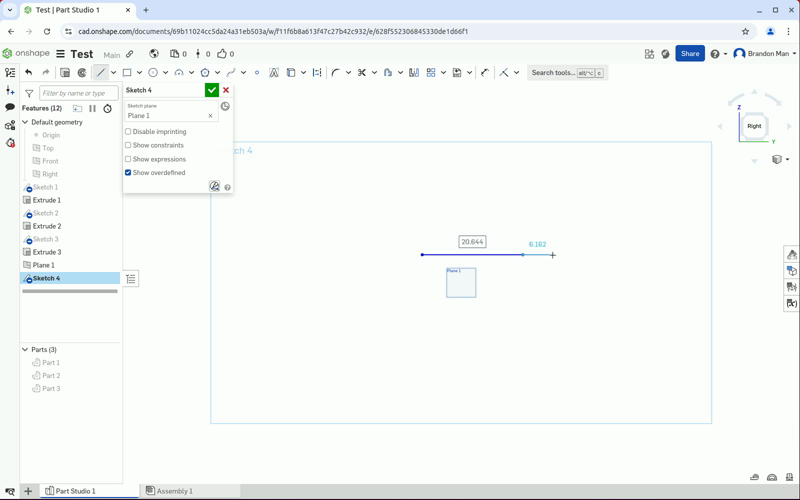
mouse_move(522, 247)
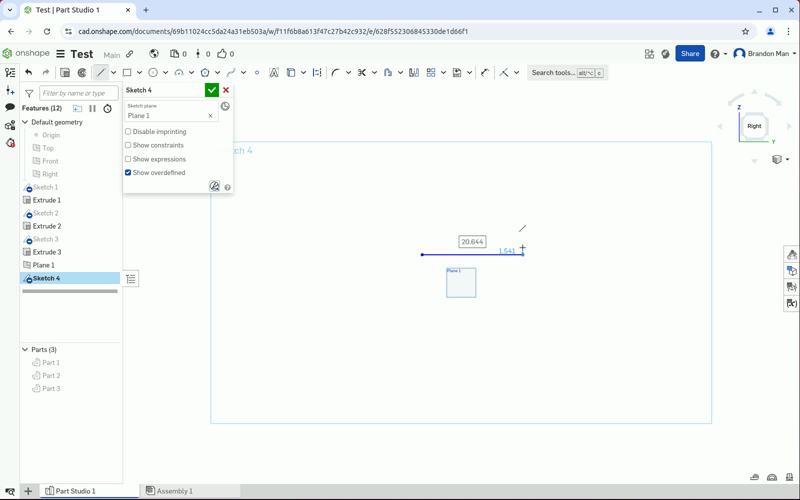
click(522, 247)
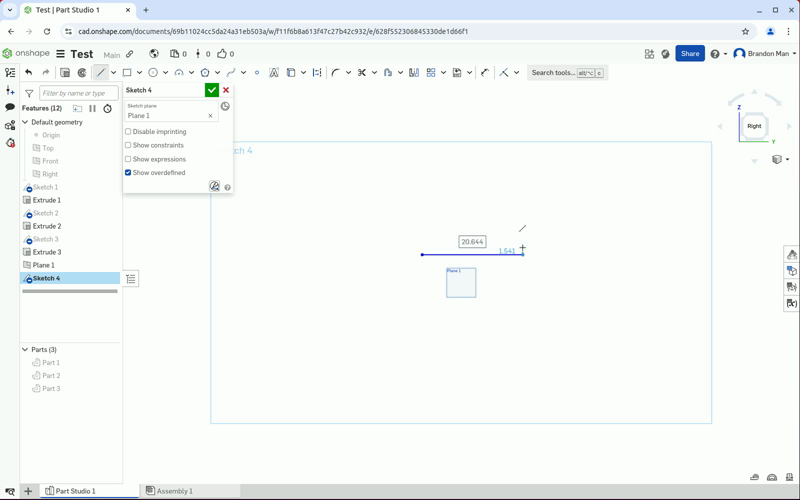
key_up(shift)
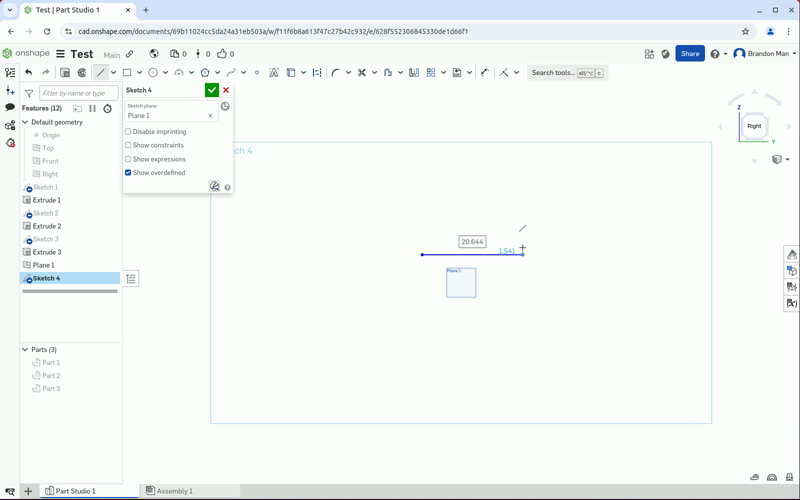
key_down(shift)
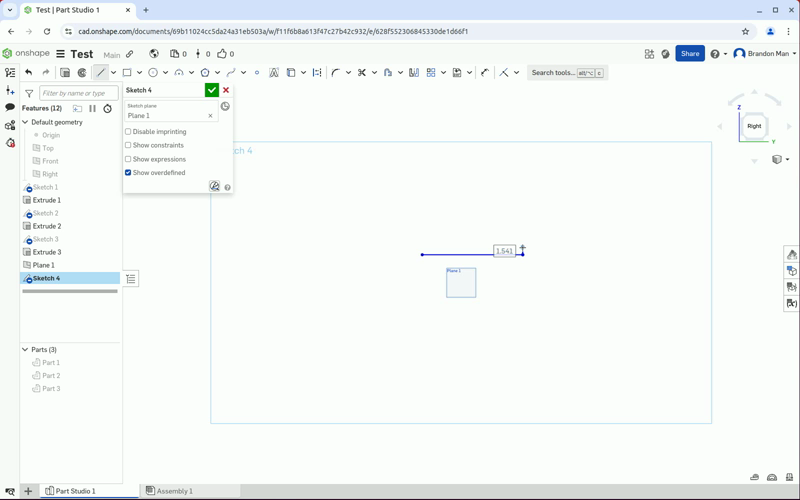
mouse_move(422, 247)
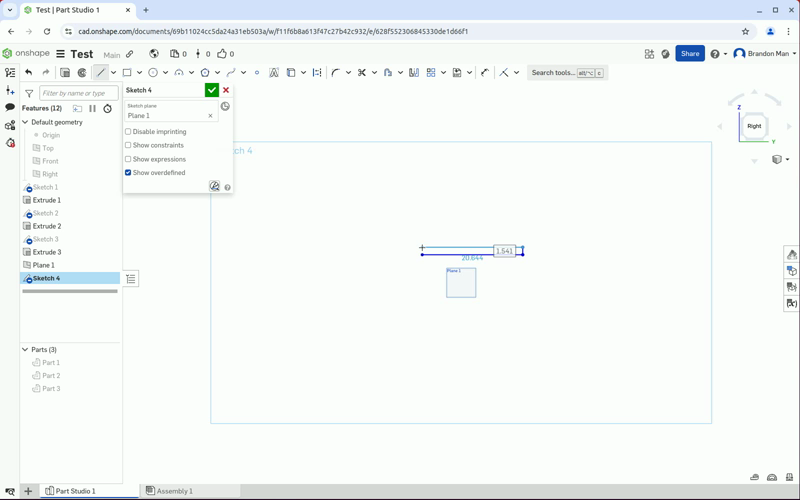
click(422, 247)
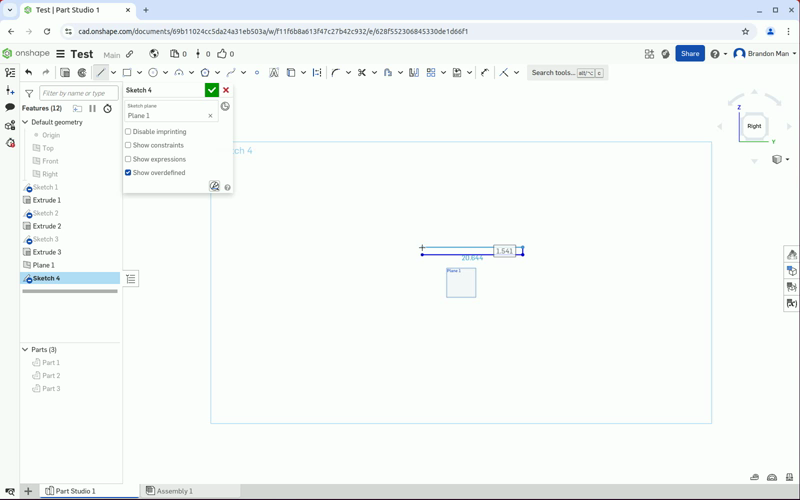
key_up(shift)
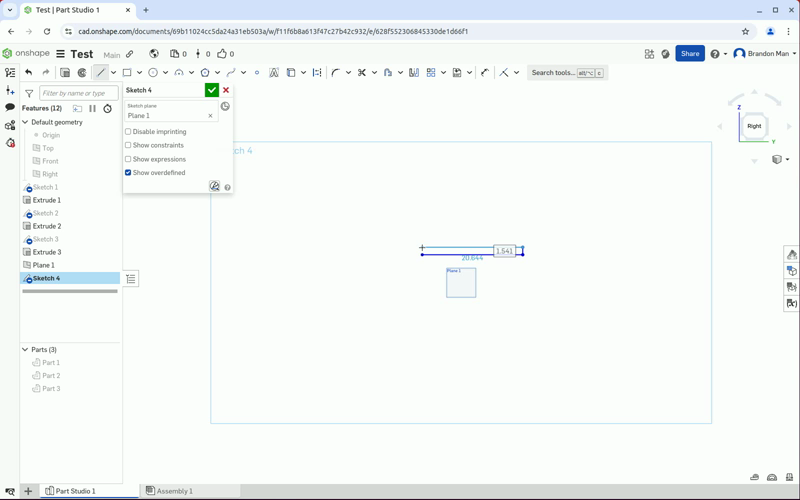
mouse_move(452, 247)
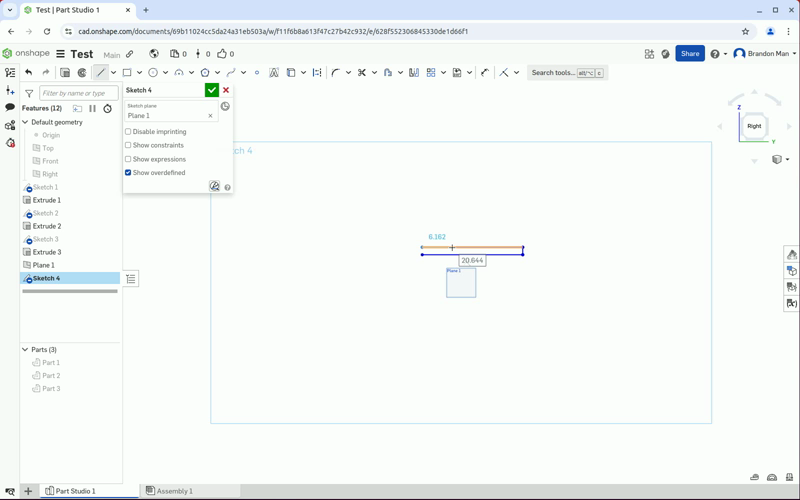
key_down(shift)
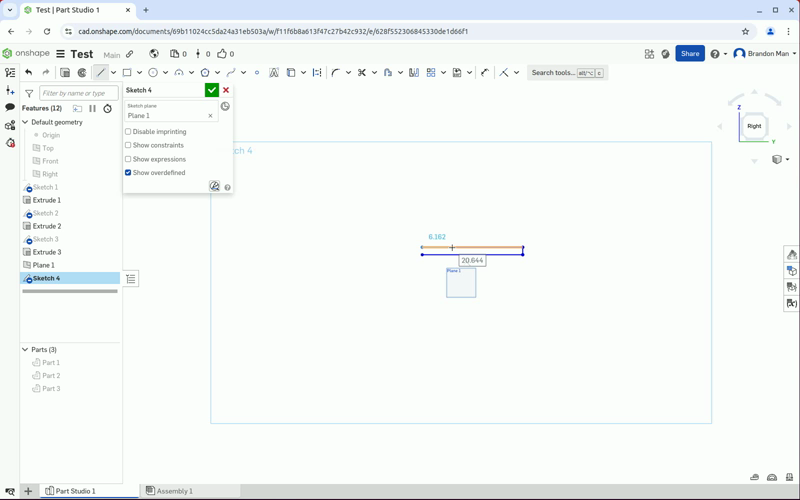
mouse_move(422, 254)
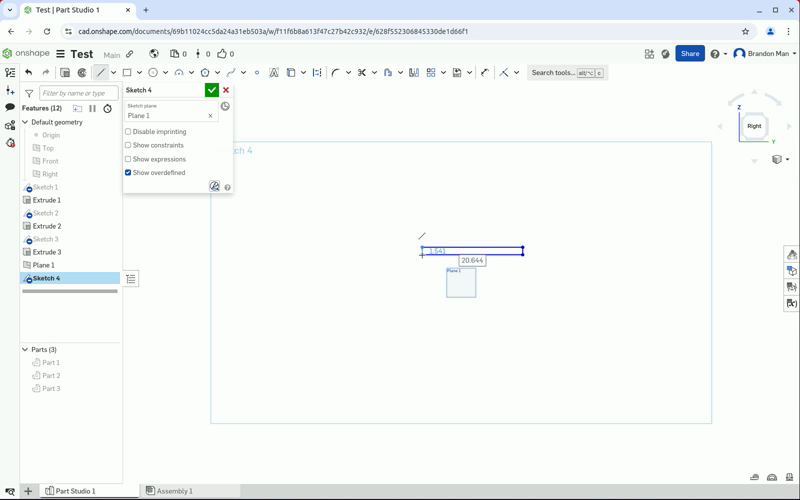
key_up(shift)
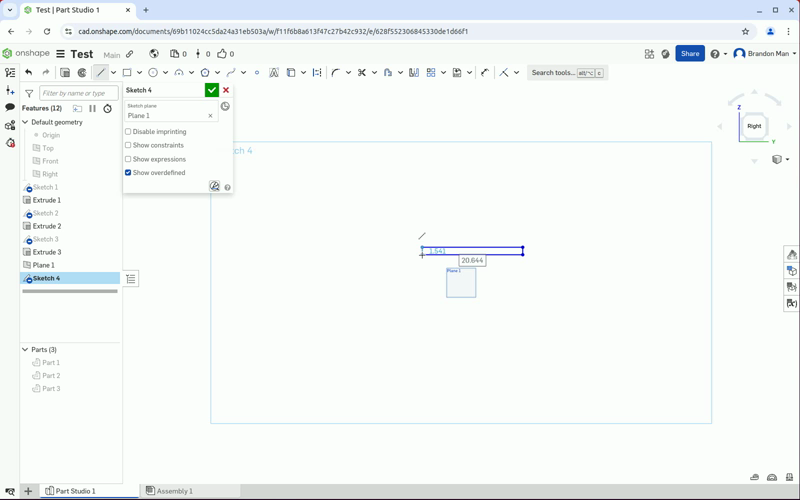
click(422, 254)
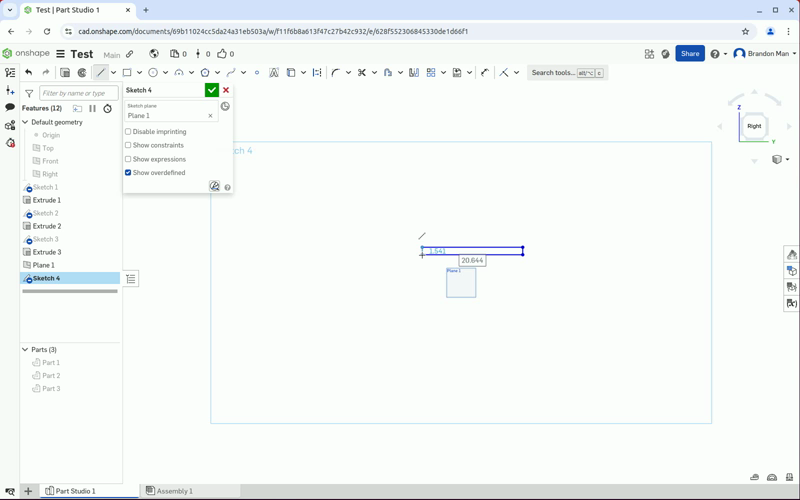
key(esc)
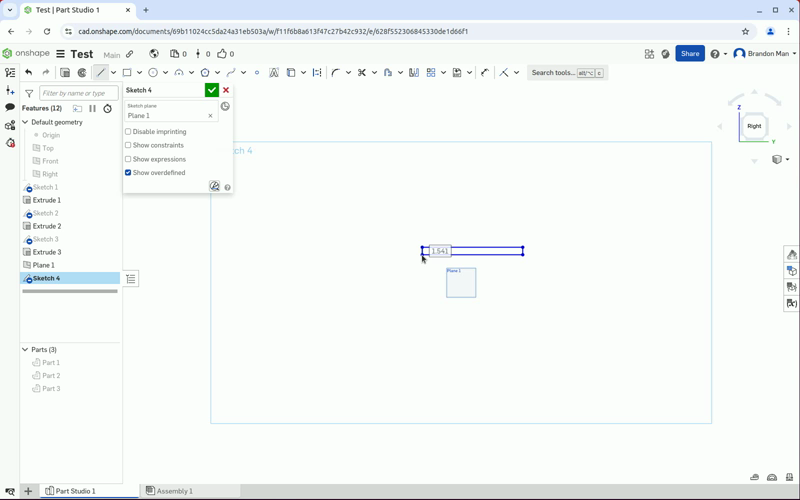
mouse_move(468, 252)
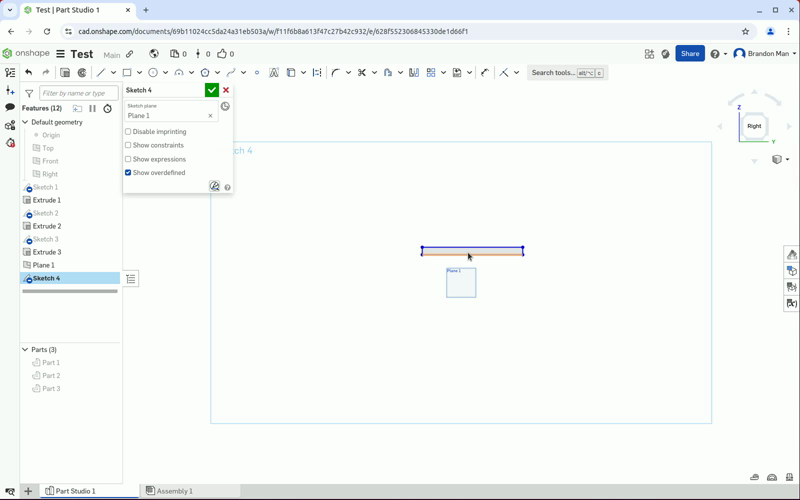
scroll(6)
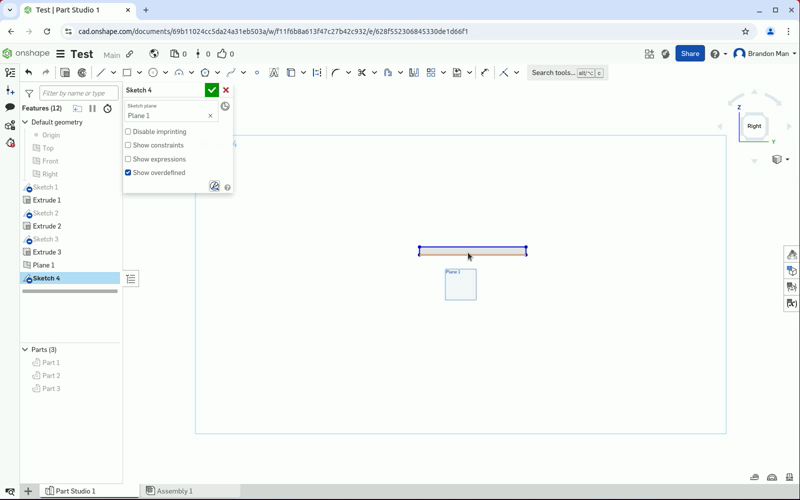
scroll(6)
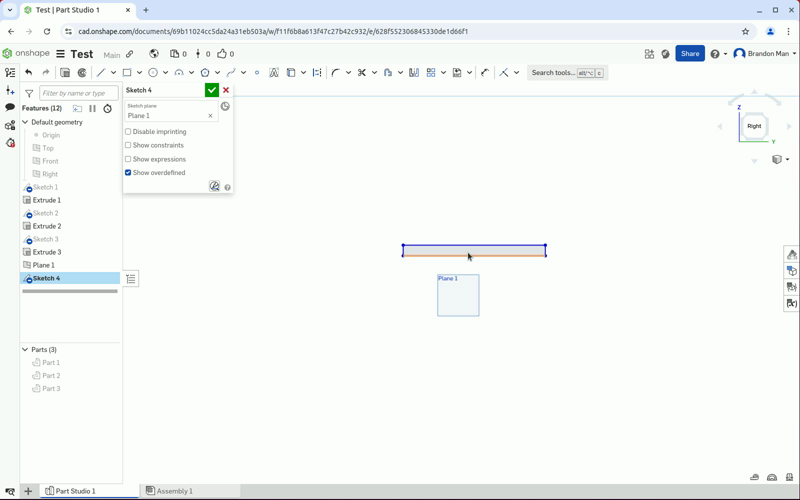
scroll(6)
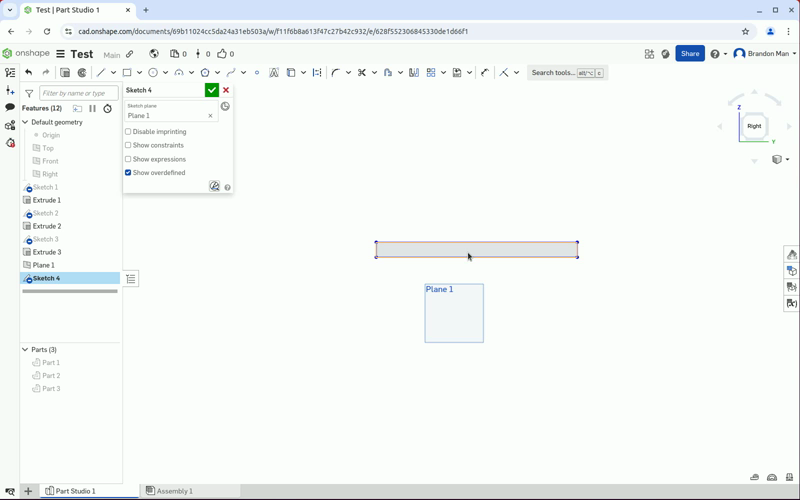
scroll(6)
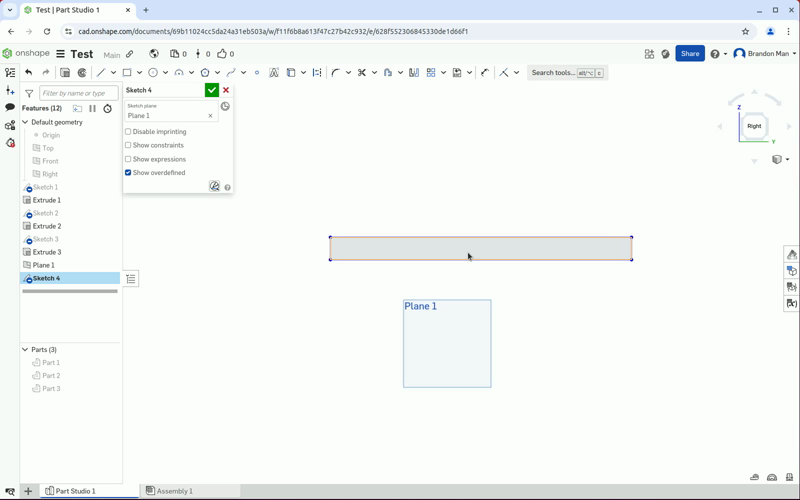
scroll(6)
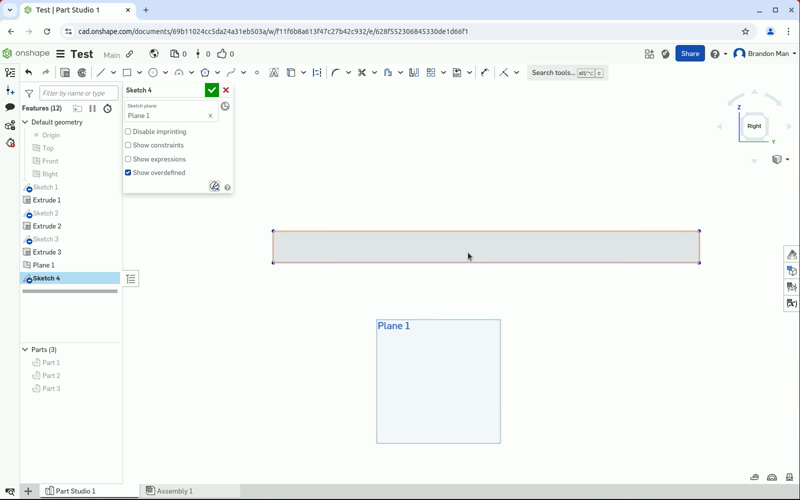
scroll(6)
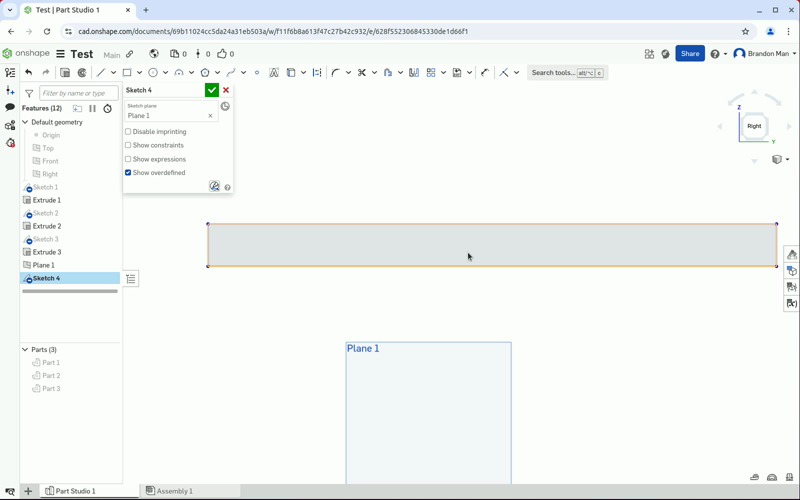
scroll(6)
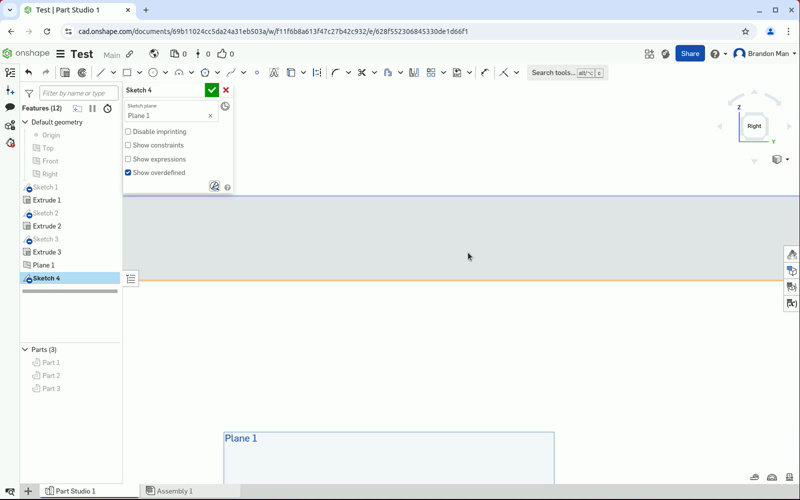
click(468, 252)
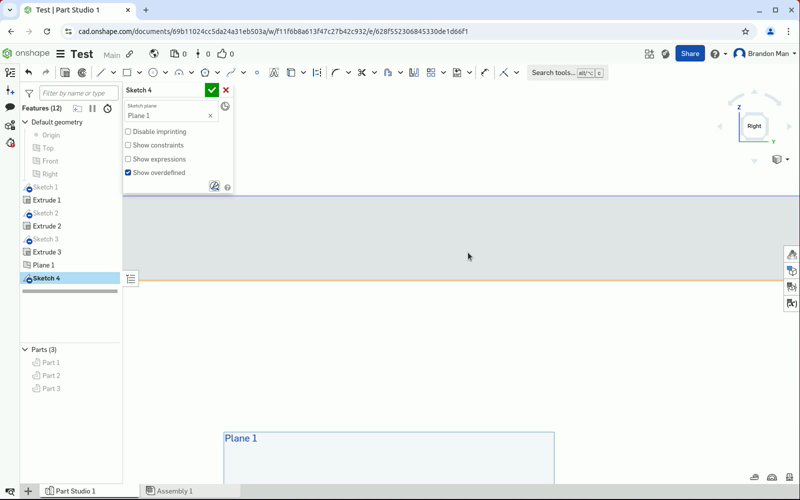
scroll(-6)
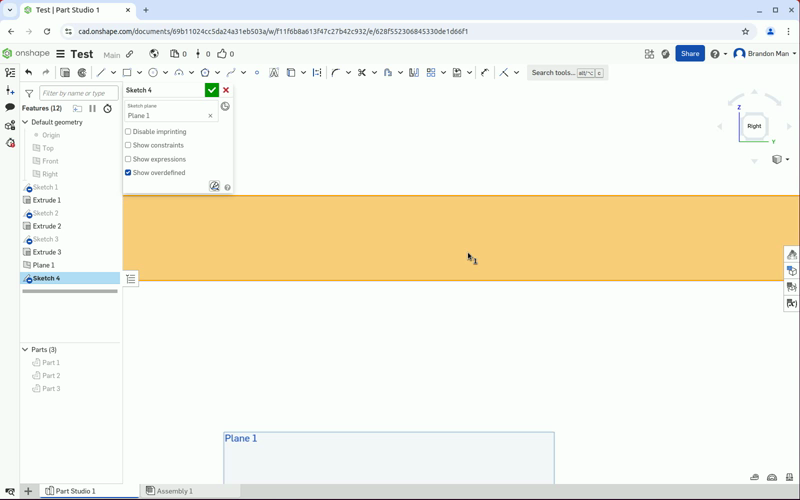
scroll(-6)
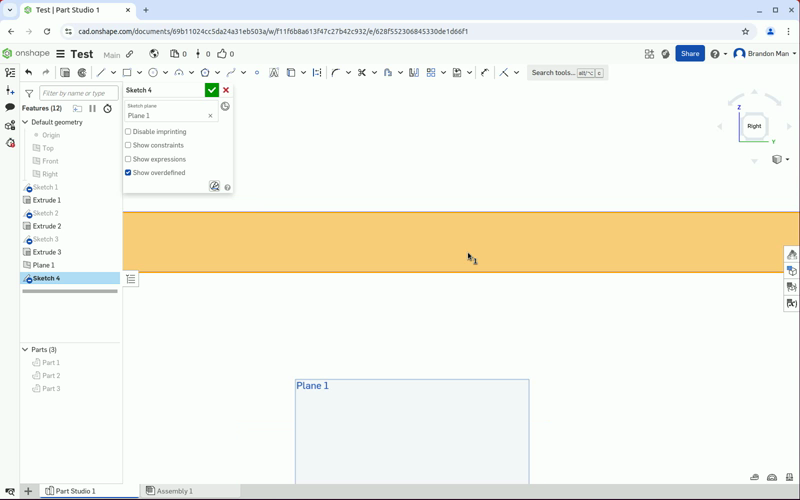
scroll(-6)
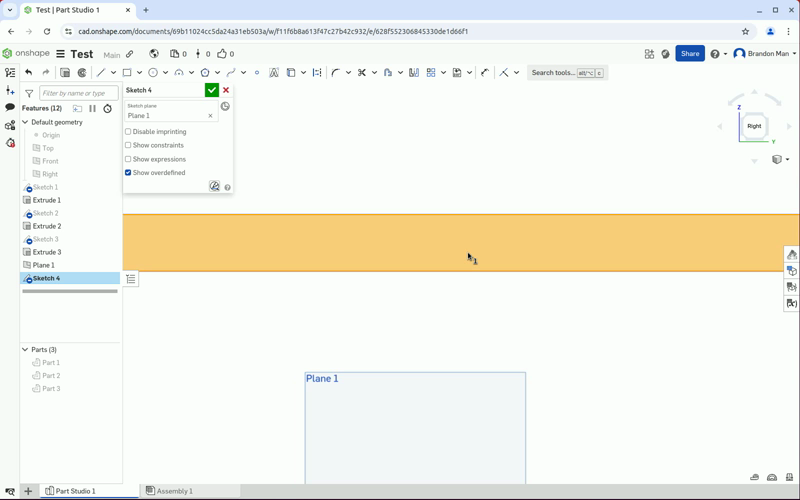
scroll(-6)
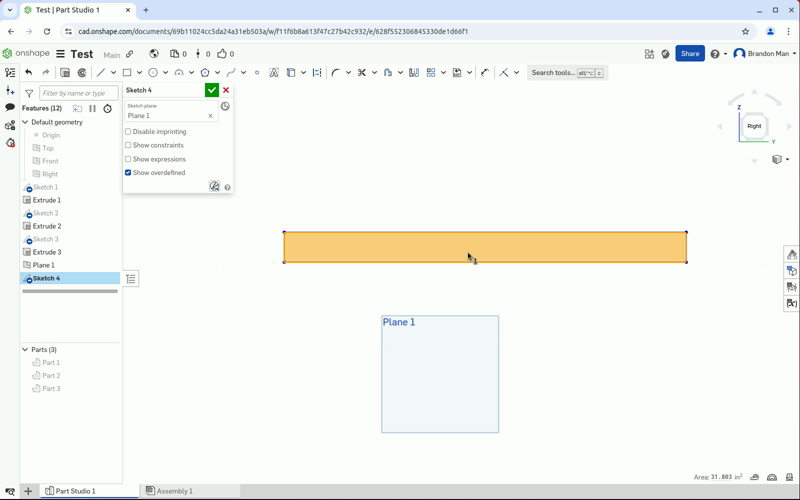
scroll(-6)
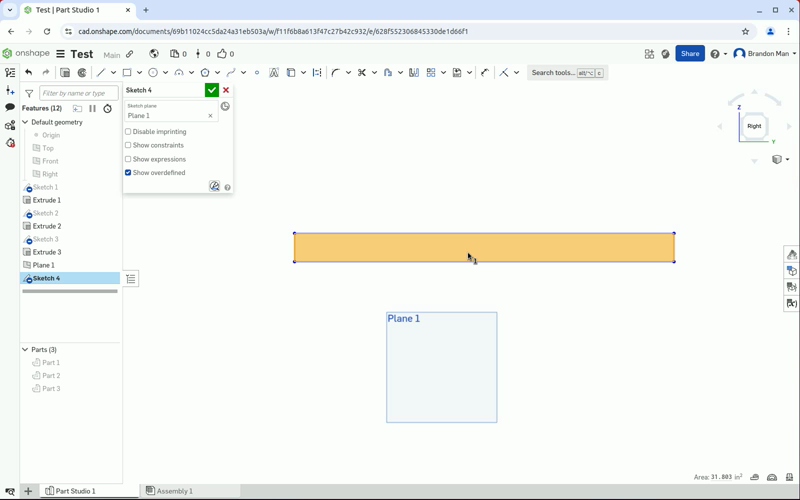
scroll(-6)
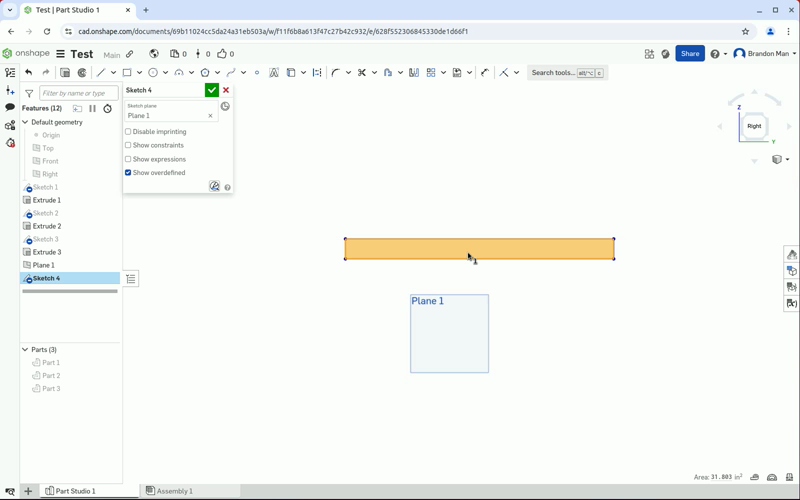
scroll(-6)
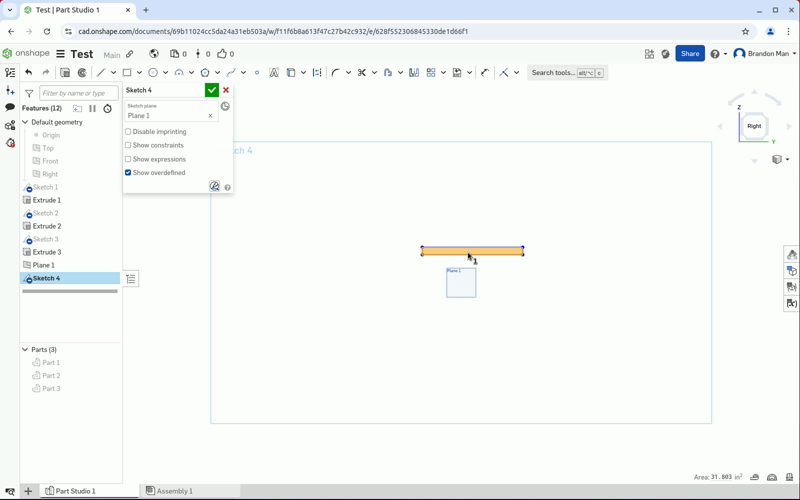
mouse_move(73, 352)
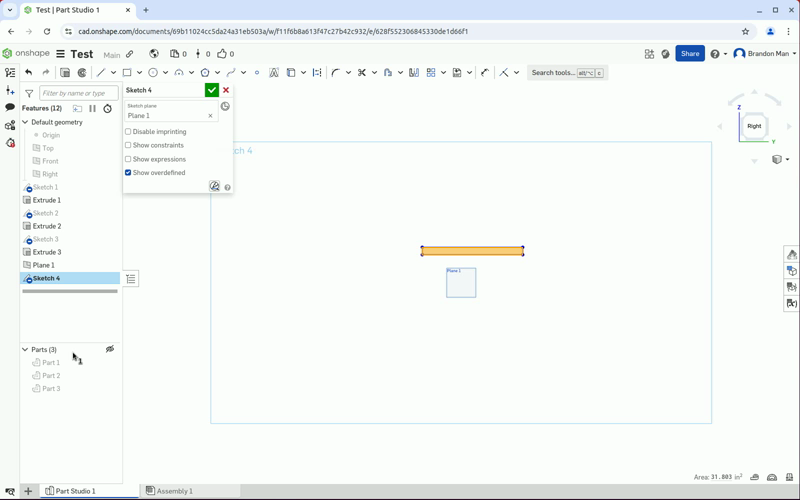
key(shift+y)
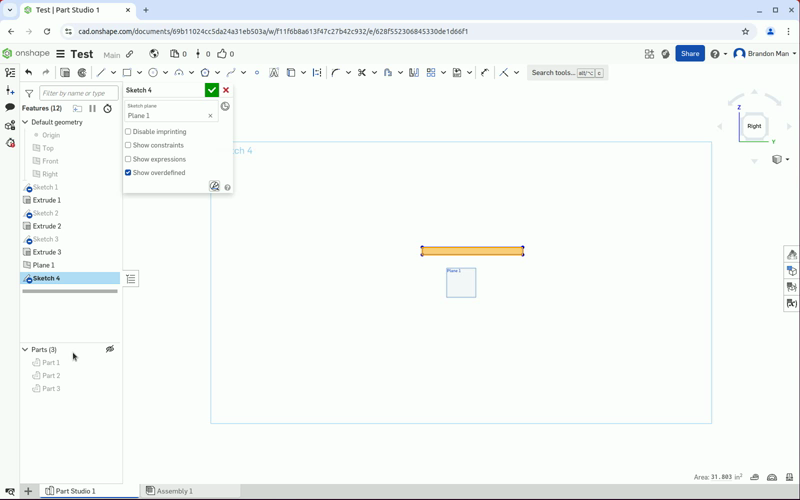
key(shift+e)
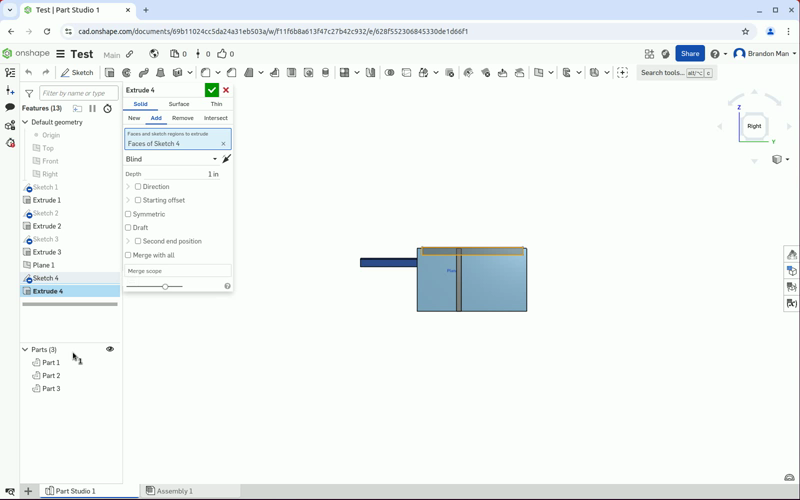
mouse_move(143, 106)
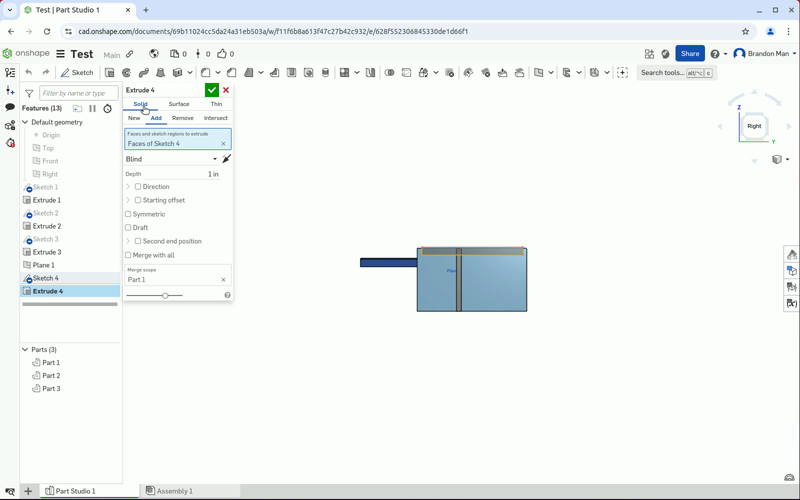
click(143, 106)
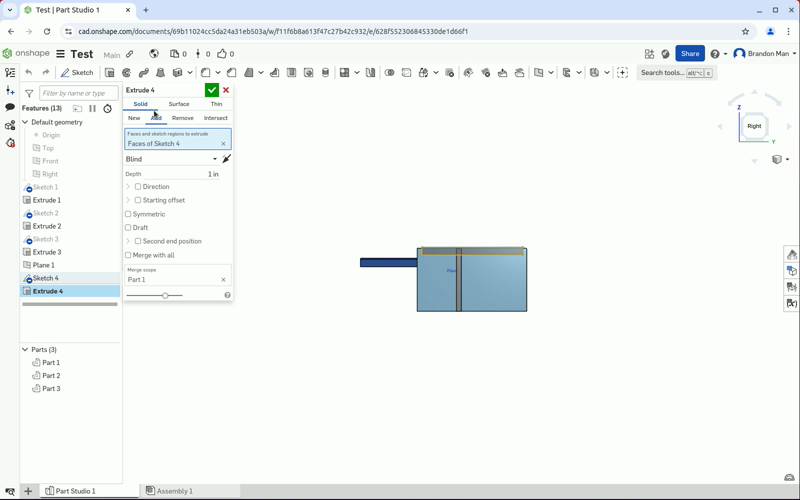
mouse_move(186, 120)
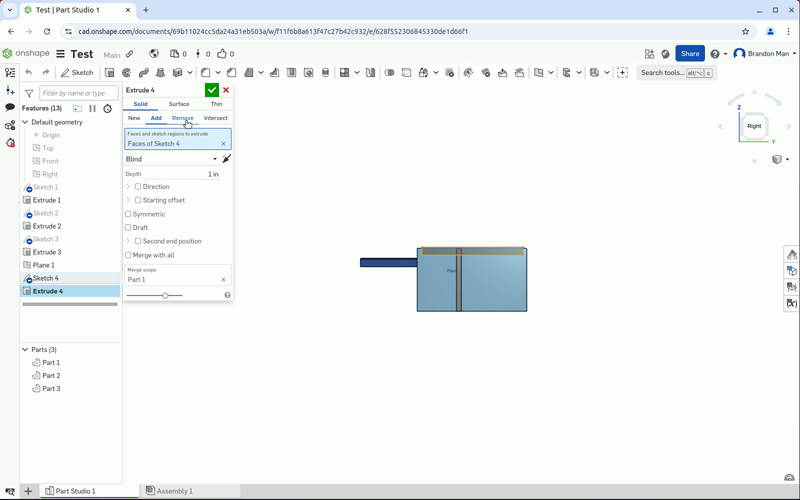
click(186, 120)
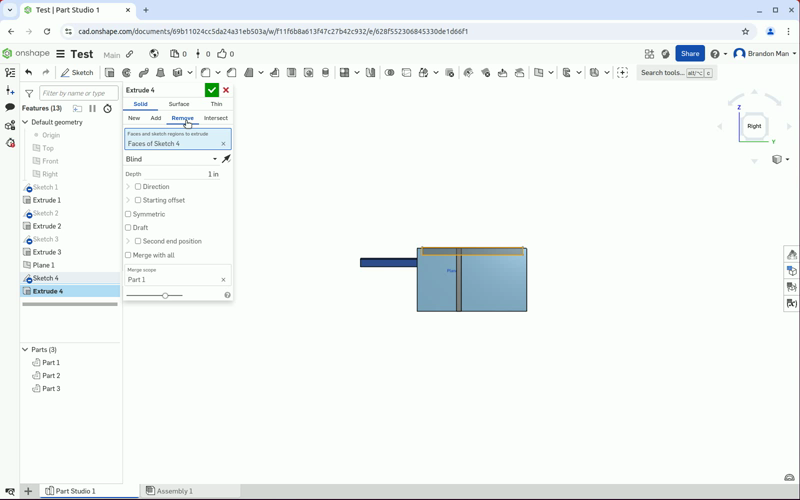
key(tab, 4)
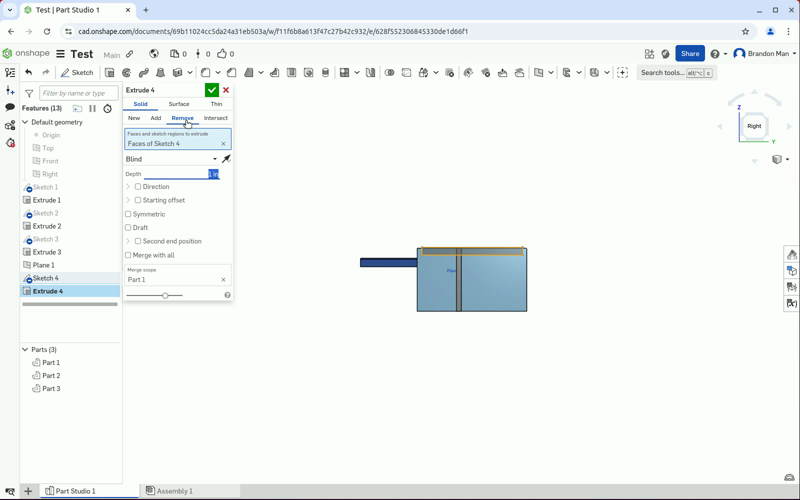
text(0.241)
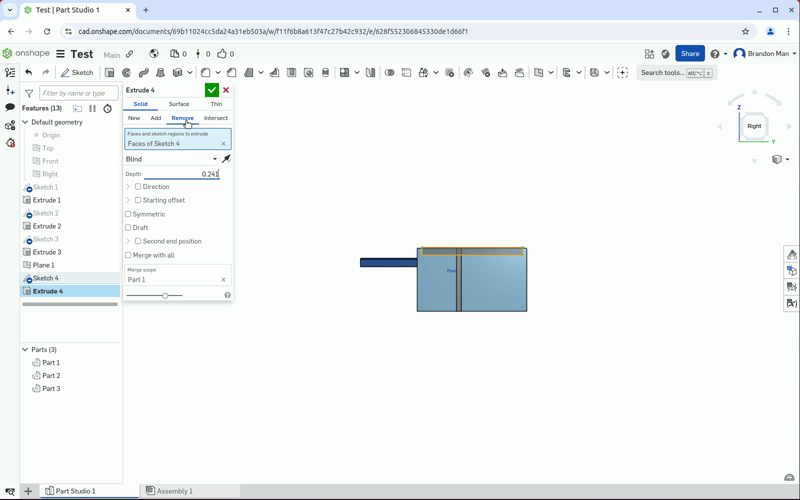
key(tab, 6)
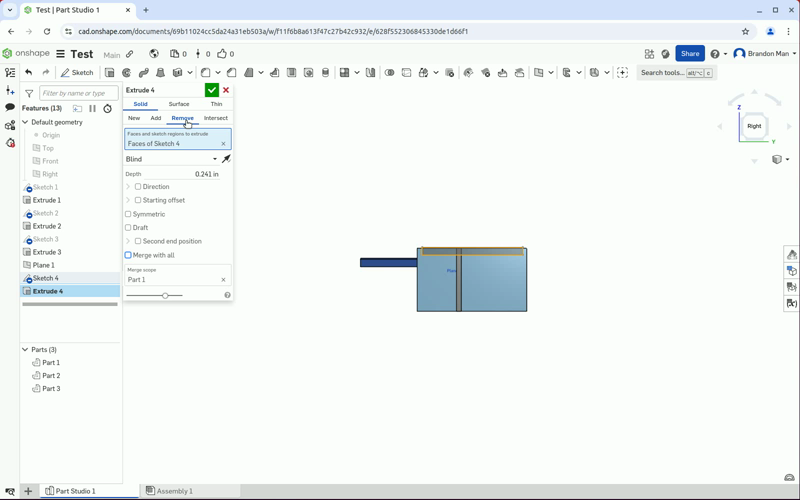
key(space)
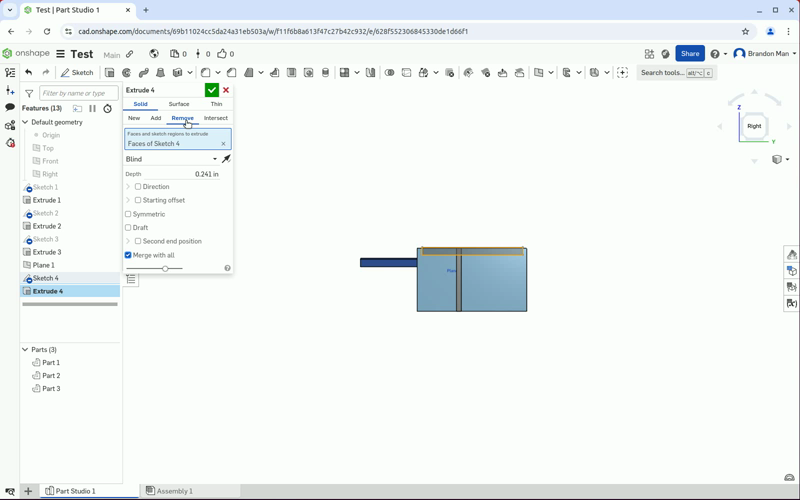
key(enter)
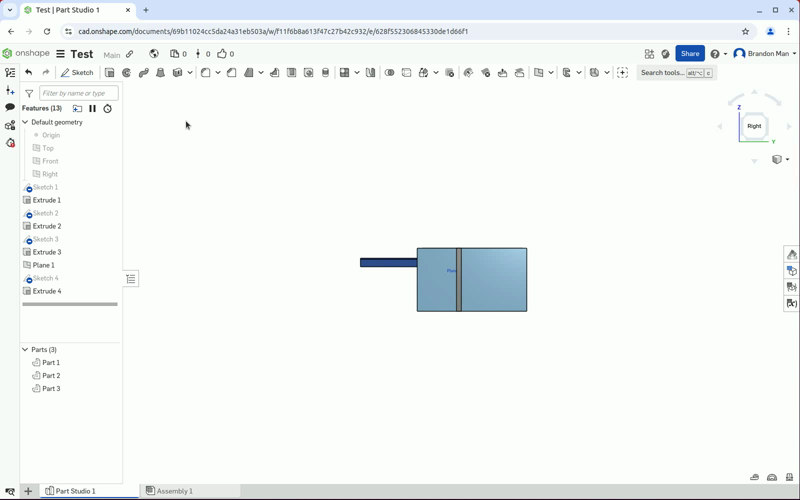
key(shift+h)
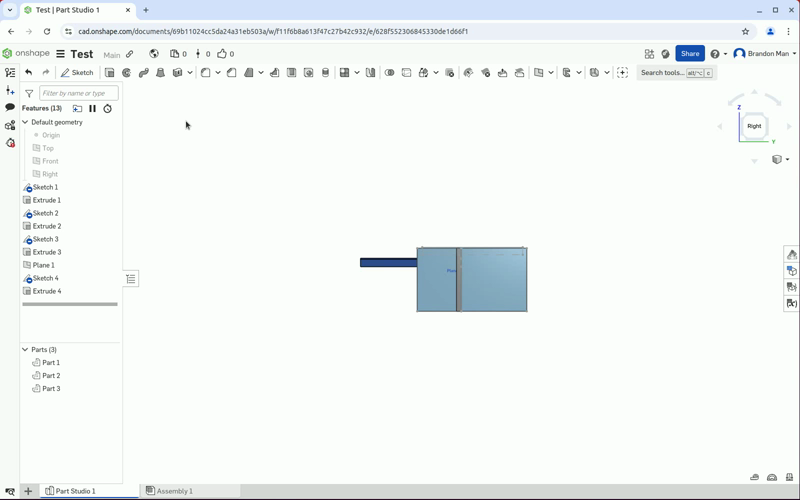
key(shift+h)
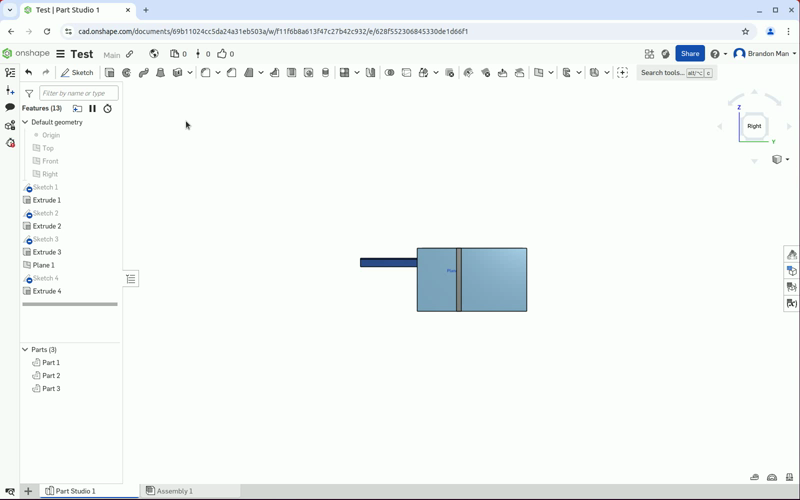
mouse_move(73, 189)
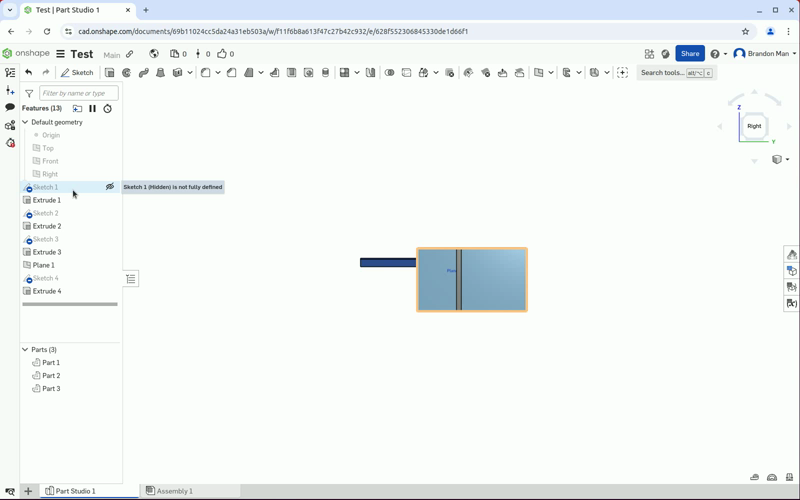
click(73, 189)
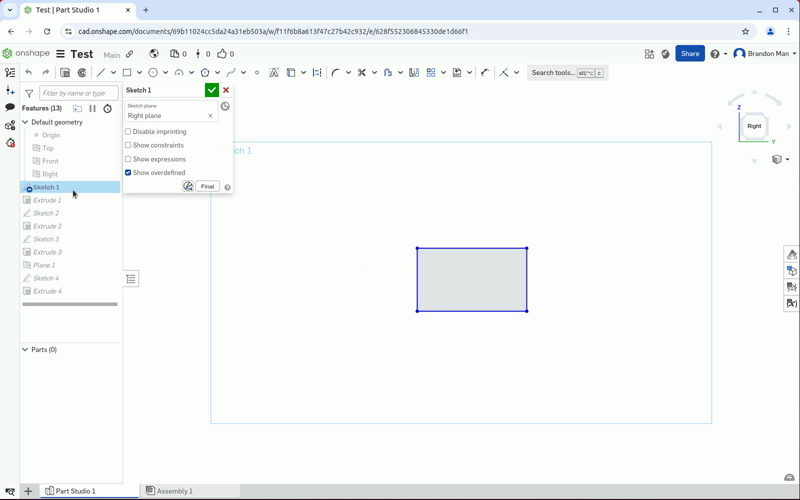
mouse_move(229, 92)
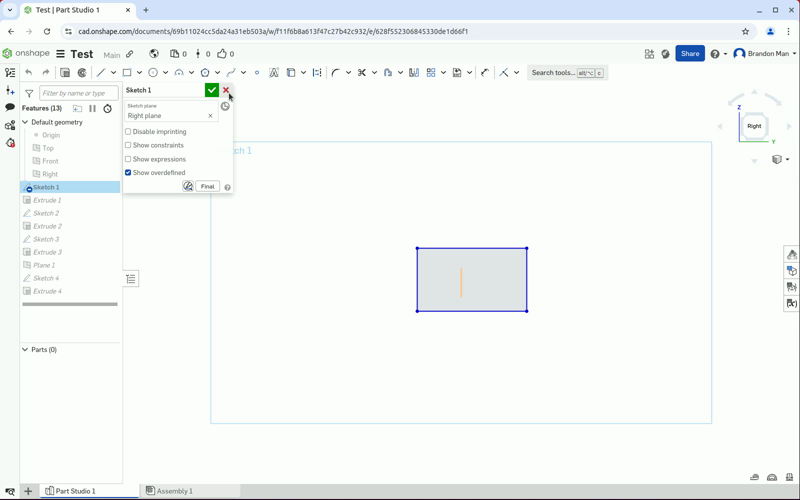
click(229, 92)
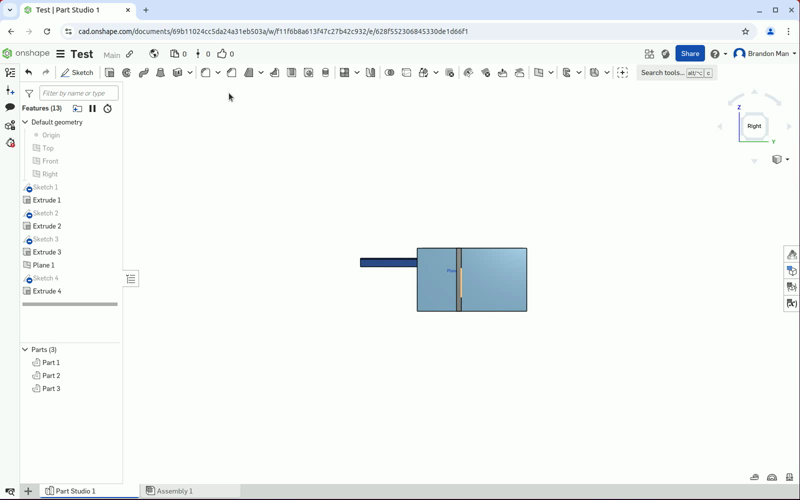
mouse_move(73, 352)
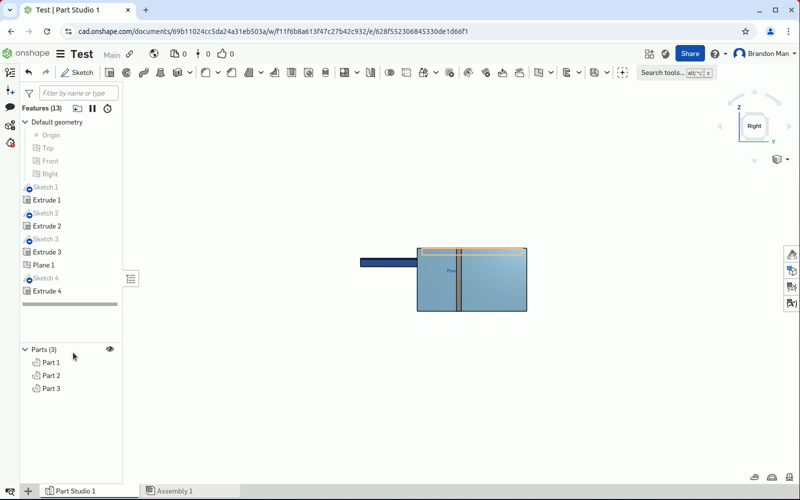
key(y)
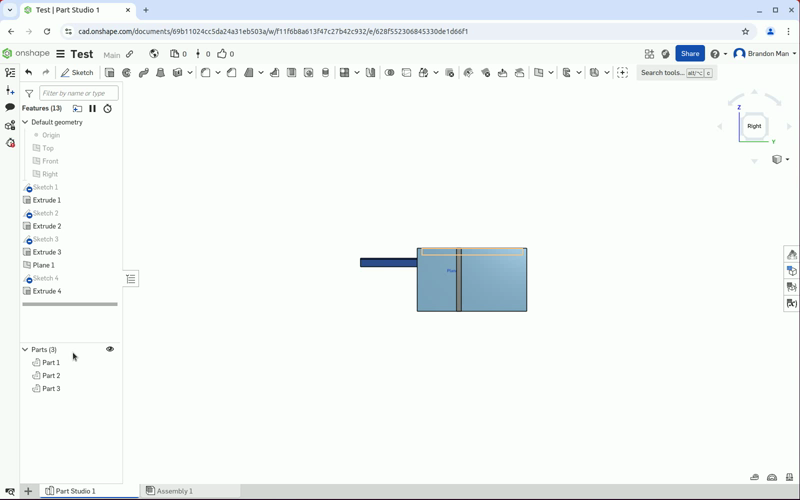
key(shift+p)
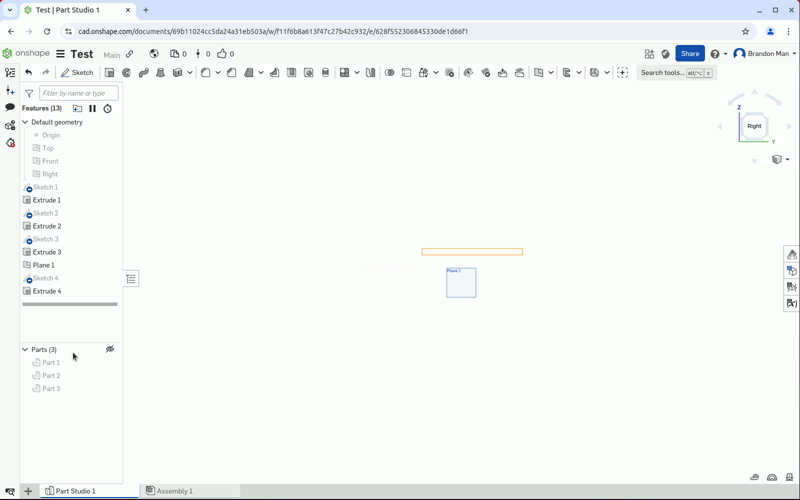
key(space)
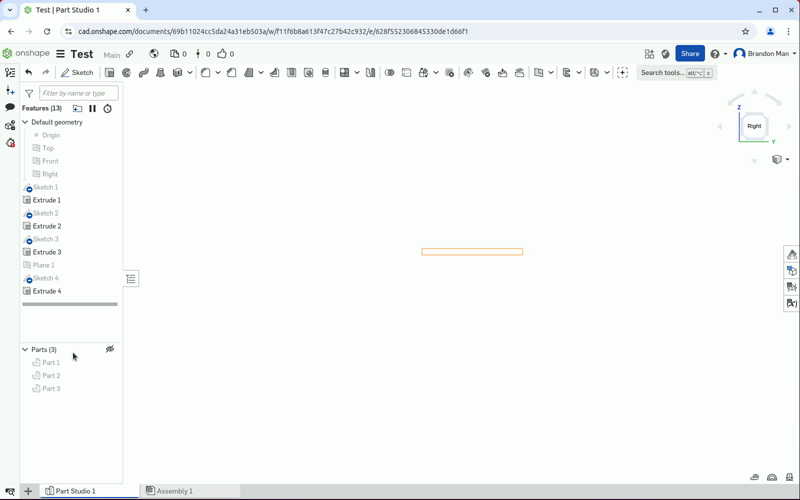
key_down(shift)
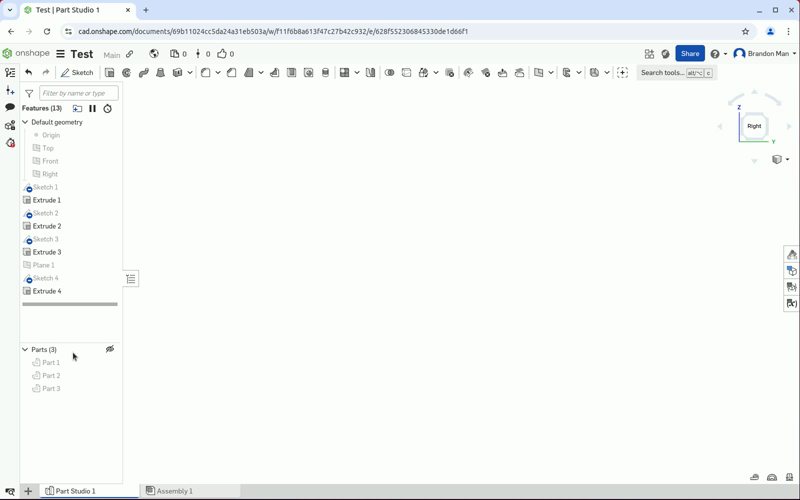
key(right)
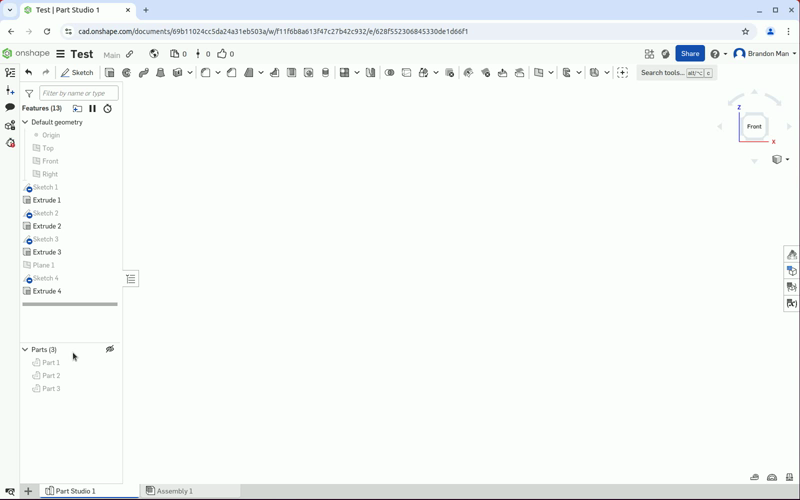
key_up(shift)
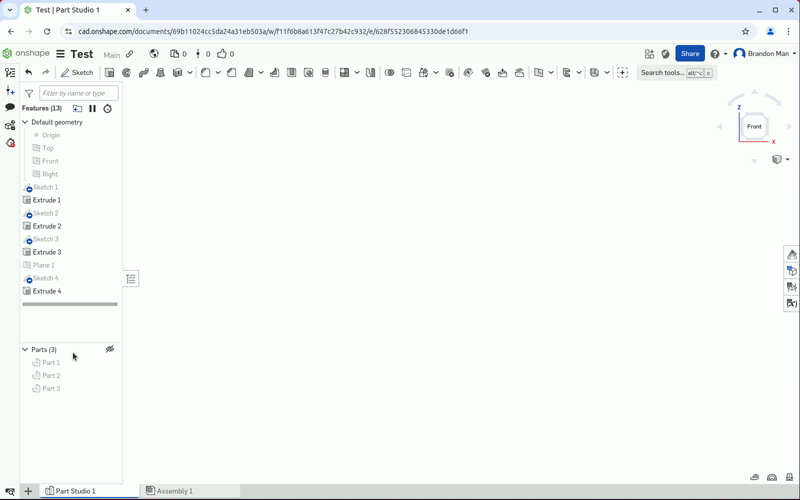
mouse_move(73, 352)
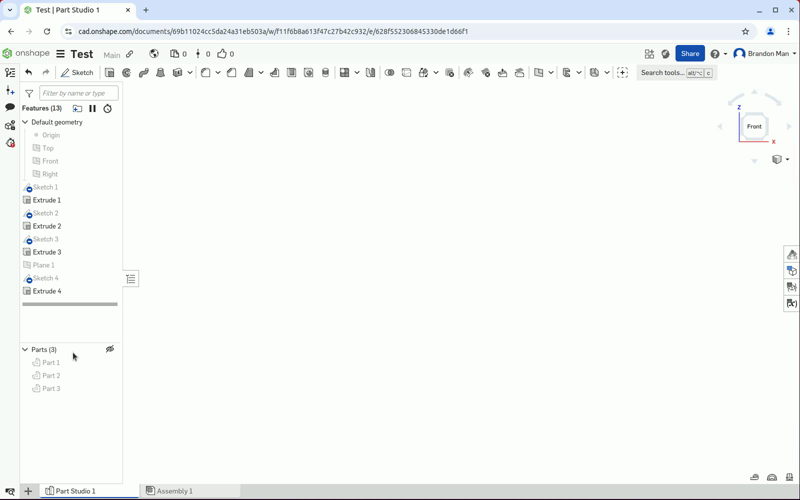
key(shift+y)
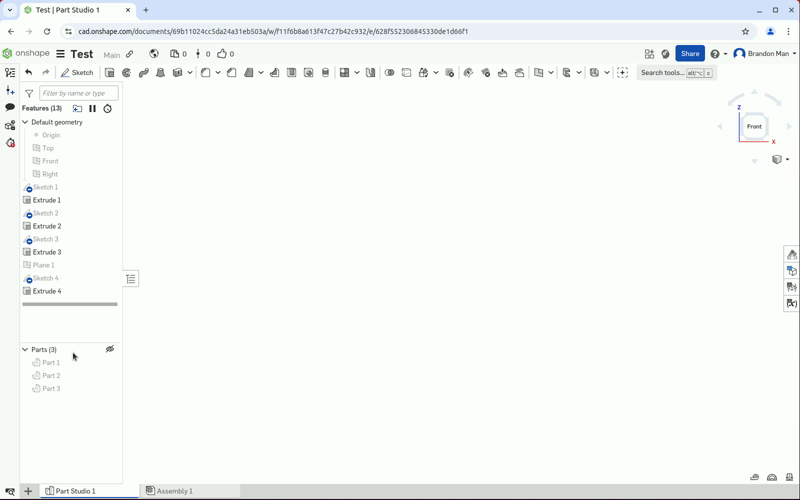
key(shift+s)
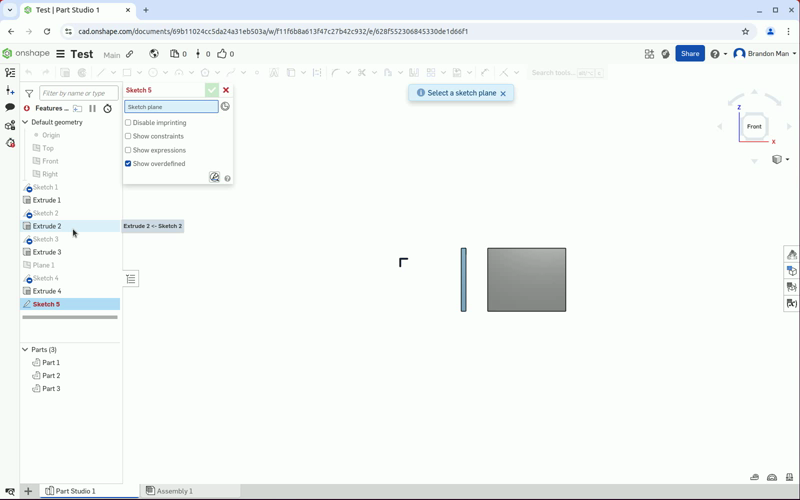
scroll(3)
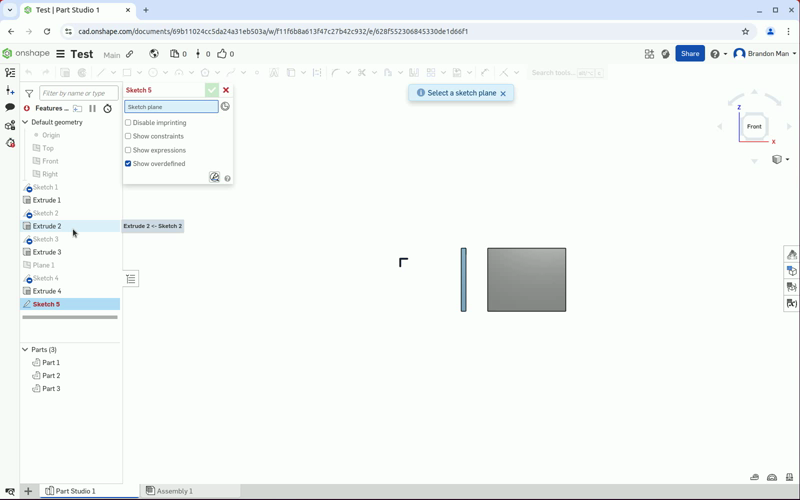
mouse_move(73, 163)
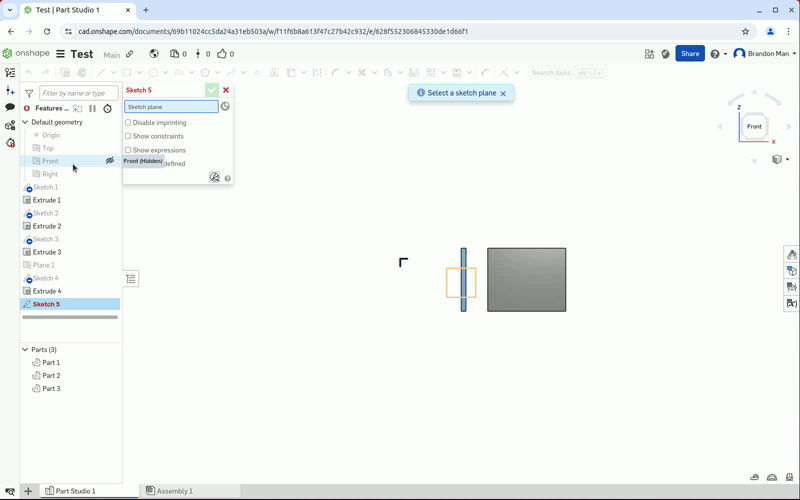
click(73, 163)
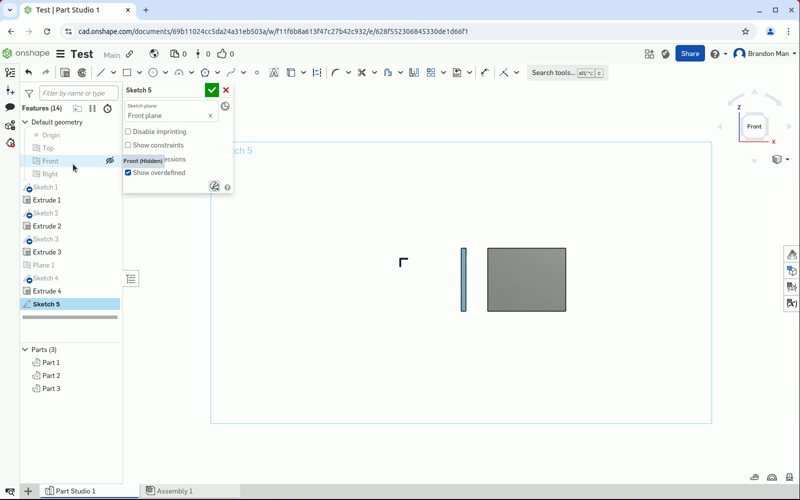
mouse_move(73, 352)
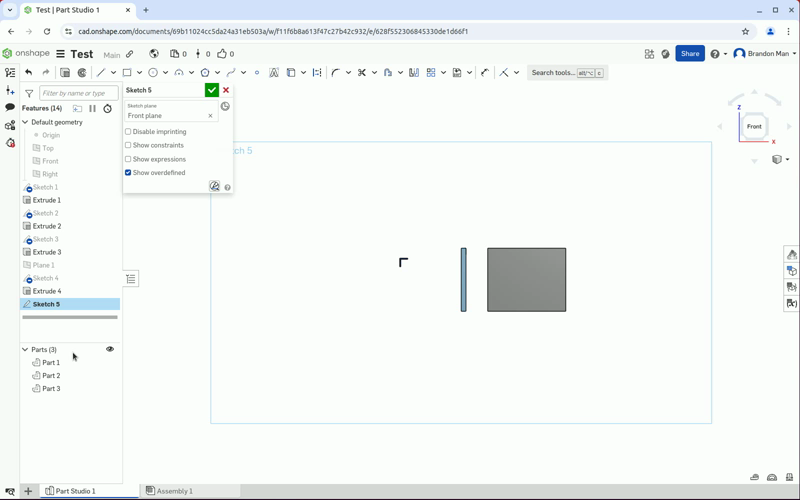
key(y)
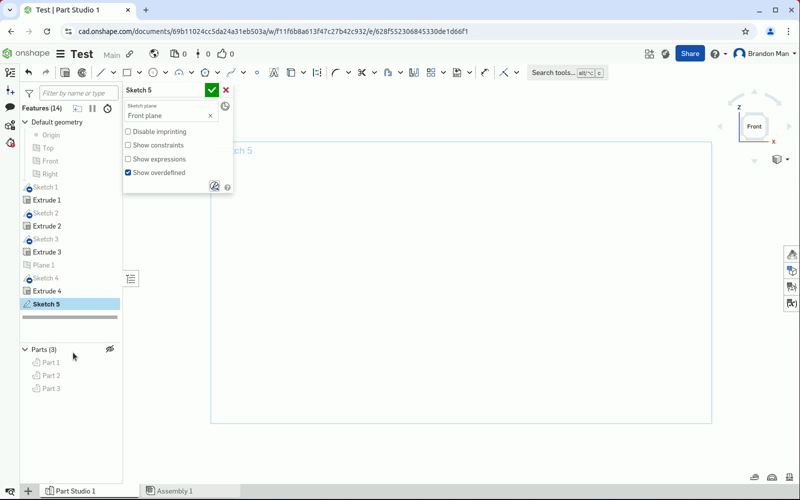
key(l)
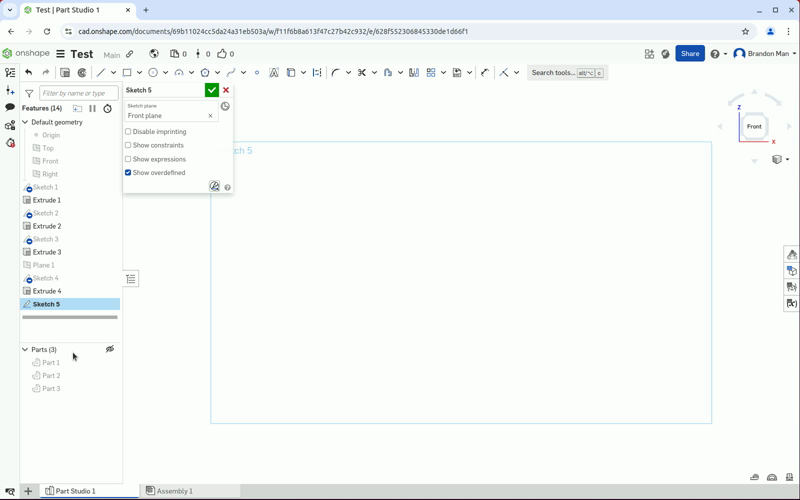
key_down(shift)
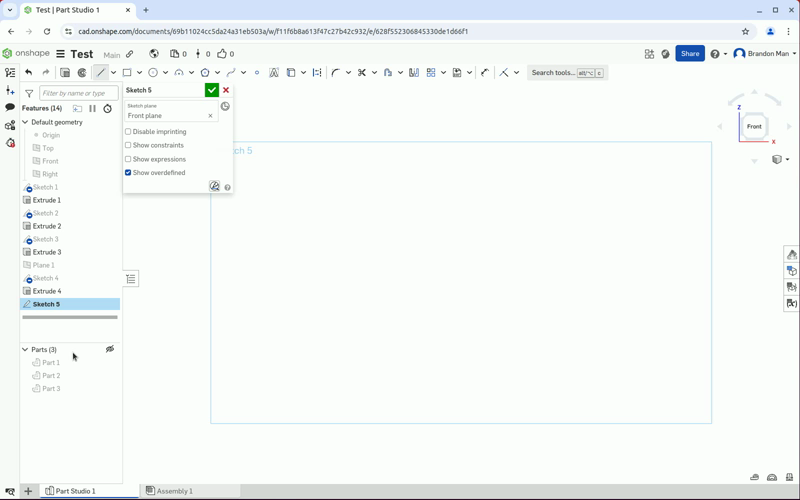
mouse_move(348, 282)
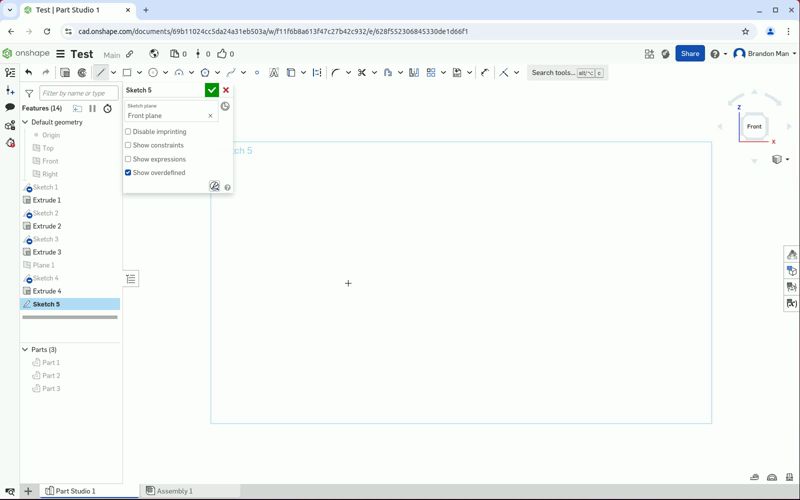
click(348, 282)
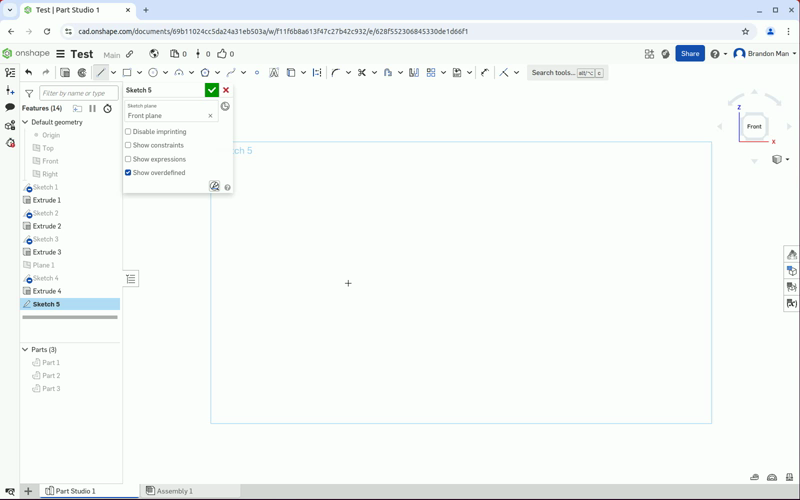
key_up(shift)
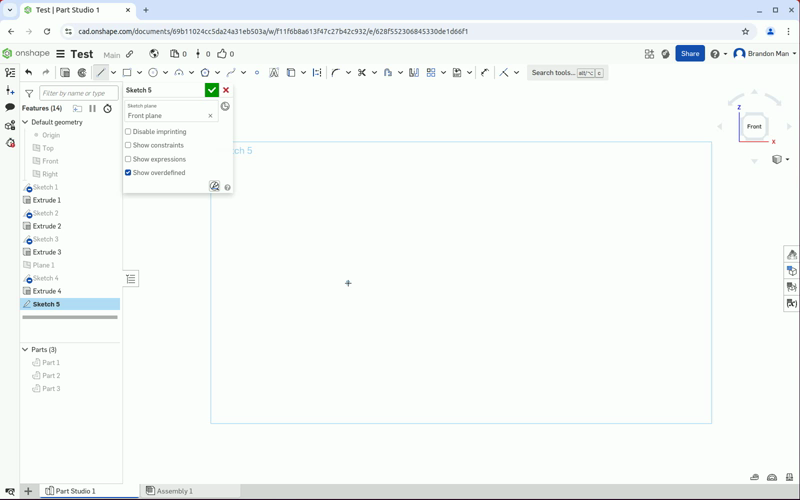
key_down(shift)
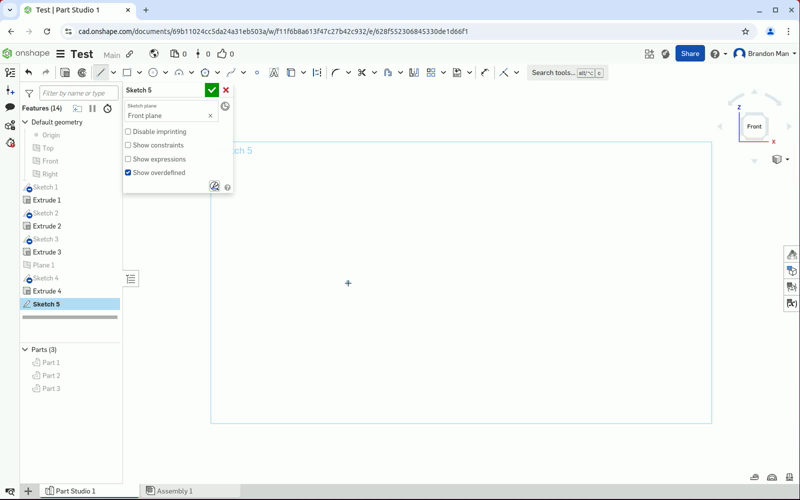
mouse_move(378, 282)
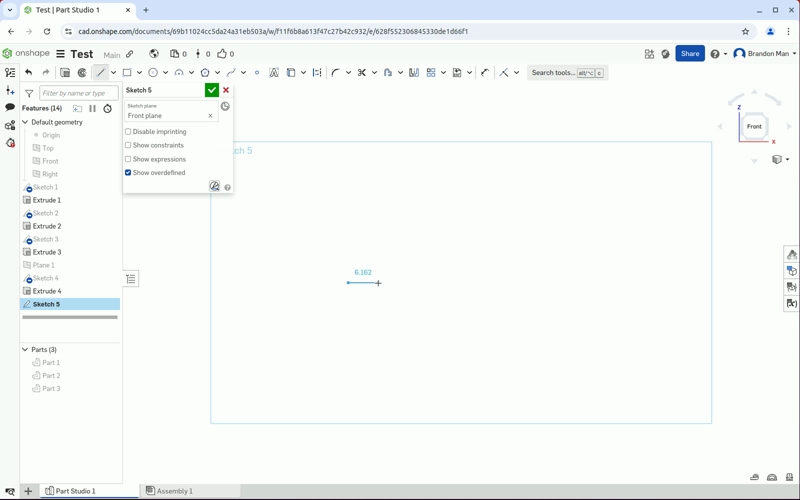
mouse_move(356, 282)
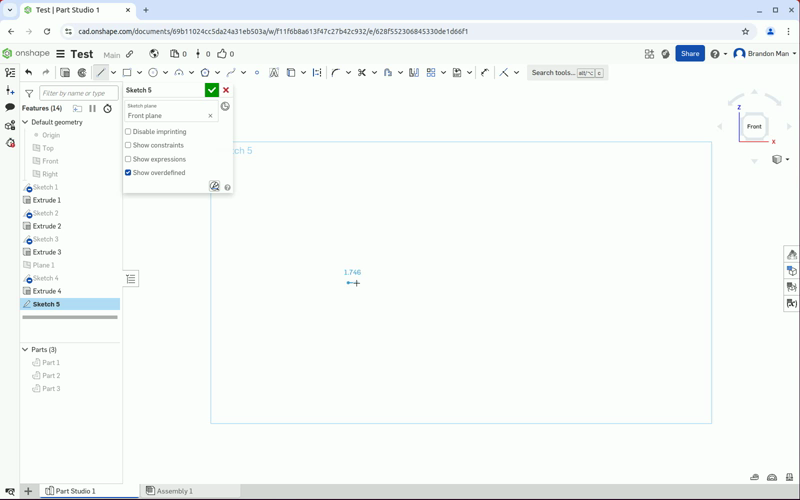
click(356, 282)
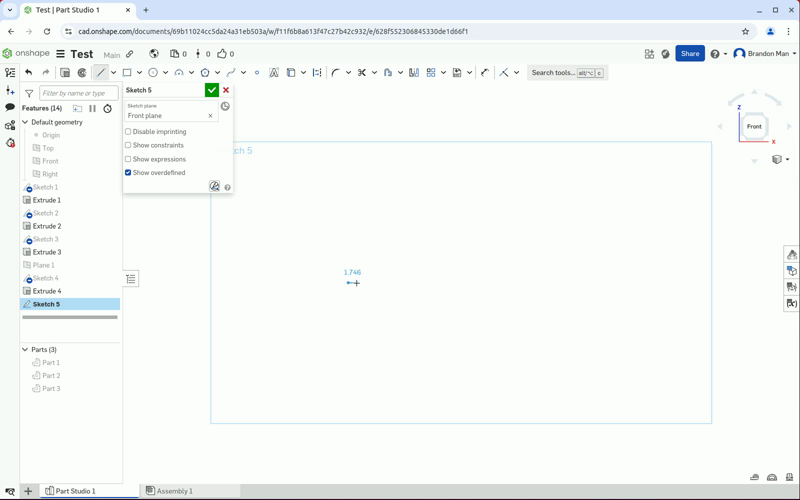
key_up(shift)
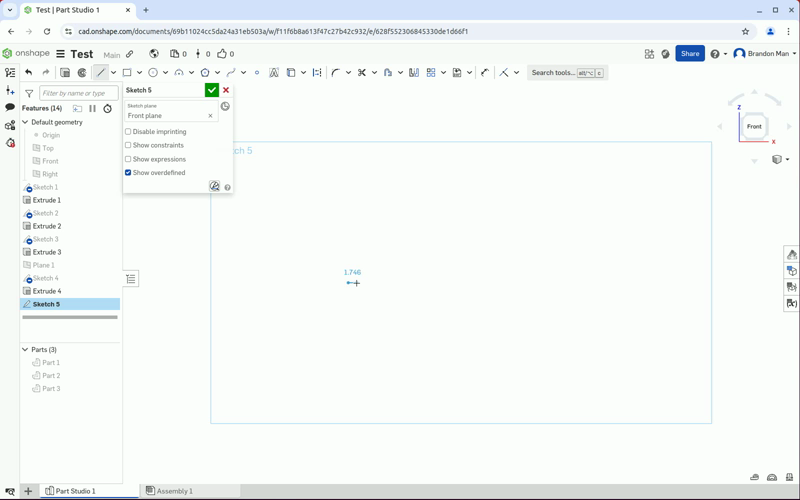
key(esc)
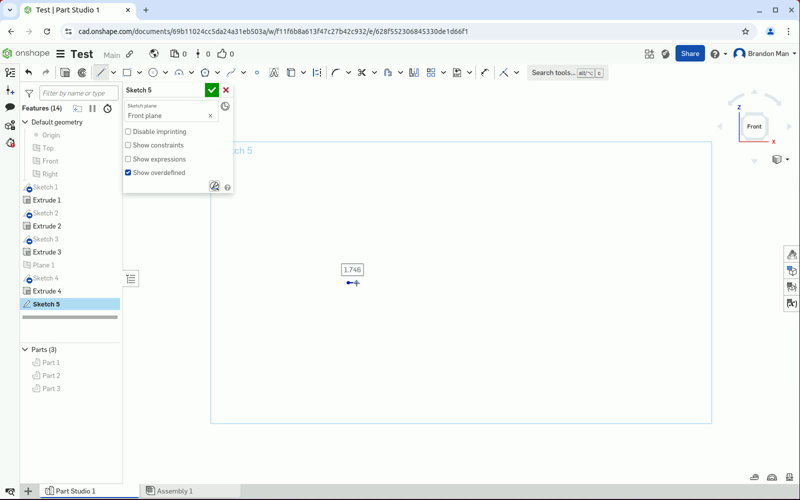
key(a)
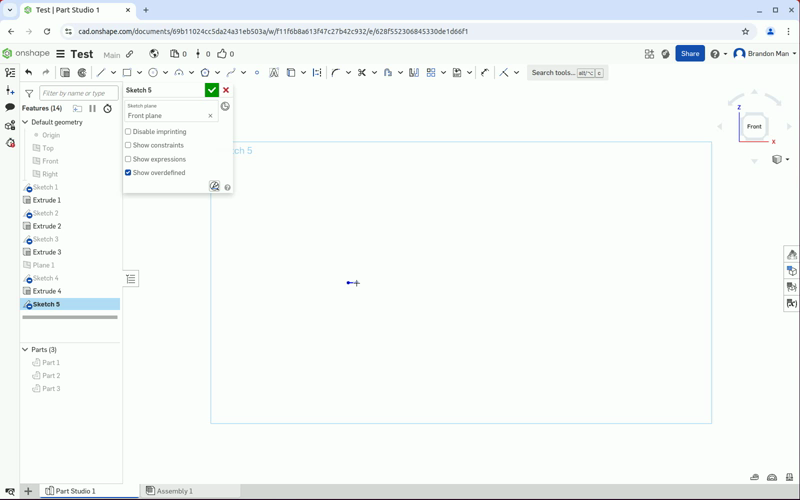
mouse_move(356, 282)
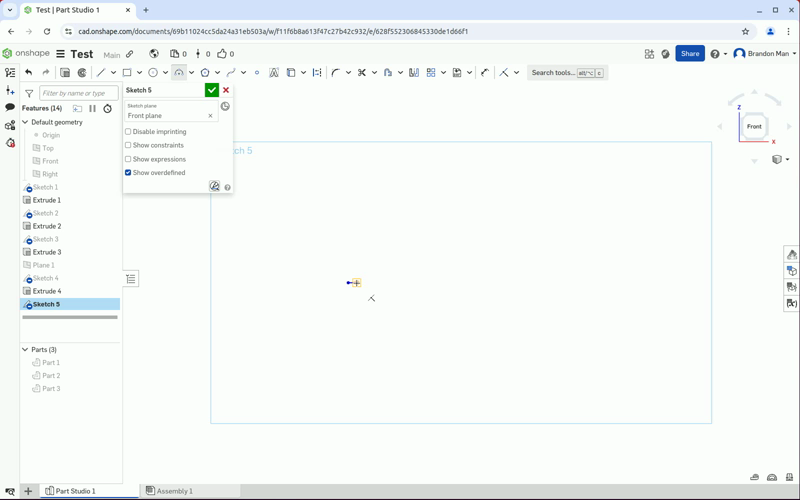
click(356, 282)
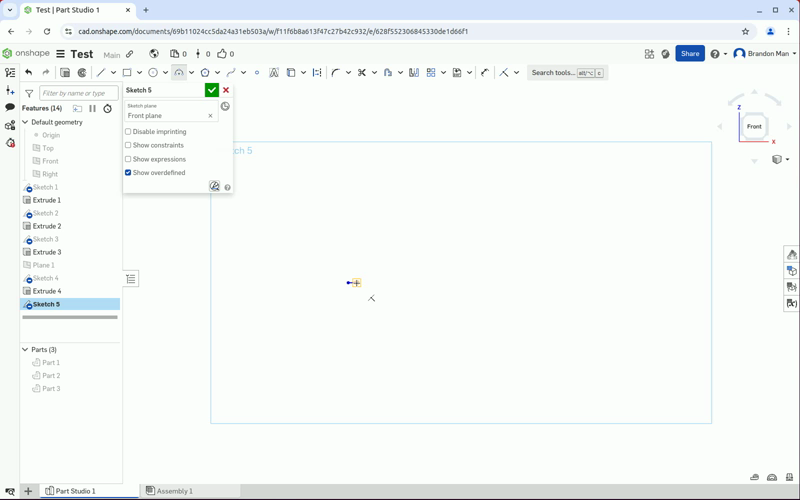
key_down(shift)
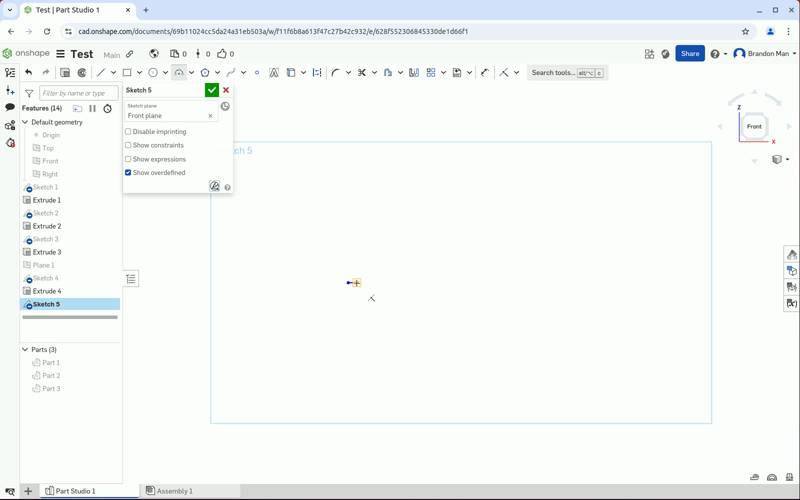
mouse_move(397, 282)
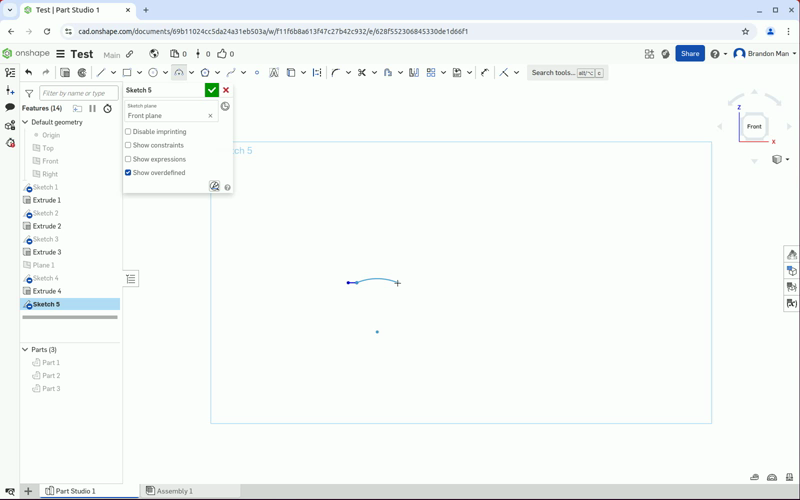
click(397, 282)
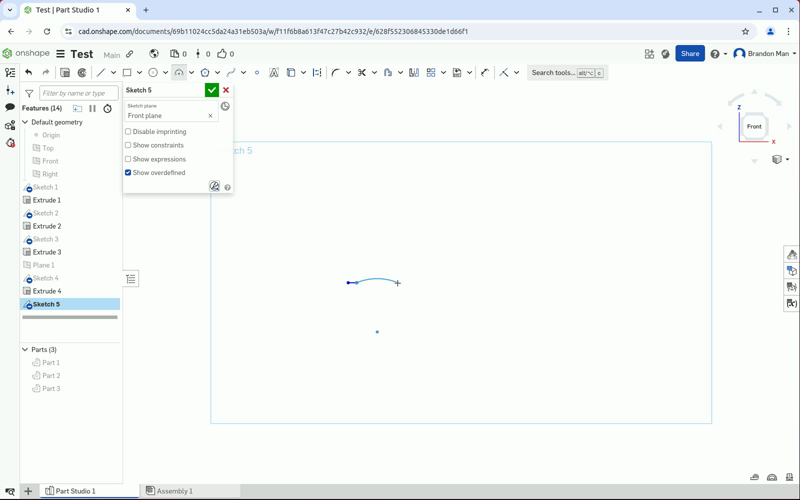
mouse_move(377, 293)
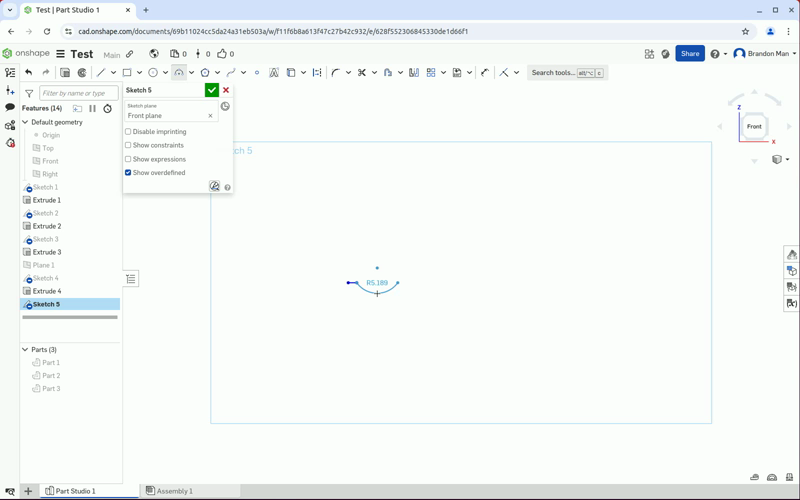
click(377, 293)
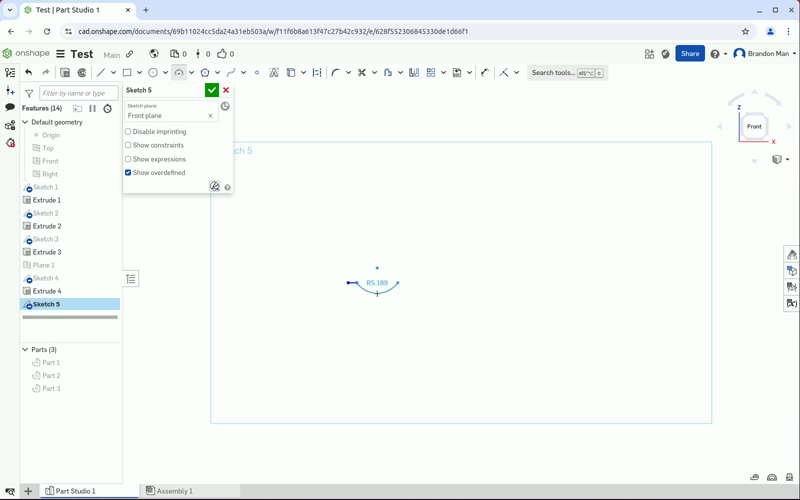
key_up(shift)
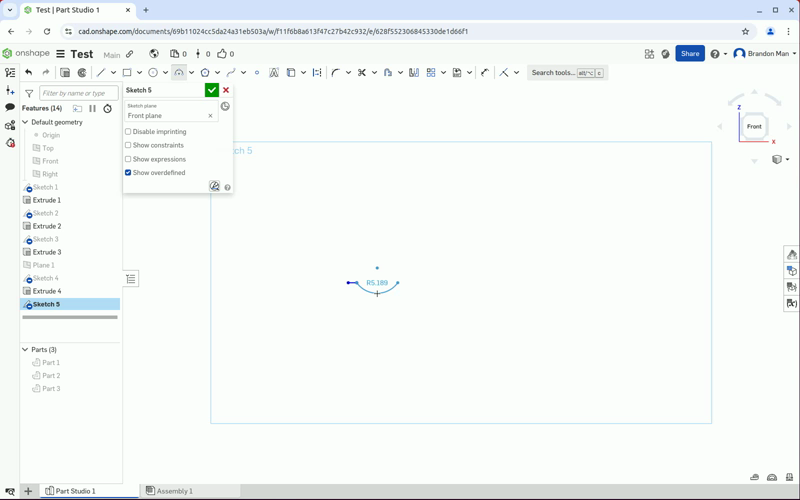
key(esc)
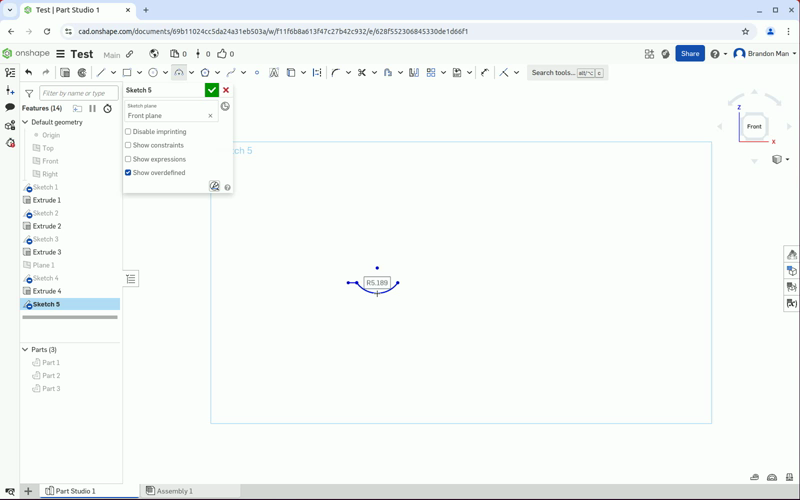
key(l)
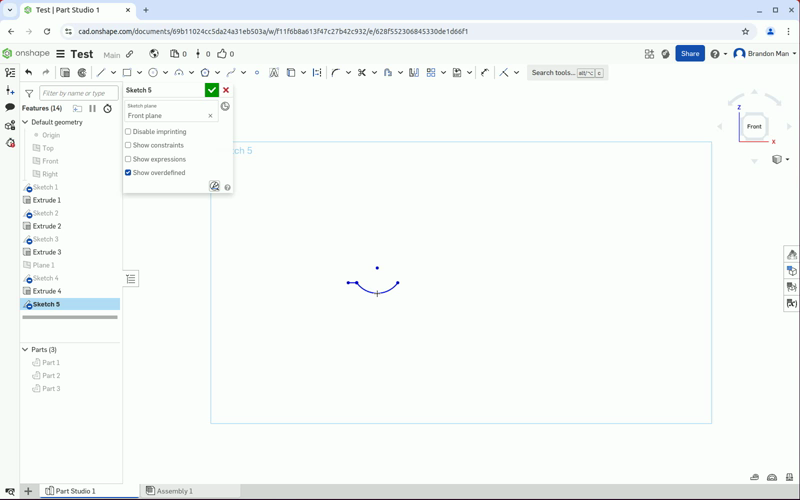
mouse_move(397, 282)
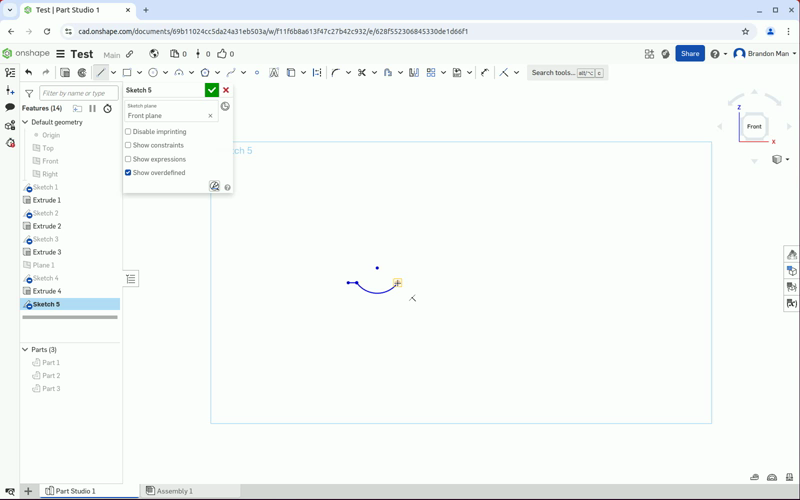
click(397, 282)
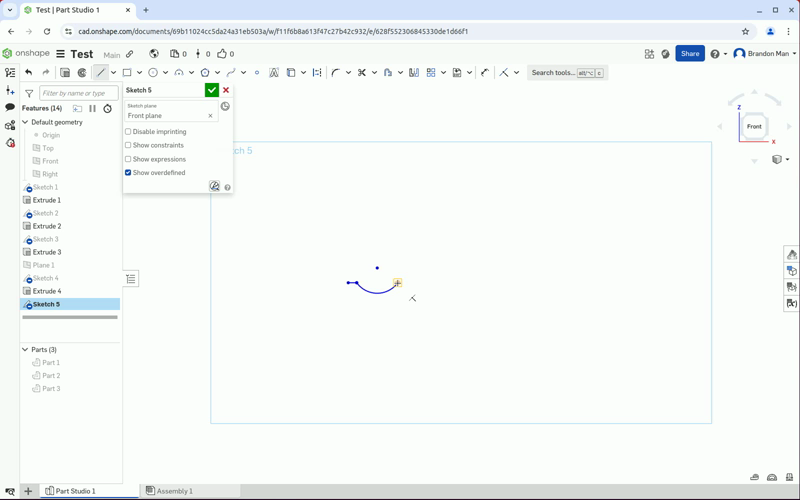
key_down(shift)
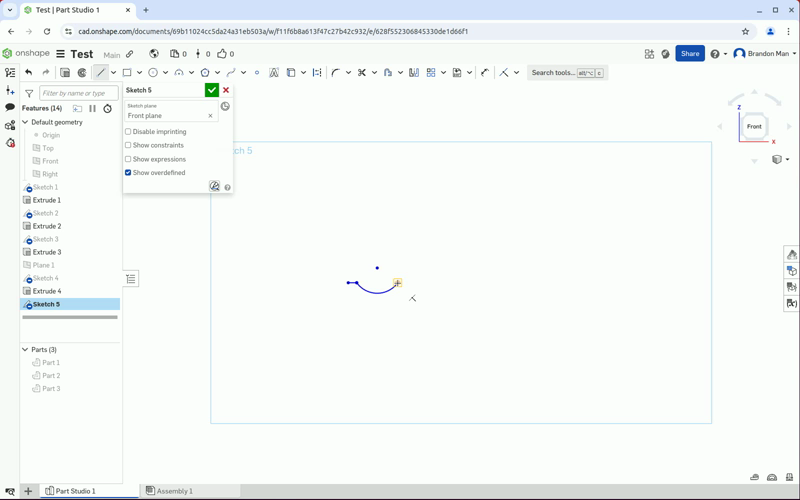
mouse_move(427, 282)
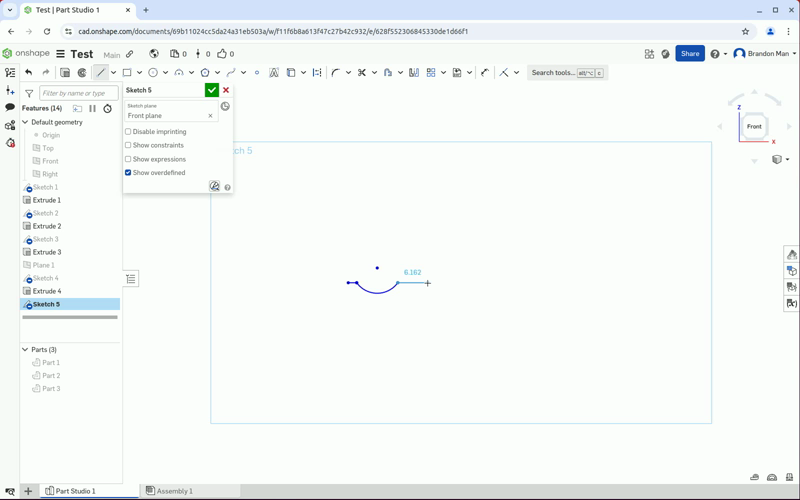
mouse_move(406, 282)
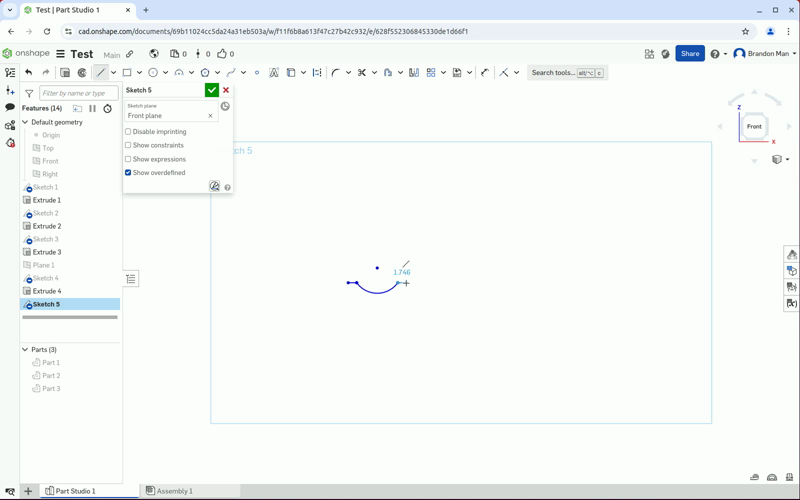
click(406, 282)
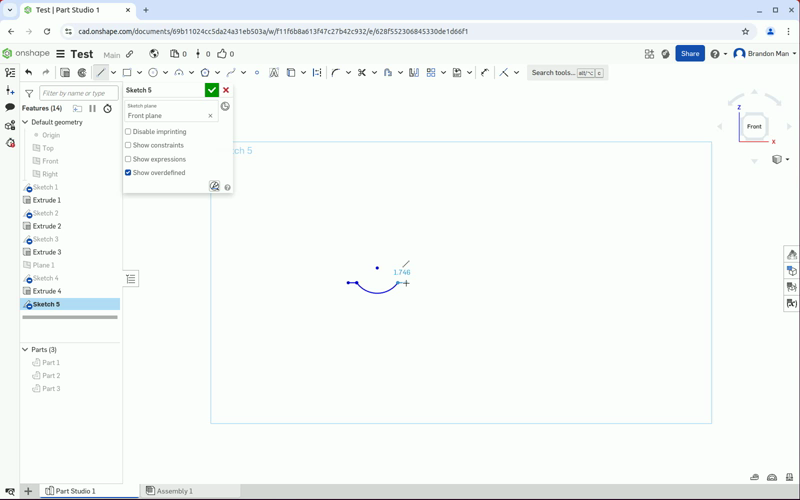
key_up(shift)
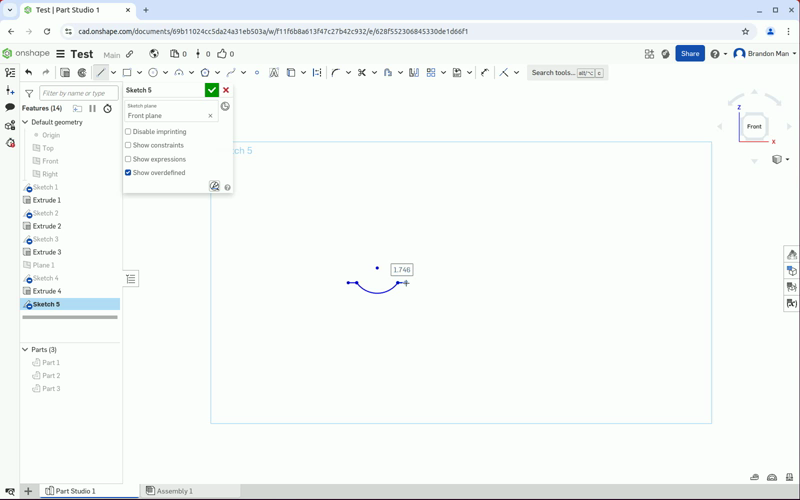
key_down(shift)
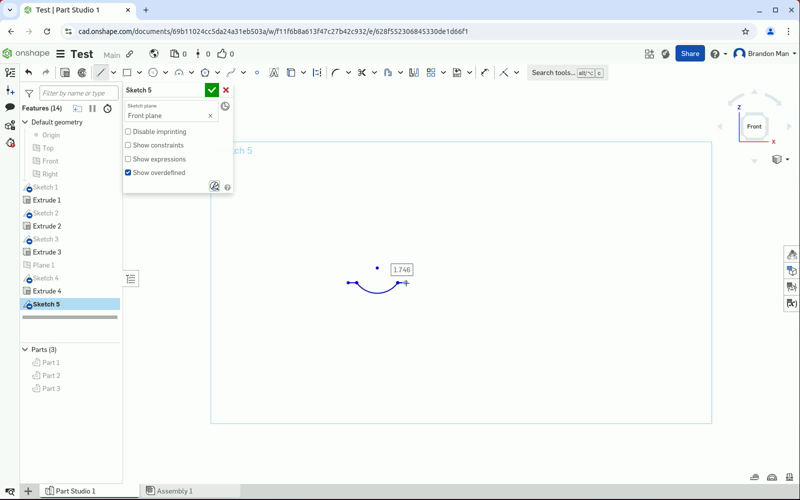
mouse_move(436, 282)
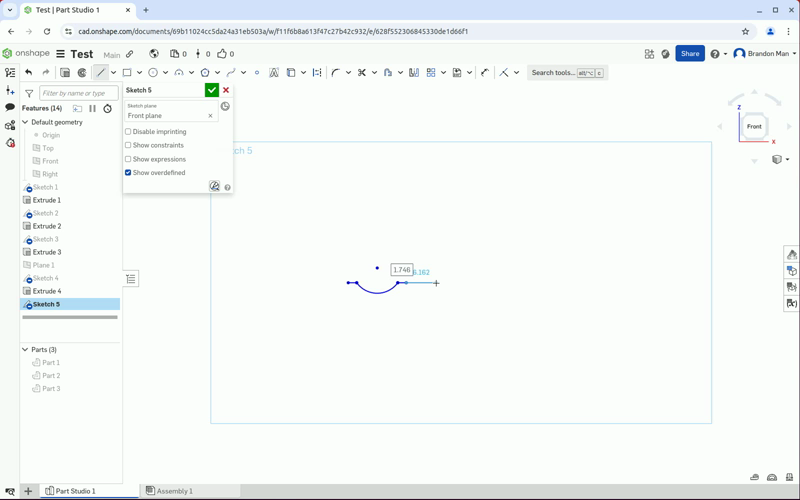
mouse_move(406, 279)
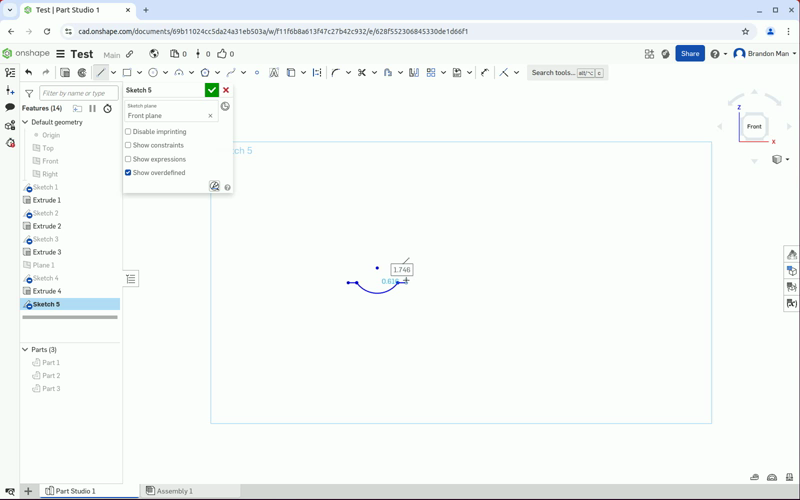
scroll(6)
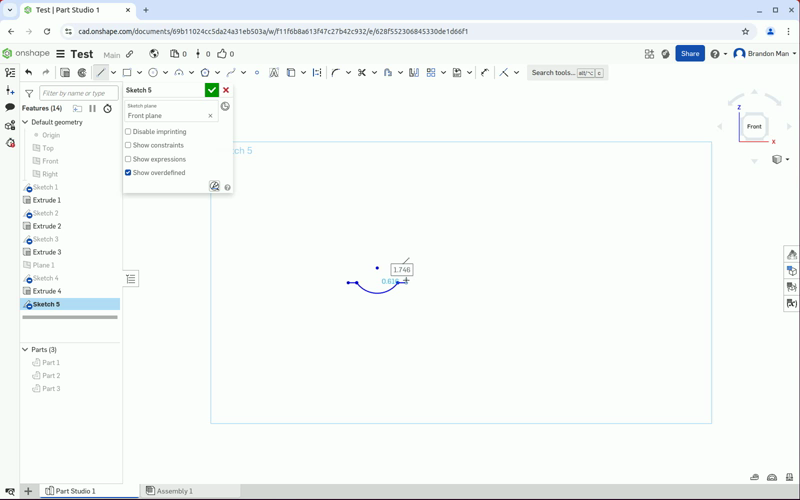
scroll(6)
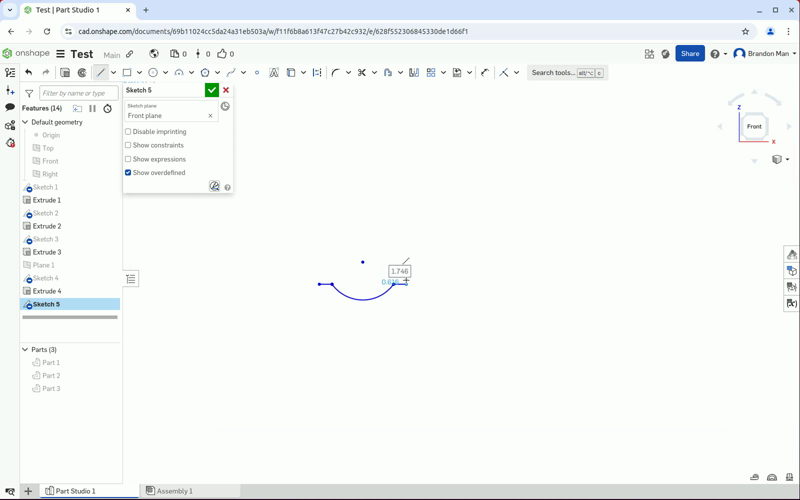
scroll(6)
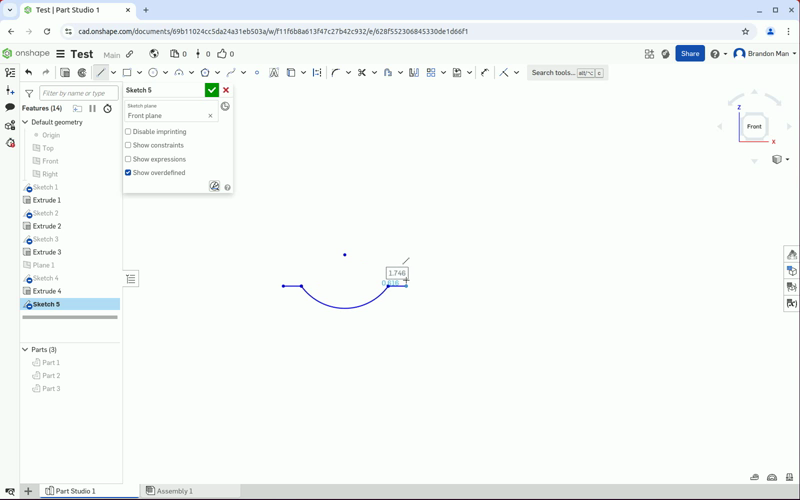
scroll(6)
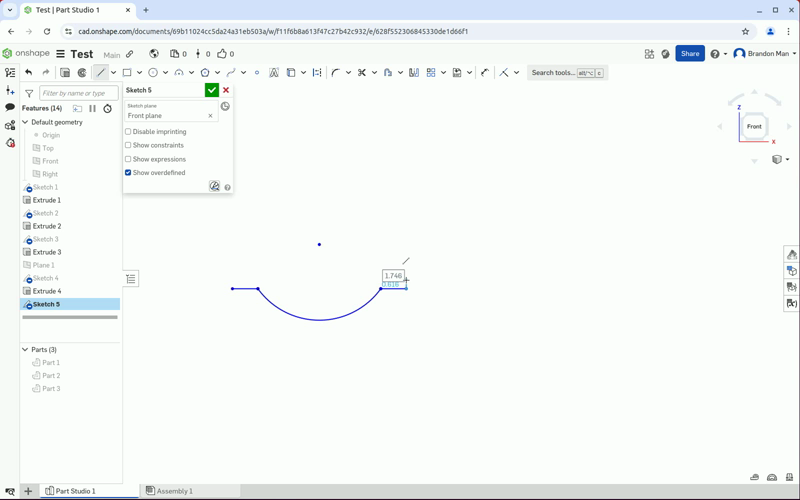
scroll(6)
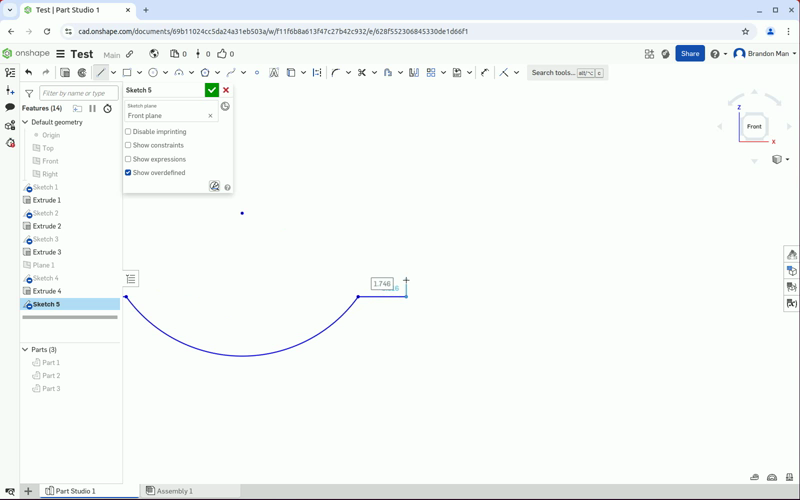
scroll(6)
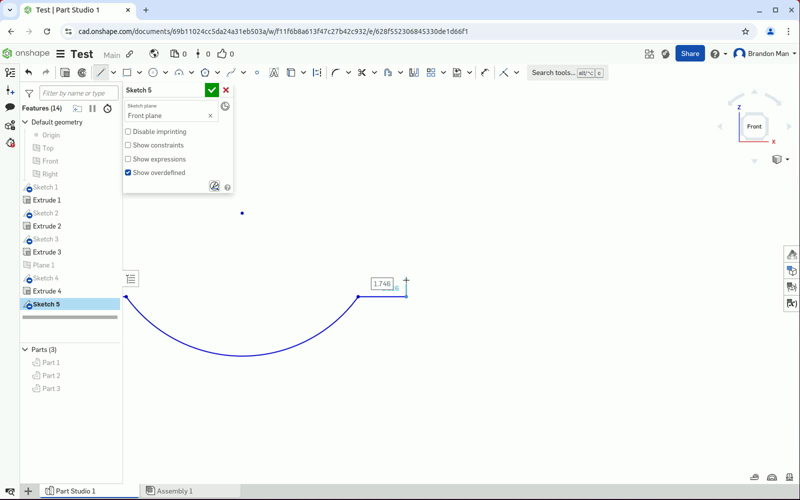
scroll(6)
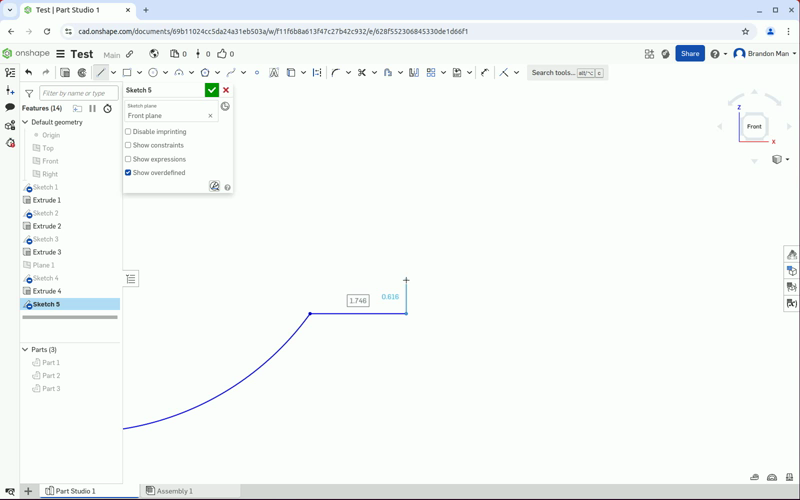
click(406, 279)
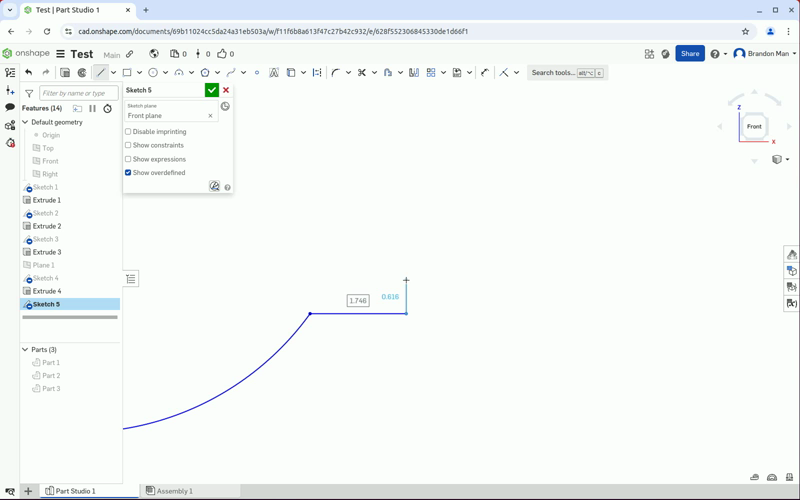
scroll(-6)
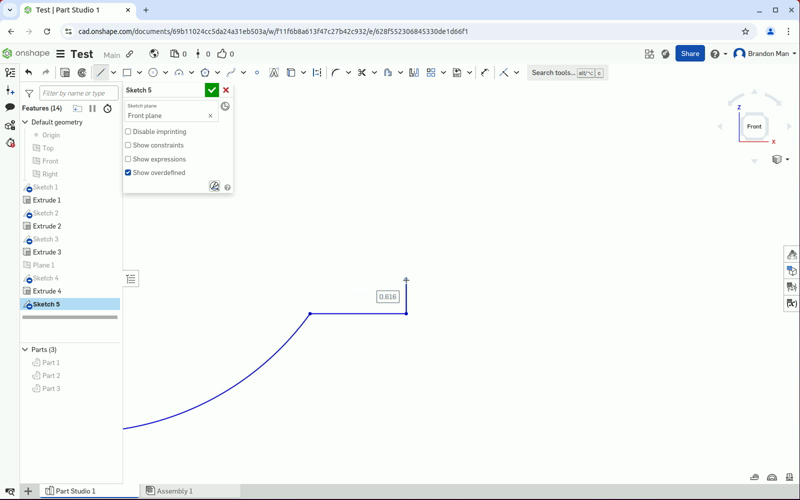
scroll(-6)
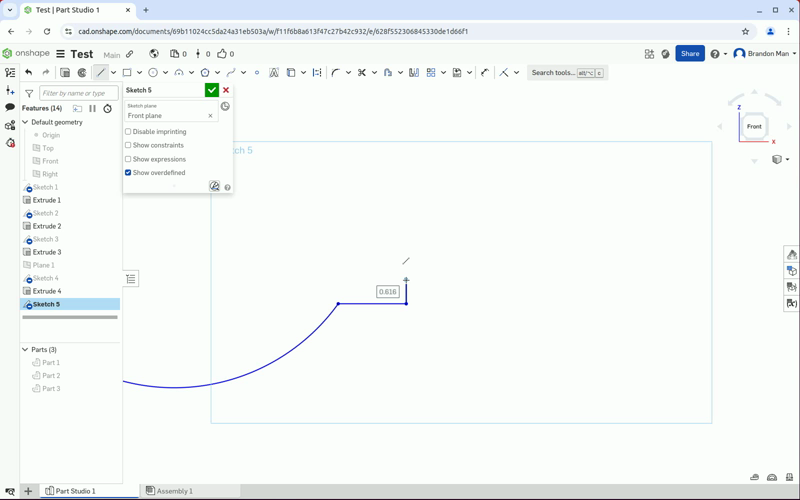
scroll(-6)
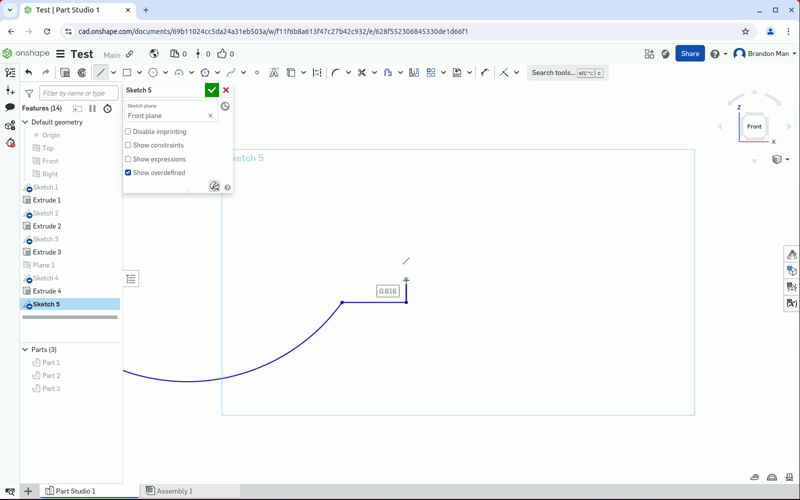
scroll(-6)
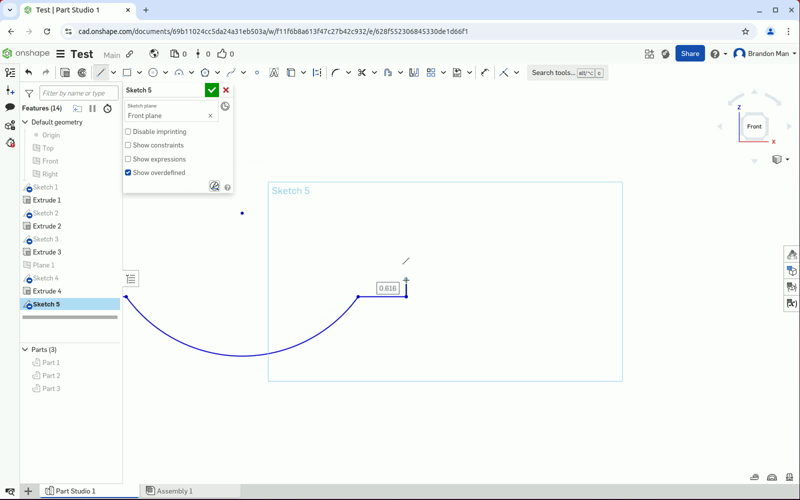
scroll(-6)
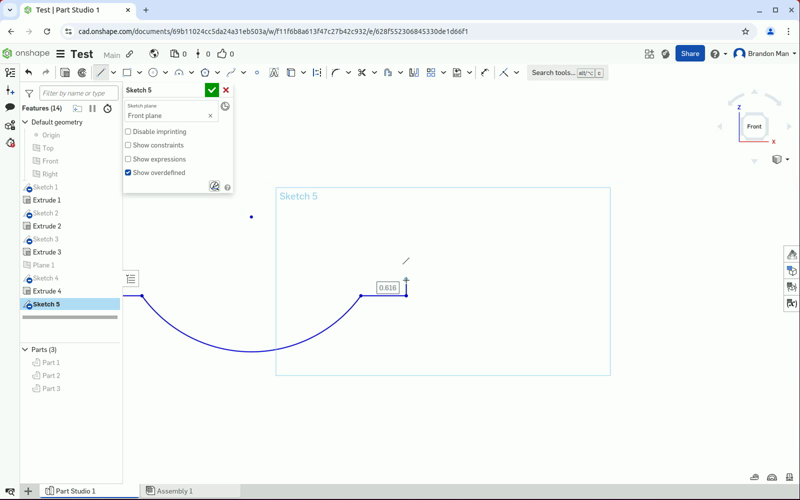
scroll(-6)
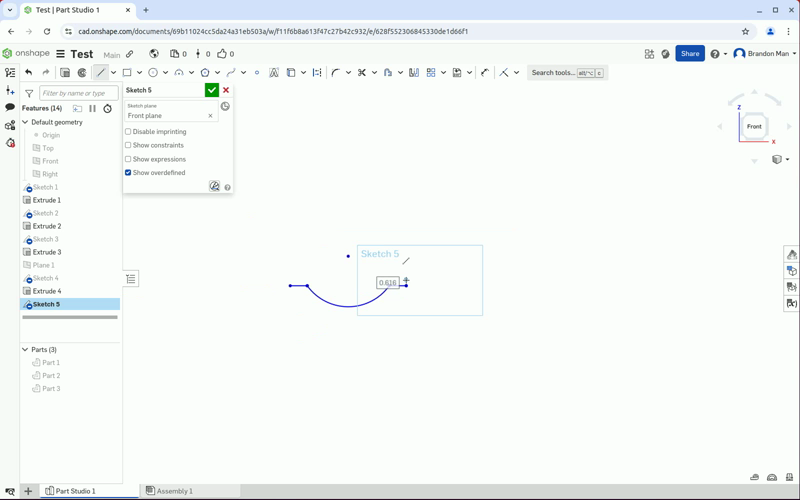
scroll(-6)
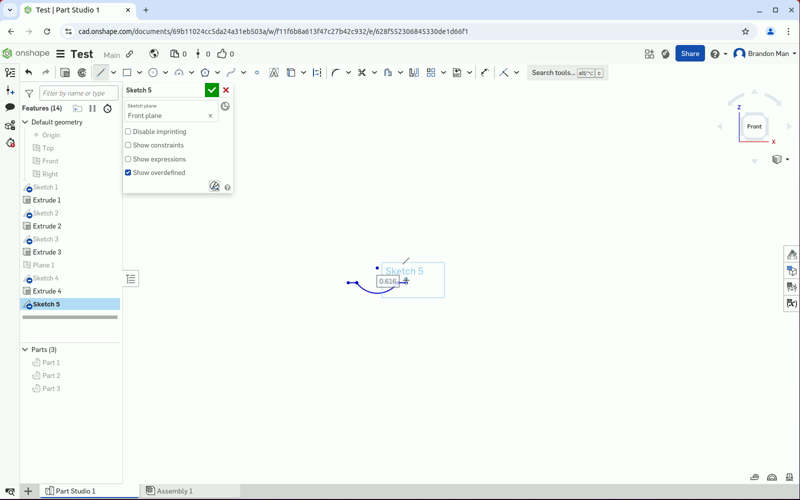
key_up(shift)
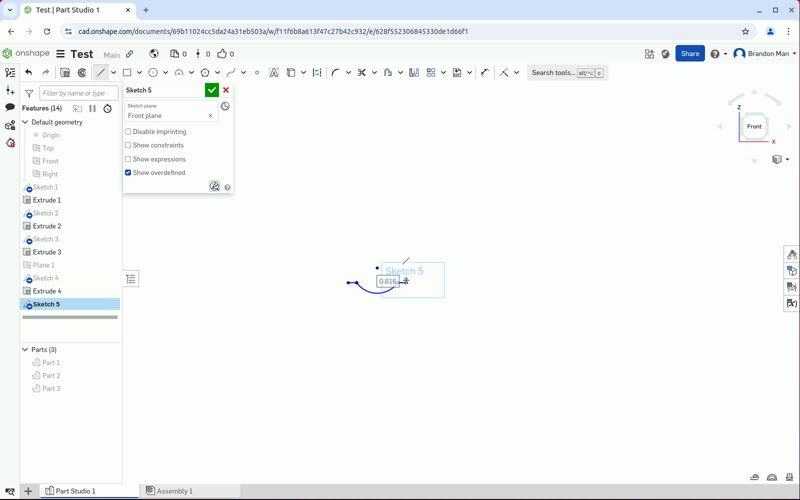
key_down(shift)
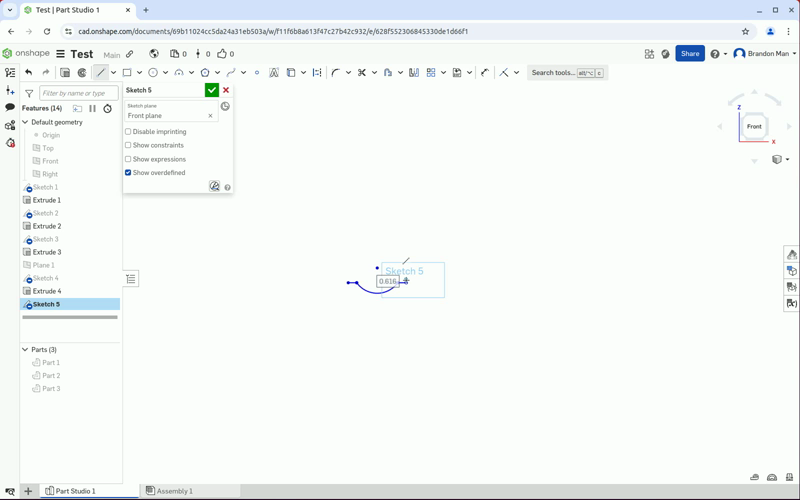
mouse_move(436, 279)
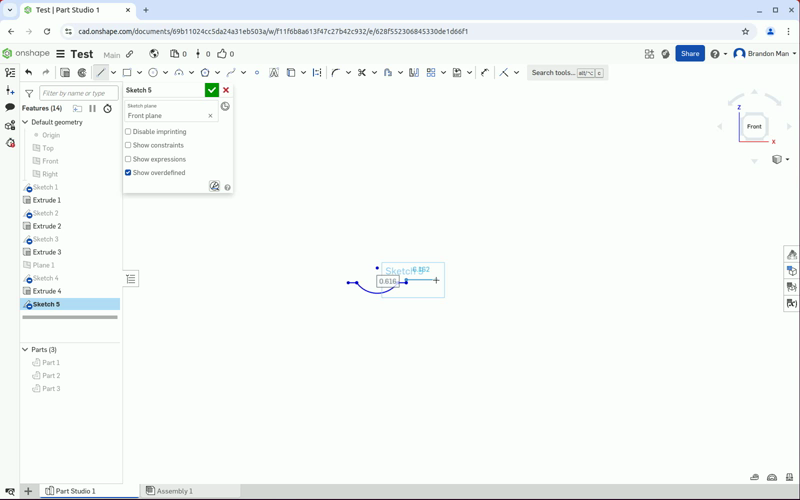
mouse_move(348, 279)
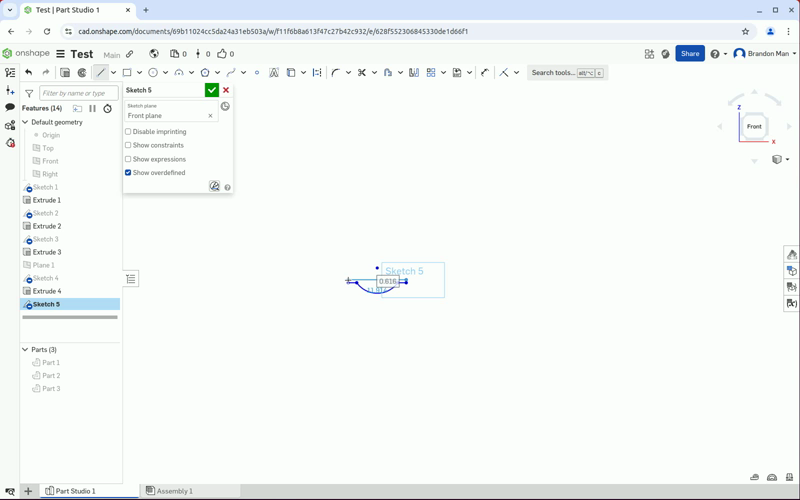
scroll(6)
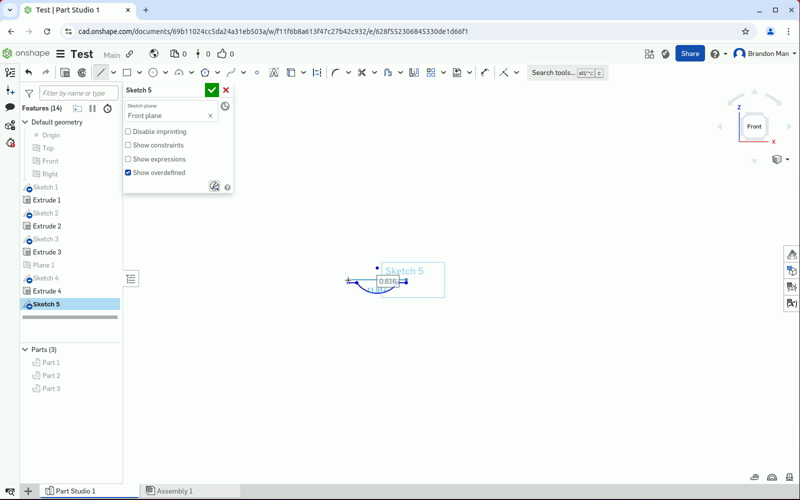
scroll(6)
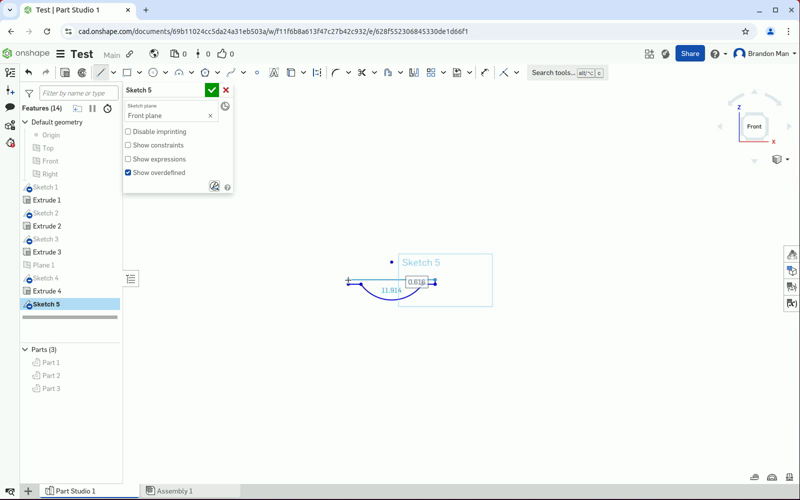
scroll(6)
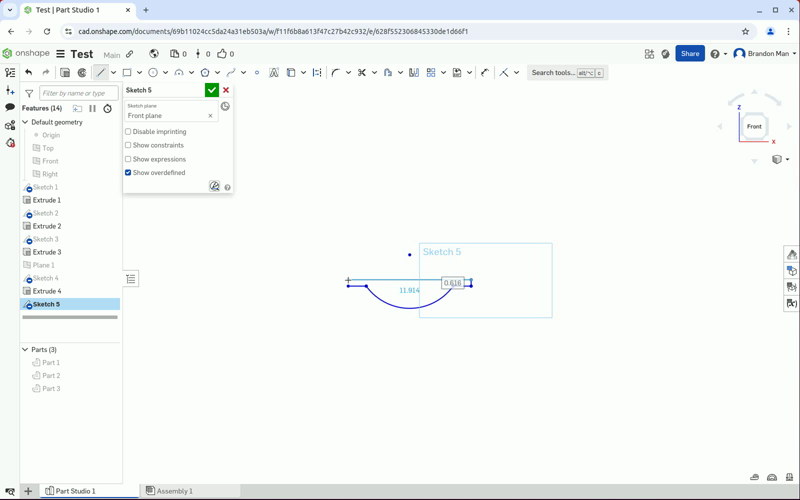
scroll(6)
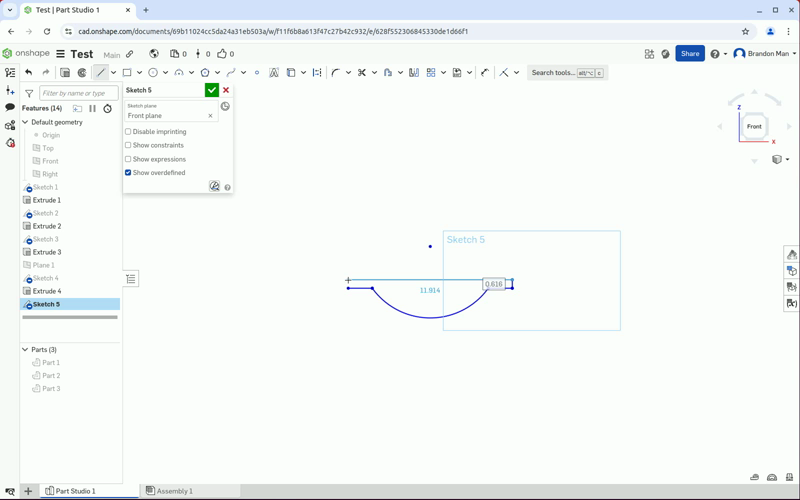
scroll(6)
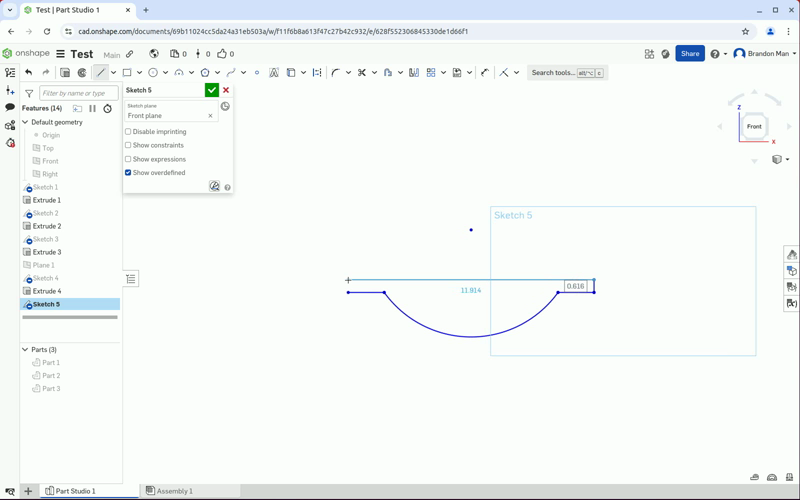
scroll(6)
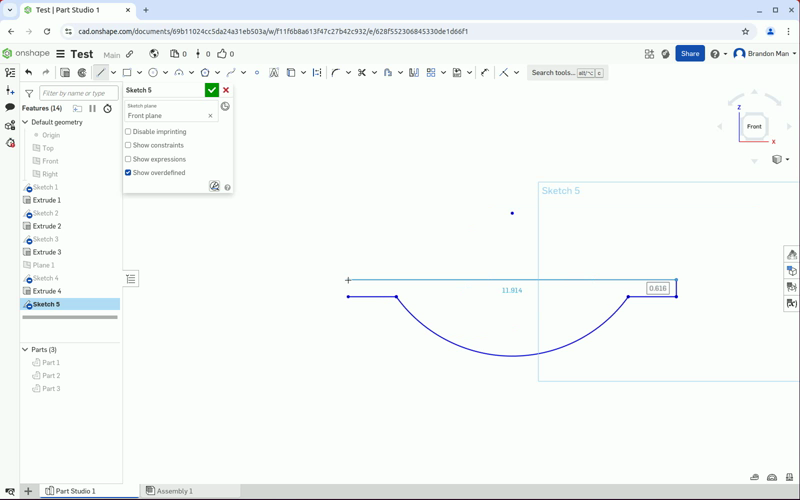
scroll(6)
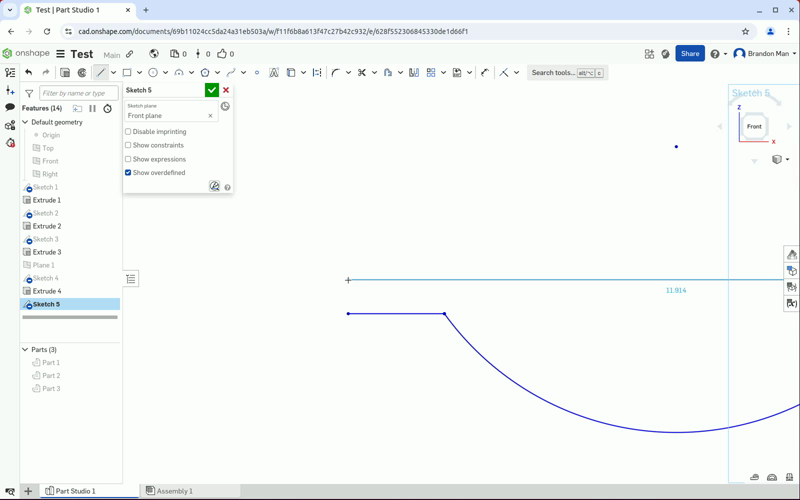
click(348, 279)
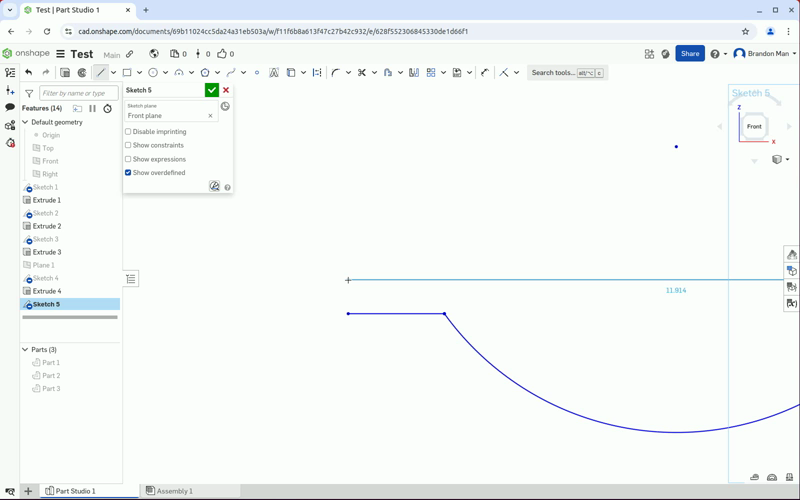
scroll(-6)
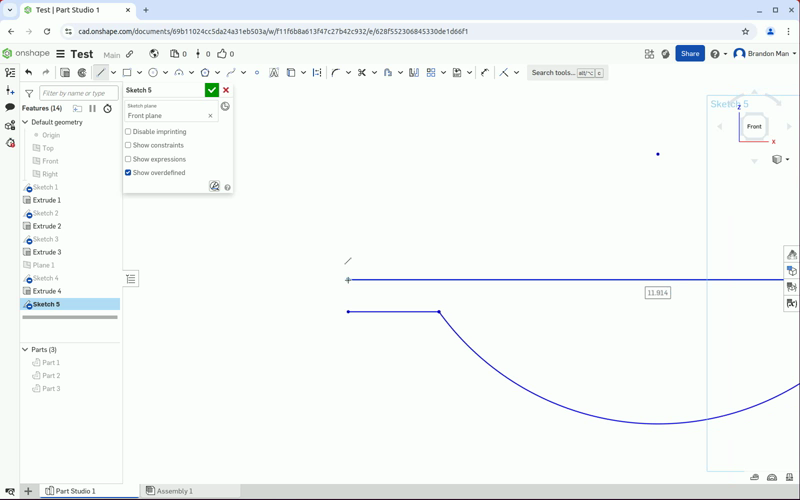
scroll(-6)
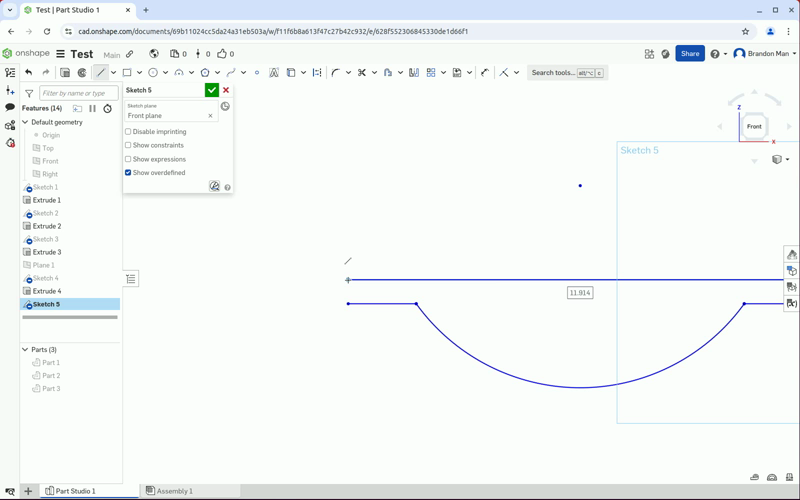
scroll(-6)
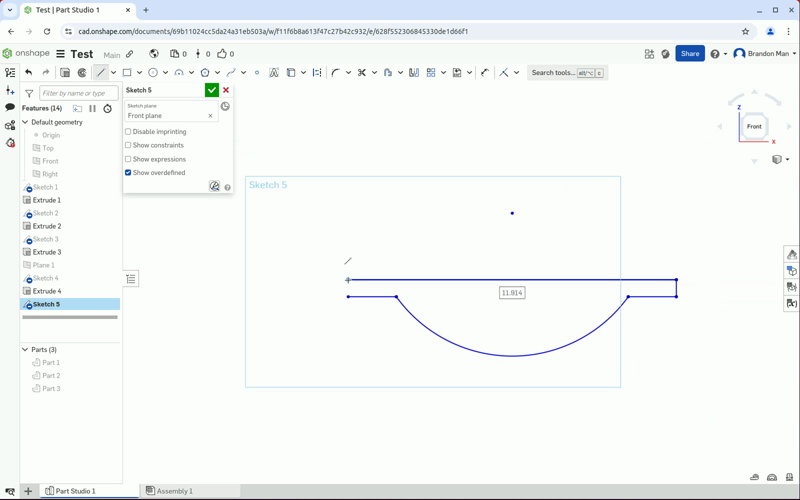
scroll(-6)
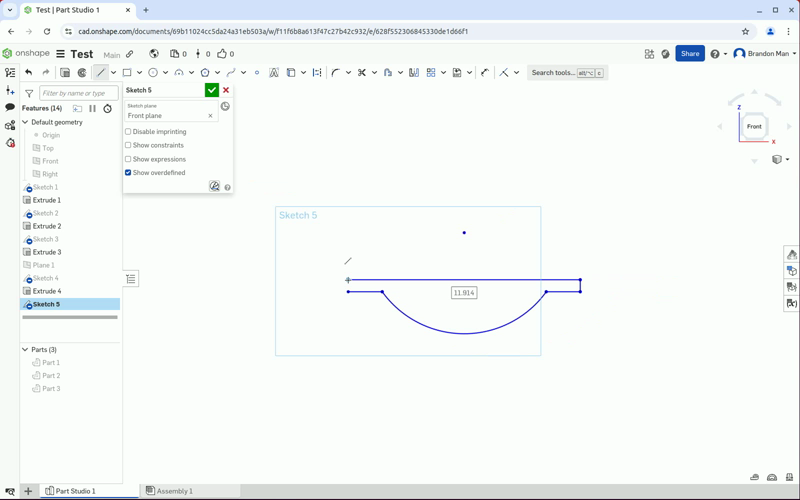
scroll(-6)
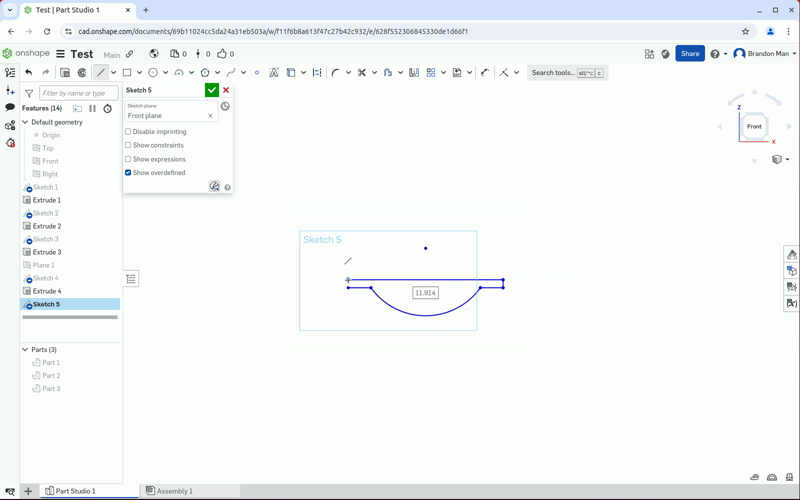
scroll(-6)
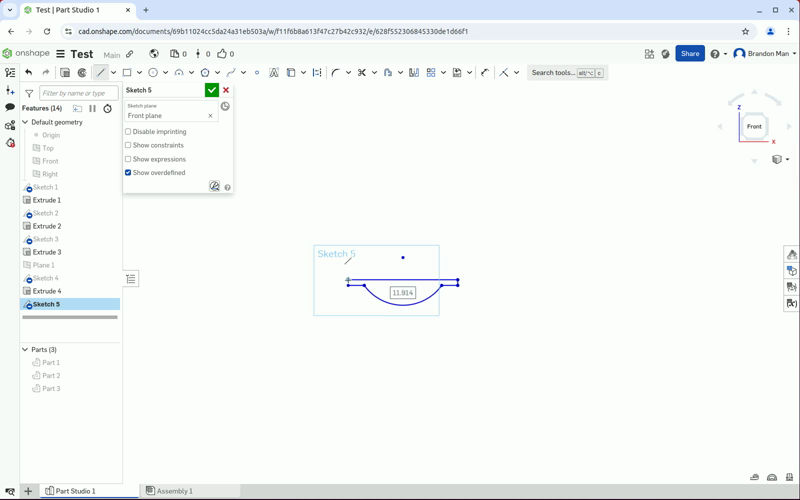
scroll(-6)
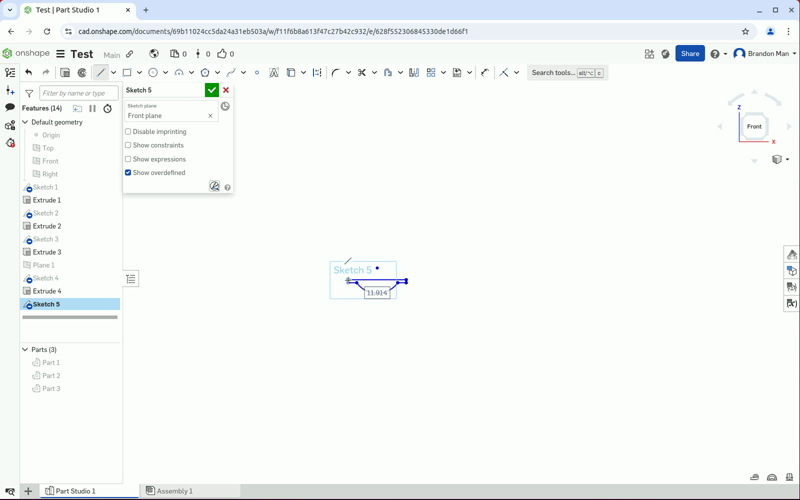
key_up(shift)
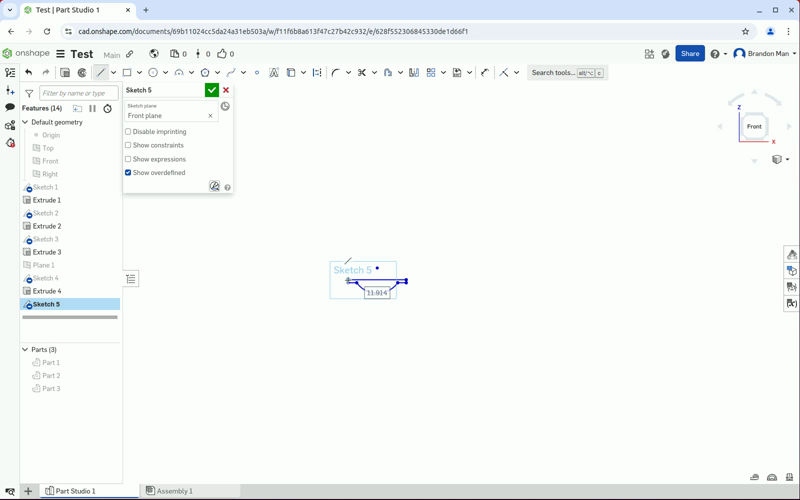
mouse_move(378, 279)
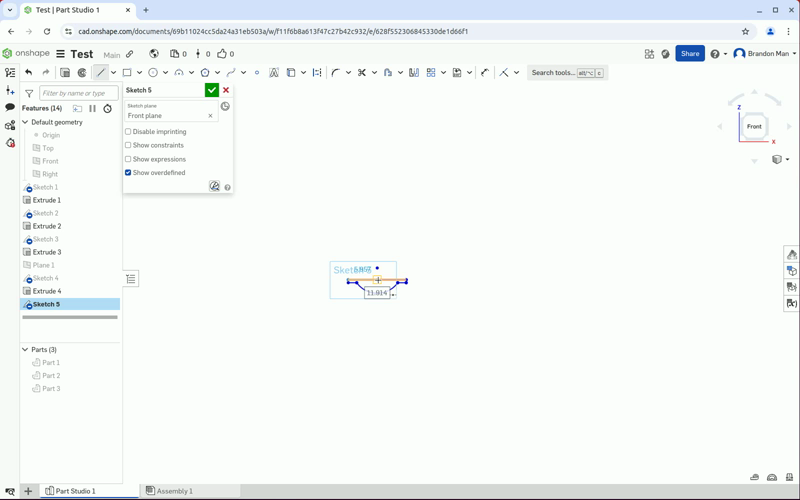
key_down(shift)
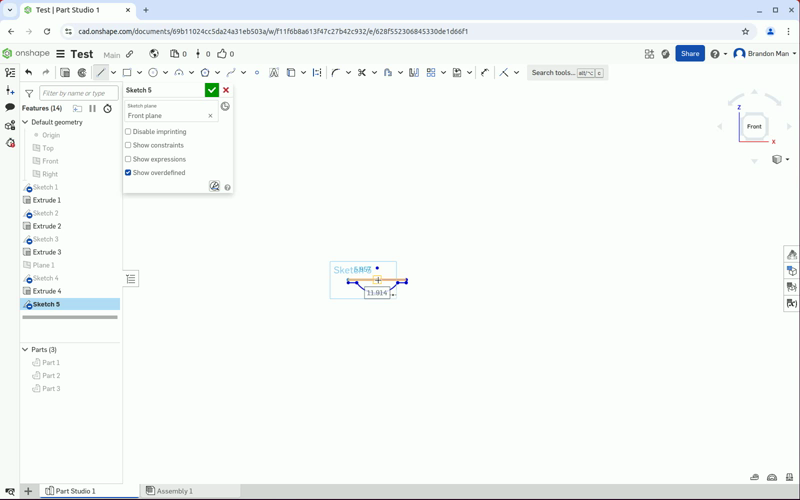
mouse_move(348, 282)
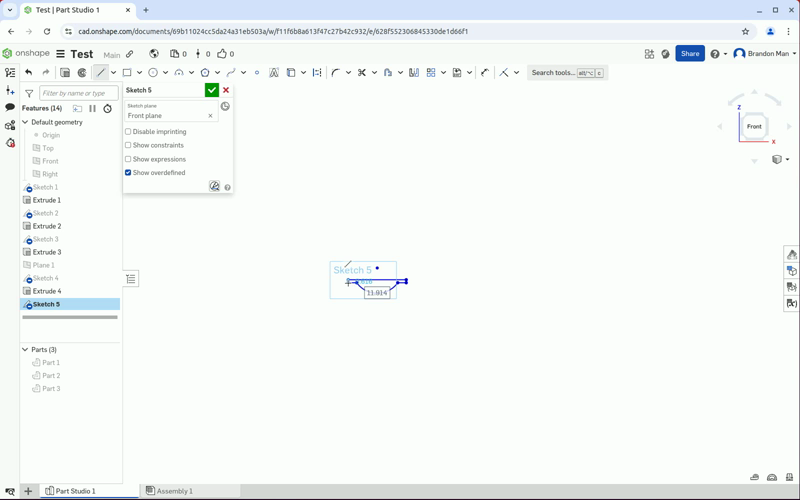
scroll(6)
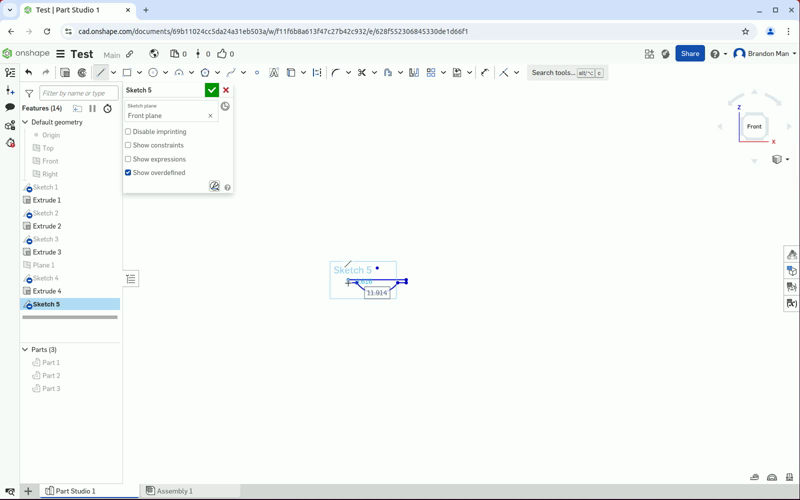
scroll(6)
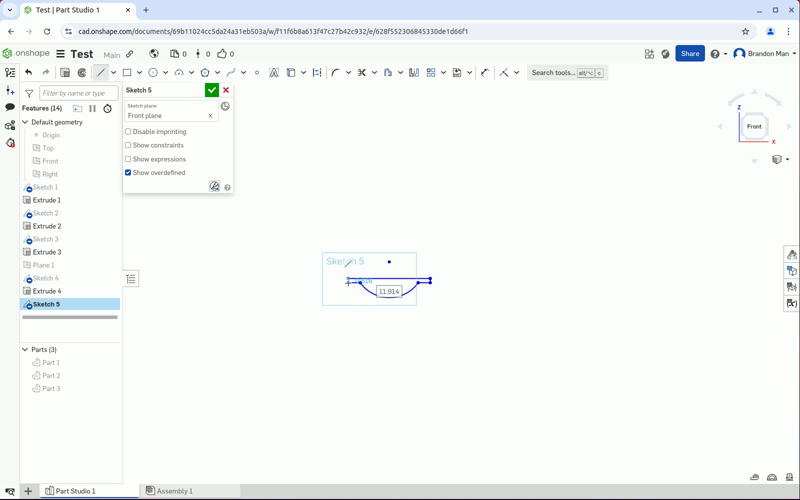
scroll(6)
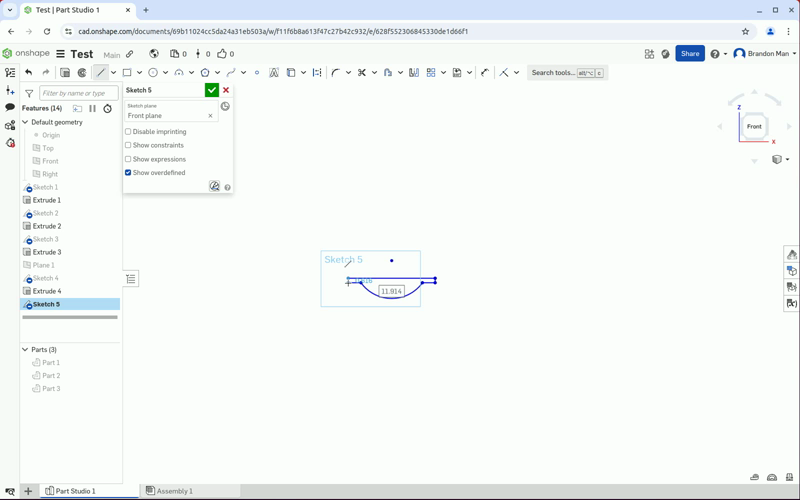
scroll(6)
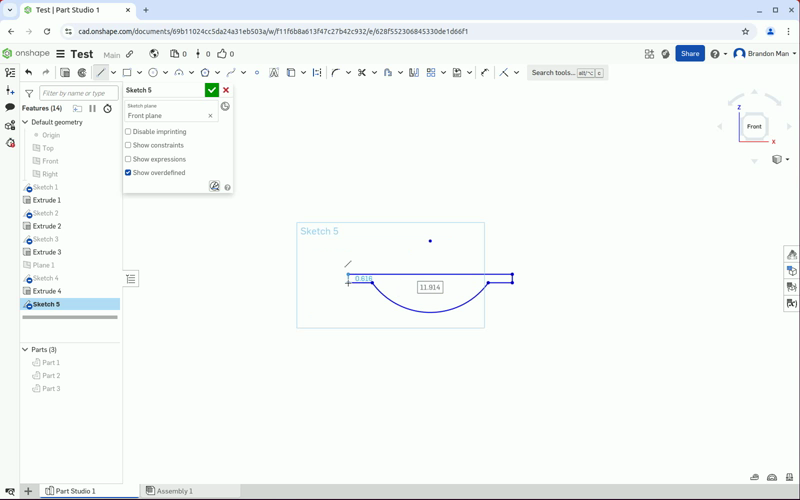
scroll(6)
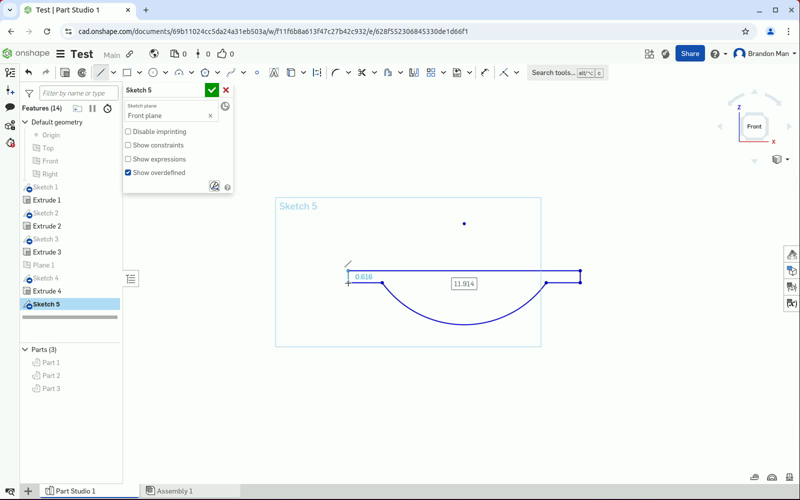
scroll(6)
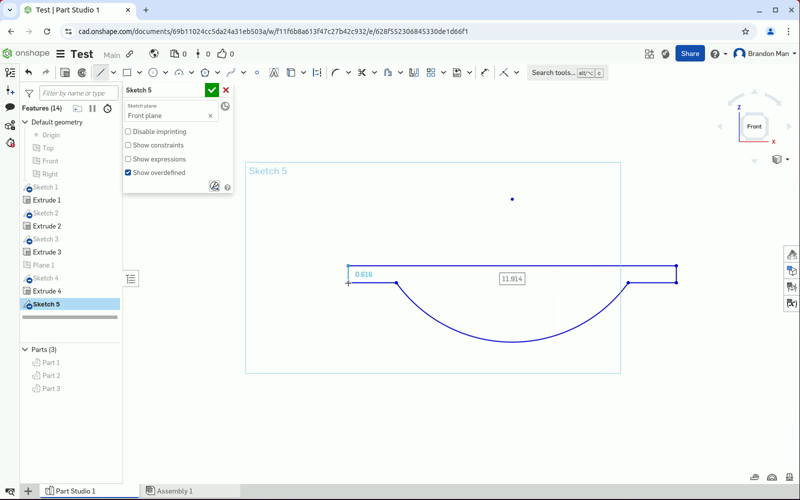
scroll(6)
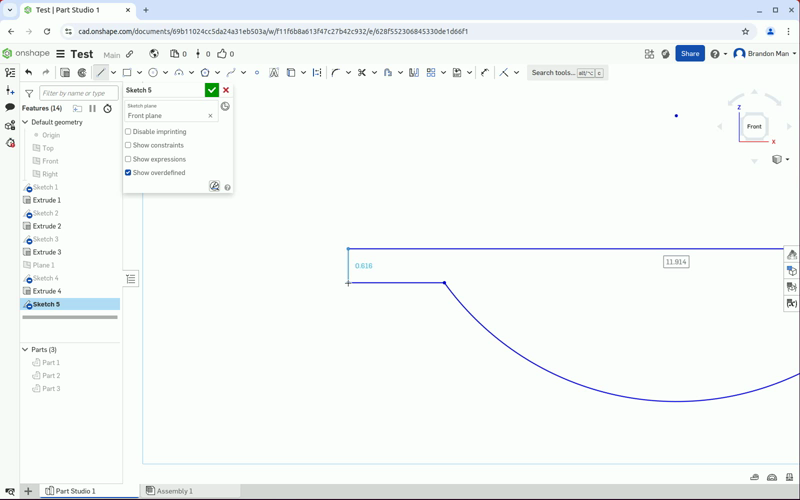
key_up(shift)
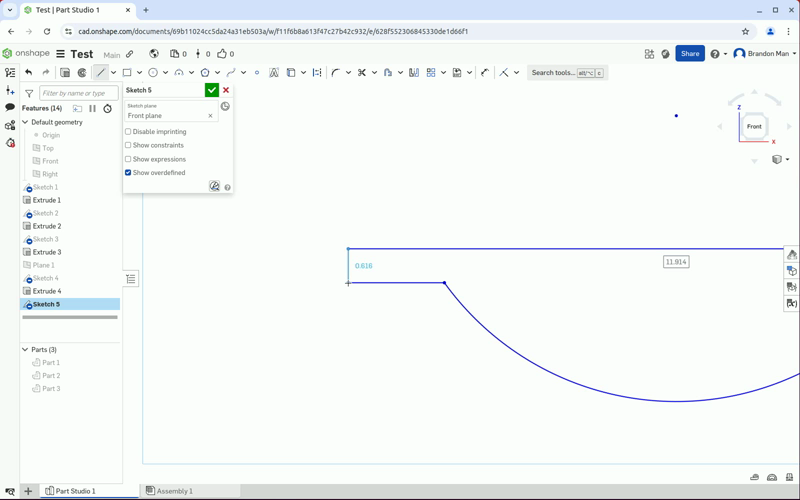
click(348, 282)
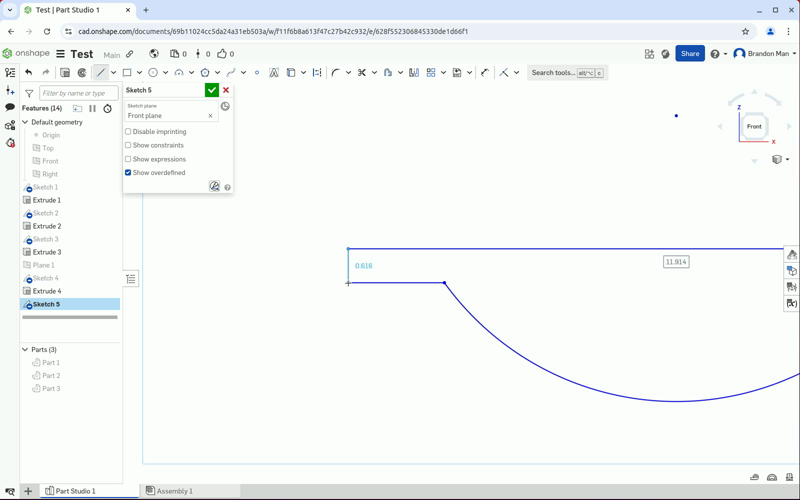
scroll(-6)
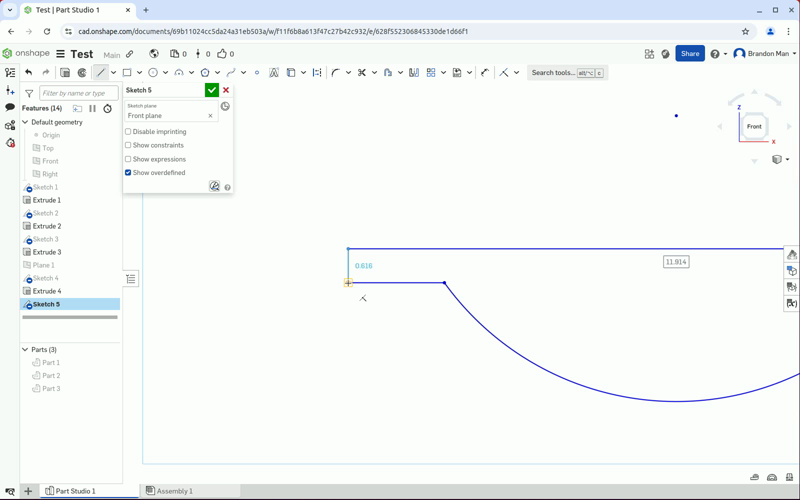
scroll(-6)
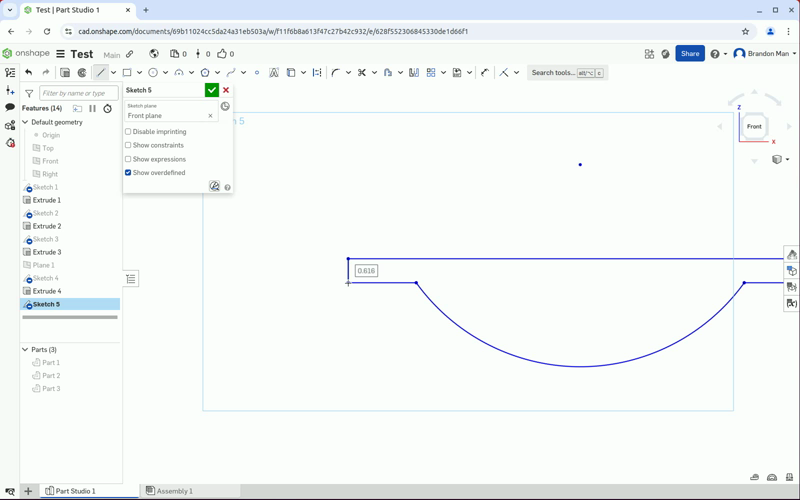
scroll(-6)
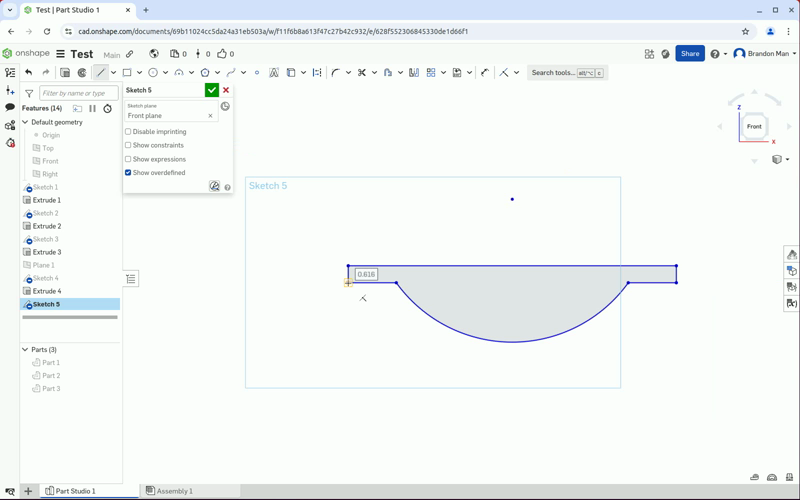
scroll(-6)
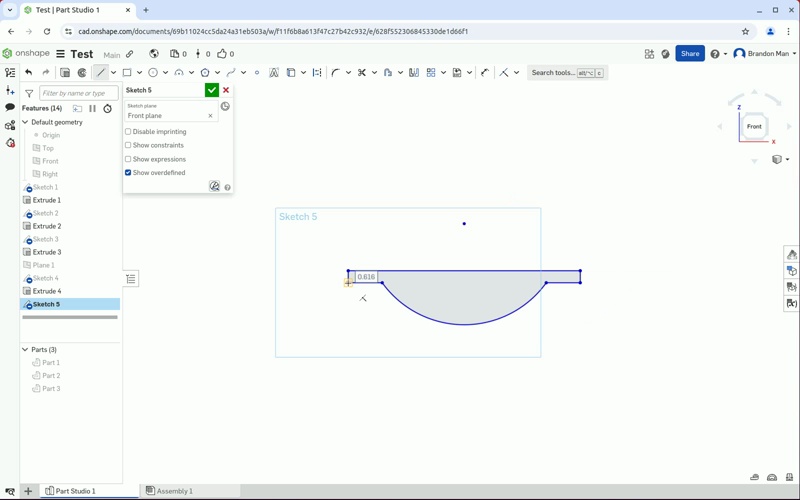
scroll(-6)
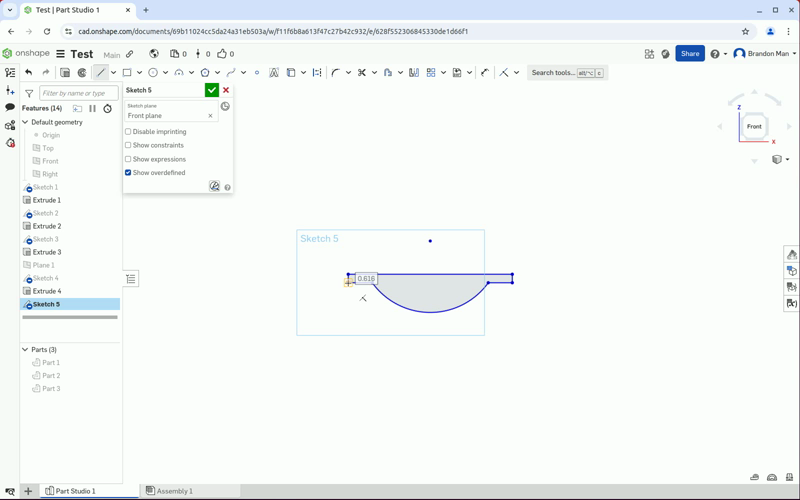
scroll(-6)
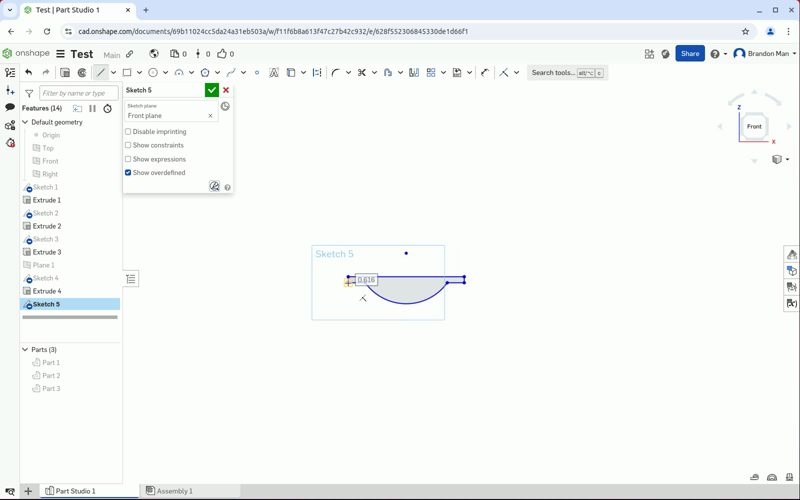
scroll(-6)
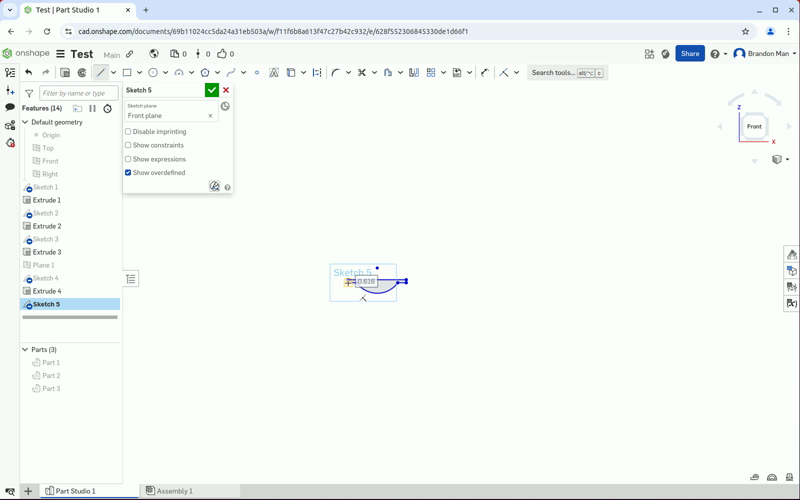
key(esc)
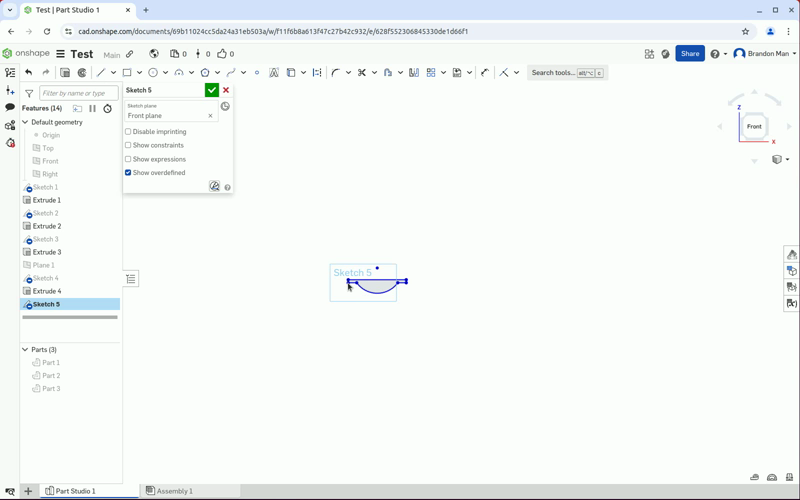
mouse_move(374, 282)
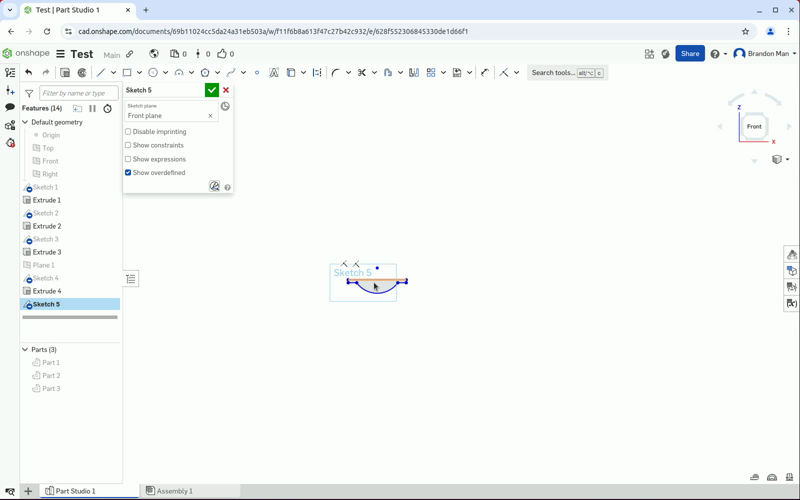
scroll(6)
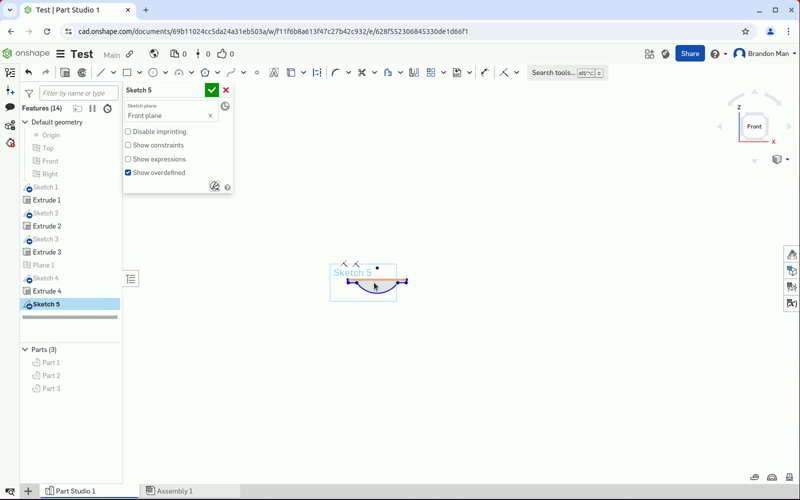
scroll(6)
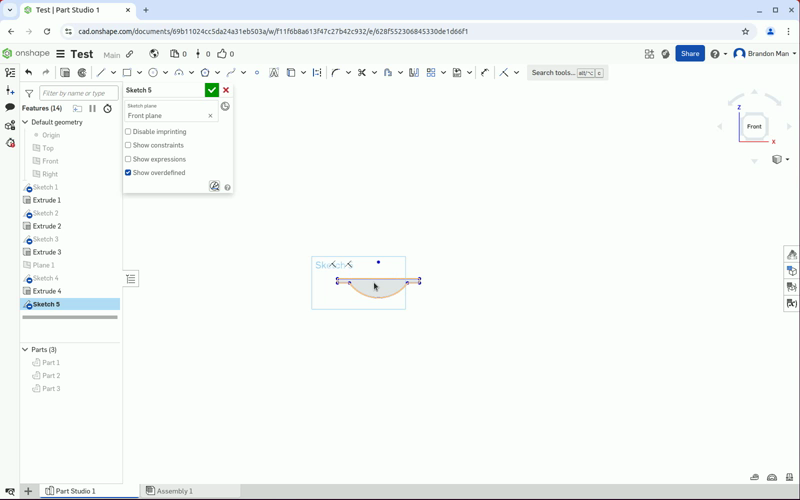
scroll(6)
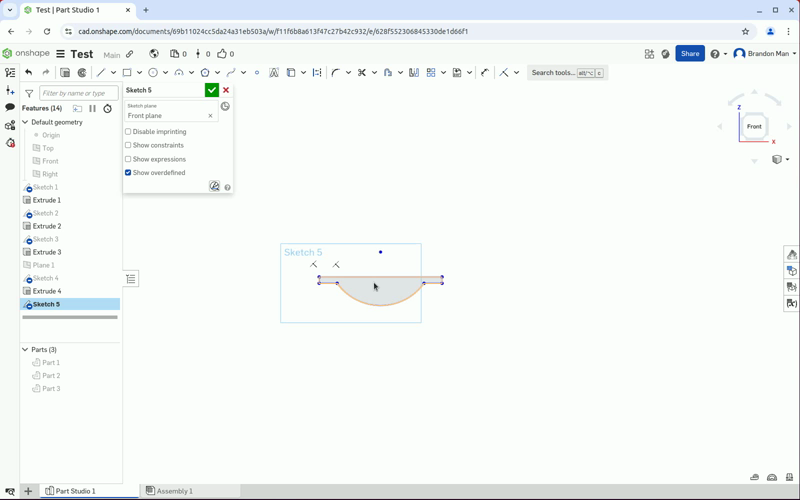
scroll(6)
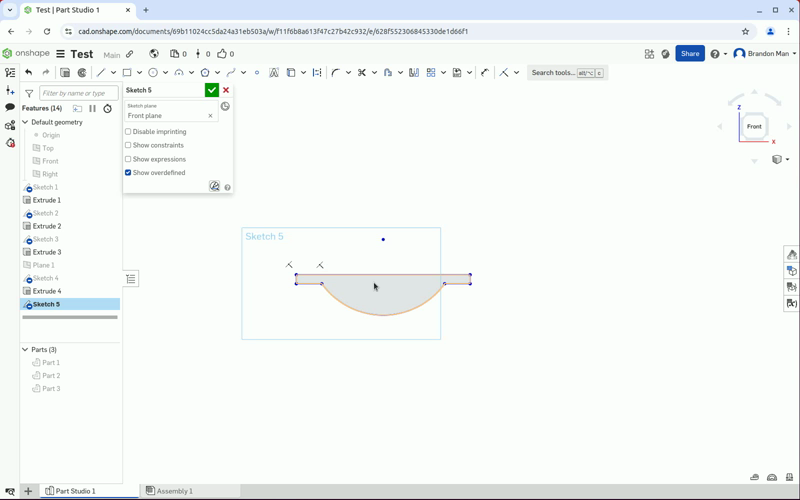
scroll(6)
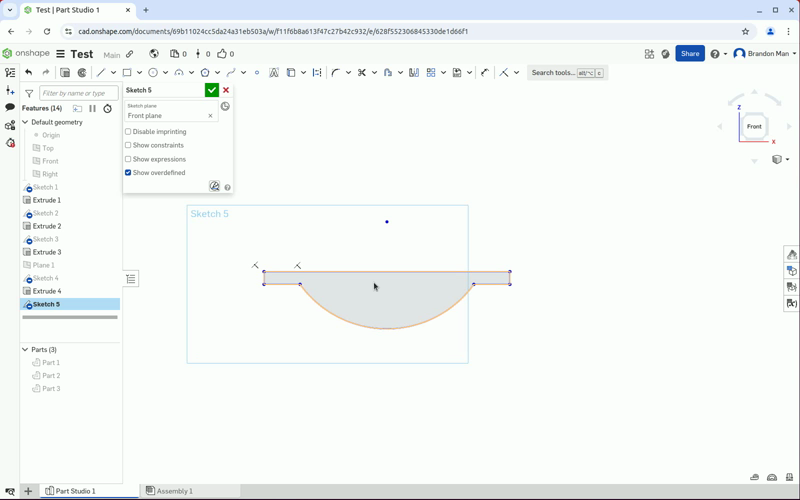
scroll(6)
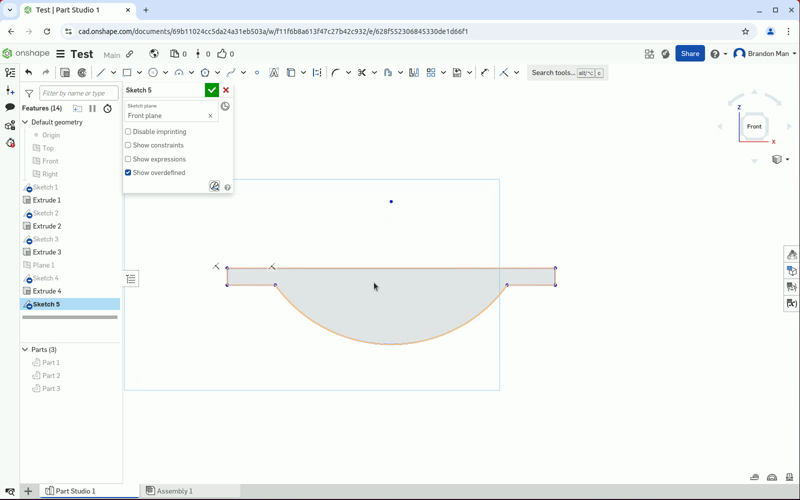
scroll(6)
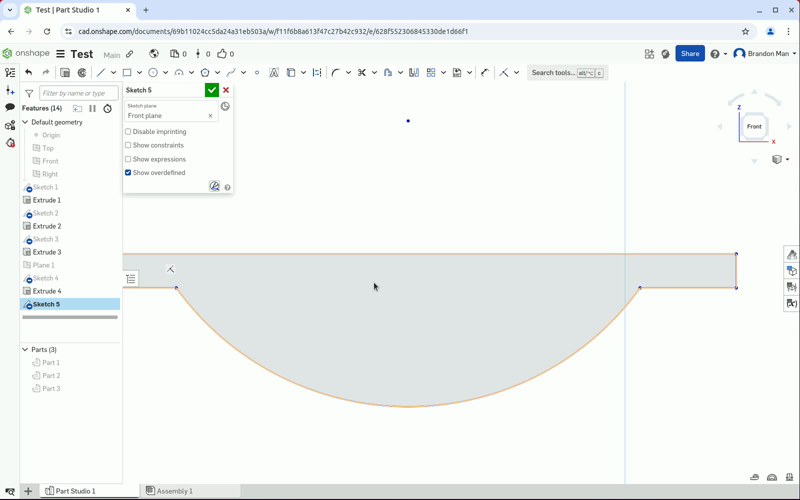
click(374, 282)
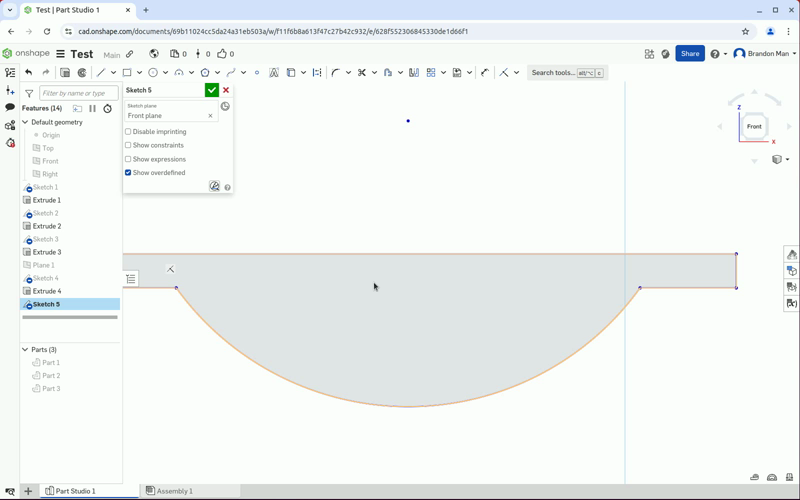
scroll(-6)
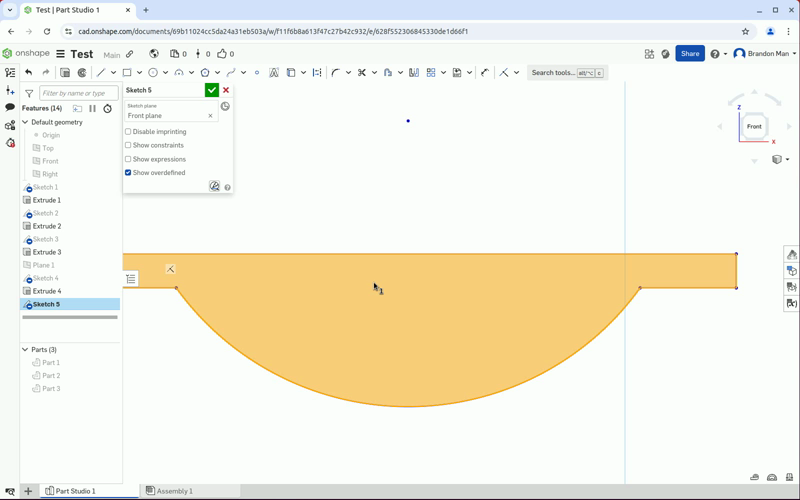
scroll(-6)
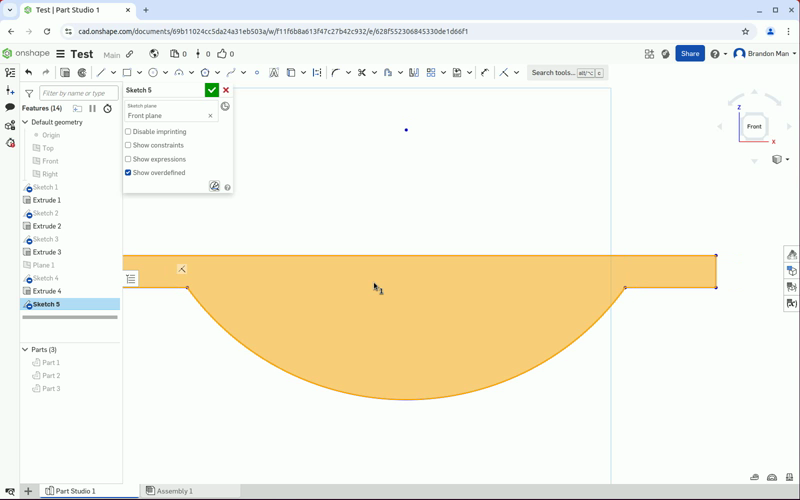
scroll(-6)
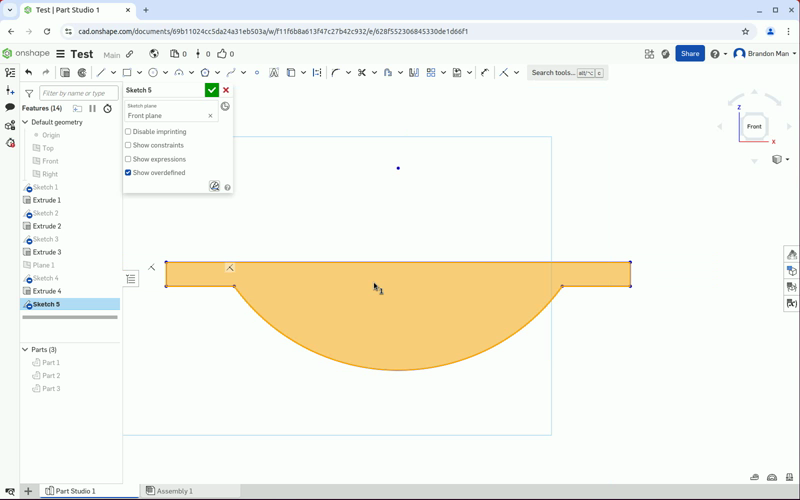
scroll(-6)
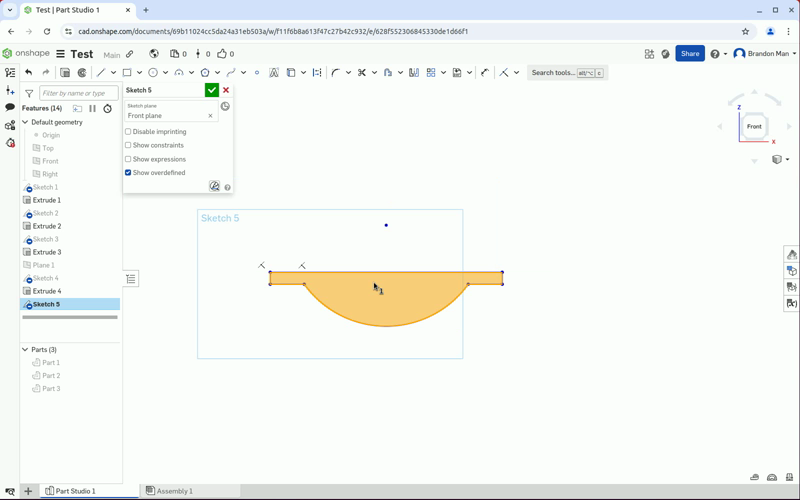
scroll(-6)
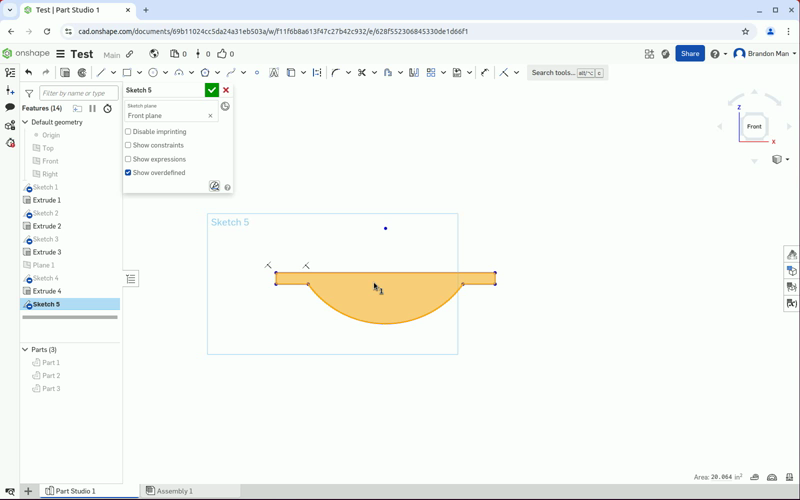
scroll(-6)
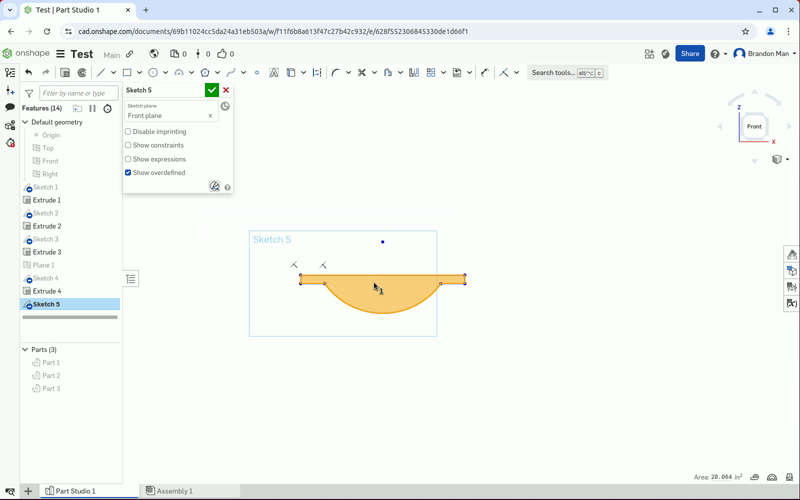
scroll(-6)
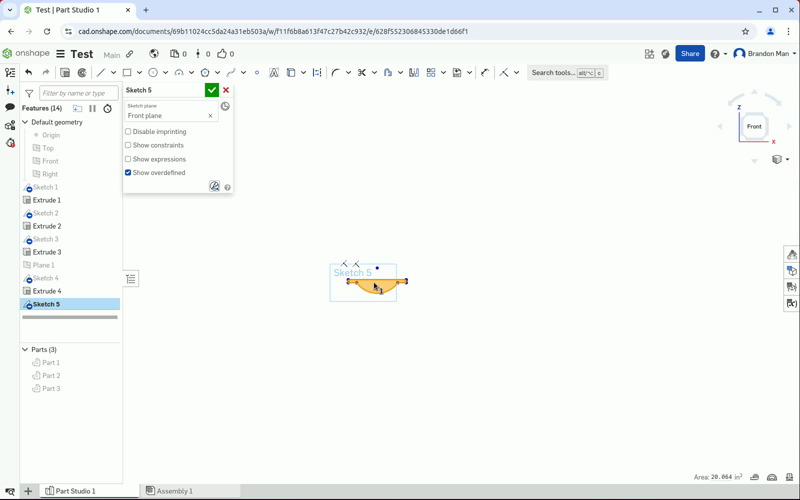
mouse_move(73, 352)
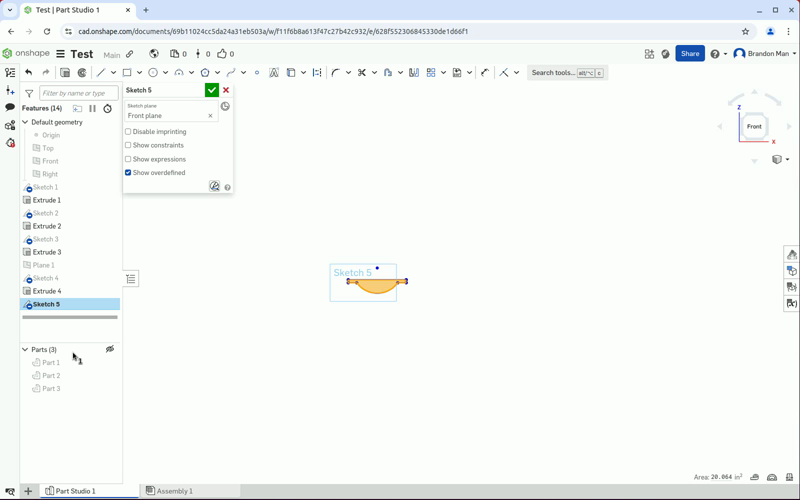
key(shift+y)
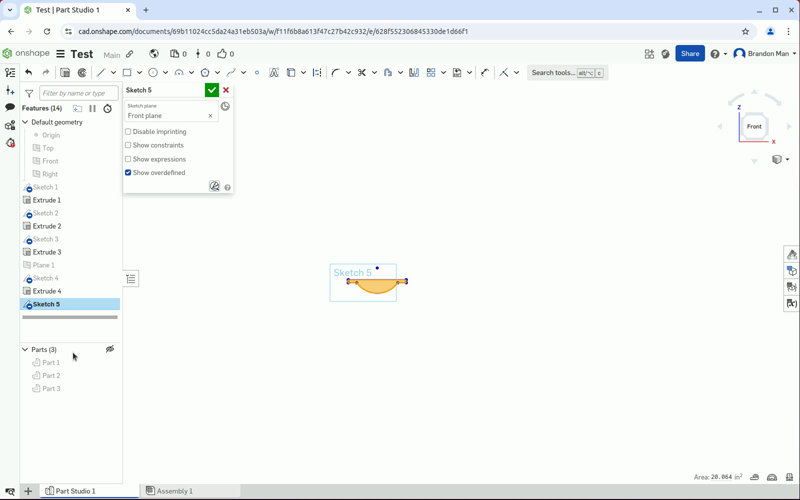
key(shift+e)
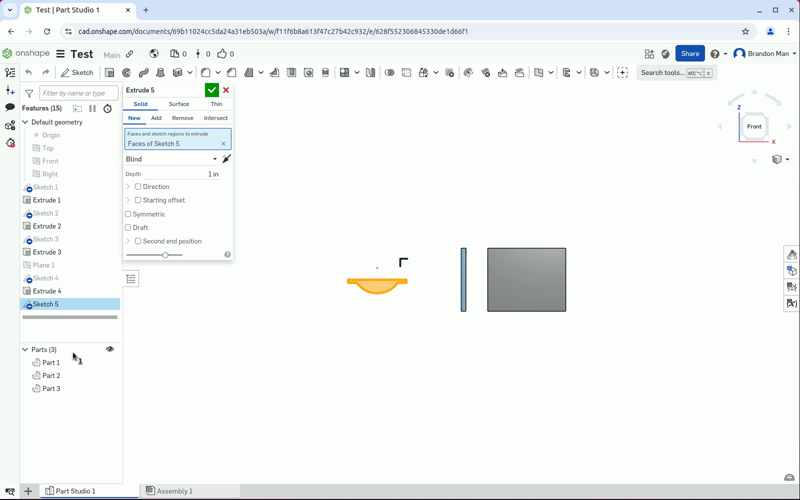
mouse_move(143, 106)
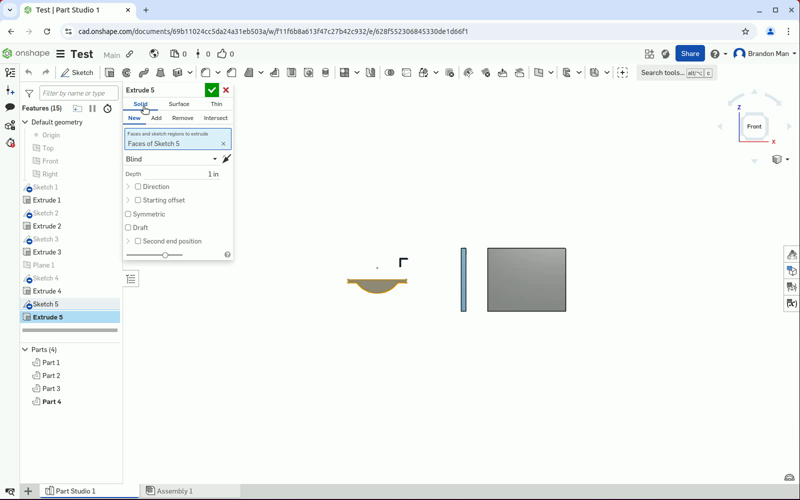
click(143, 106)
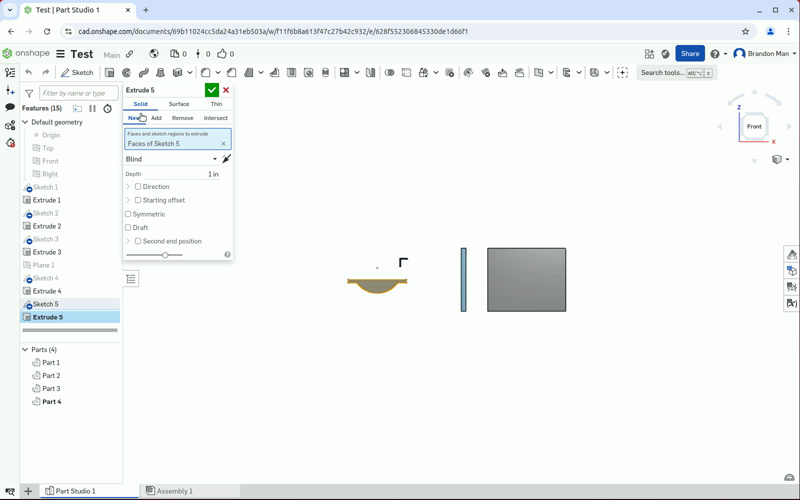
mouse_move(137, 120)
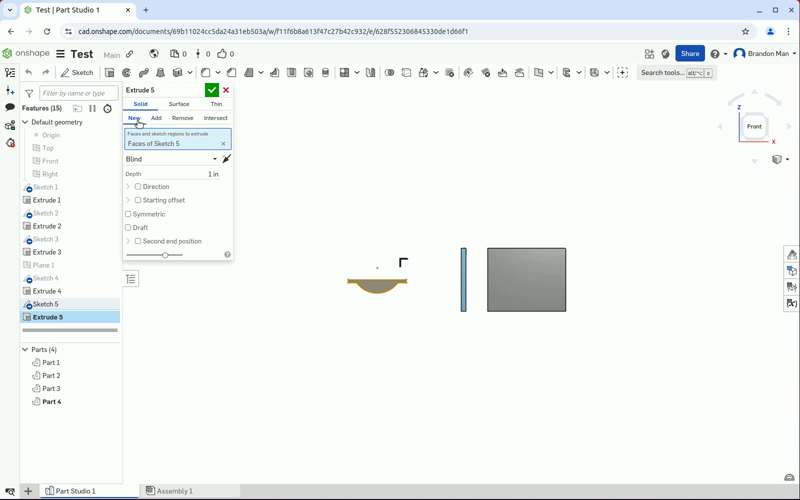
click(137, 120)
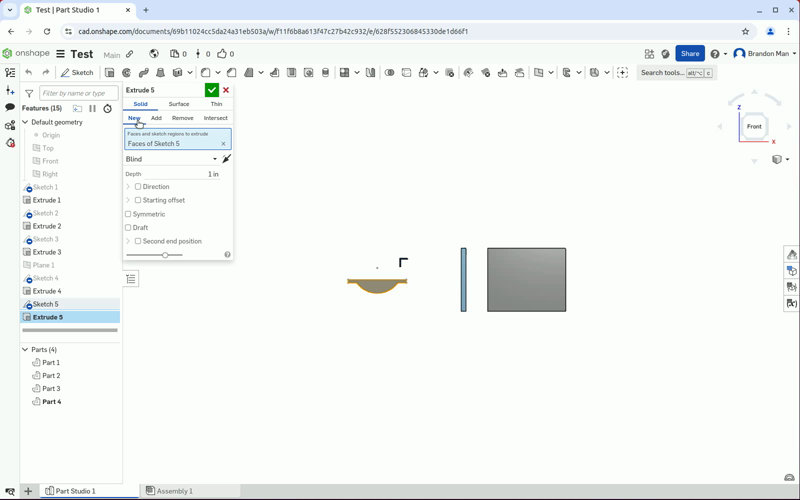
key(tab, 4)
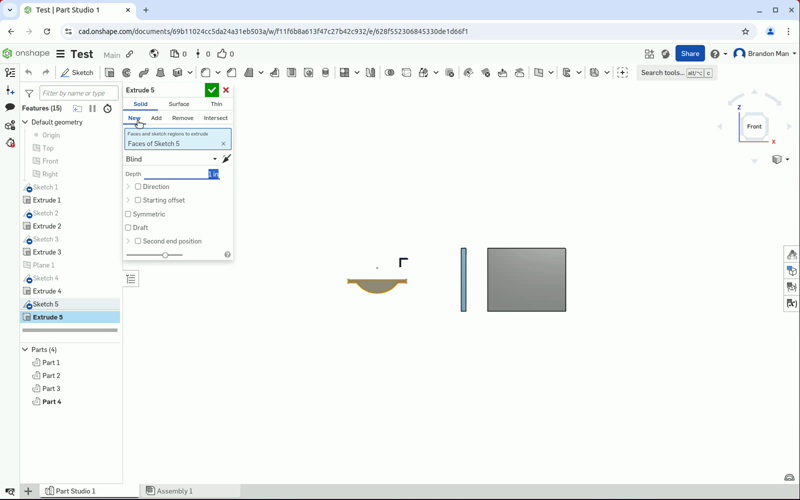
text(0.963)
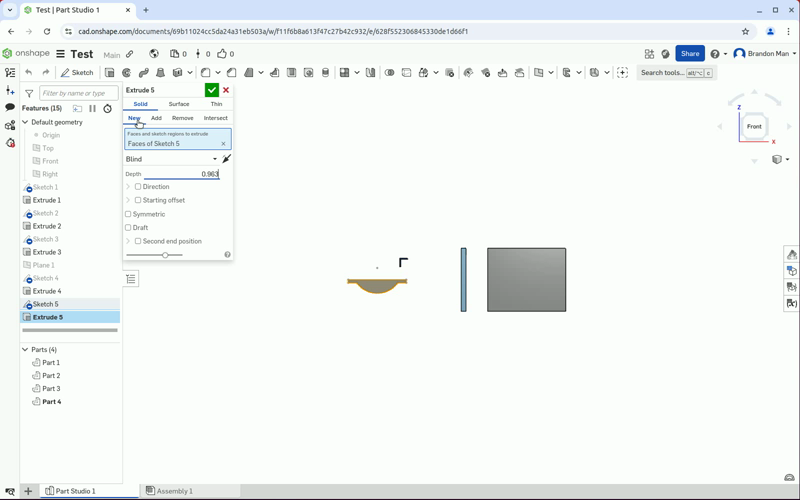
key(enter)
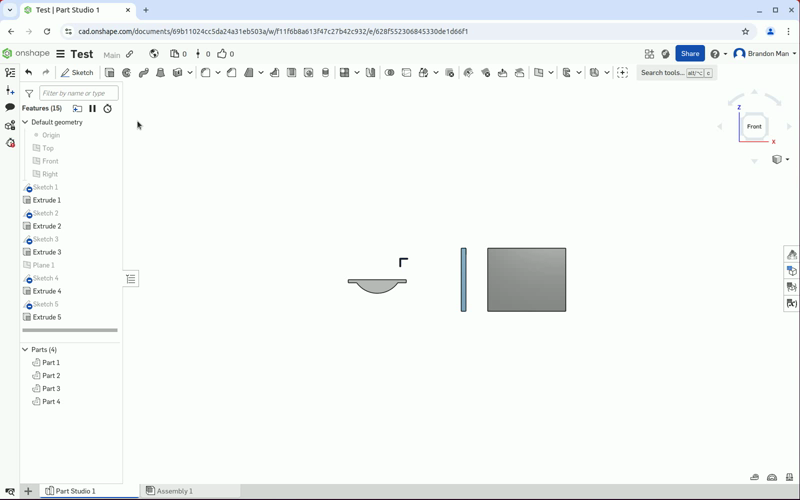
key(shift+h)
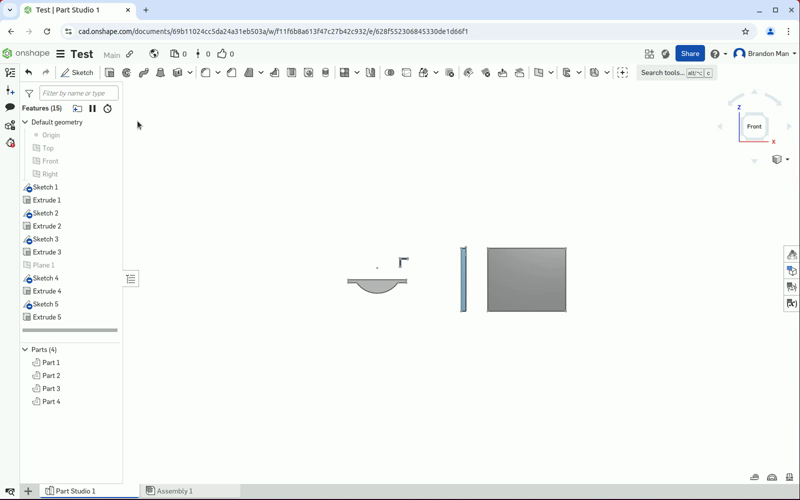
key(shift+h)
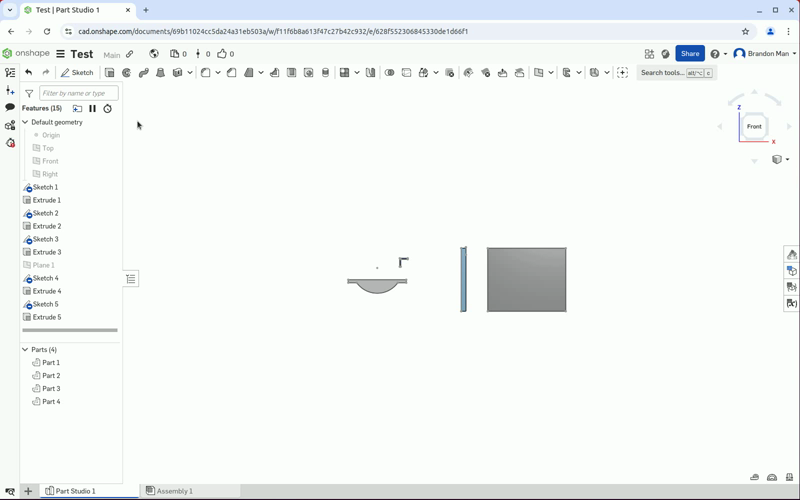
key(shift+7)
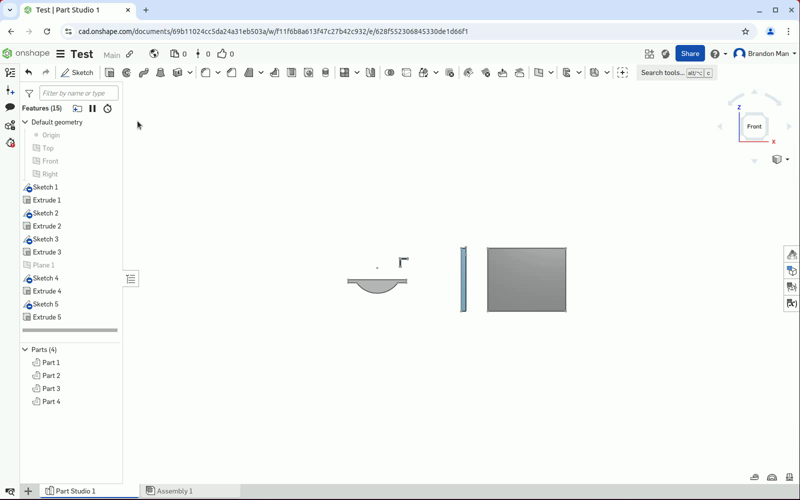
key(left, 2)
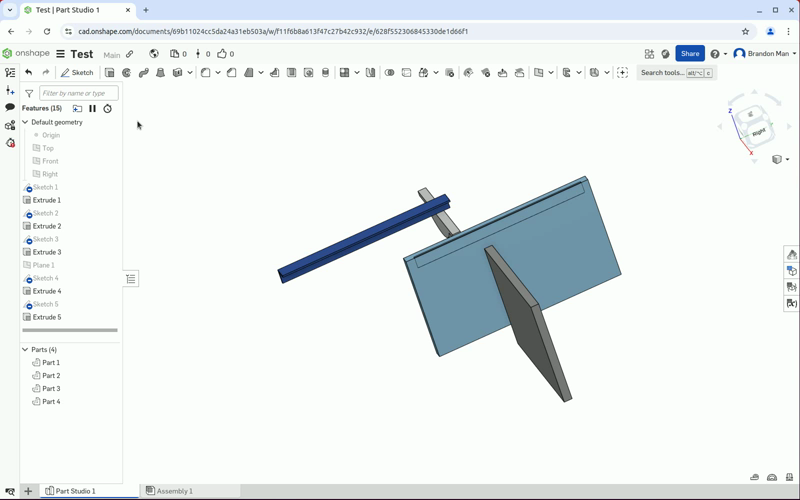
key(down, 2)
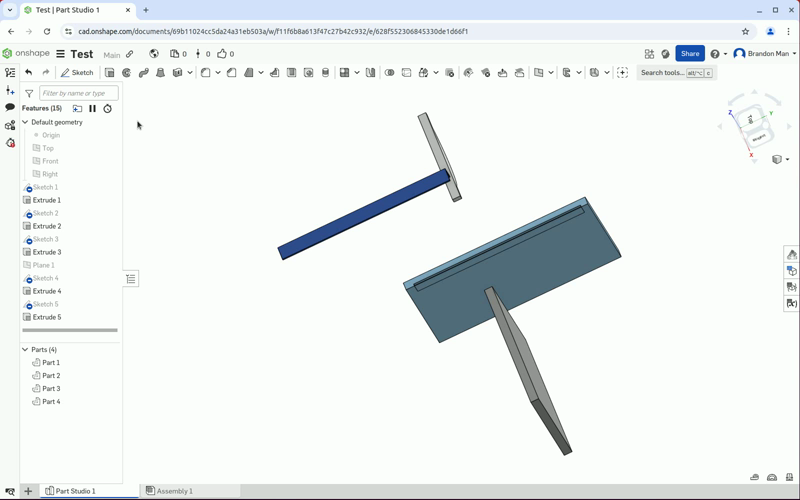
key(up, 2)
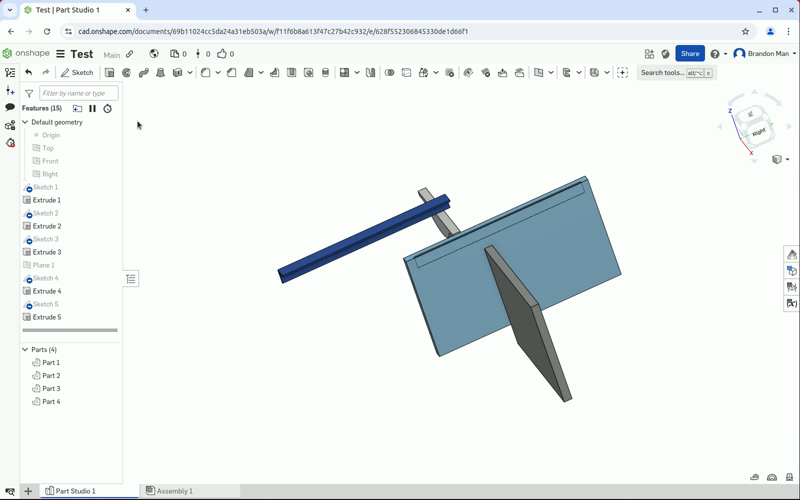
key(right, 2)
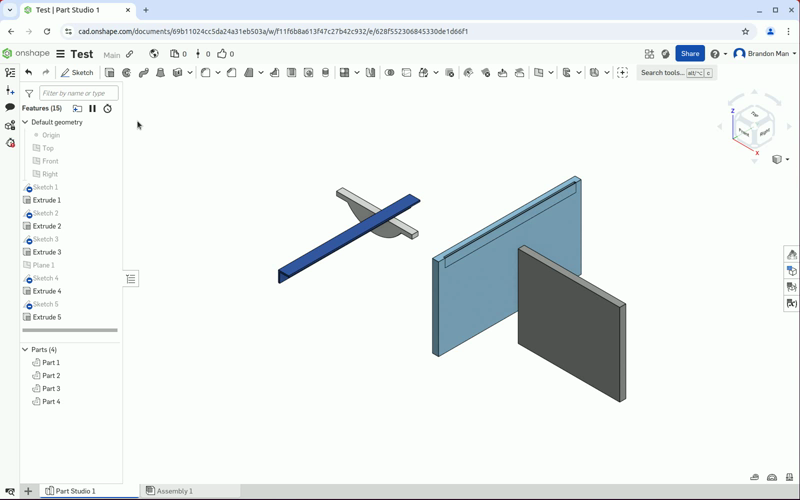
mouse_move(73, 189)
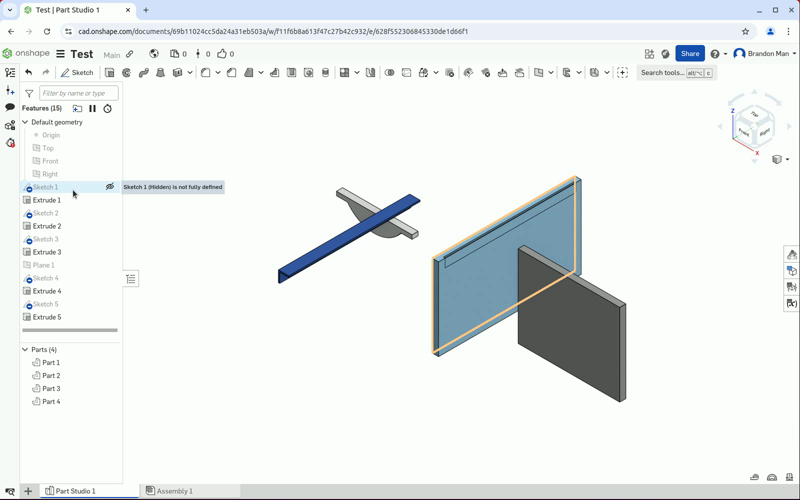
click(73, 189)